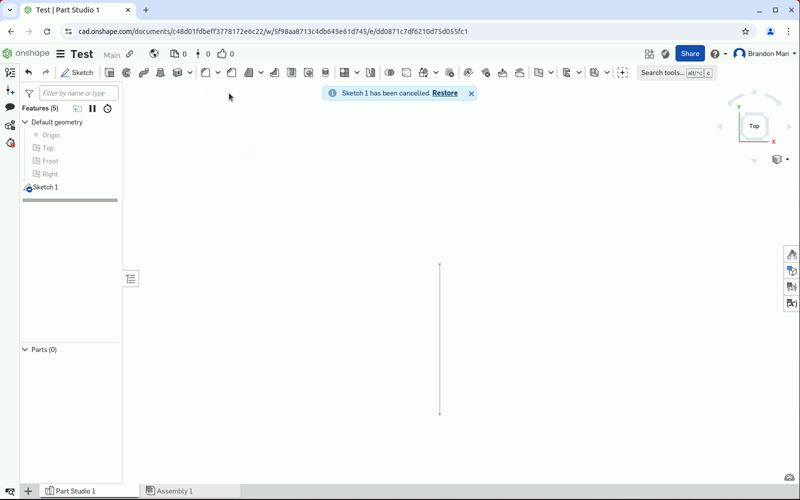
key(shift+h)
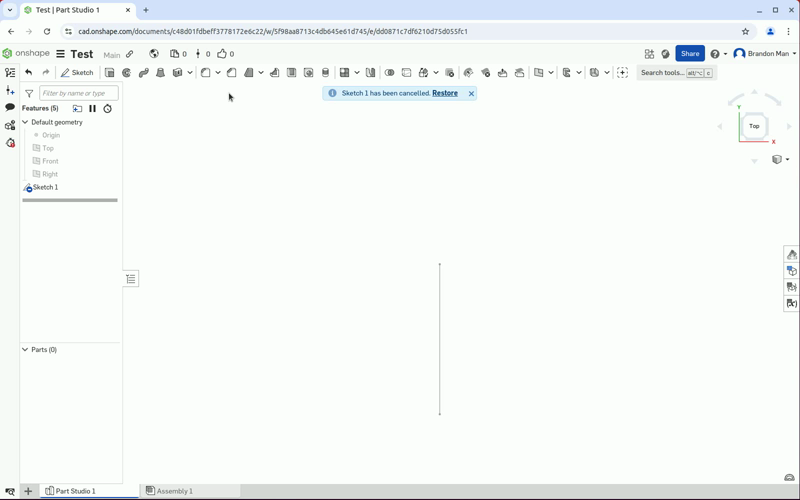
key(shift+s)
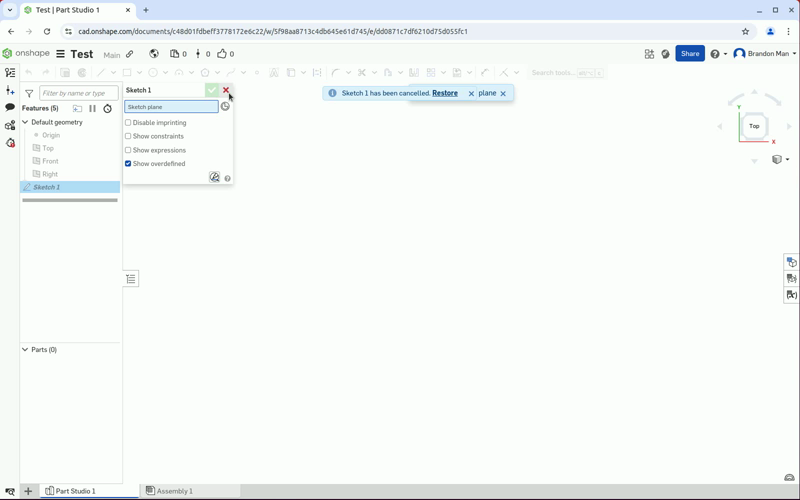
mouse_move(73, 150)
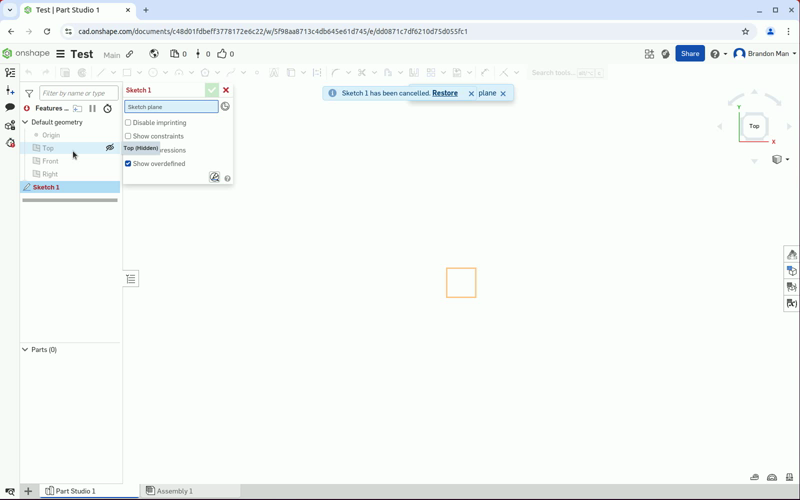
click(73, 150)
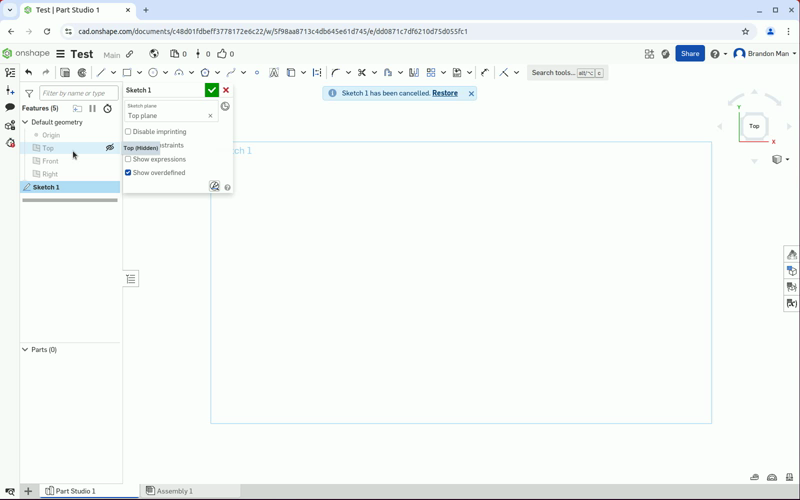
mouse_move(73, 352)
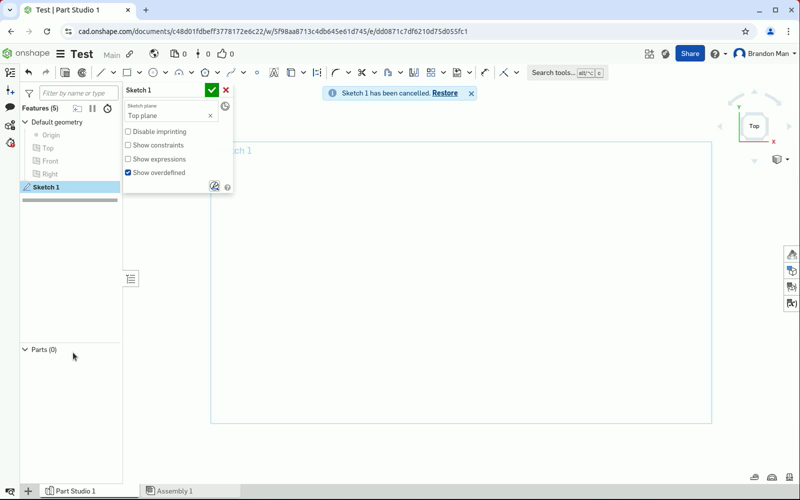
key(y)
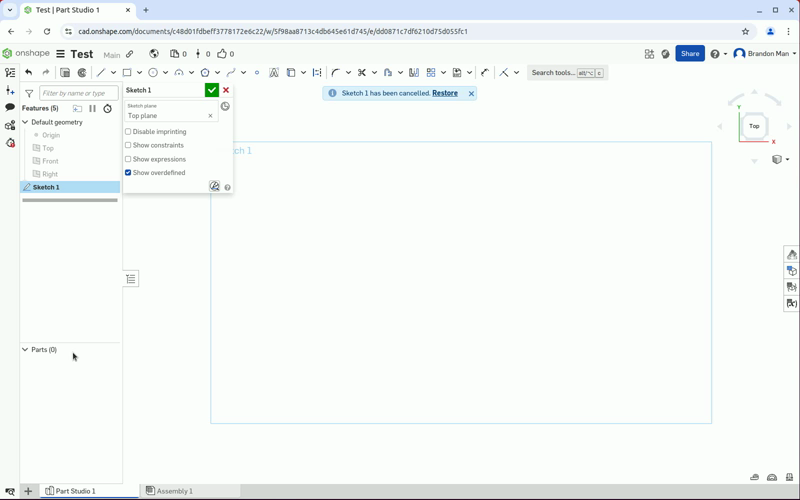
key(a)
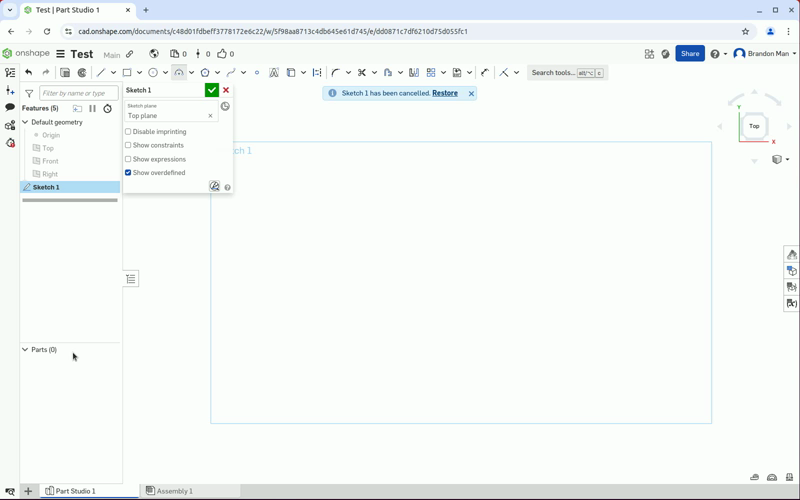
key_down(shift)
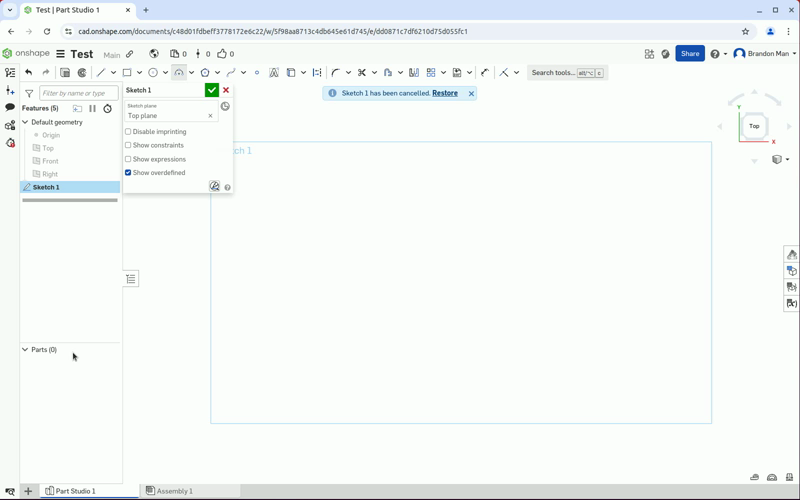
mouse_move(460, 281)
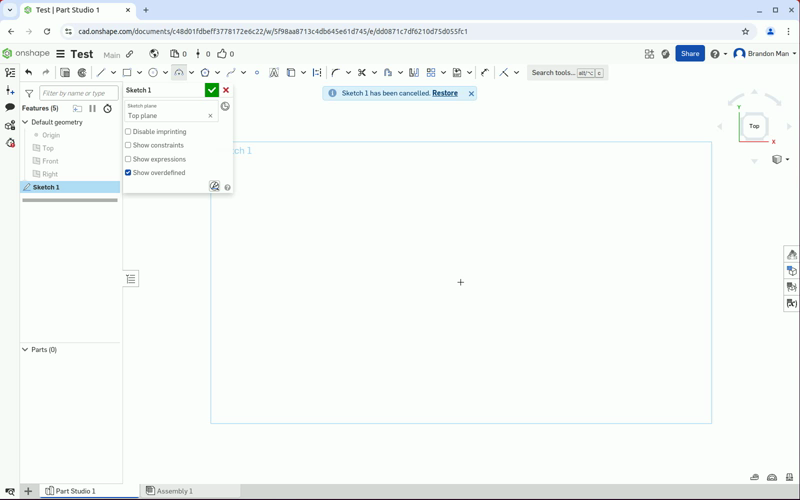
click(460, 281)
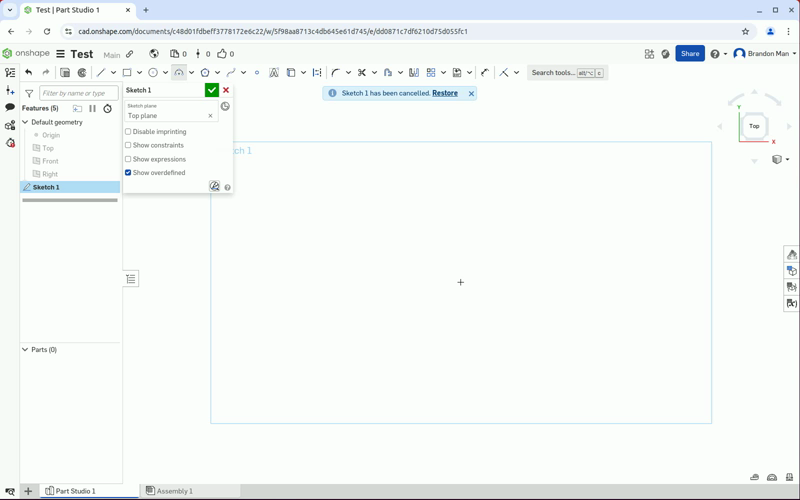
key_up(shift)
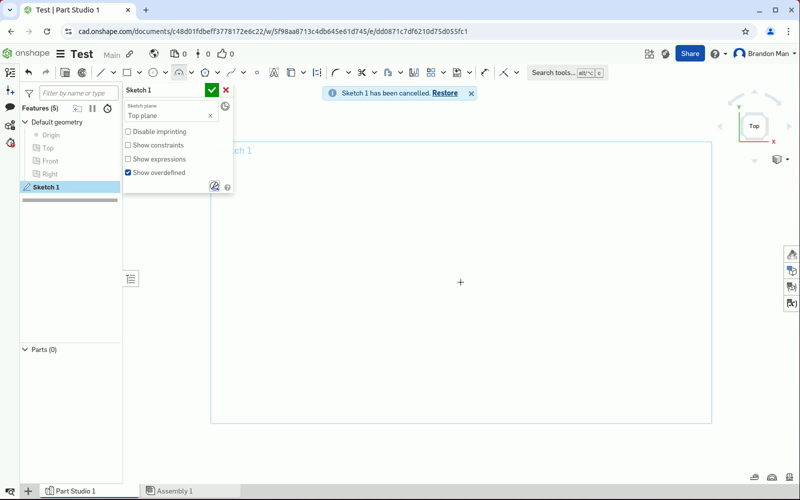
key_down(shift)
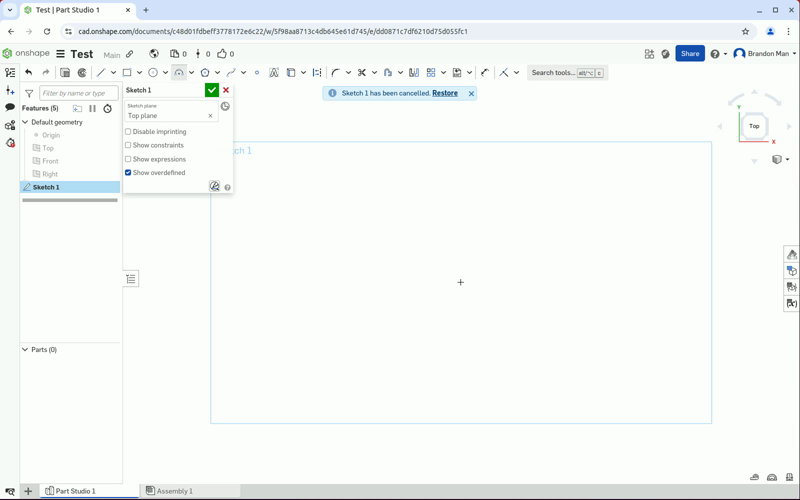
mouse_move(461, 282)
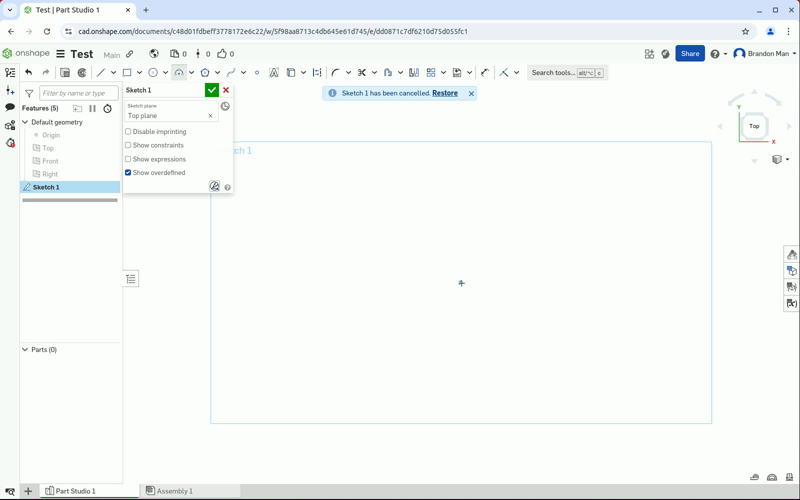
scroll(6)
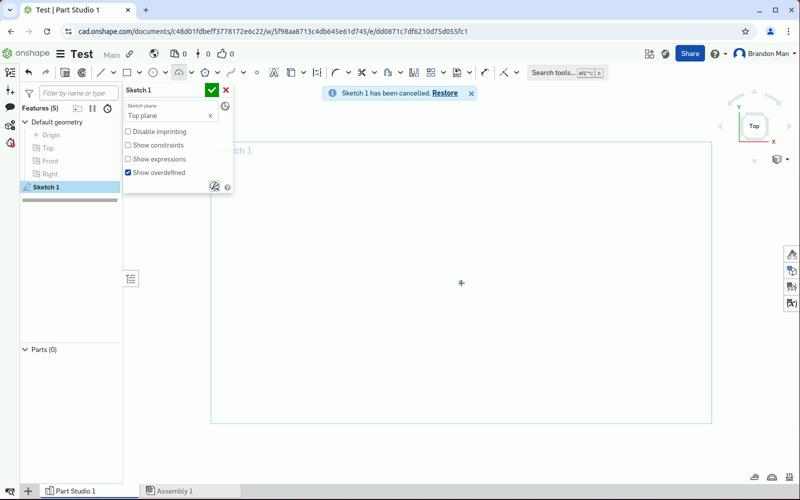
scroll(6)
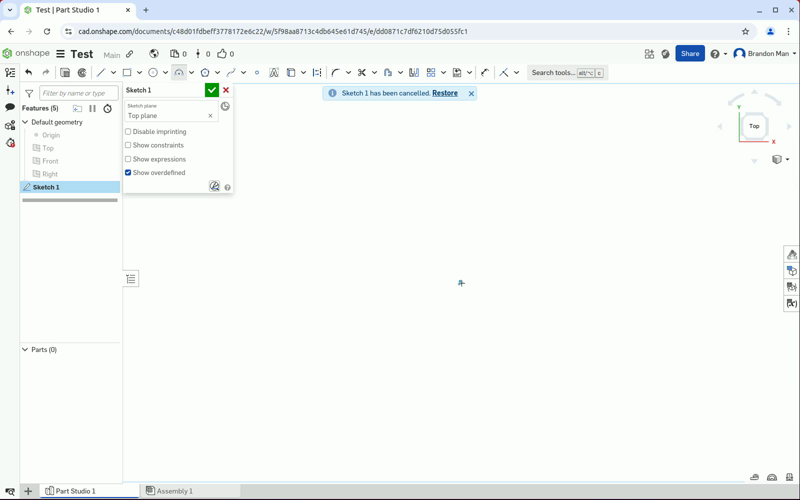
scroll(6)
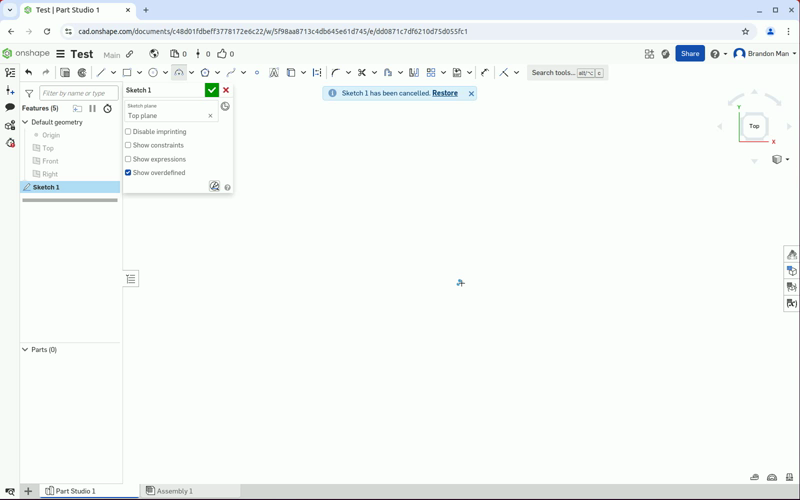
scroll(6)
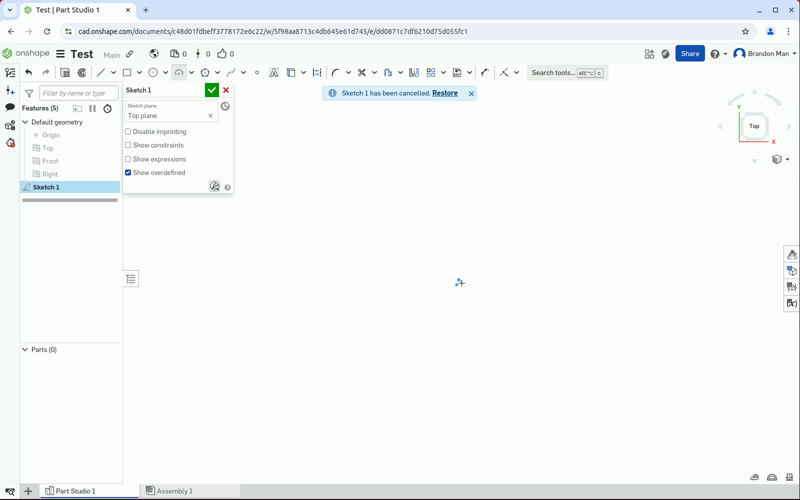
scroll(6)
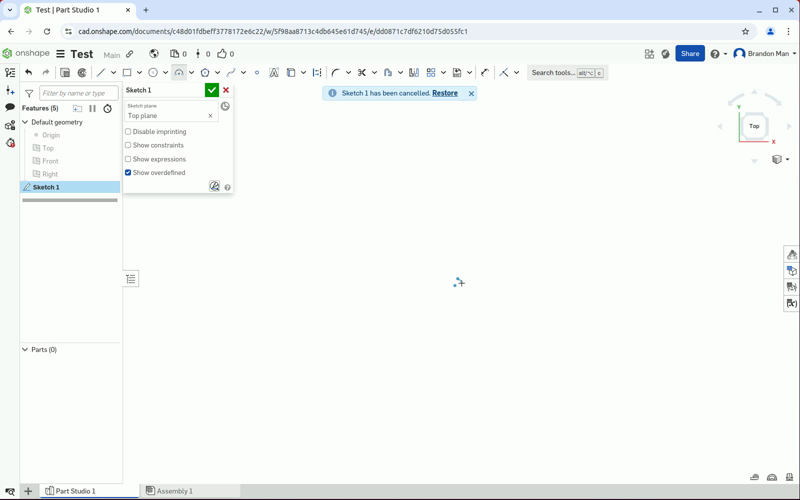
scroll(6)
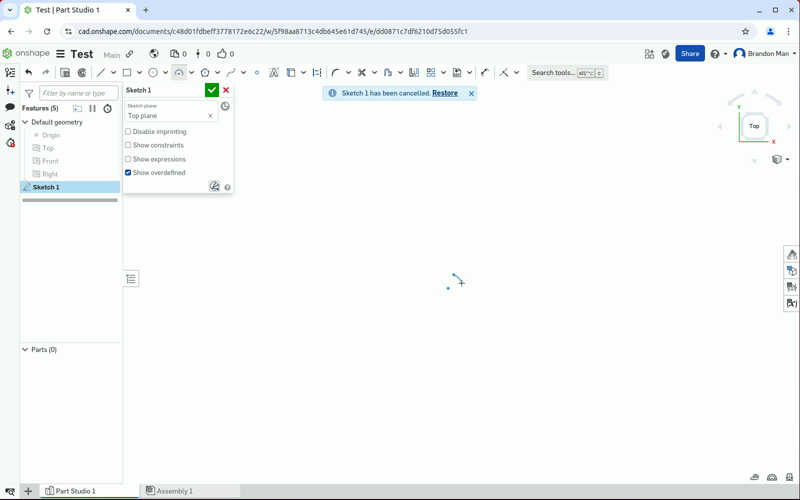
scroll(6)
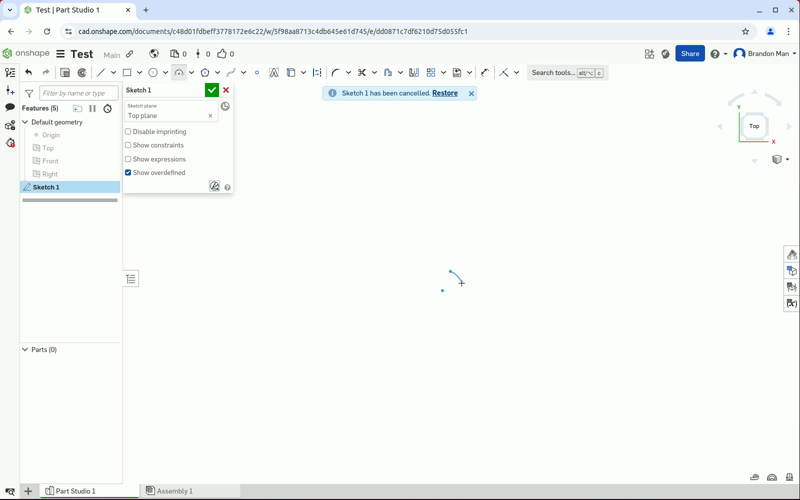
click(461, 282)
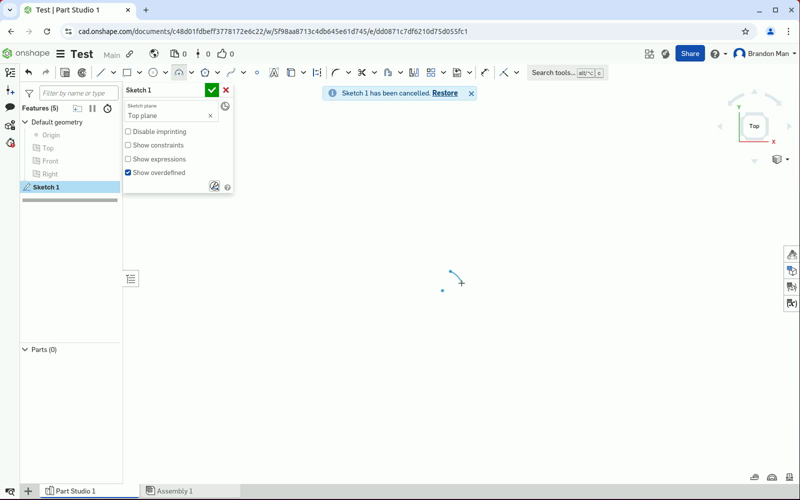
scroll(-6)
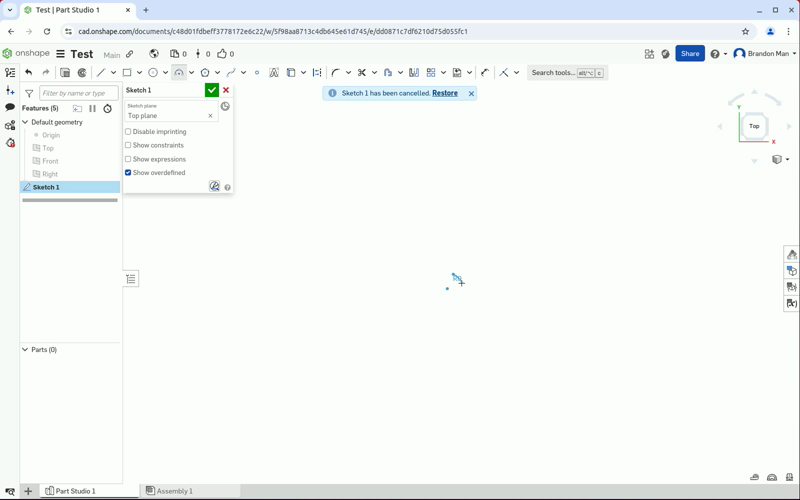
scroll(-6)
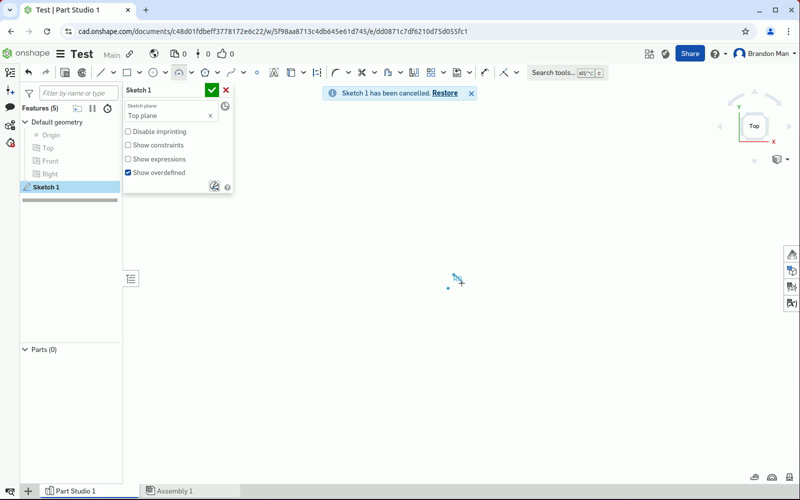
scroll(-6)
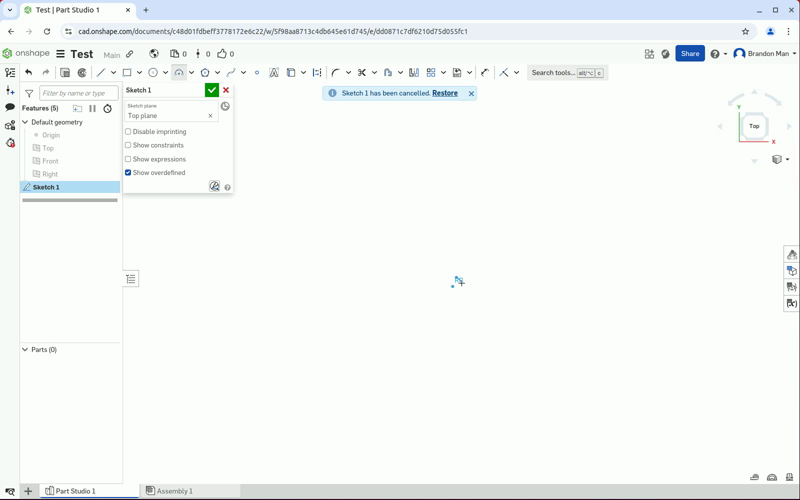
scroll(-6)
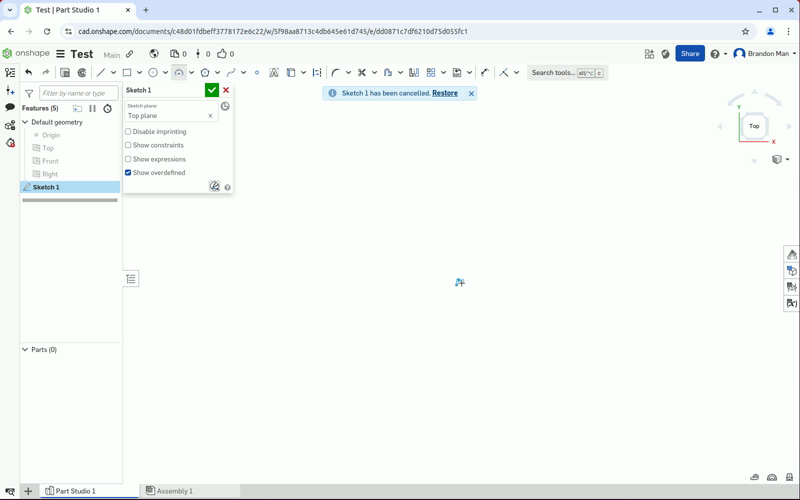
scroll(-6)
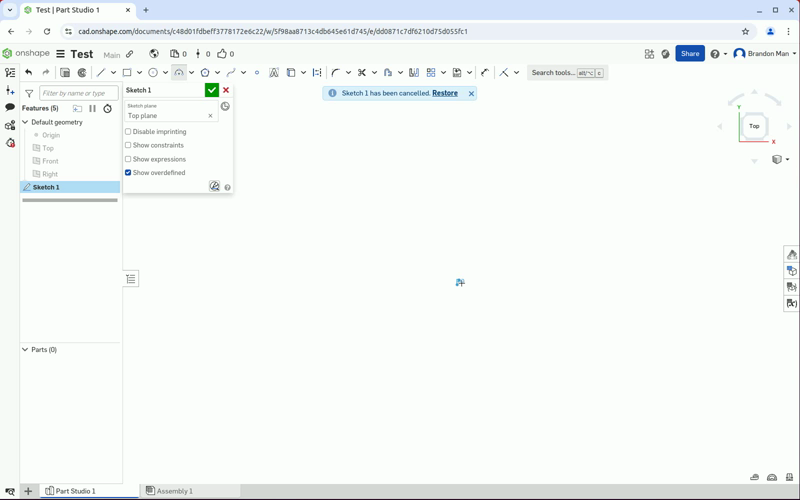
scroll(-6)
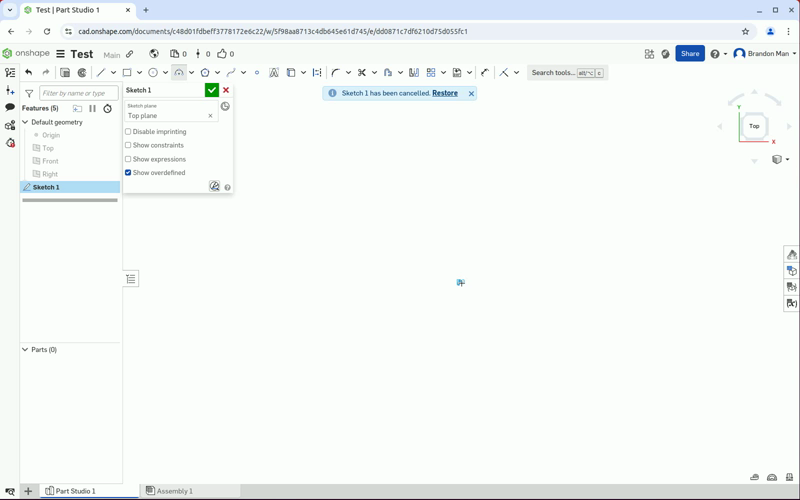
scroll(-6)
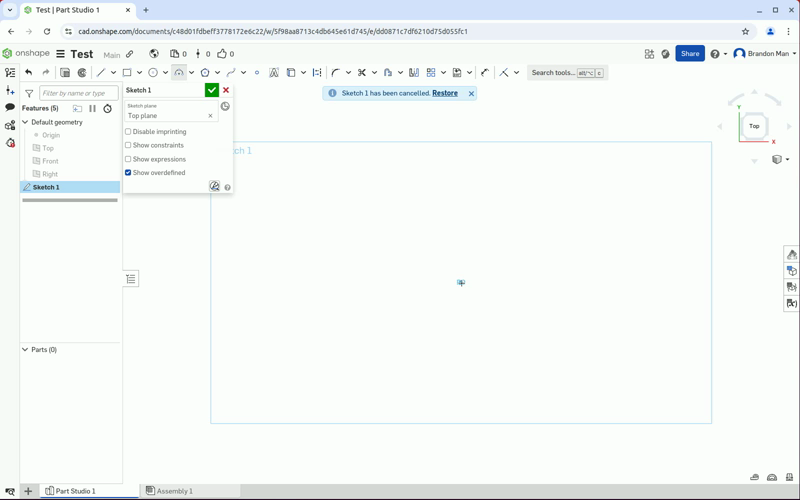
mouse_move(461, 282)
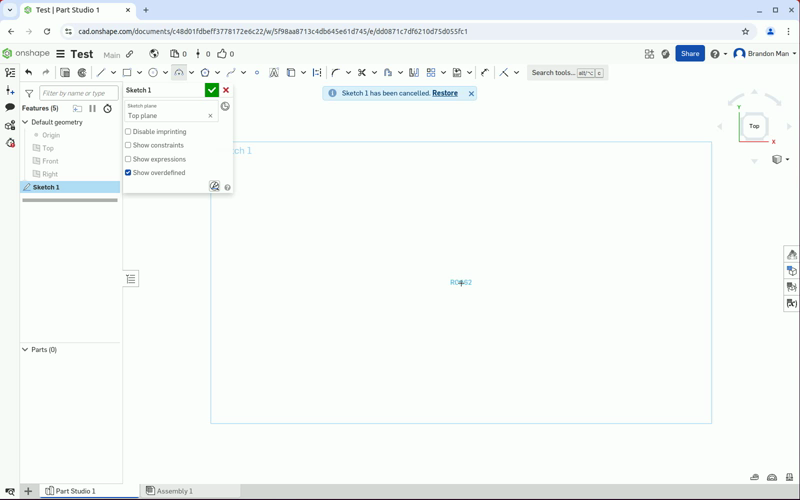
scroll(6)
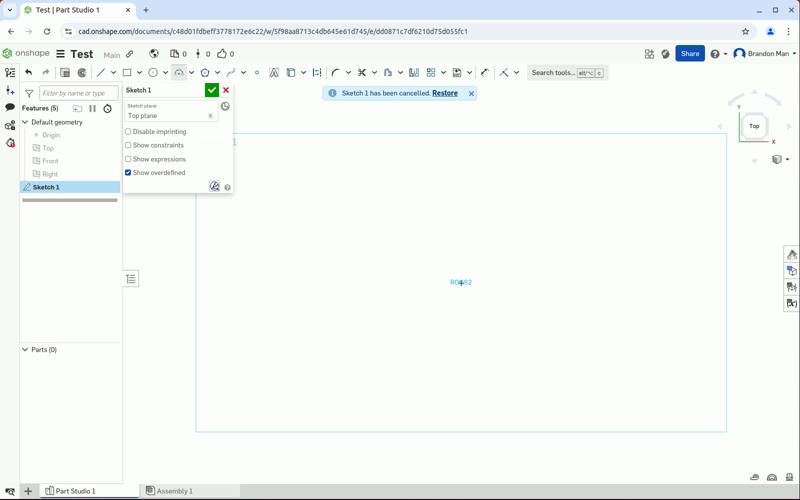
scroll(6)
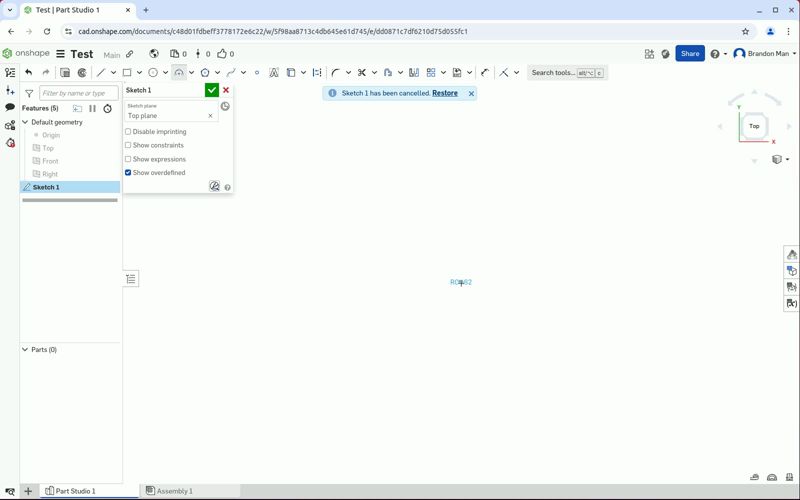
scroll(6)
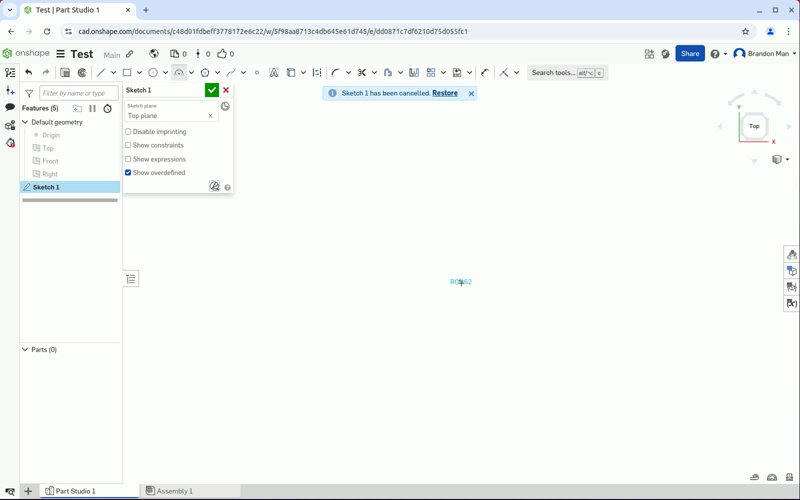
scroll(6)
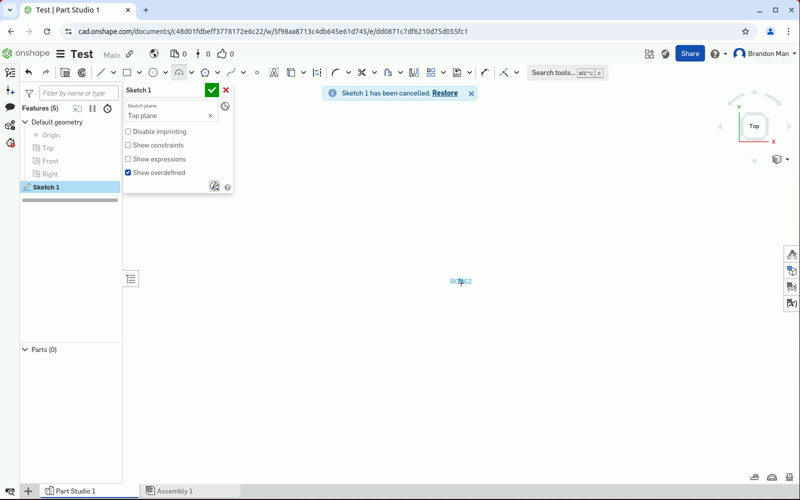
scroll(6)
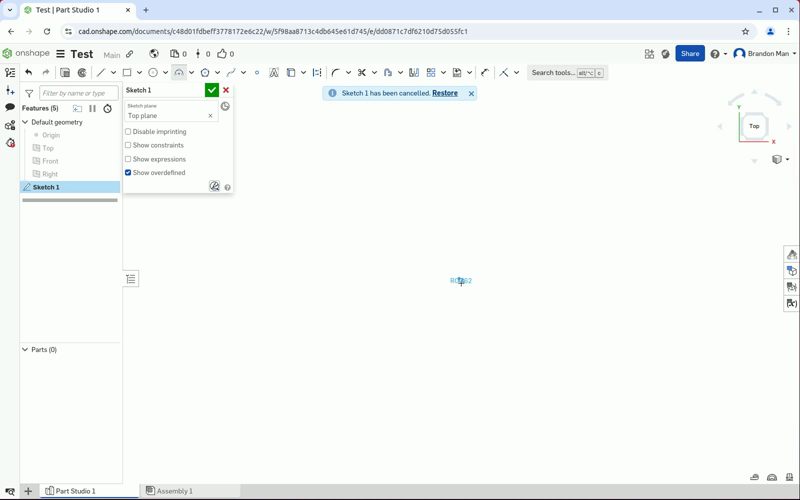
scroll(6)
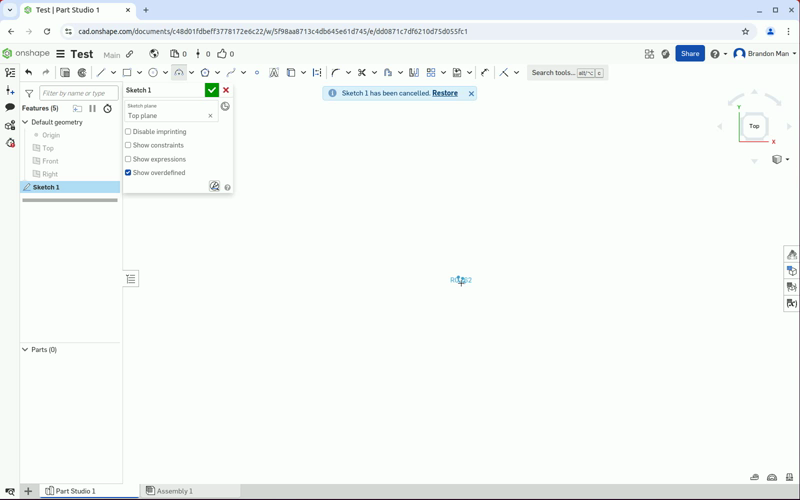
scroll(6)
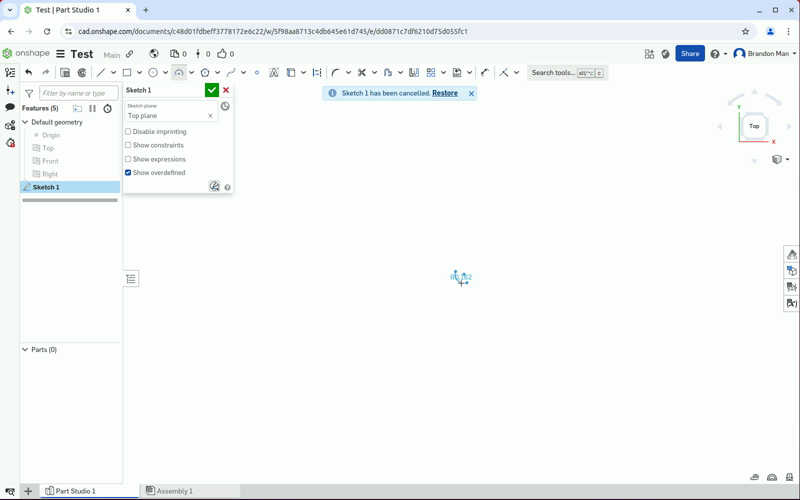
click(461, 282)
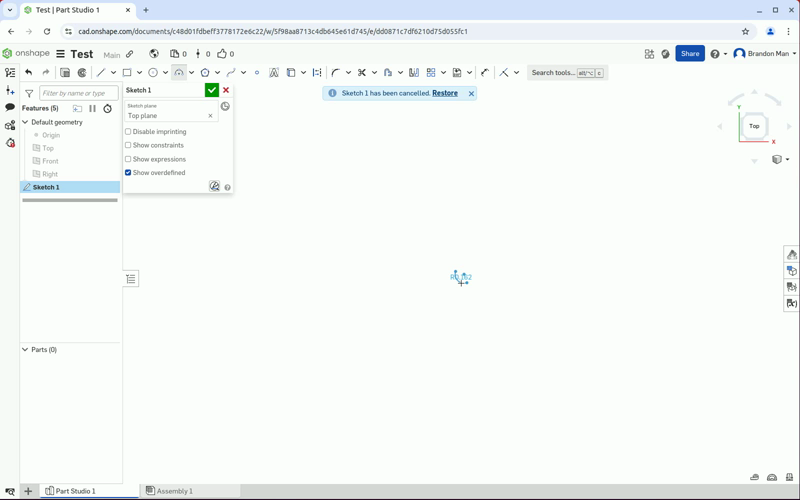
scroll(-6)
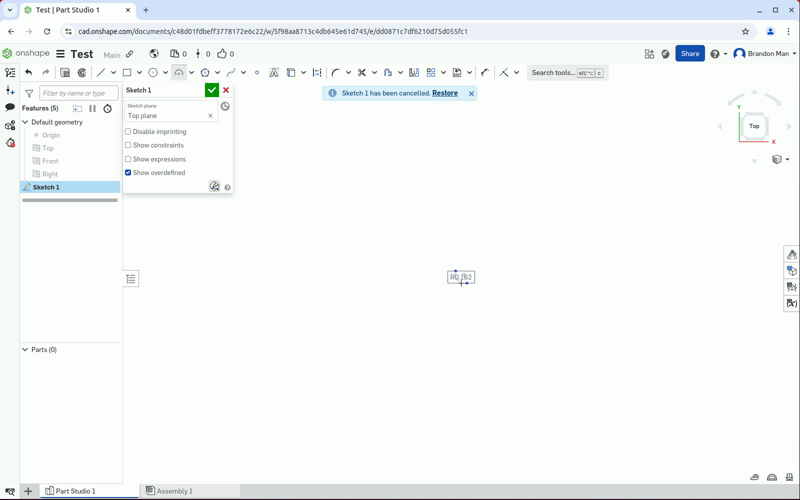
scroll(-6)
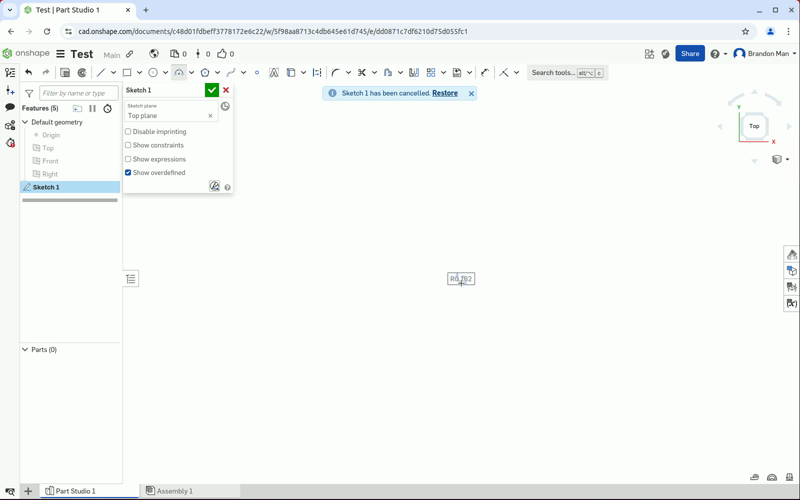
scroll(-6)
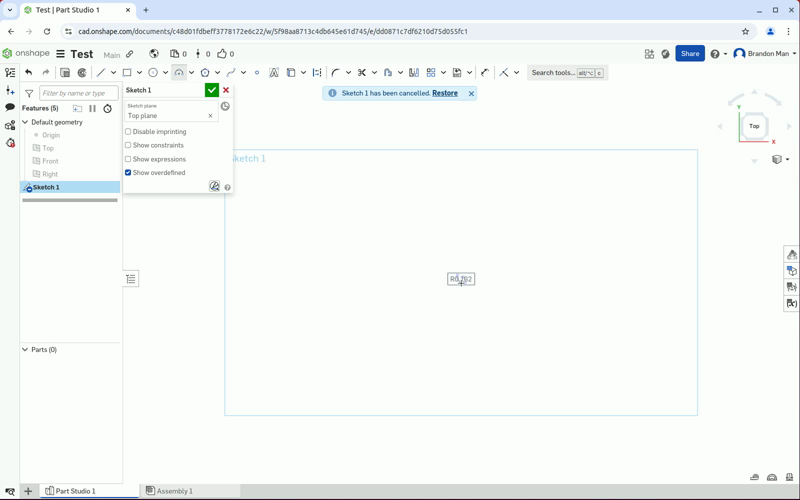
scroll(-6)
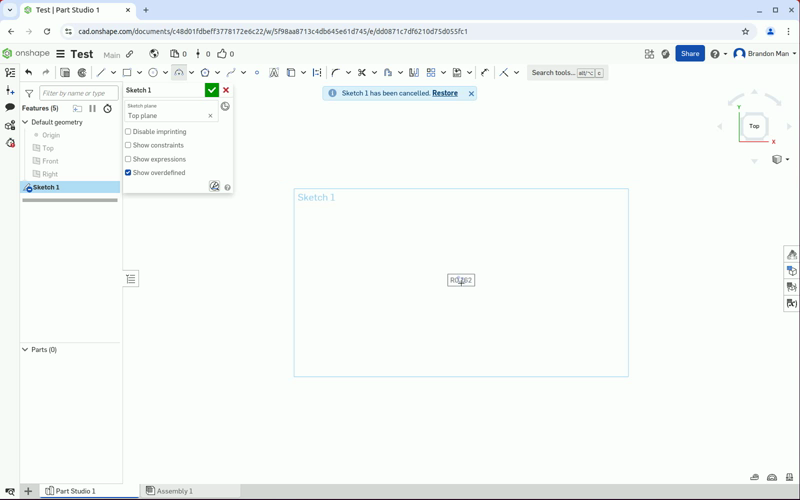
scroll(-6)
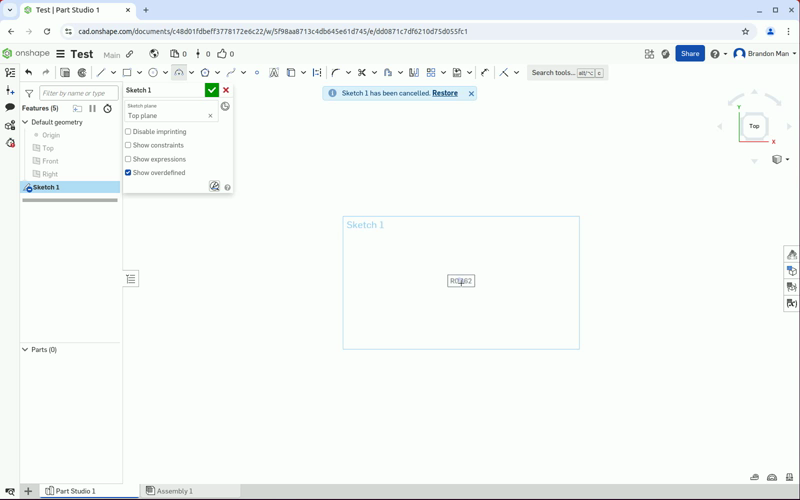
scroll(-6)
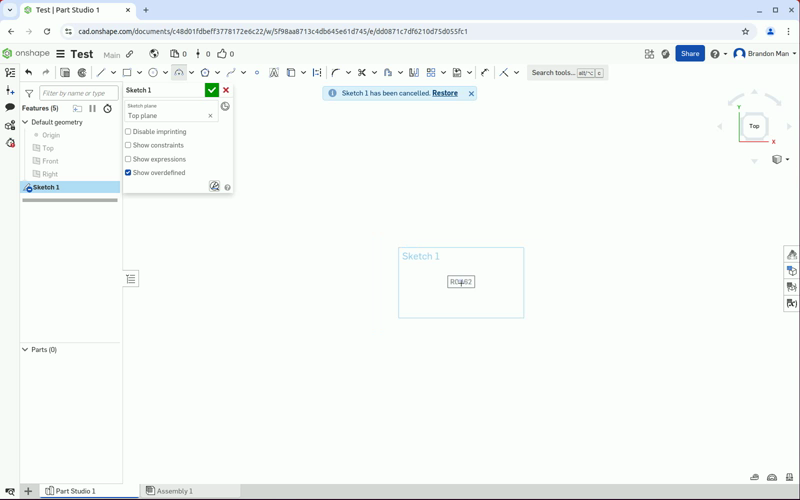
scroll(-6)
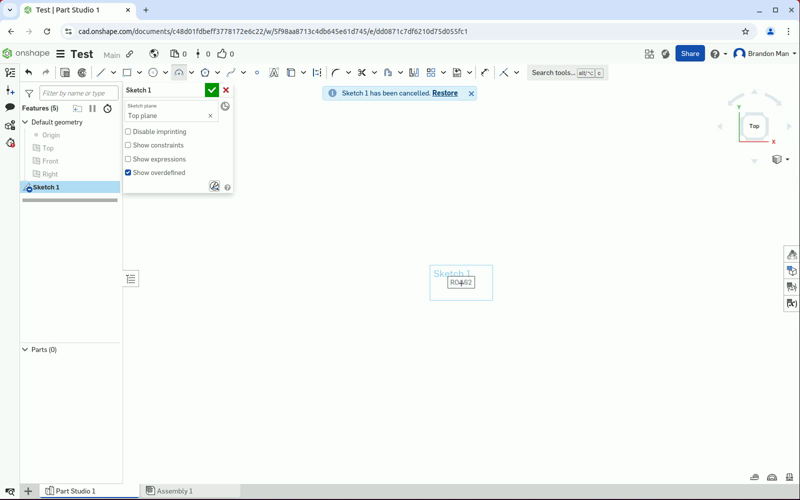
key_up(shift)
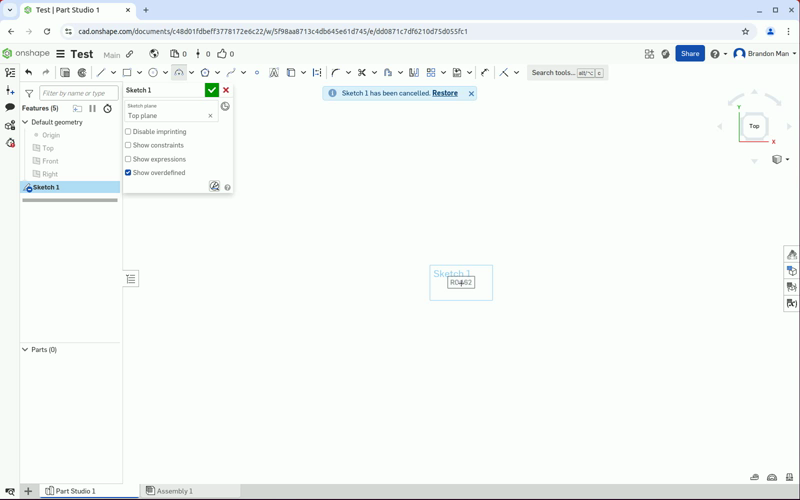
key(esc)
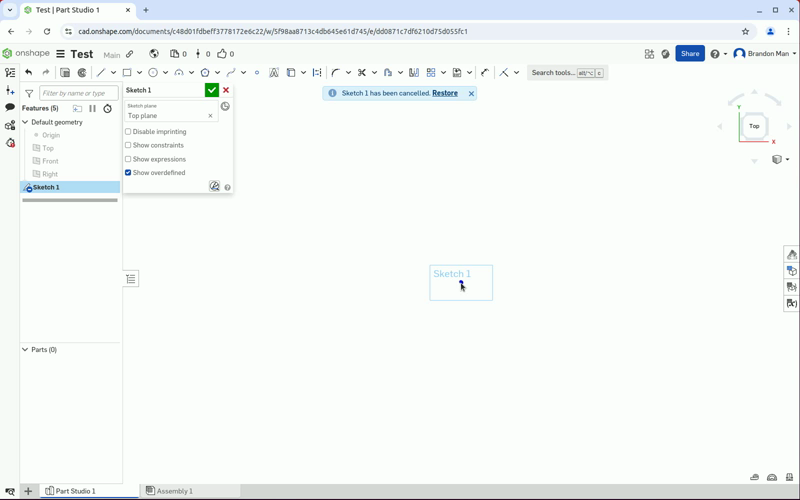
key(l)
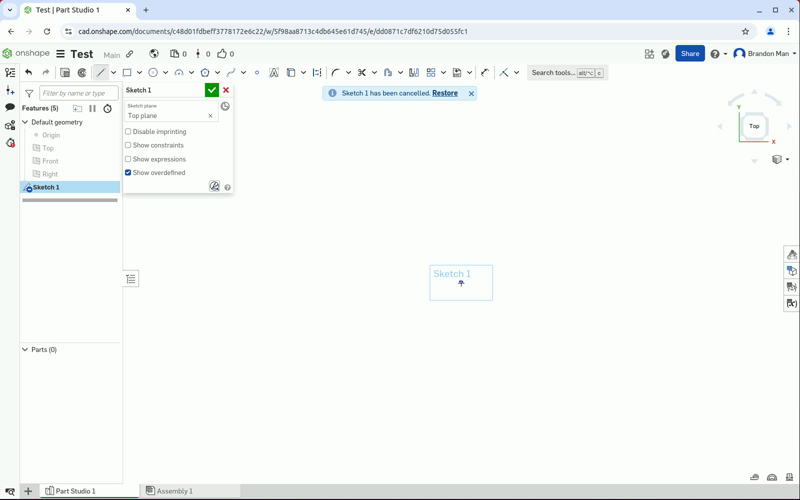
mouse_move(461, 282)
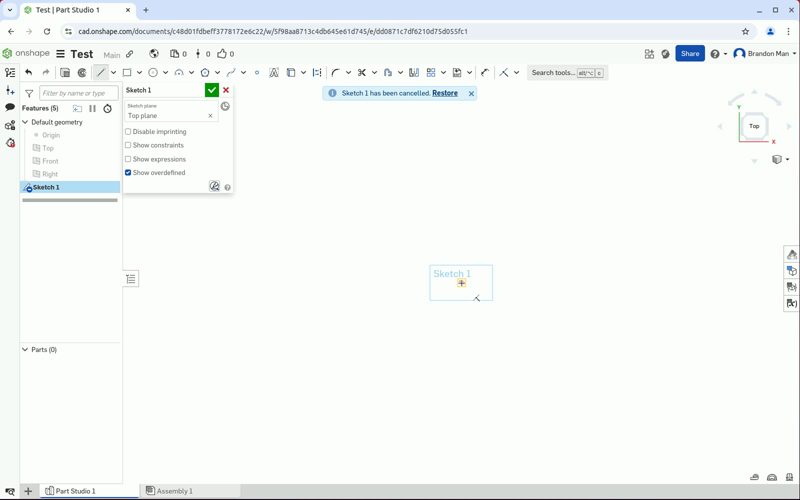
scroll(6)
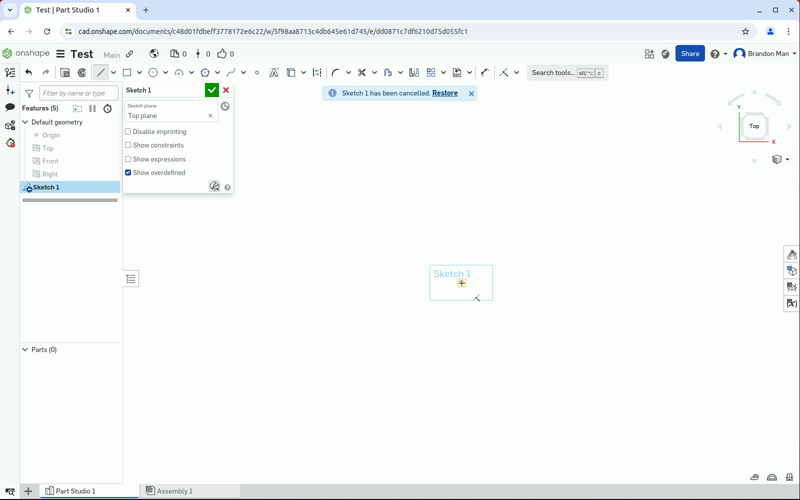
scroll(6)
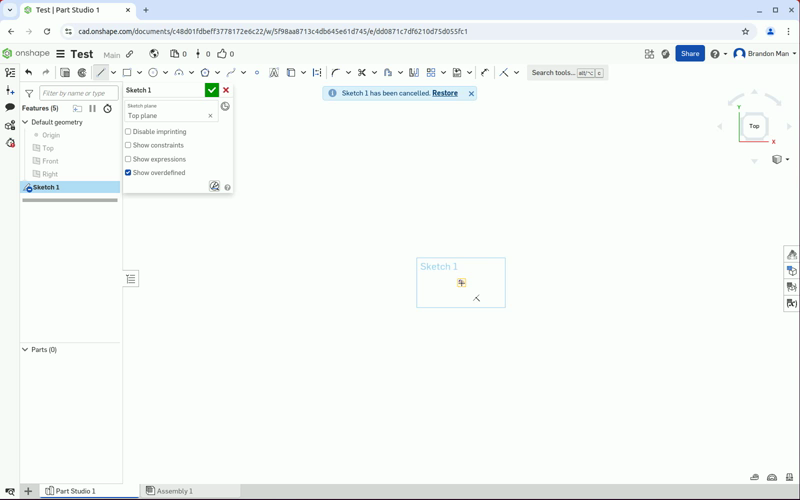
scroll(6)
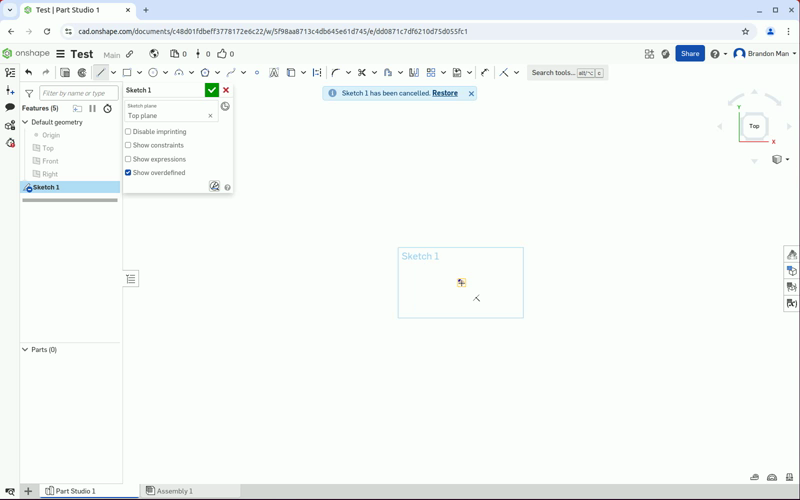
scroll(6)
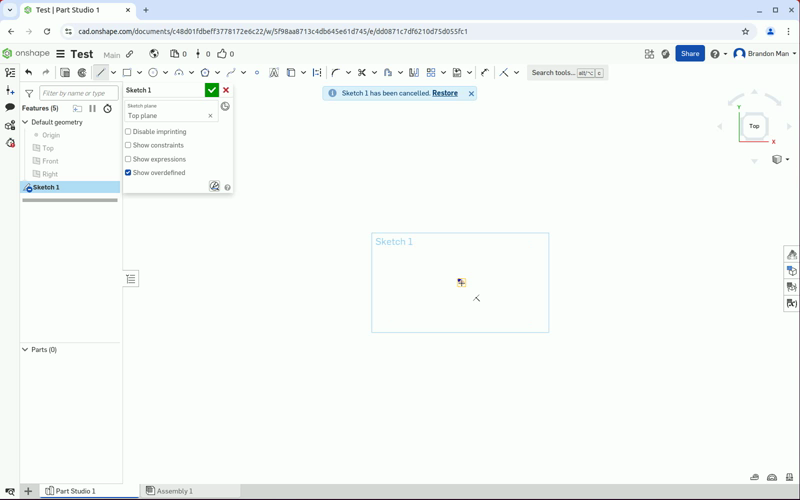
scroll(6)
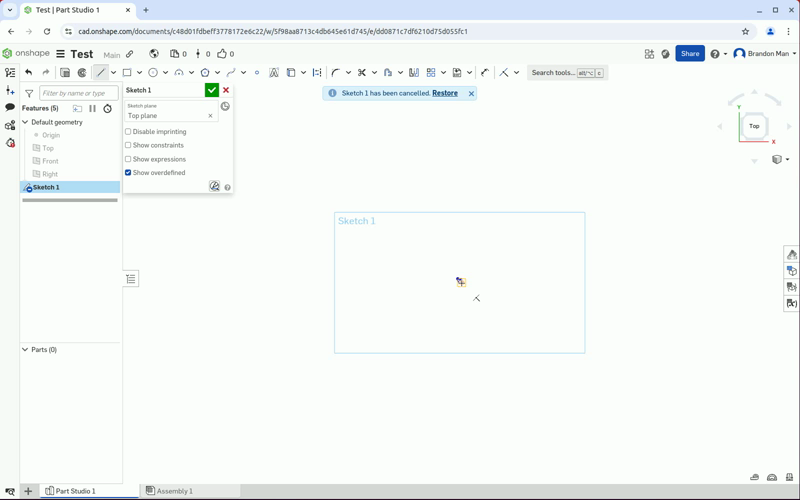
scroll(6)
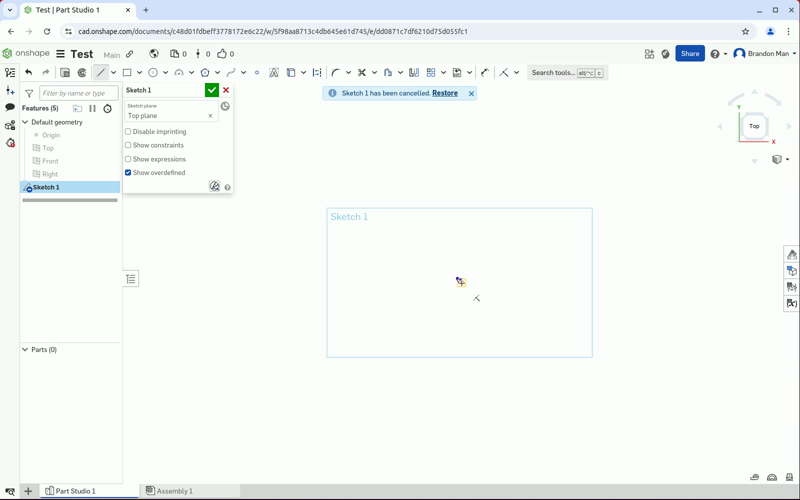
scroll(6)
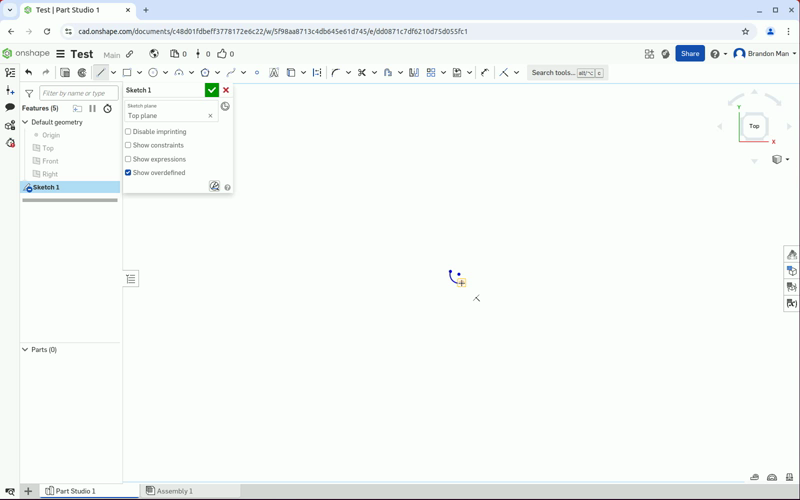
click(461, 282)
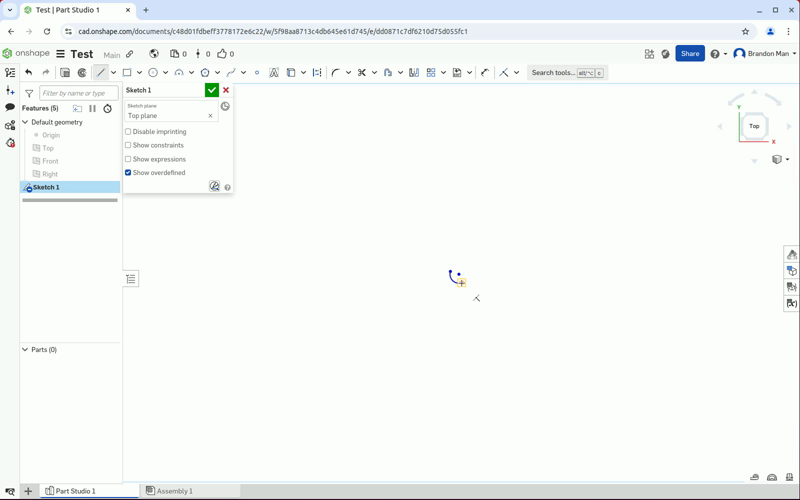
scroll(-6)
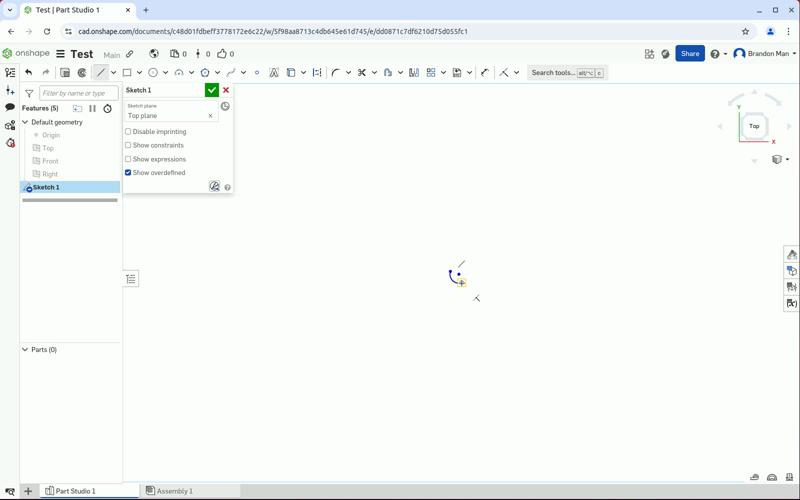
scroll(-6)
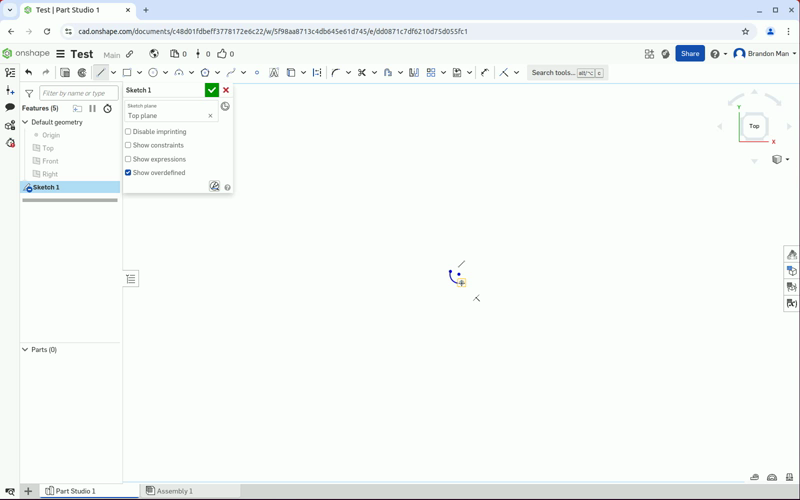
scroll(-6)
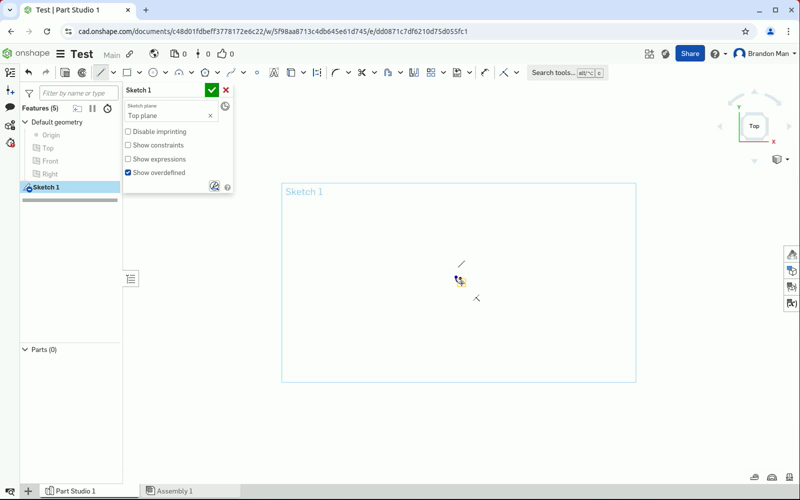
scroll(-6)
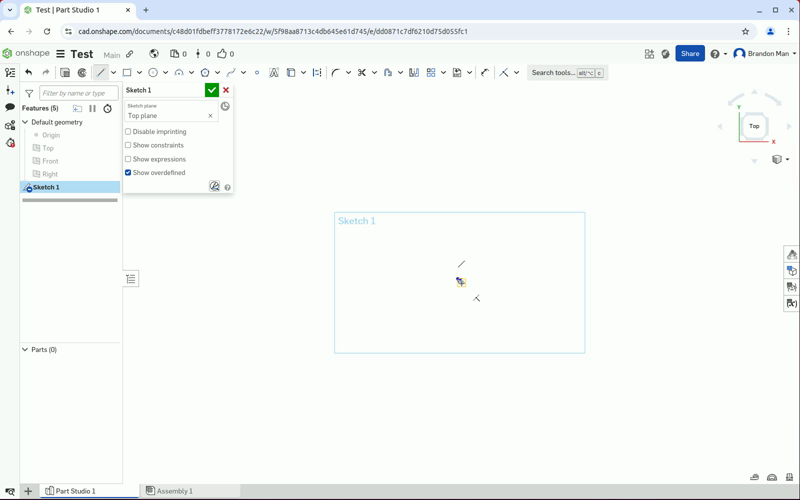
scroll(-6)
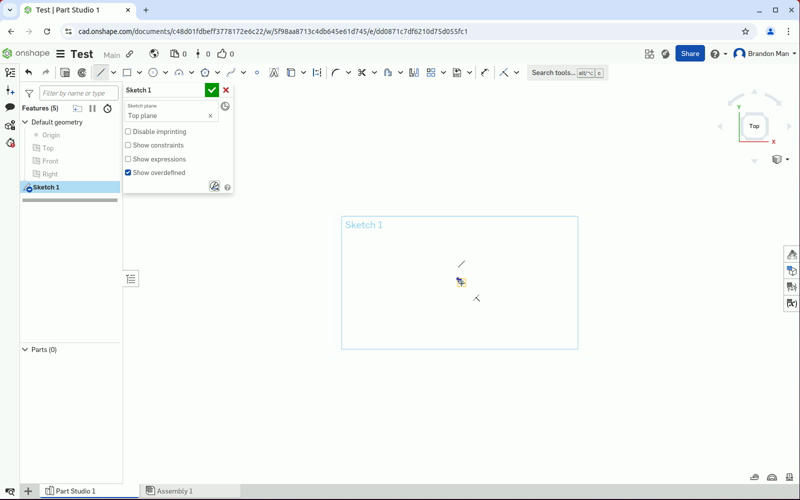
scroll(-6)
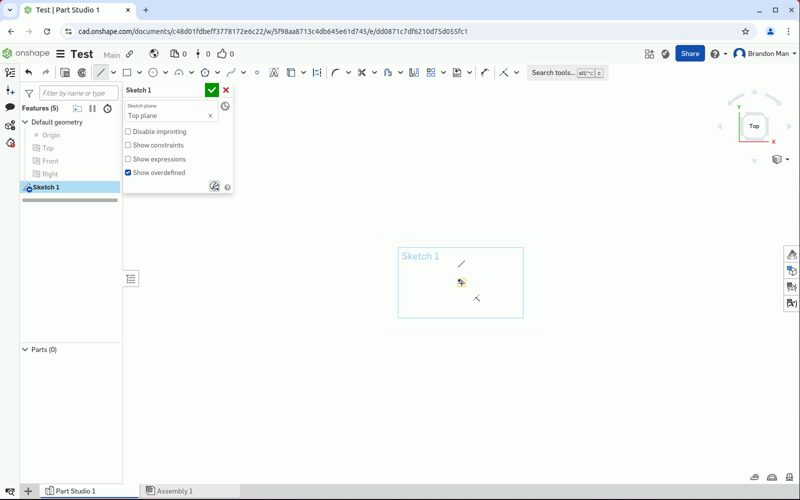
scroll(-6)
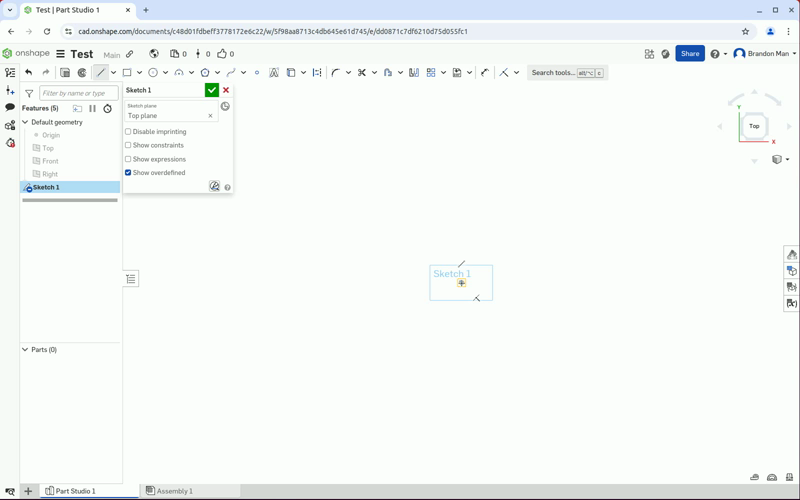
key_down(shift)
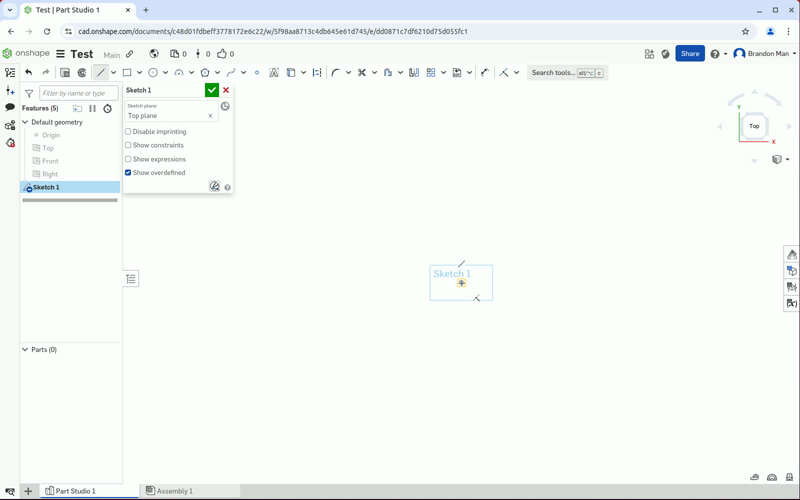
mouse_move(568, 282)
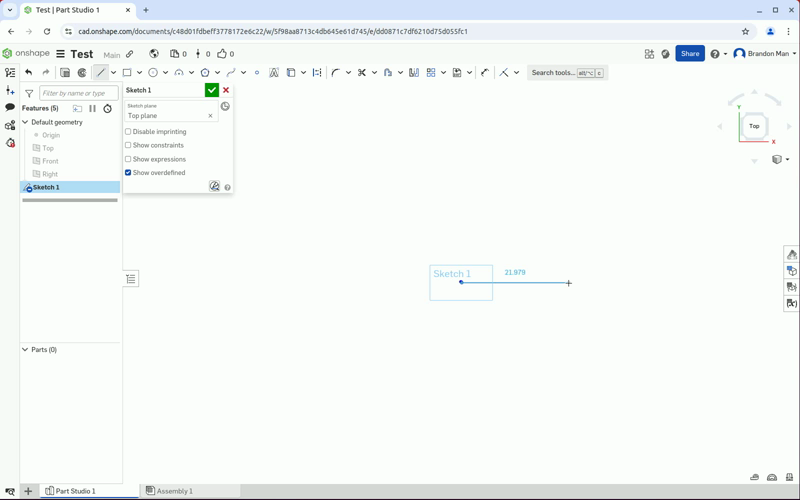
click(568, 282)
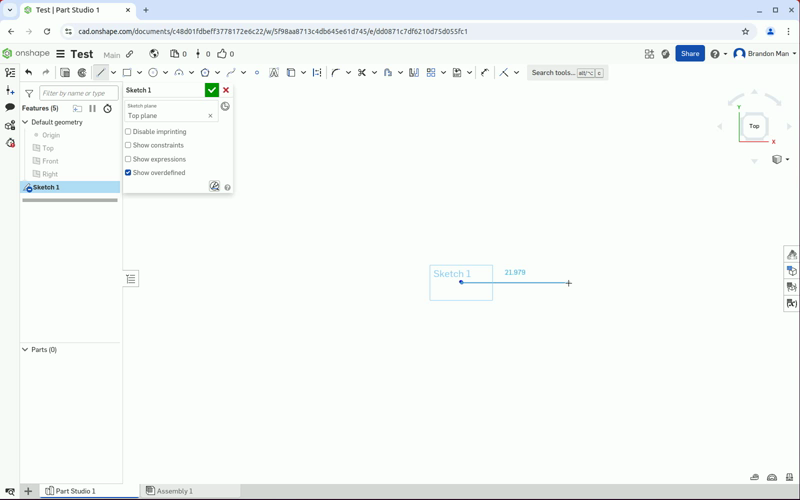
key_up(shift)
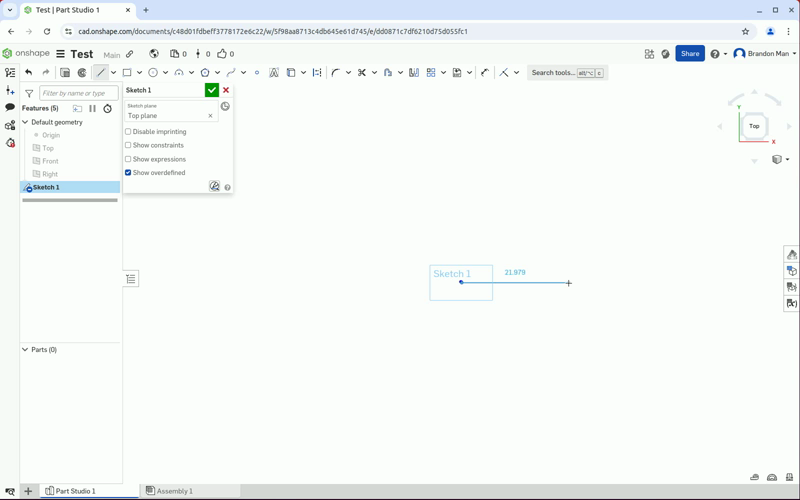
key(esc)
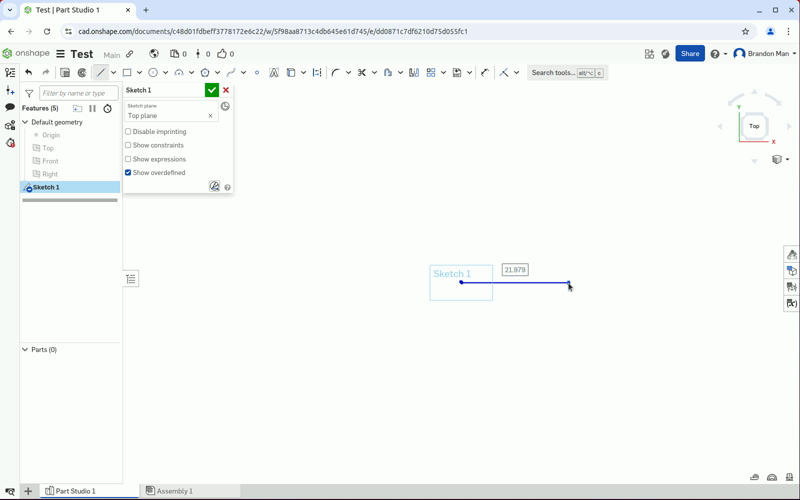
key(a)
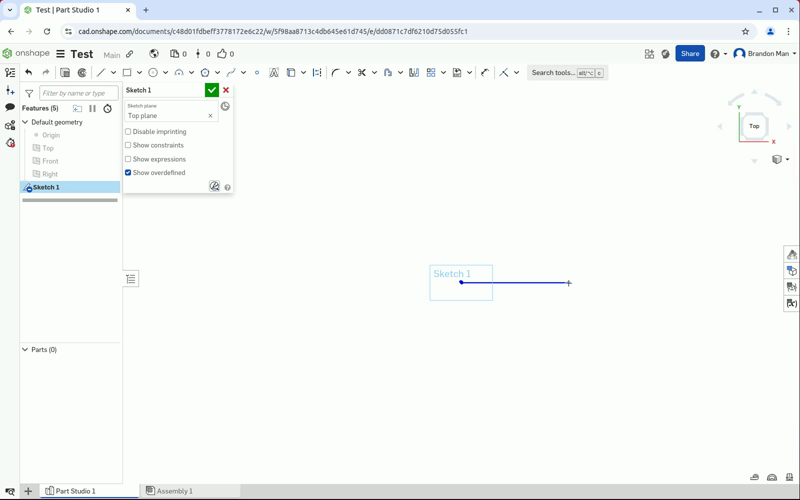
mouse_move(568, 282)
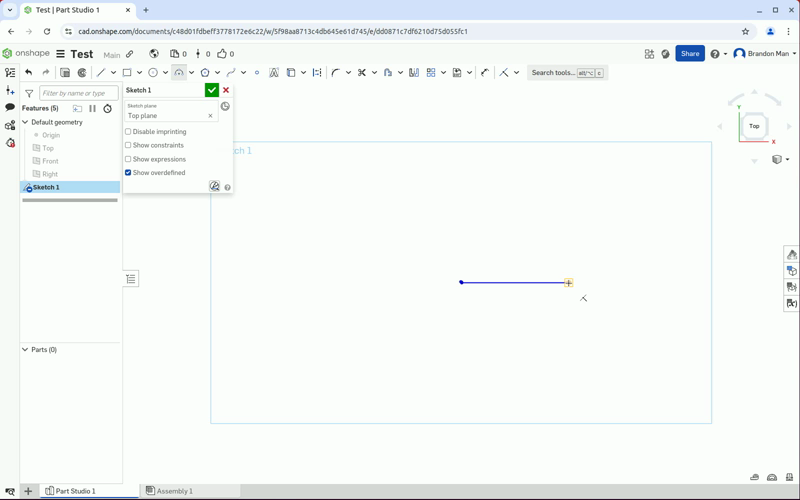
click(568, 282)
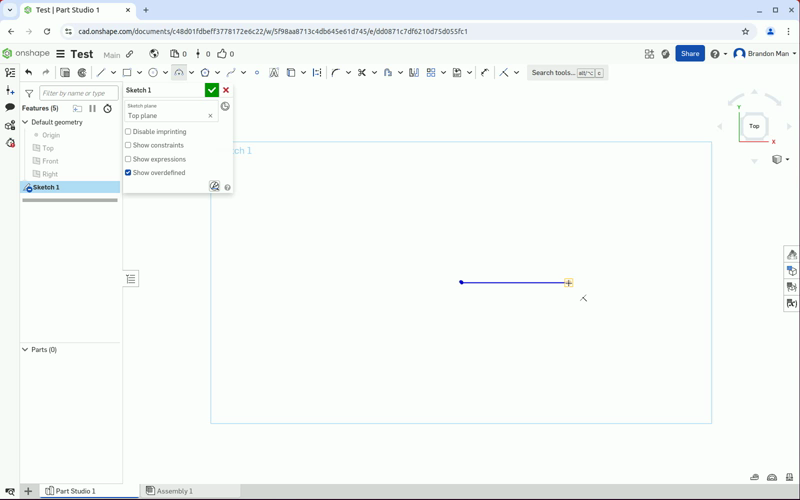
key_down(shift)
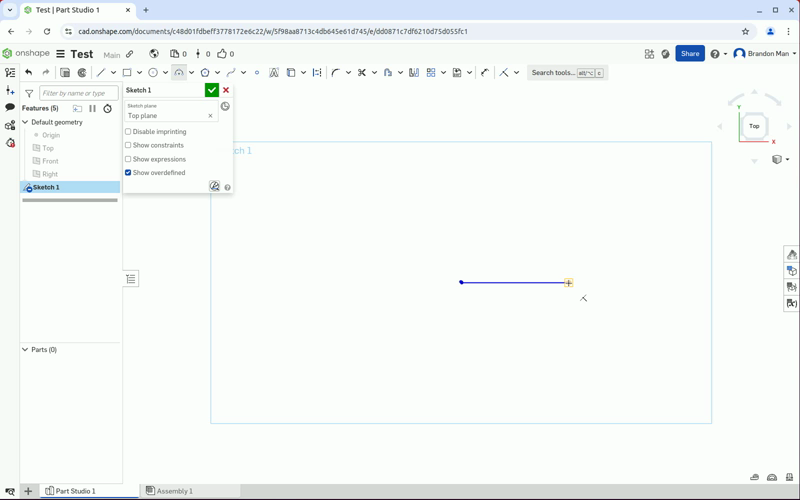
mouse_move(573, 279)
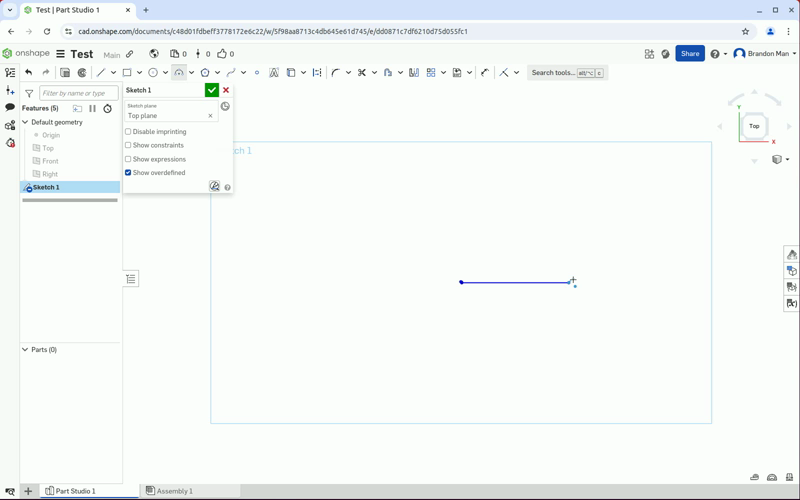
scroll(6)
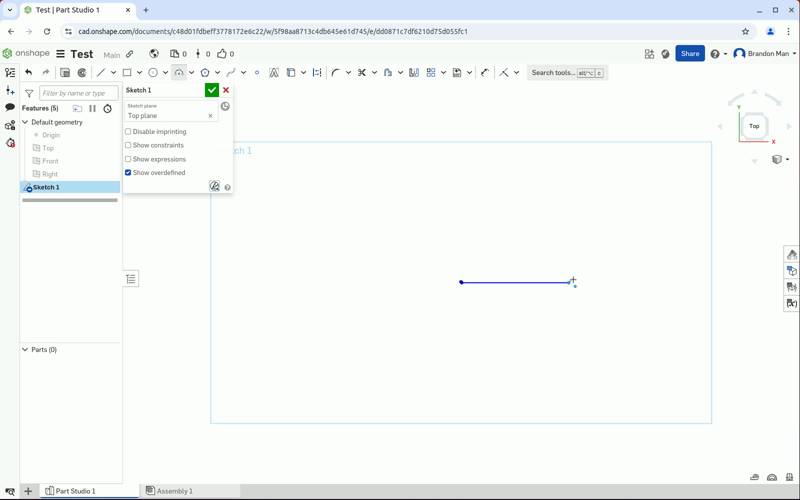
scroll(6)
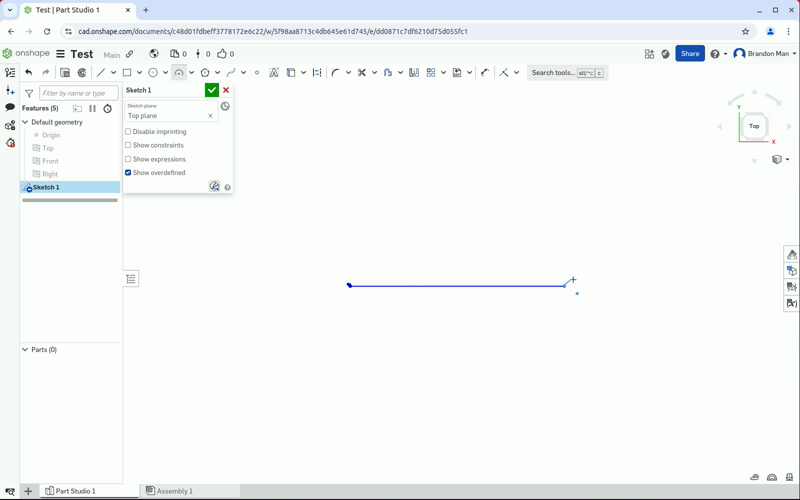
scroll(6)
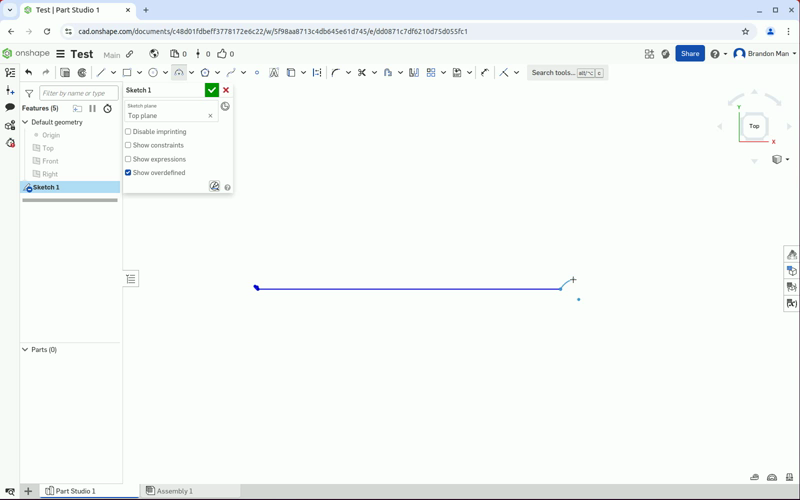
scroll(6)
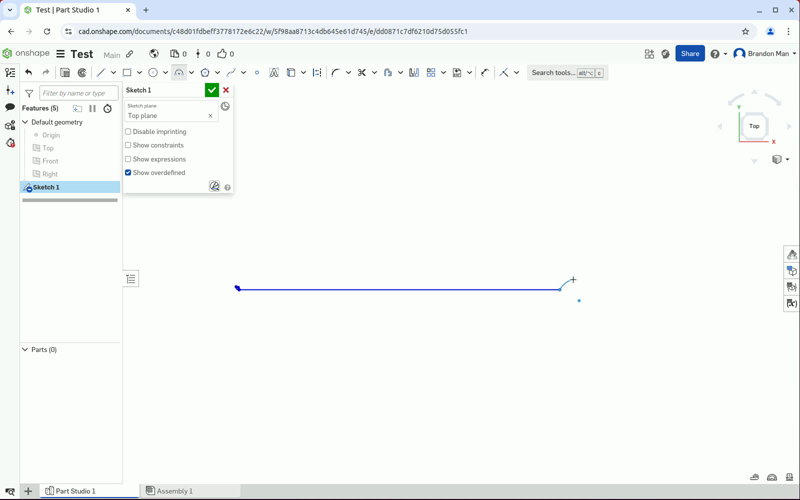
scroll(6)
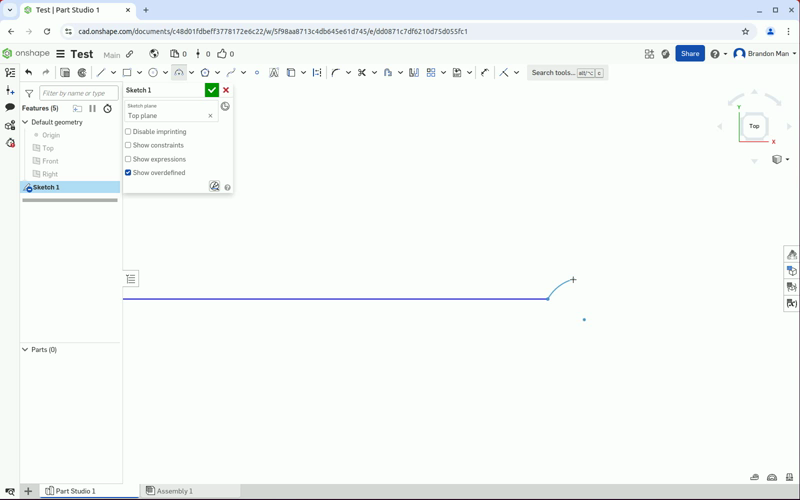
scroll(6)
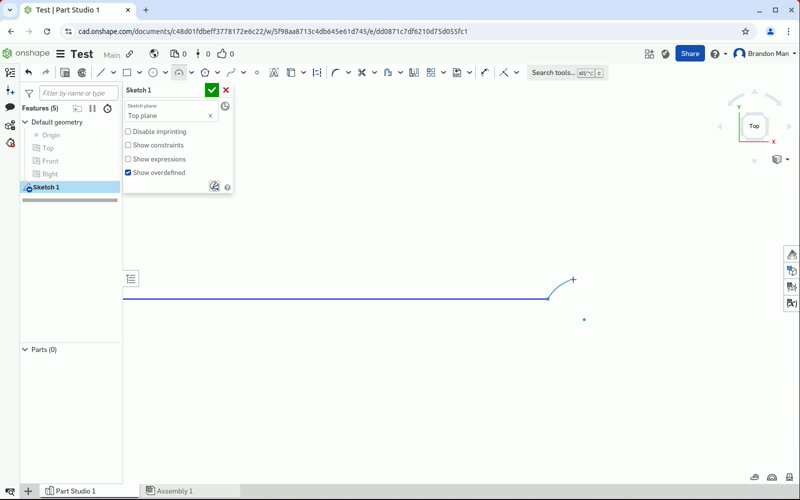
scroll(6)
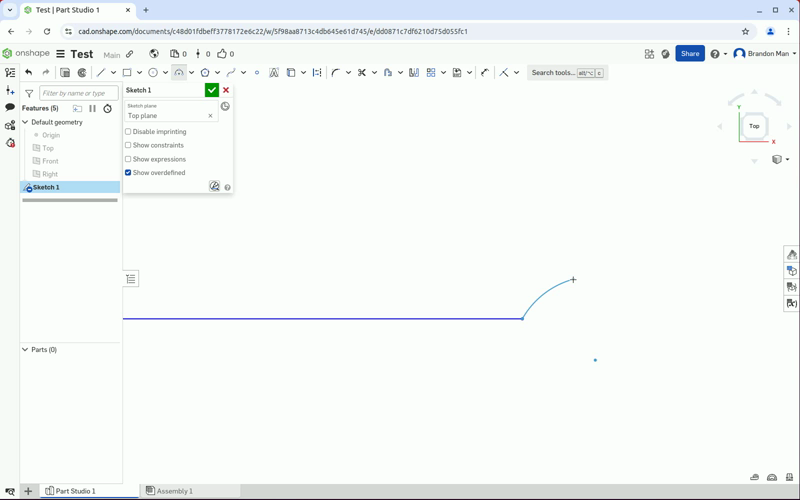
click(573, 279)
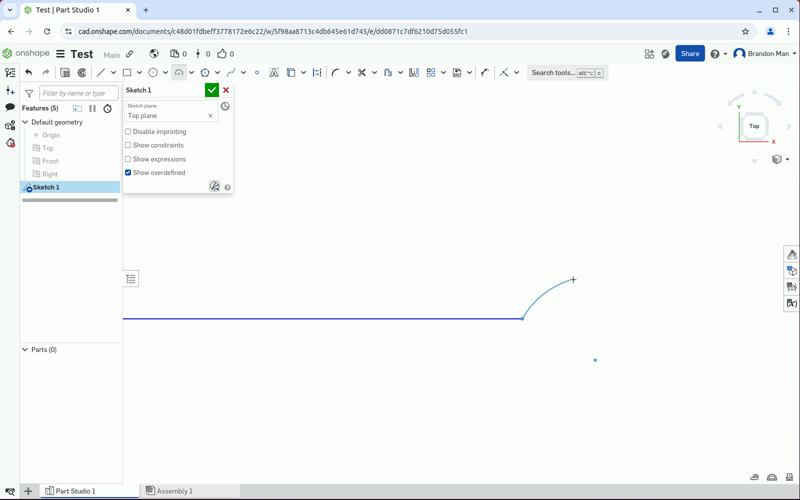
scroll(-6)
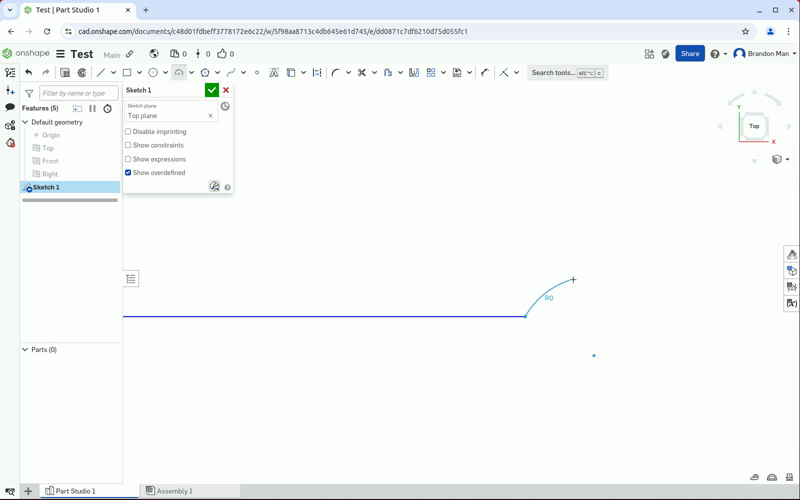
scroll(-6)
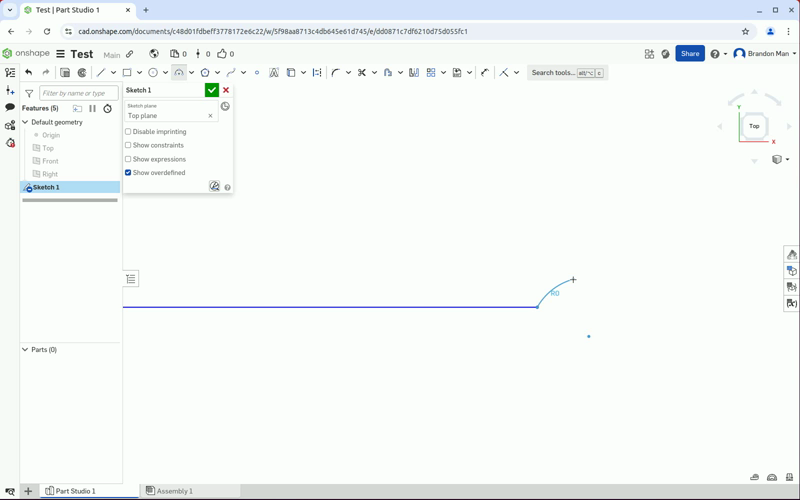
scroll(-6)
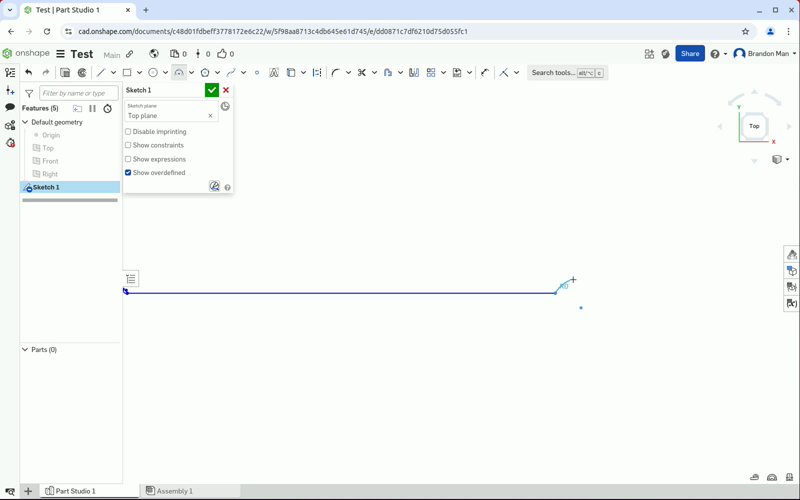
scroll(-6)
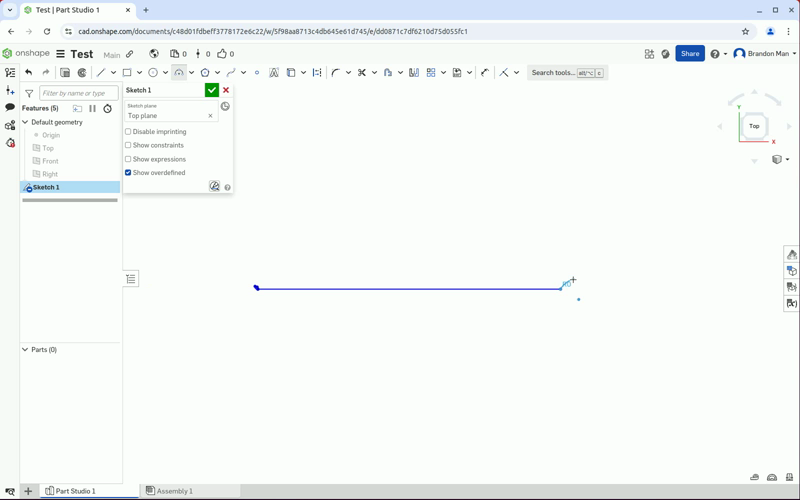
scroll(-6)
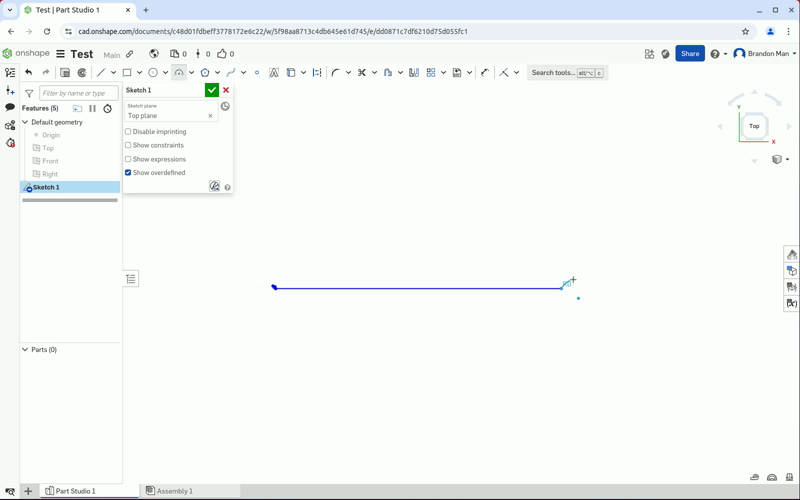
scroll(-6)
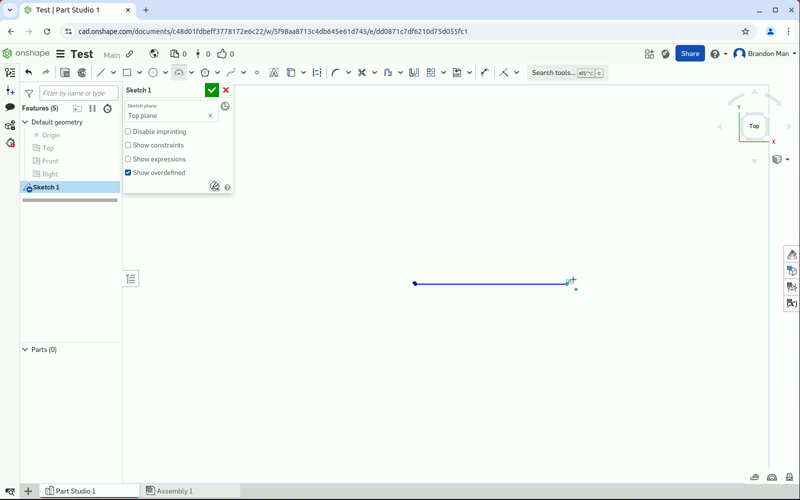
scroll(-6)
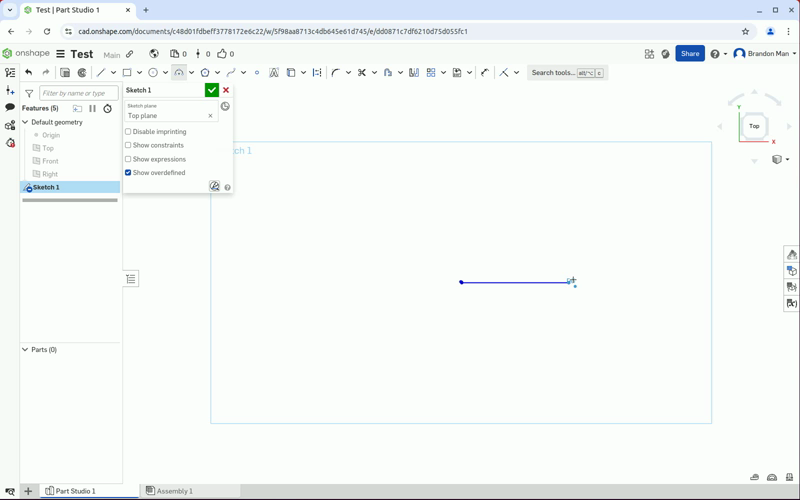
mouse_move(571, 282)
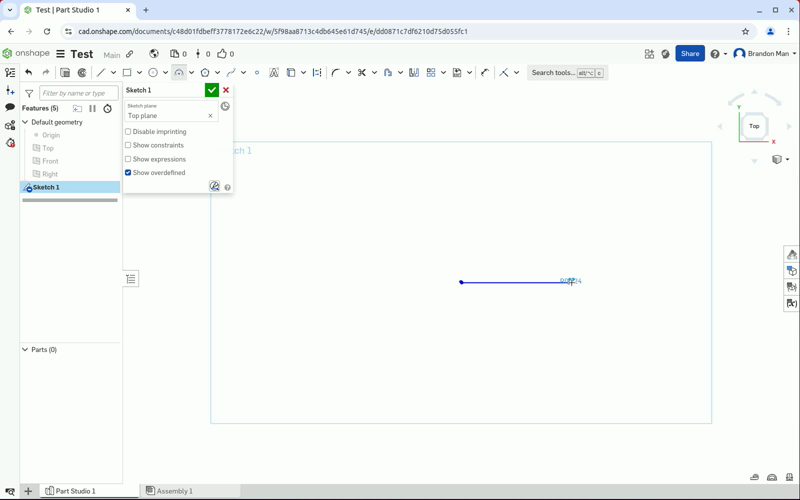
scroll(6)
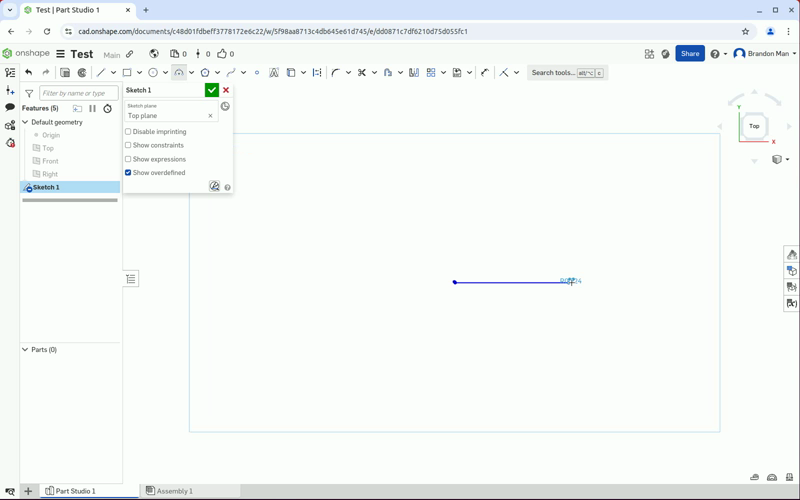
scroll(6)
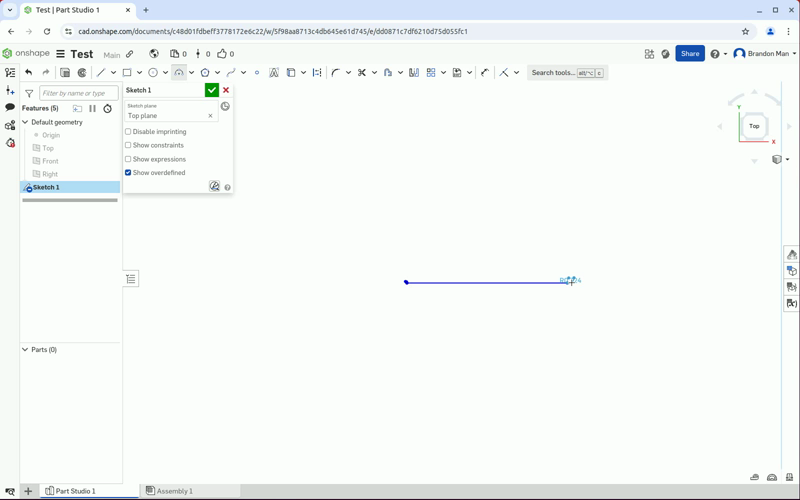
scroll(6)
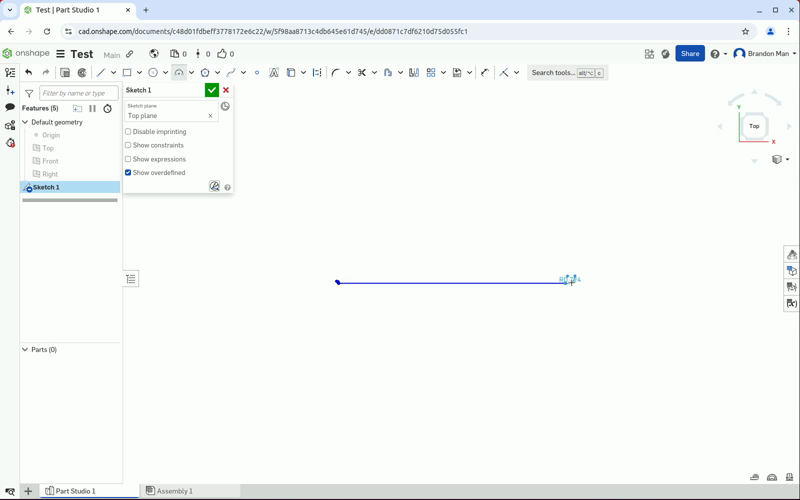
scroll(6)
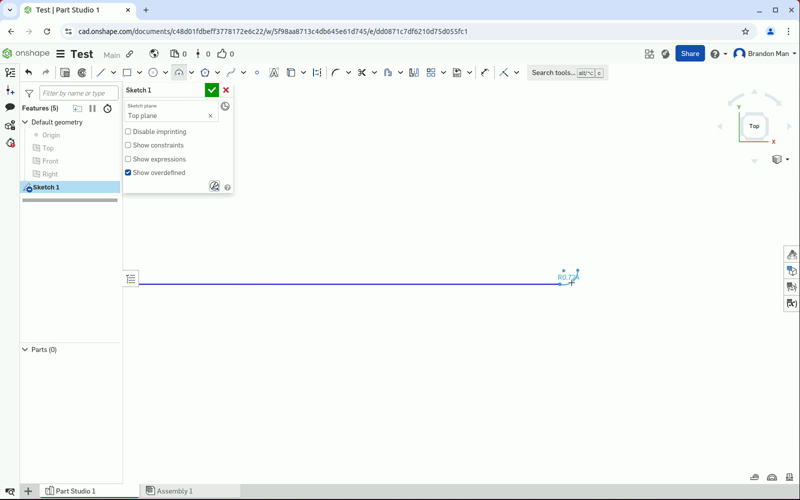
scroll(6)
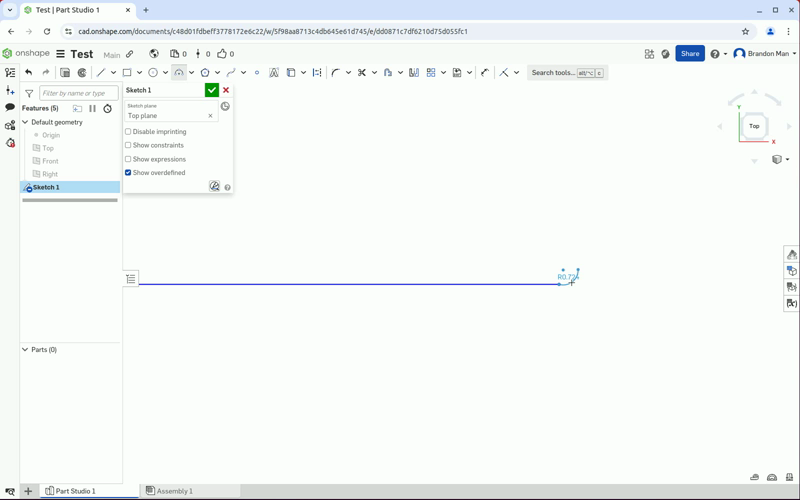
scroll(6)
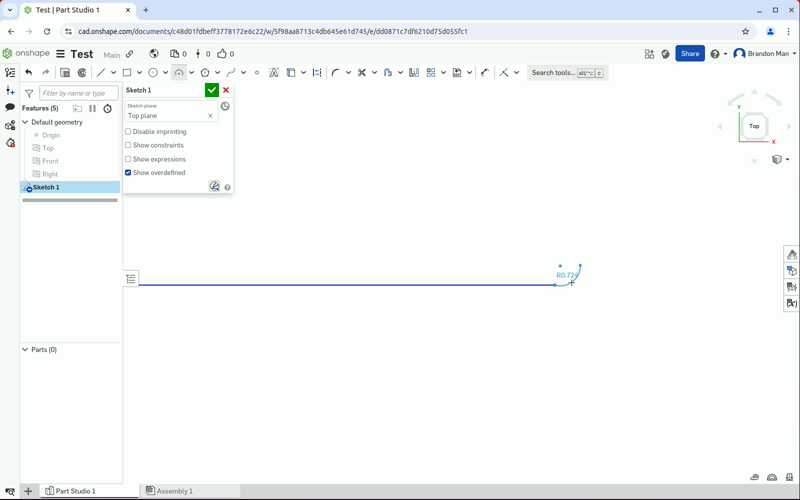
scroll(6)
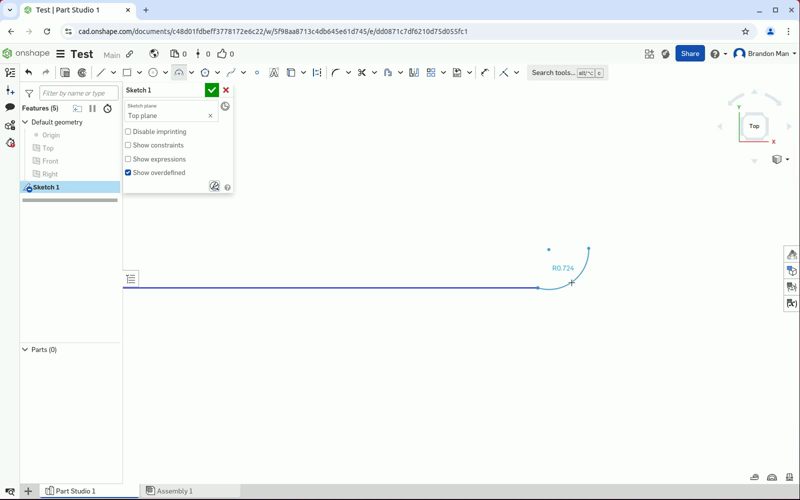
click(571, 282)
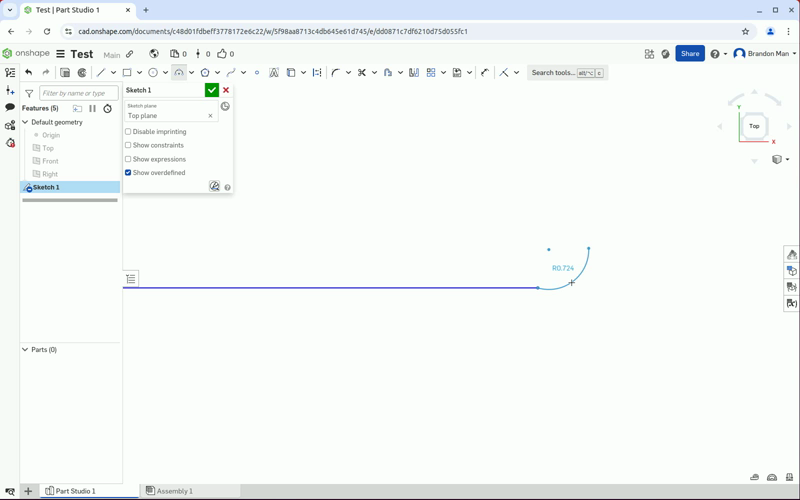
scroll(-6)
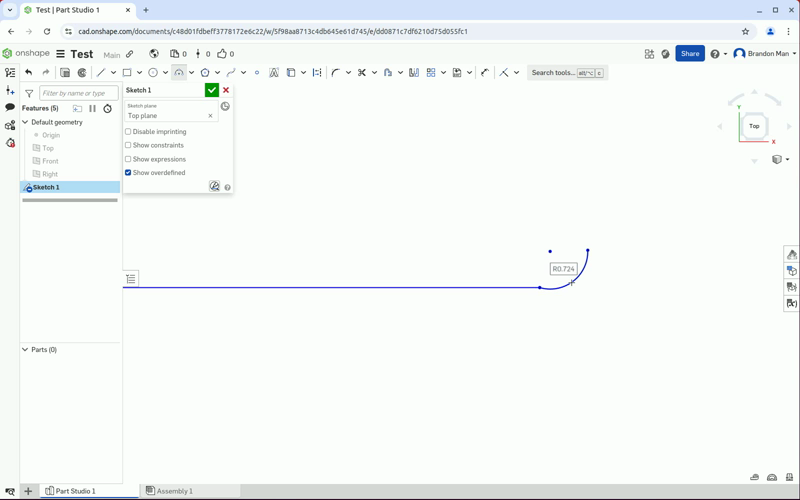
scroll(-6)
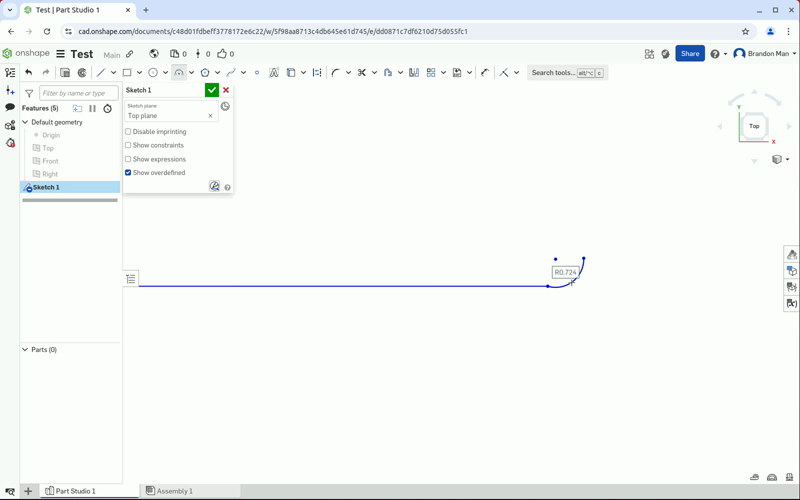
scroll(-6)
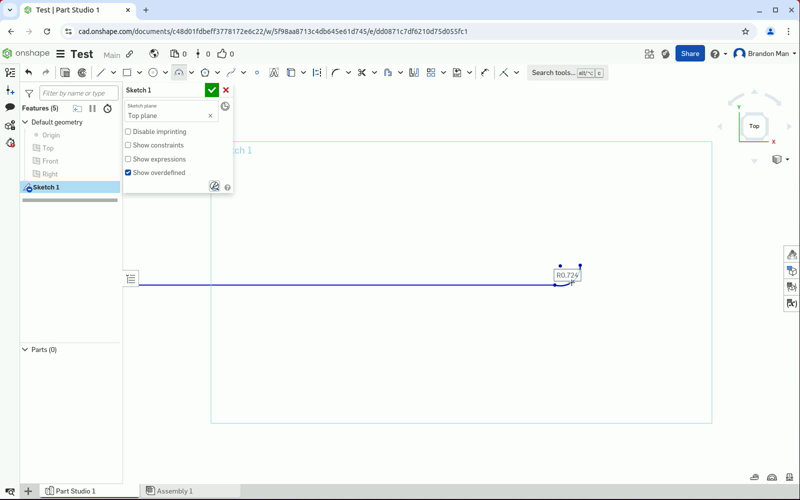
scroll(-6)
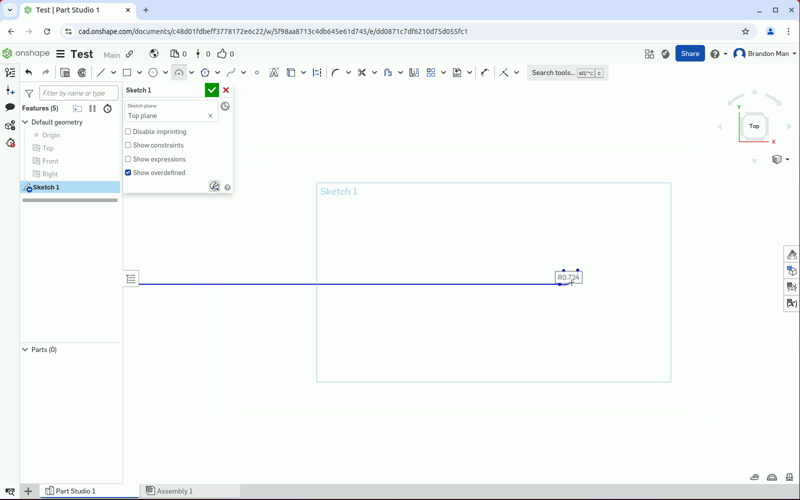
scroll(-6)
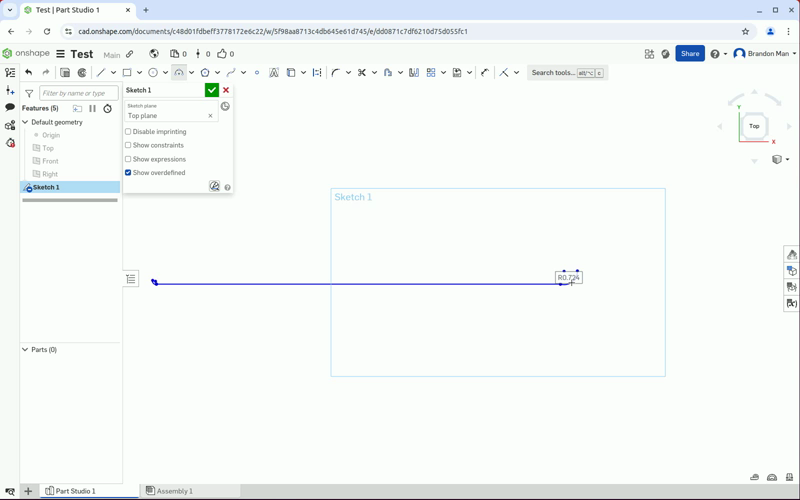
scroll(-6)
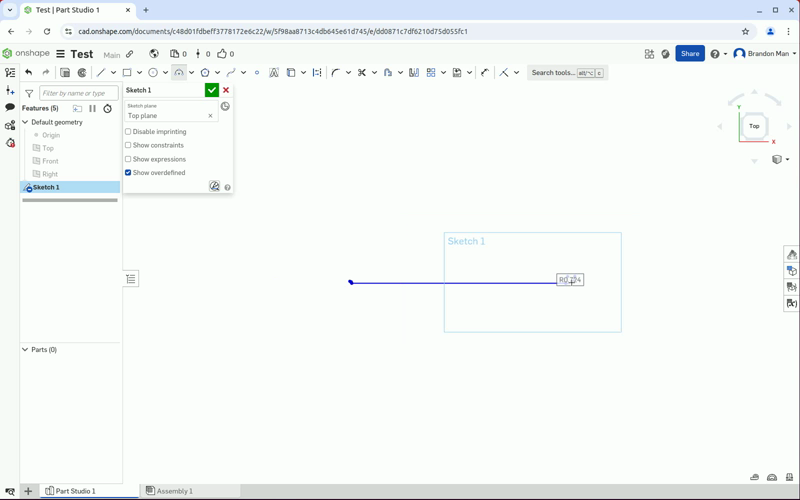
scroll(-6)
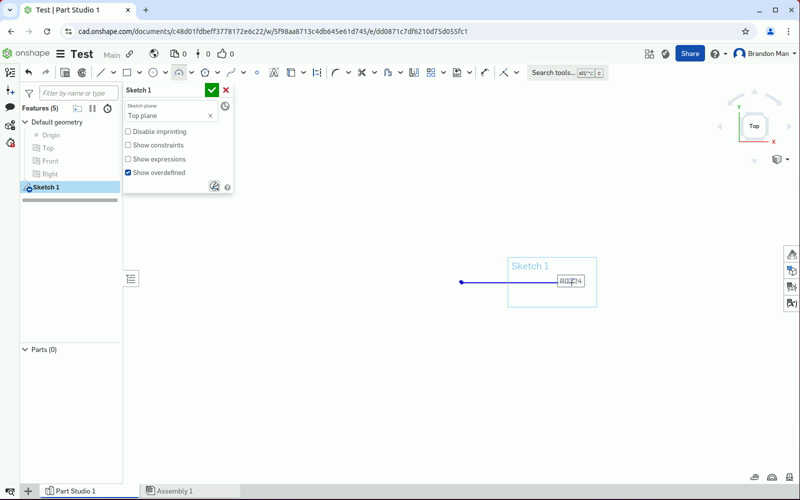
key_up(shift)
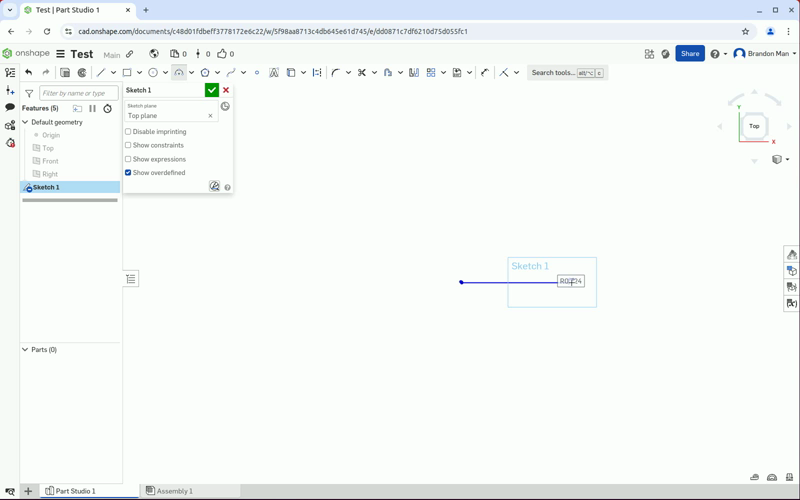
key(esc)
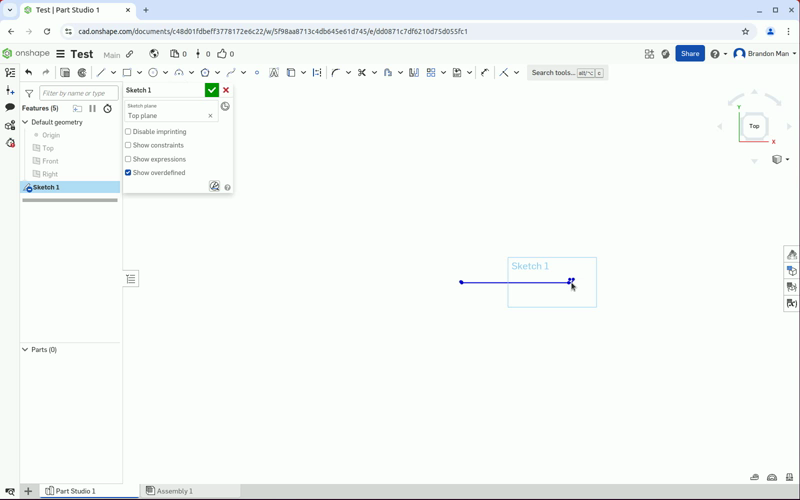
key(l)
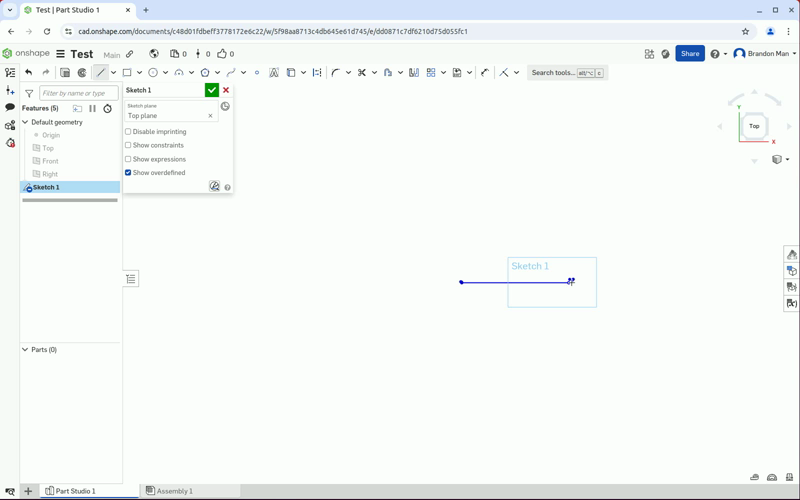
mouse_move(573, 279)
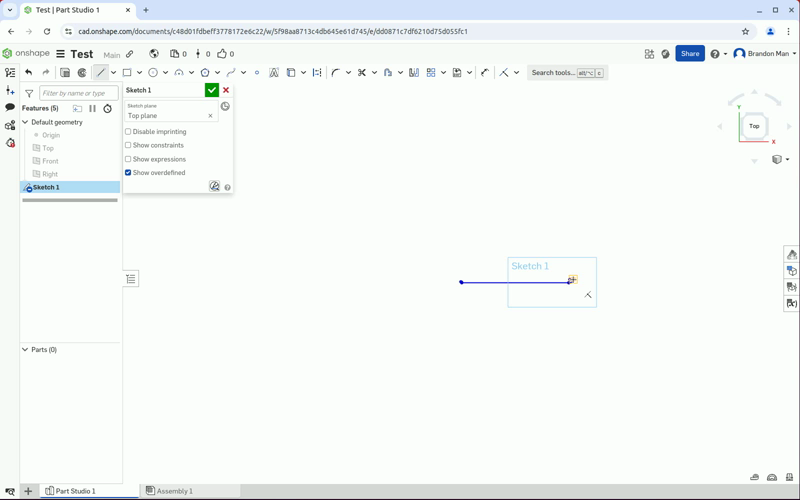
scroll(6)
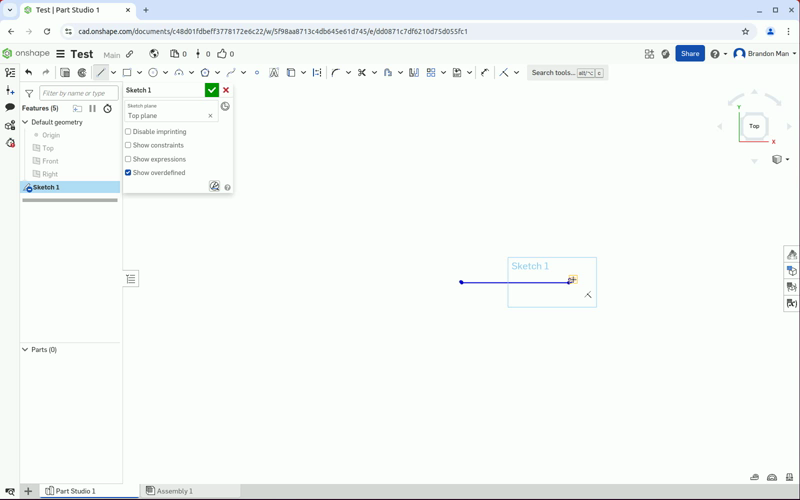
scroll(6)
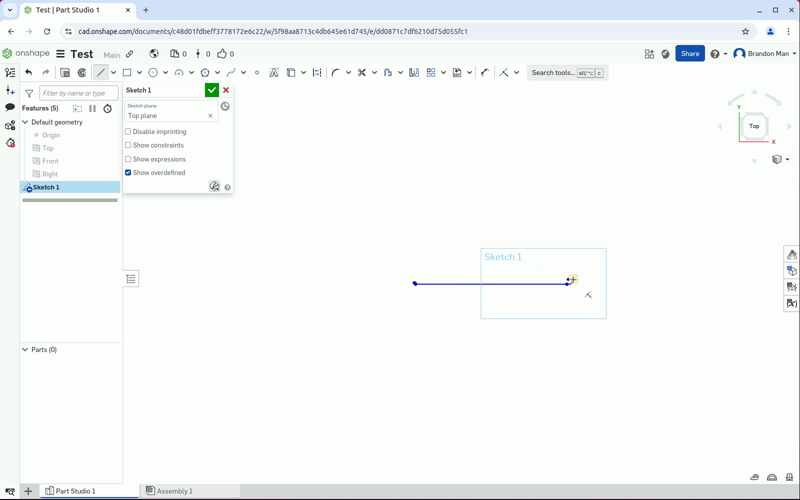
scroll(6)
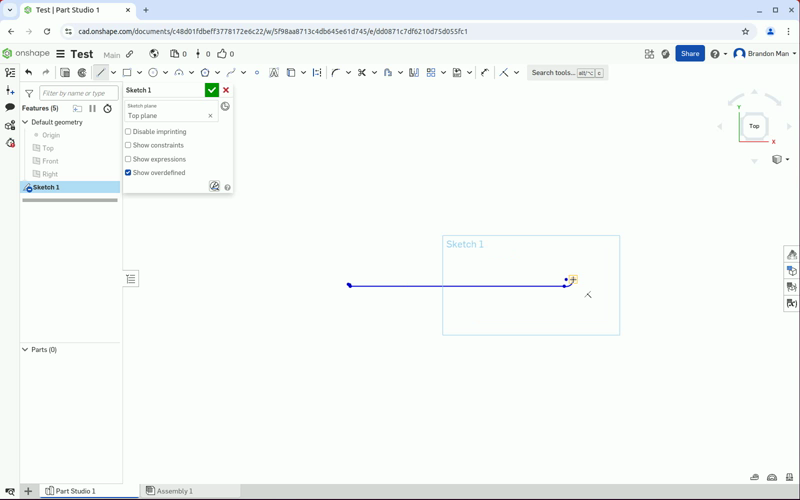
scroll(6)
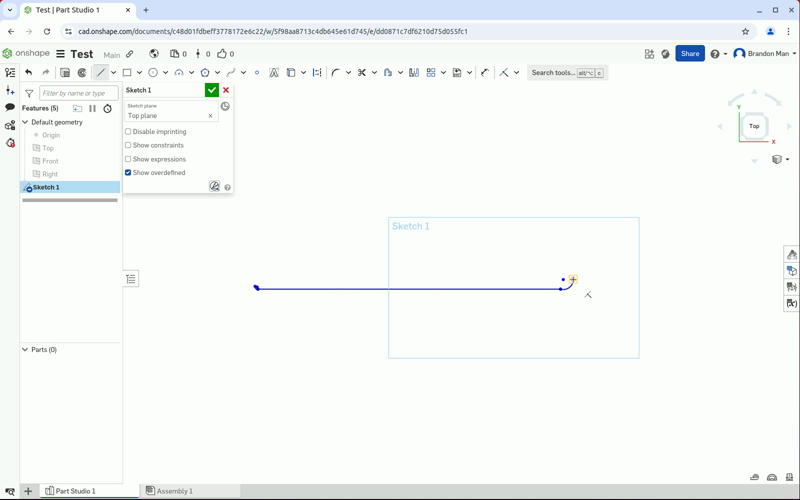
scroll(6)
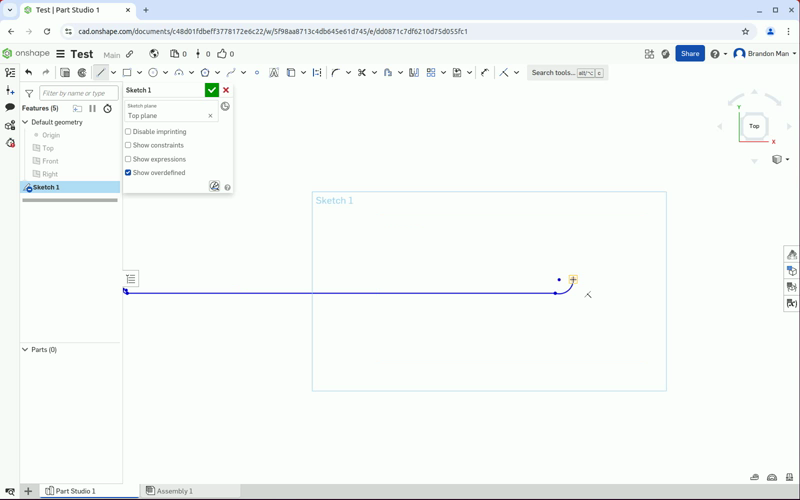
scroll(6)
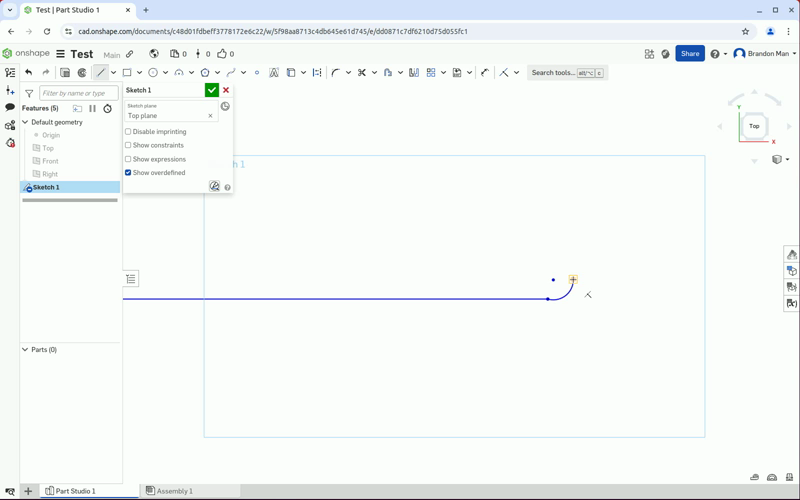
scroll(6)
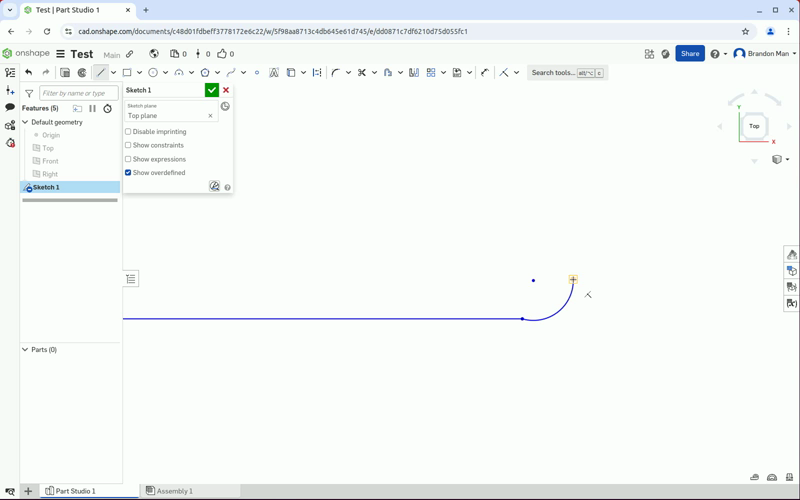
click(573, 279)
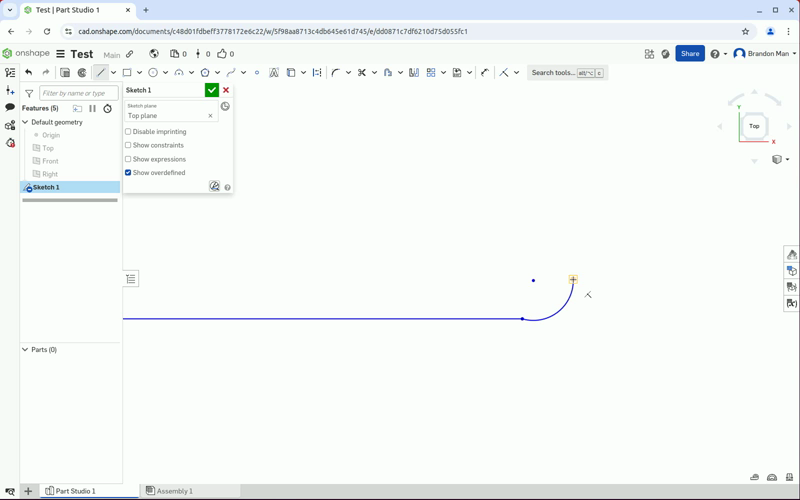
scroll(-6)
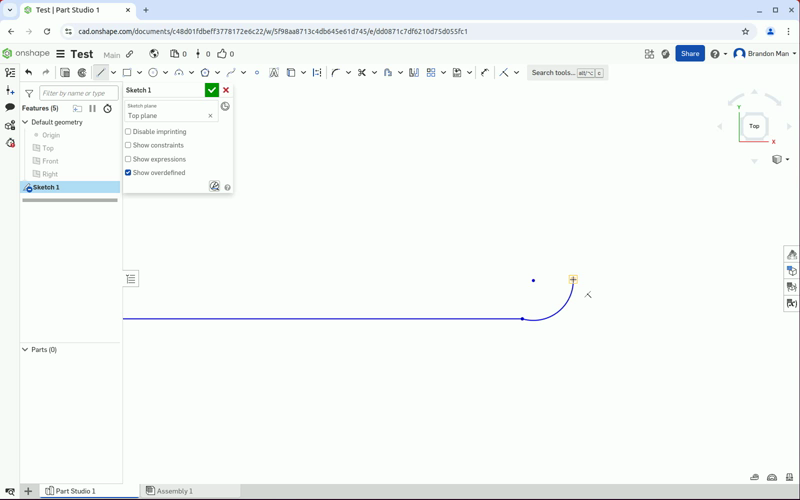
scroll(-6)
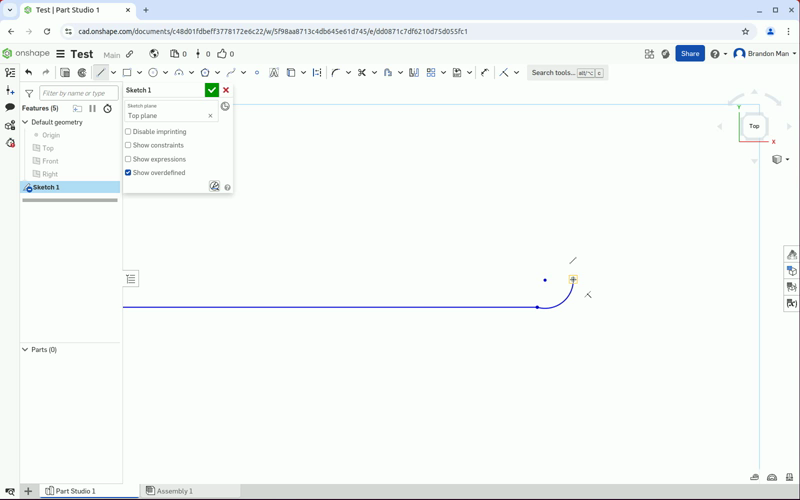
scroll(-6)
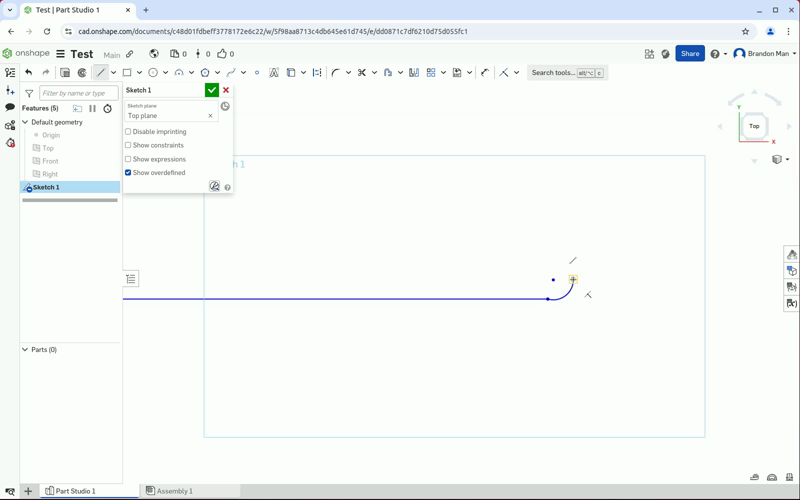
scroll(-6)
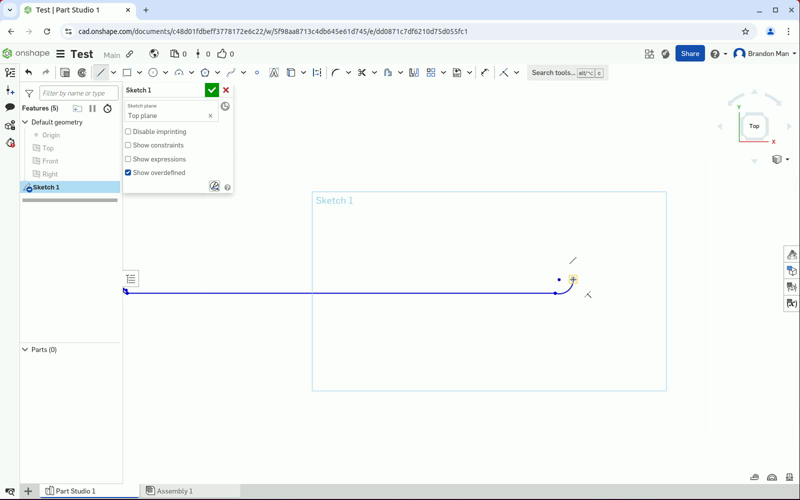
scroll(-6)
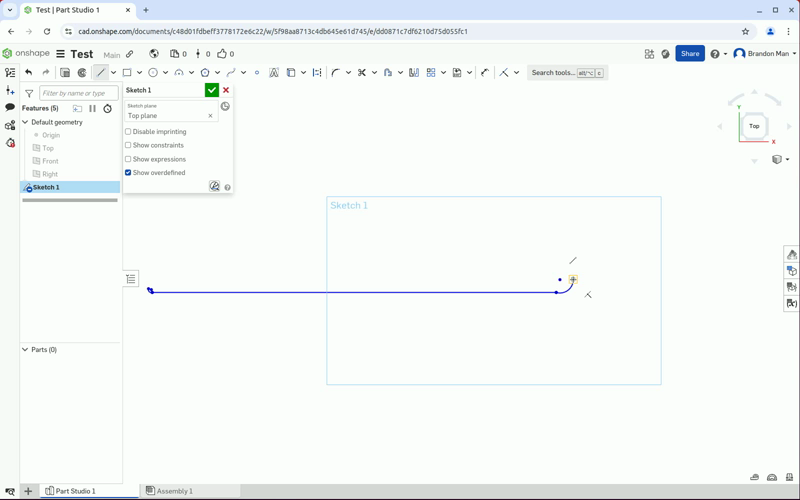
scroll(-6)
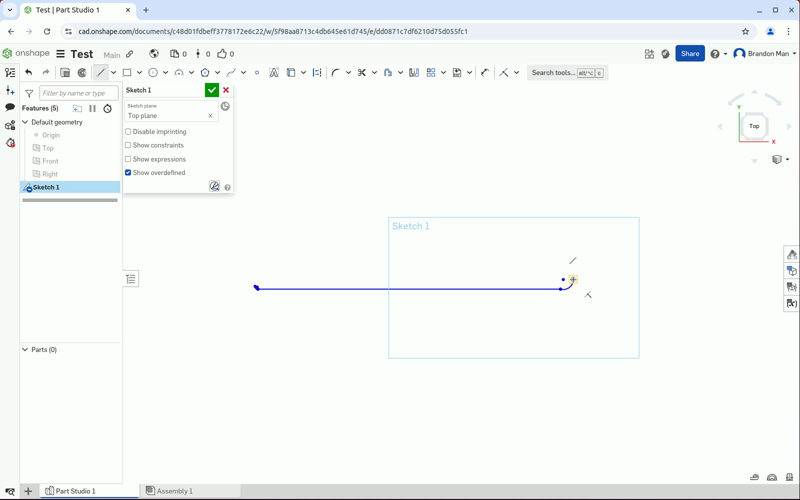
scroll(-6)
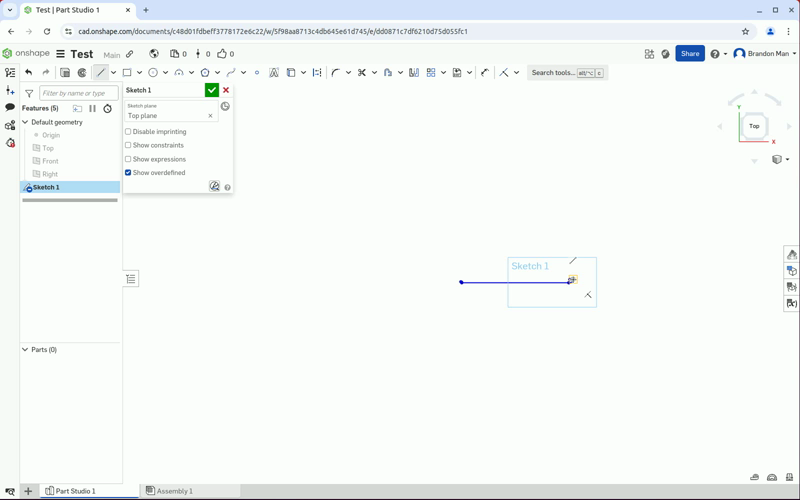
key_down(shift)
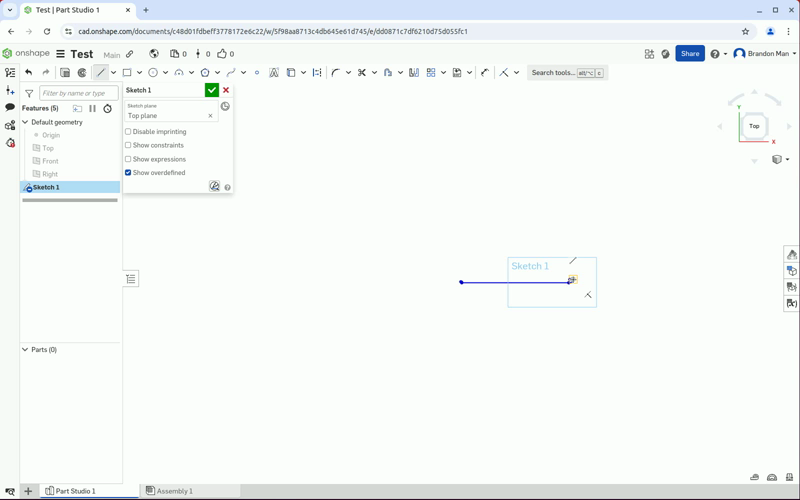
mouse_move(589, 279)
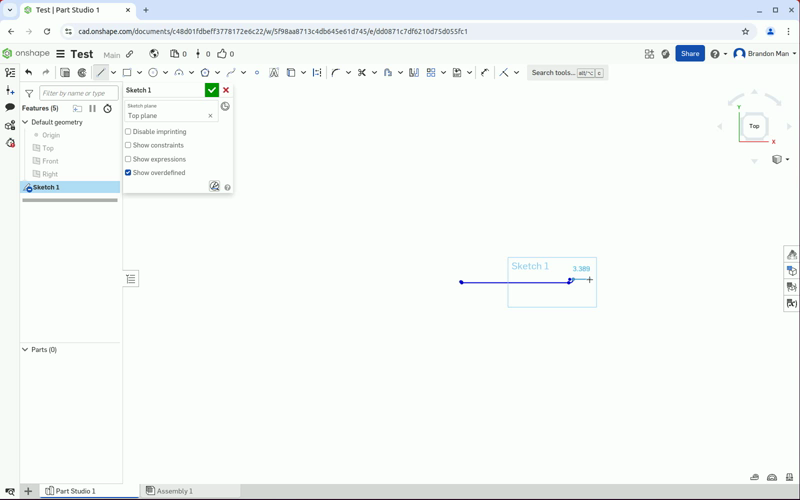
mouse_move(573, 222)
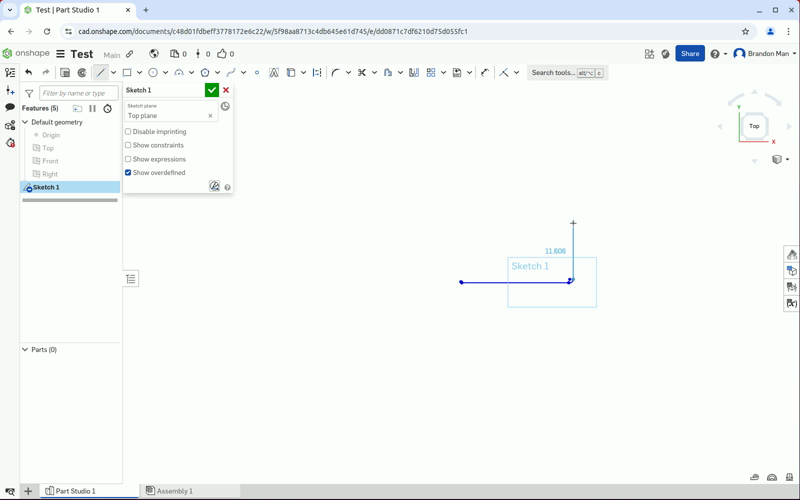
click(573, 222)
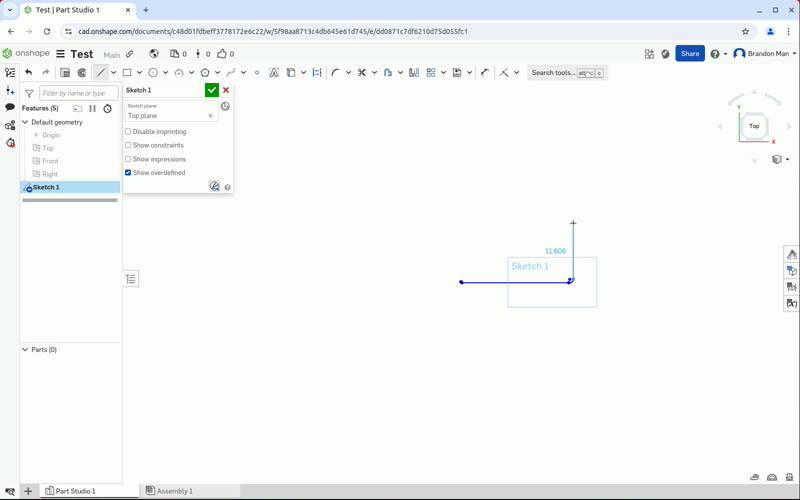
key_up(shift)
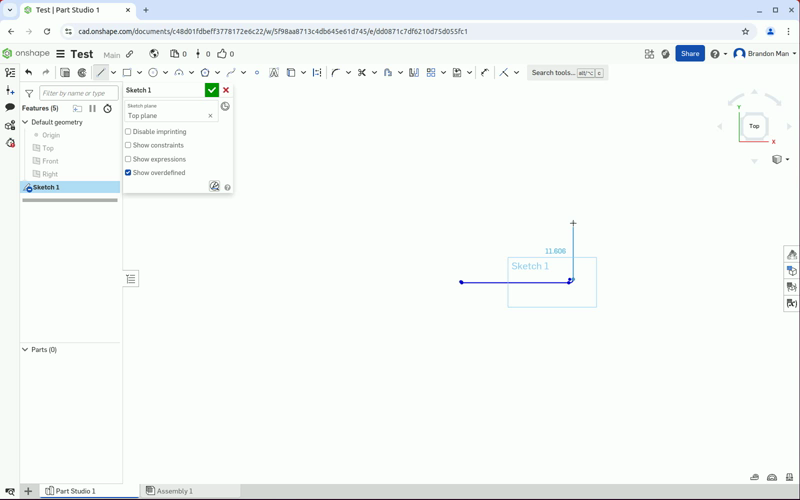
key(esc)
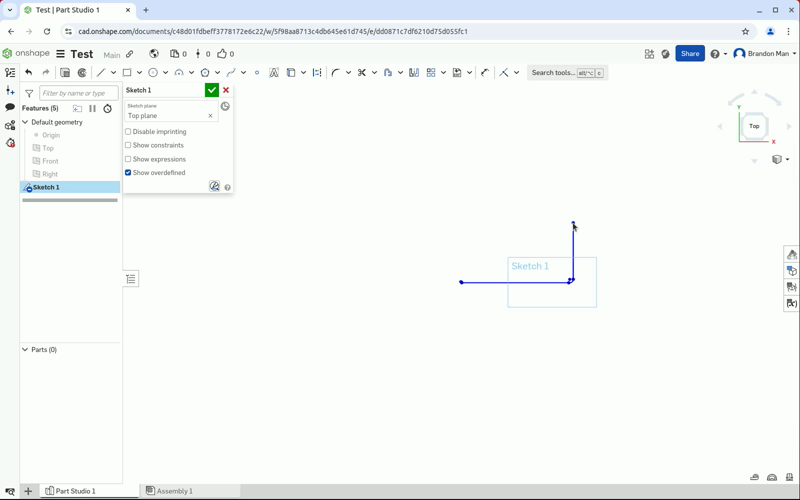
key(a)
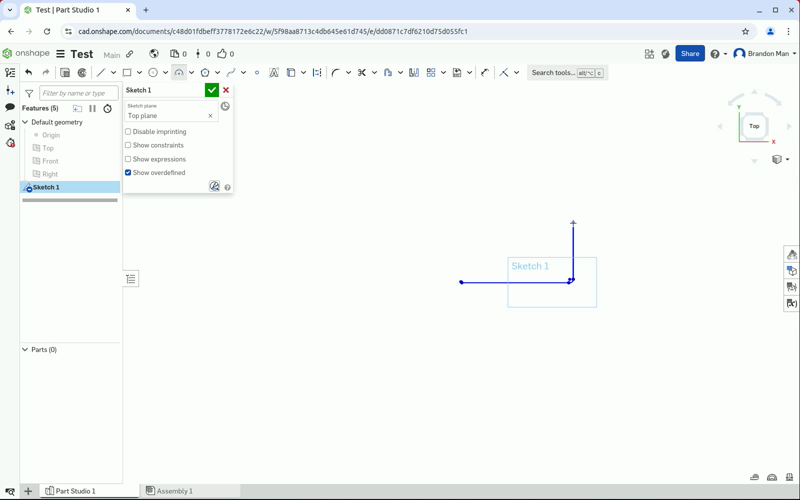
mouse_move(573, 222)
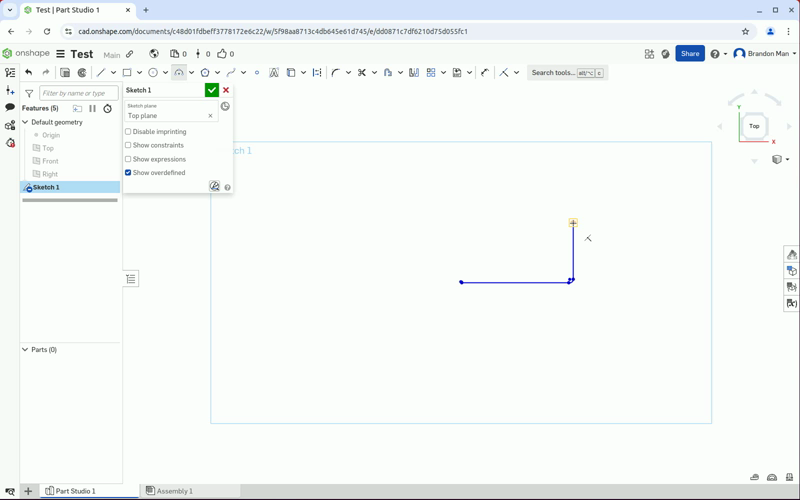
click(573, 222)
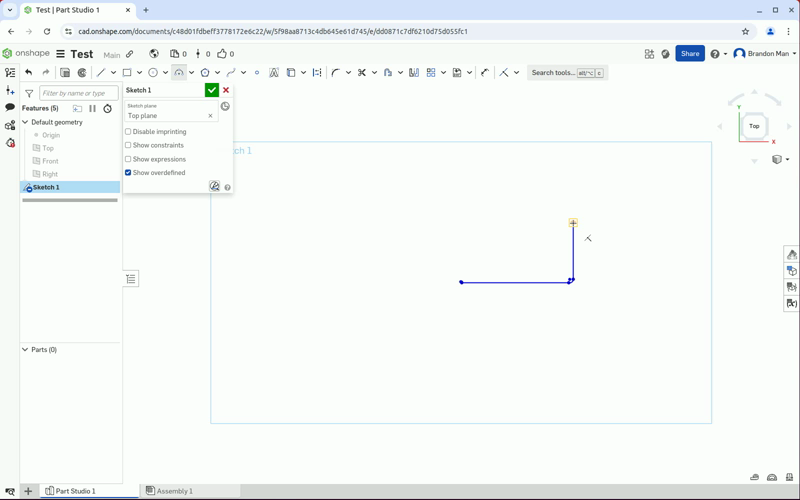
key_down(shift)
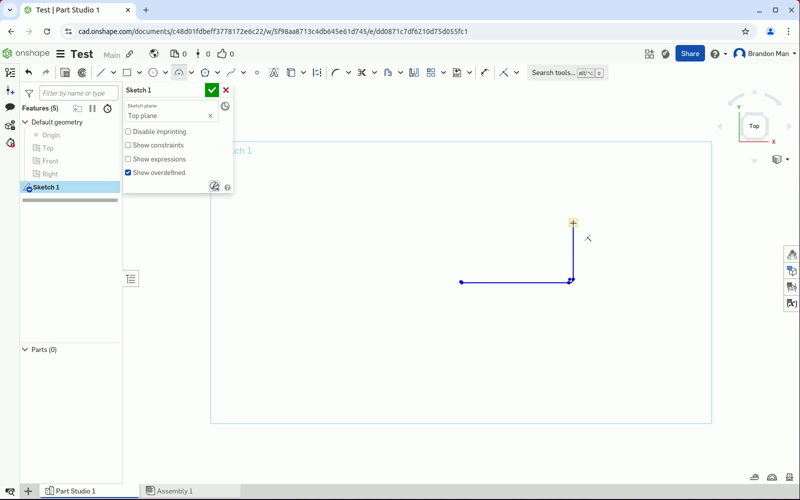
mouse_move(568, 217)
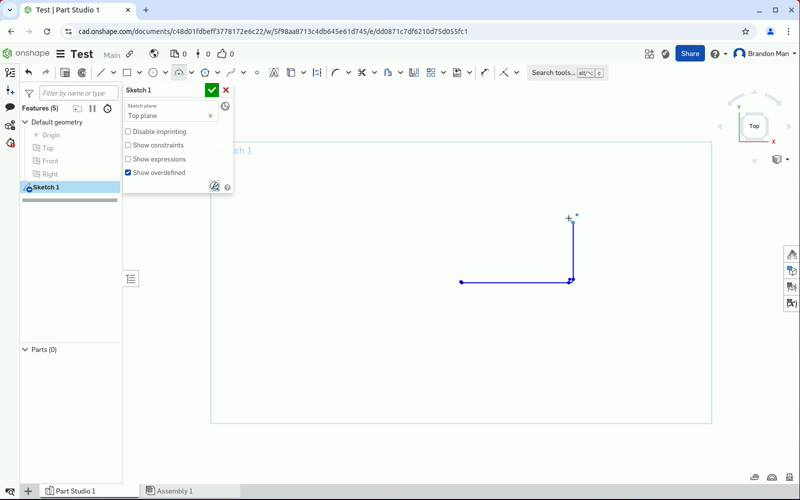
scroll(6)
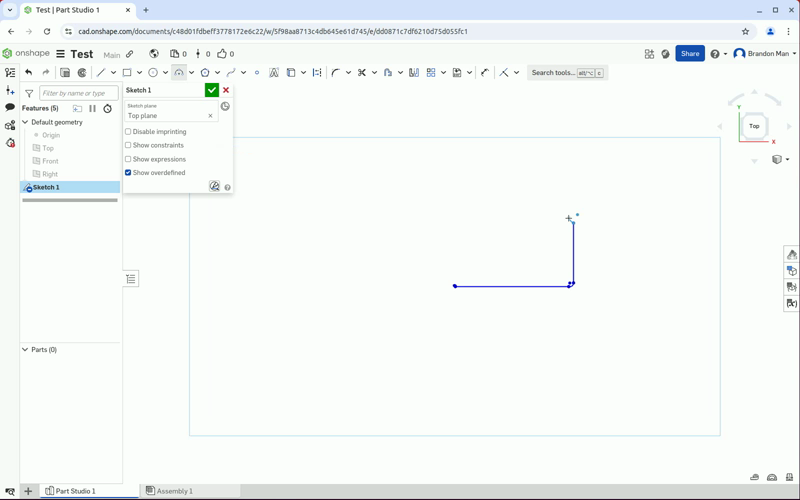
scroll(6)
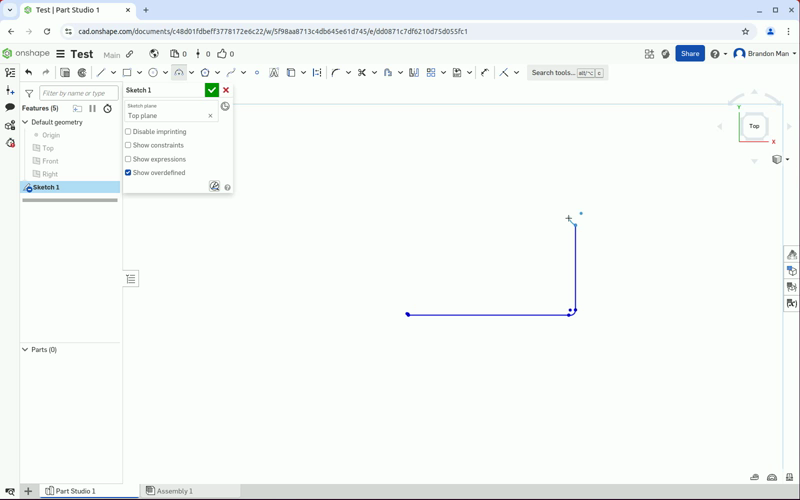
scroll(6)
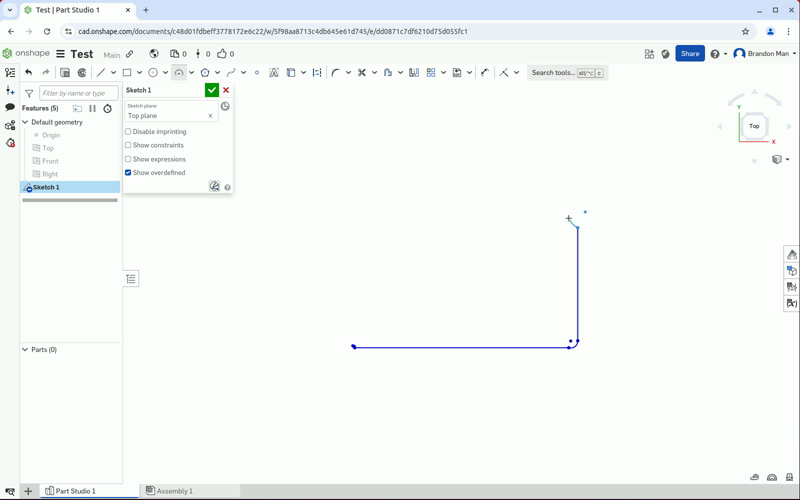
scroll(6)
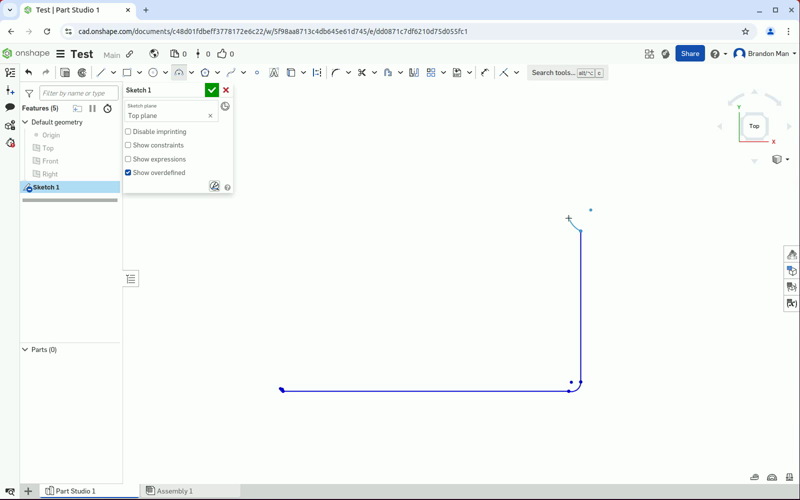
scroll(6)
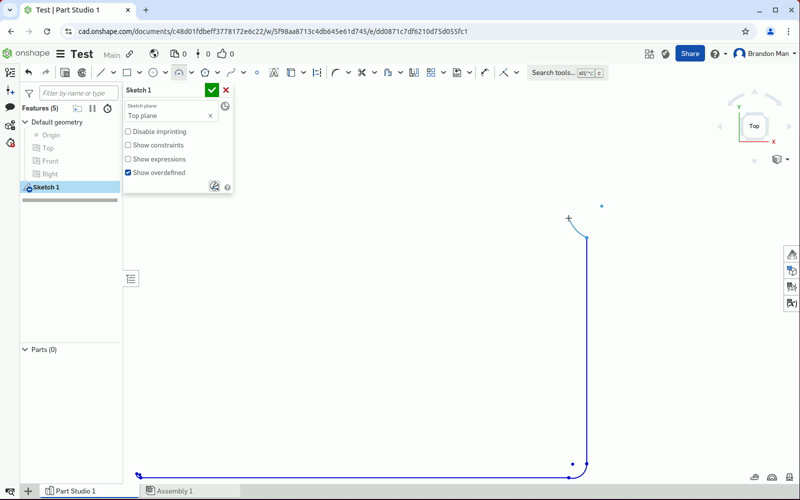
scroll(6)
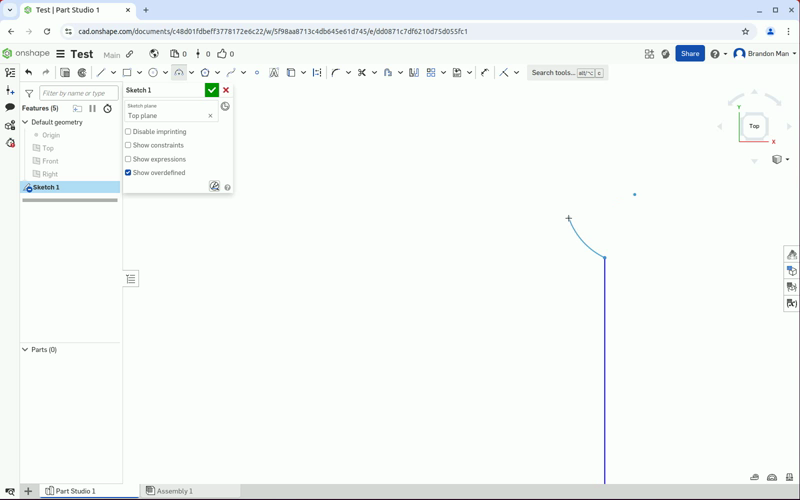
scroll(6)
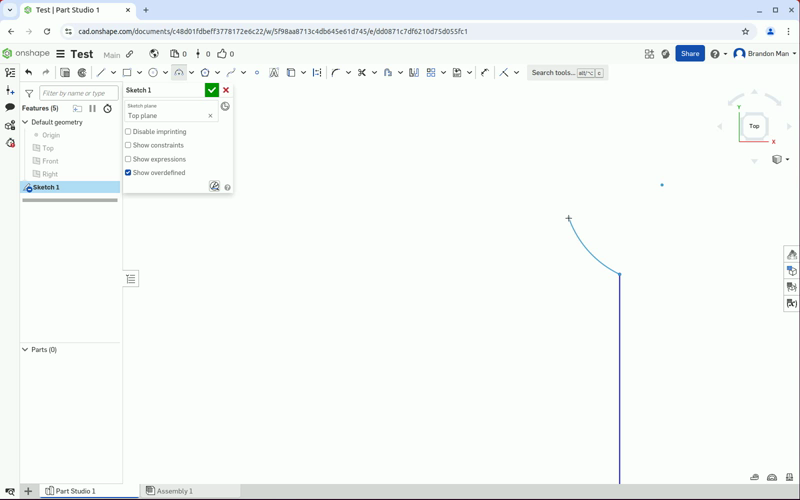
click(568, 217)
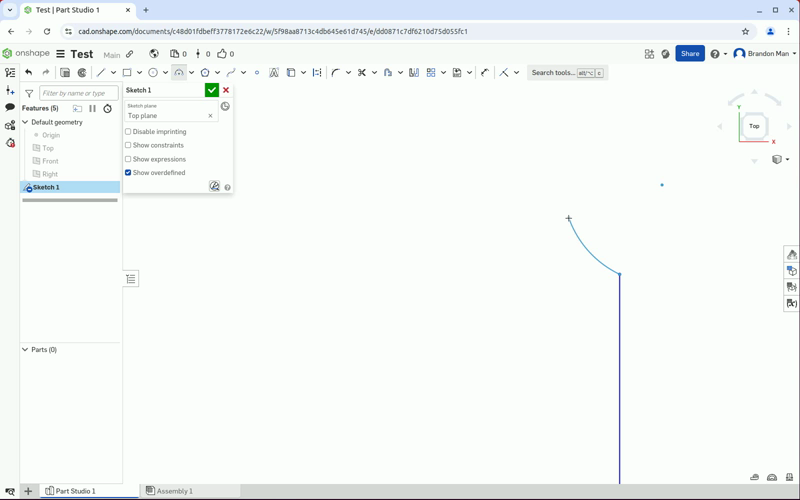
scroll(-6)
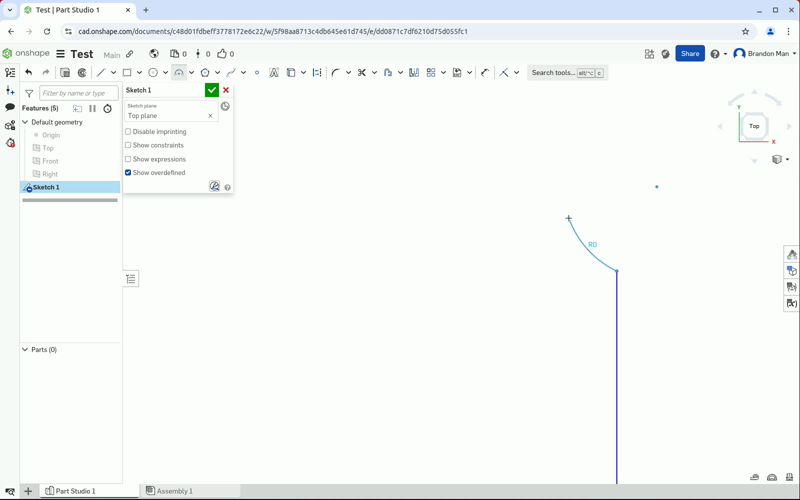
scroll(-6)
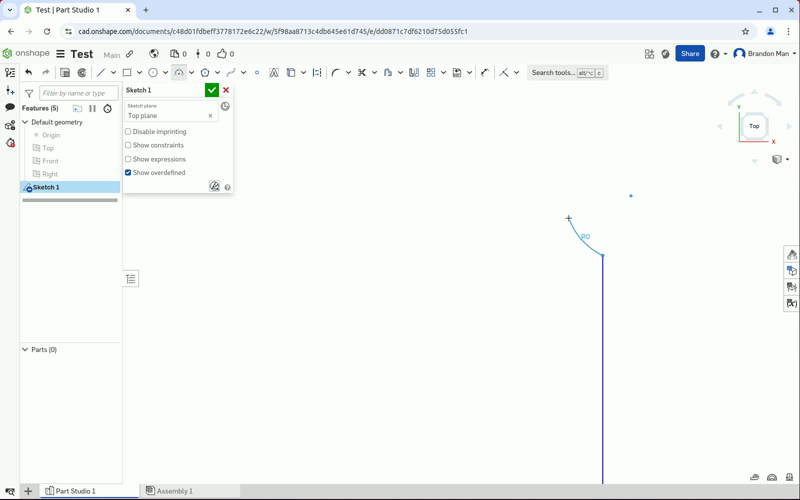
scroll(-6)
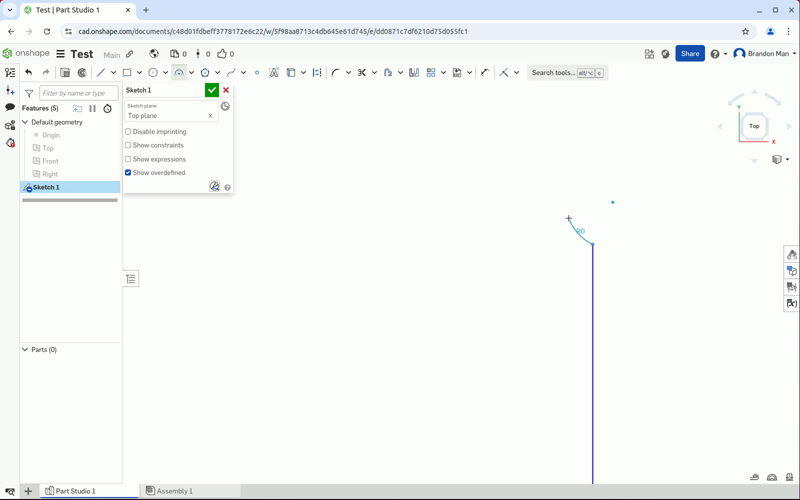
scroll(-6)
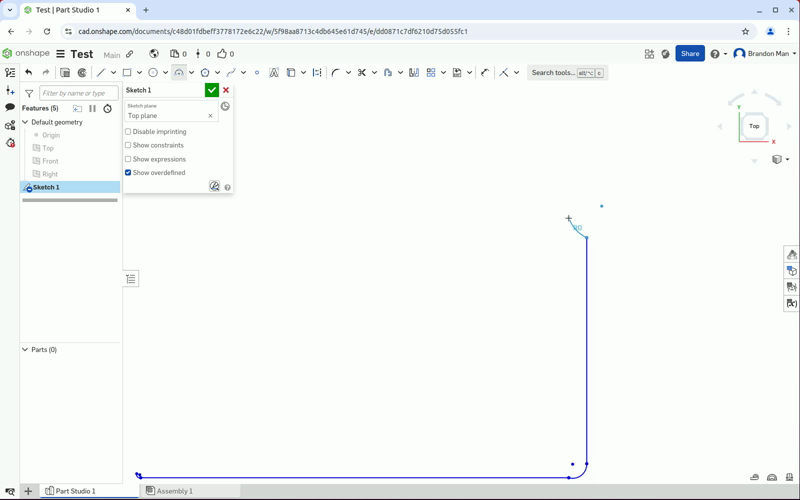
scroll(-6)
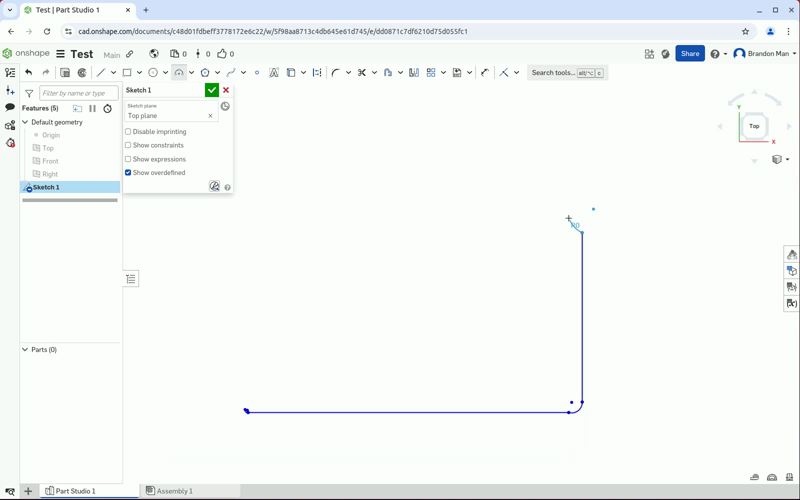
scroll(-6)
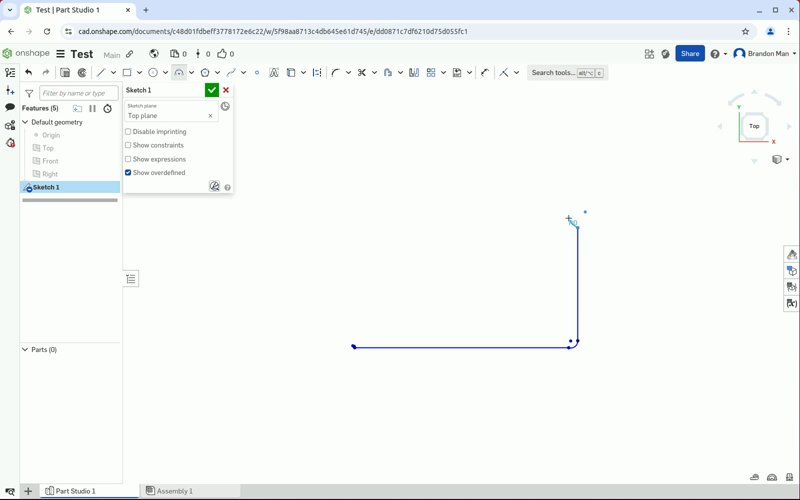
scroll(-6)
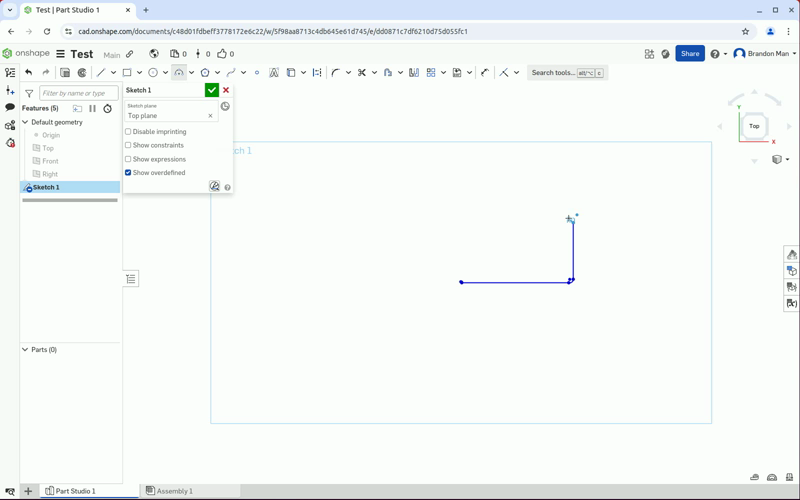
mouse_move(571, 219)
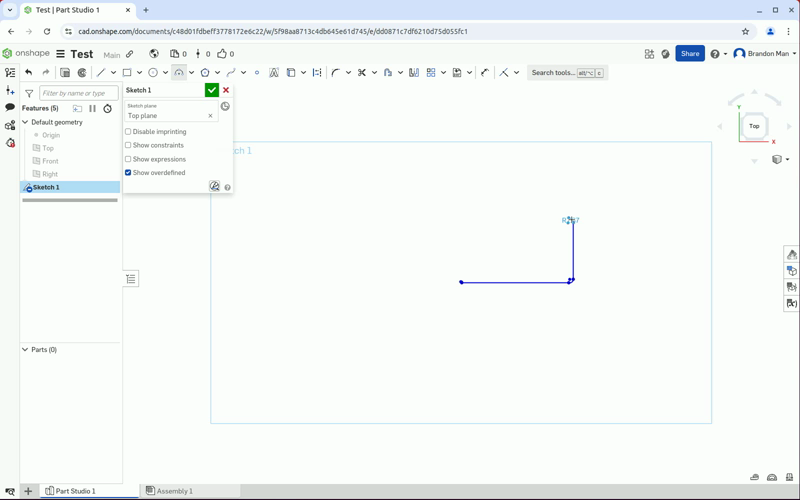
scroll(6)
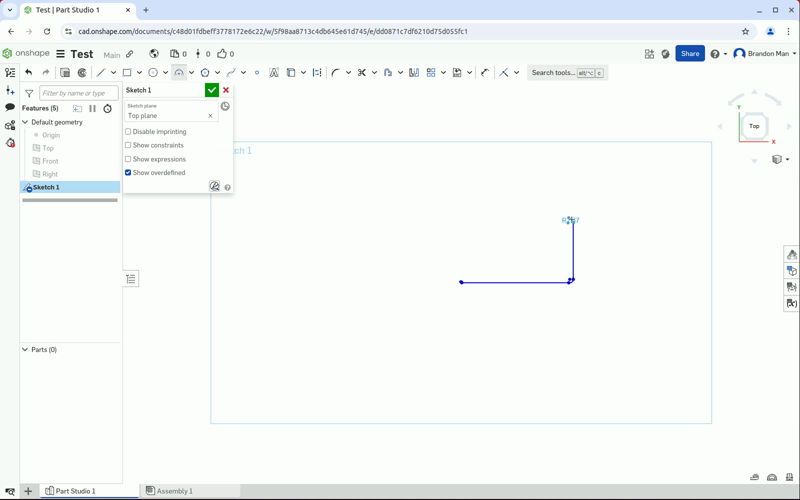
scroll(6)
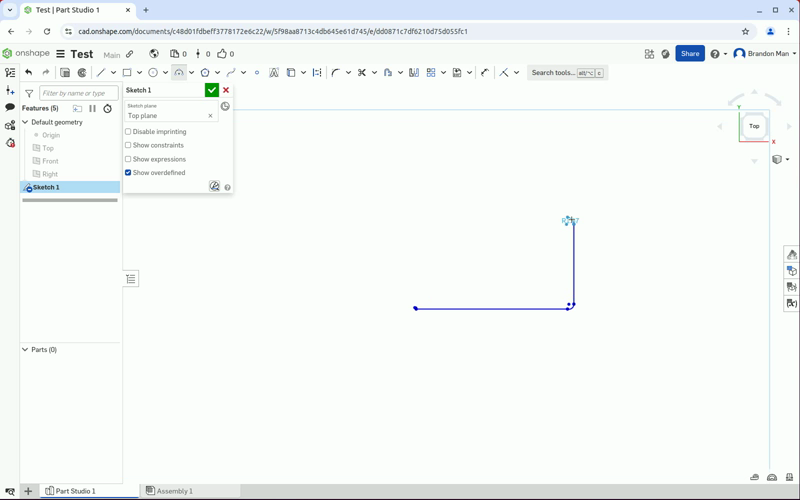
scroll(6)
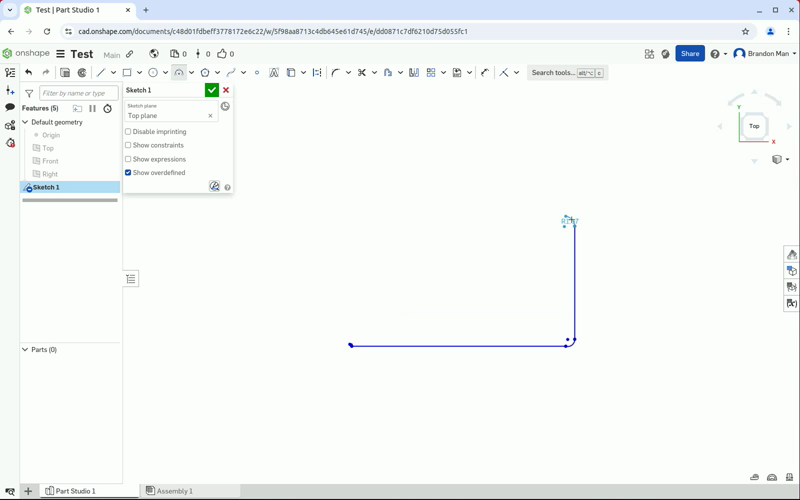
scroll(6)
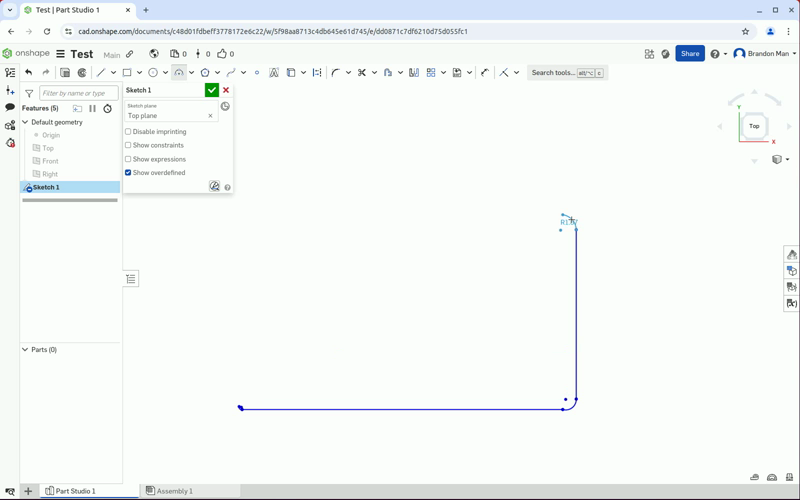
scroll(6)
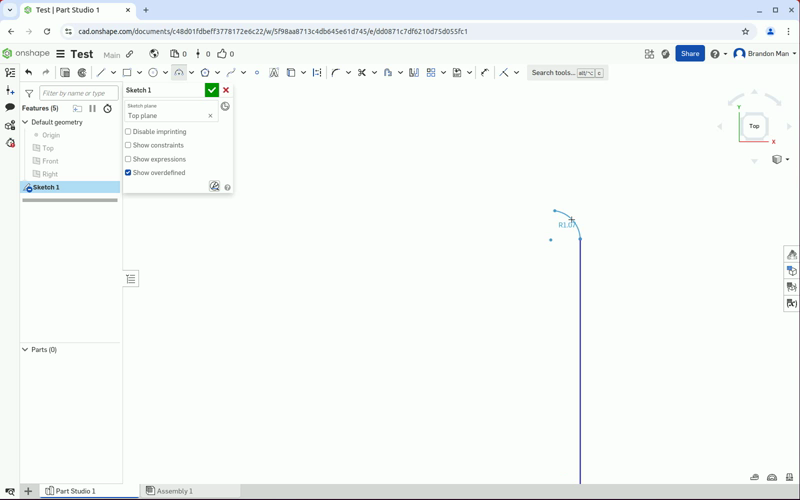
scroll(6)
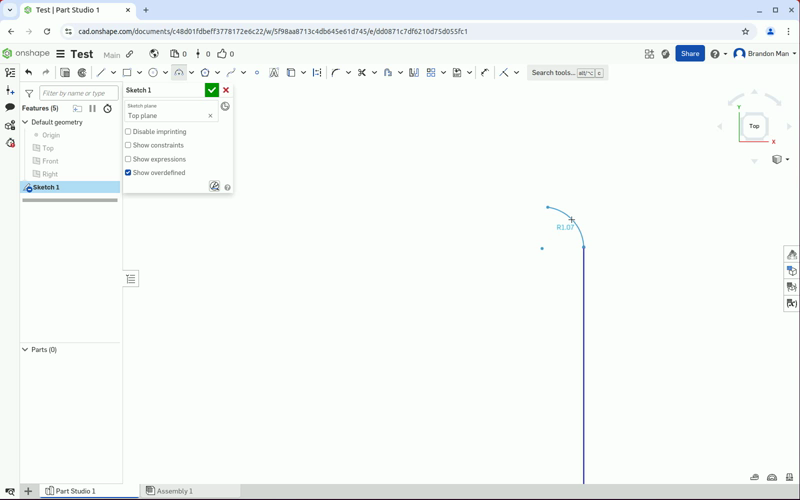
scroll(6)
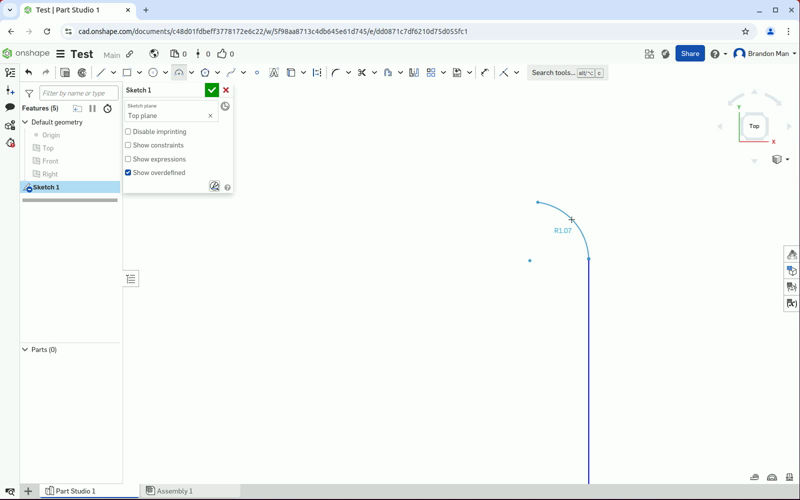
click(571, 219)
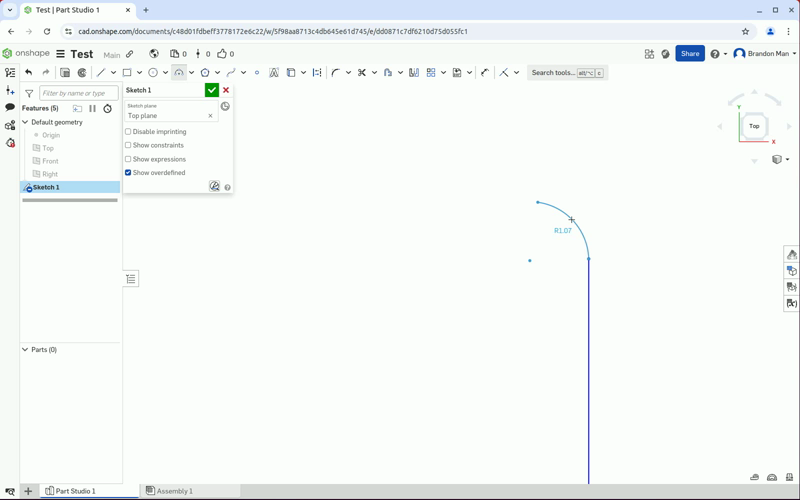
scroll(-6)
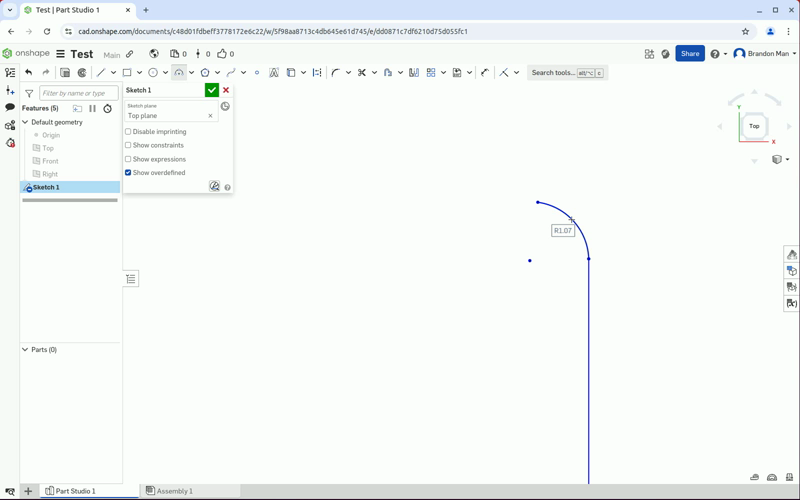
scroll(-6)
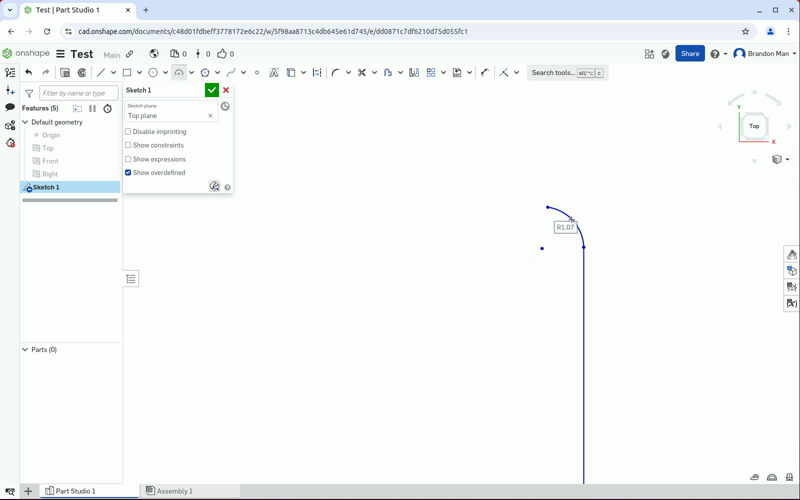
scroll(-6)
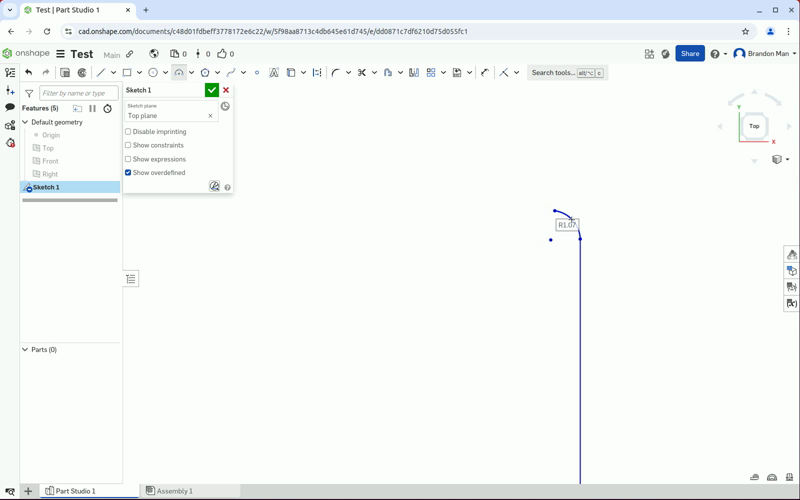
scroll(-6)
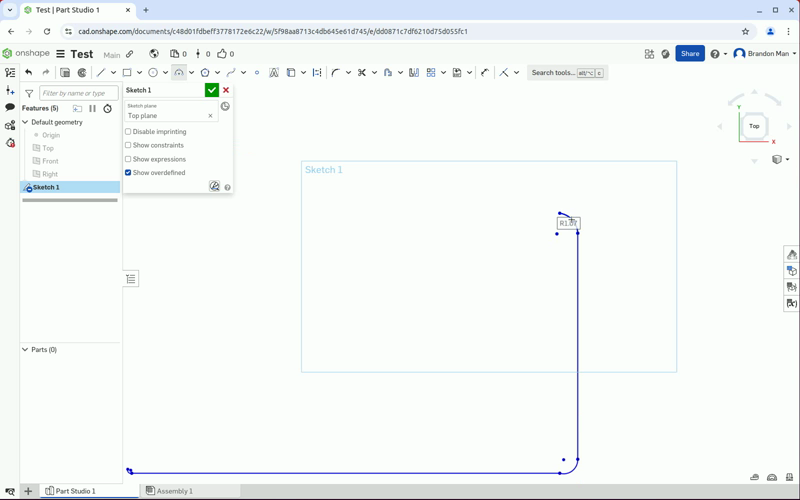
scroll(-6)
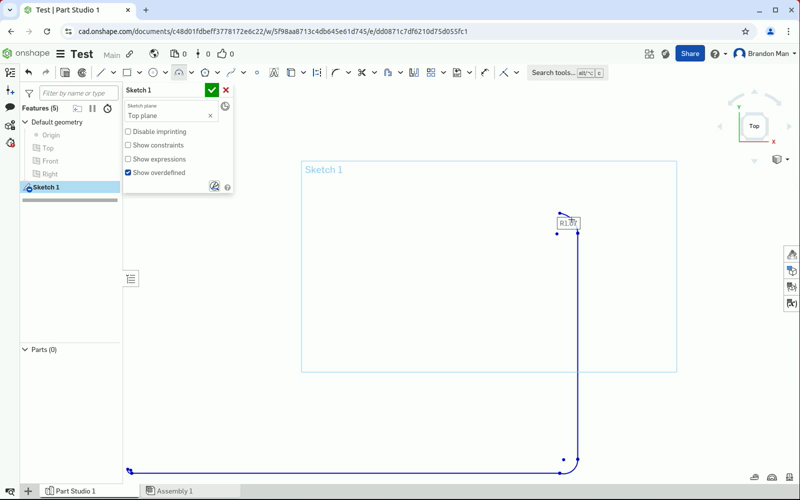
scroll(-6)
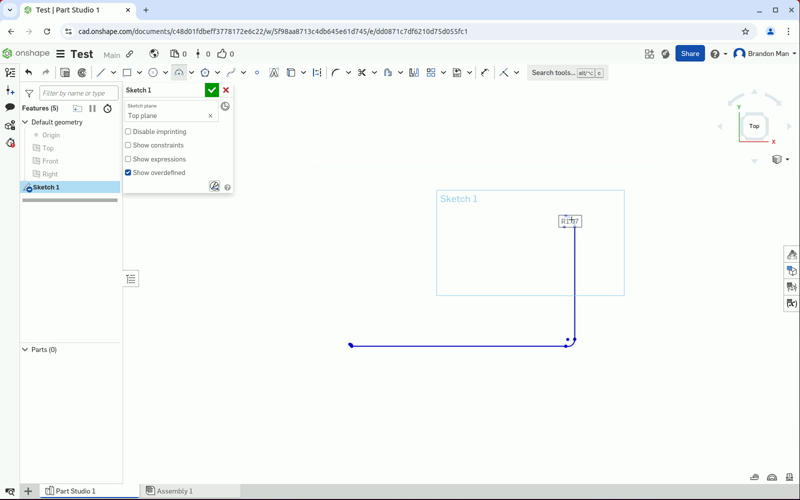
scroll(-6)
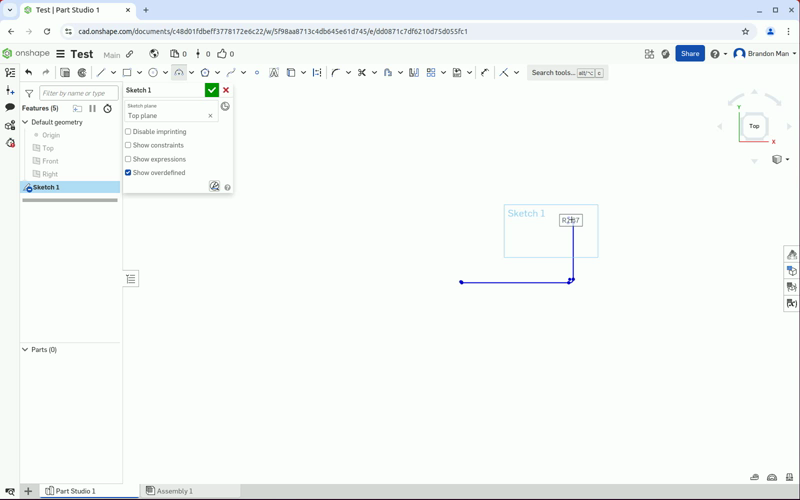
key_up(shift)
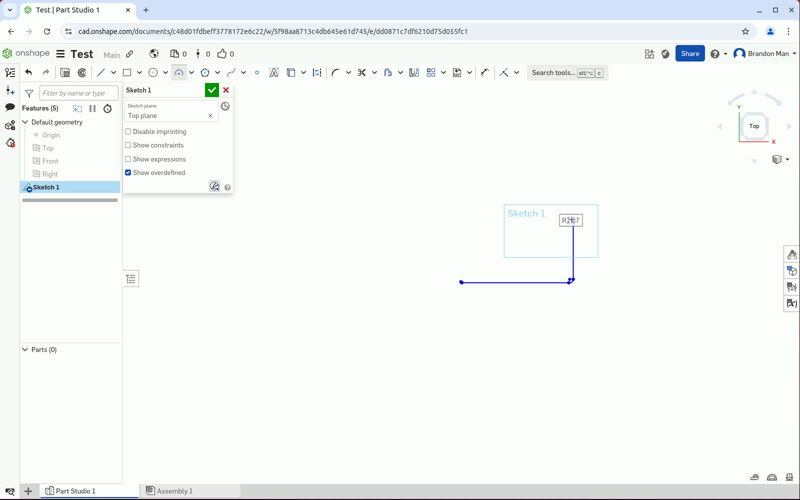
key(esc)
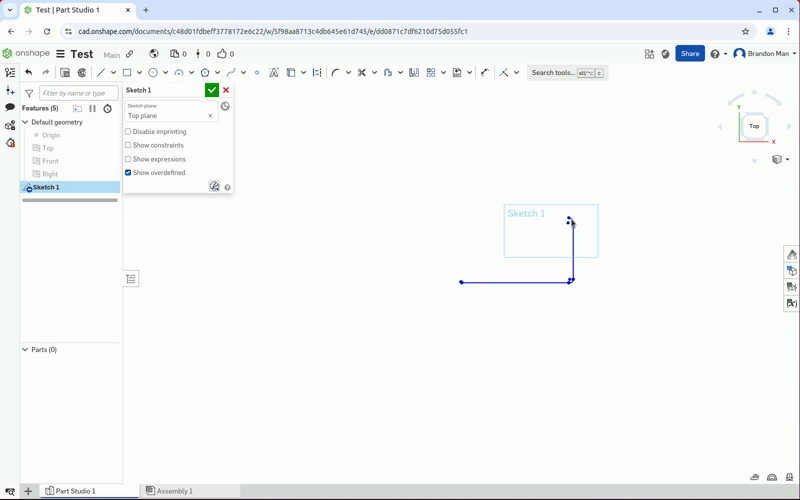
key(l)
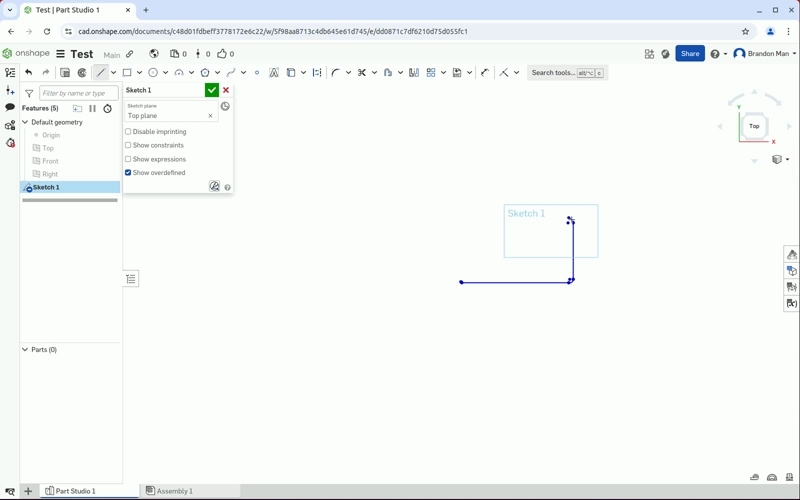
mouse_move(568, 217)
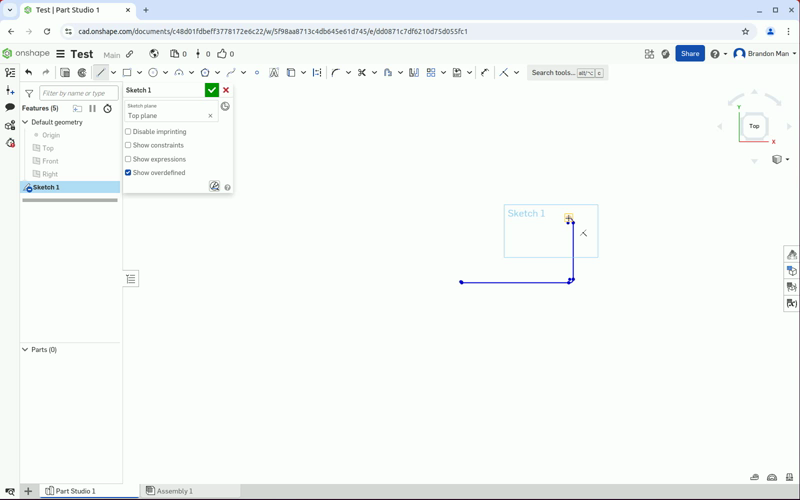
scroll(6)
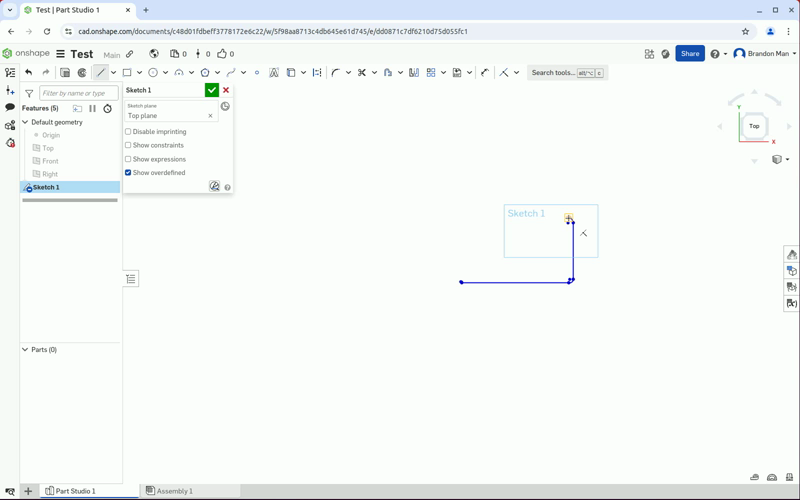
scroll(6)
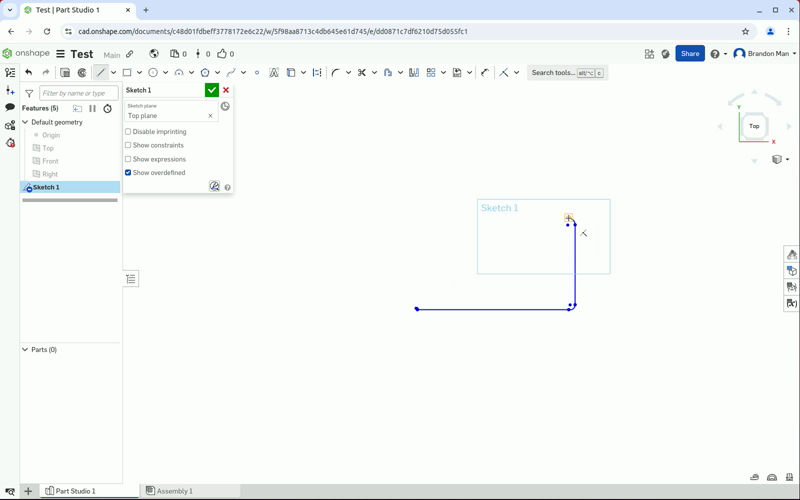
scroll(6)
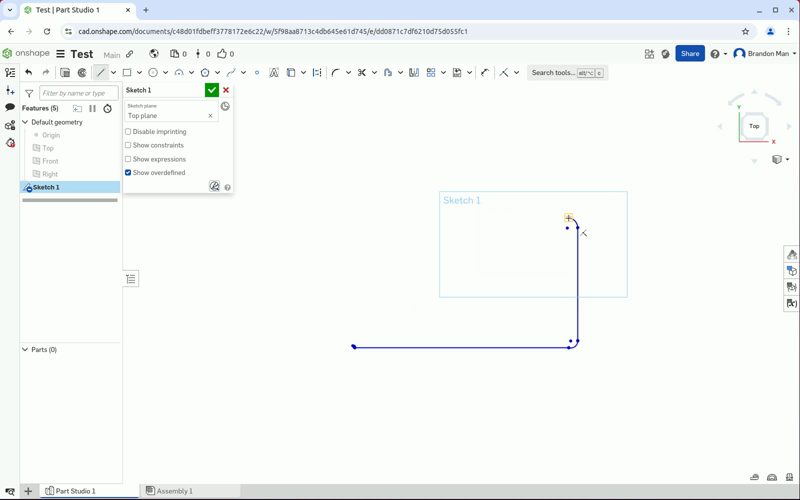
scroll(6)
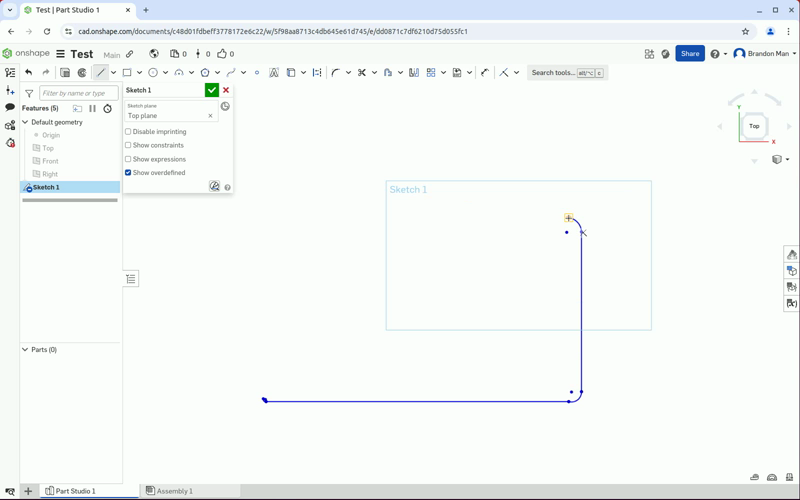
scroll(6)
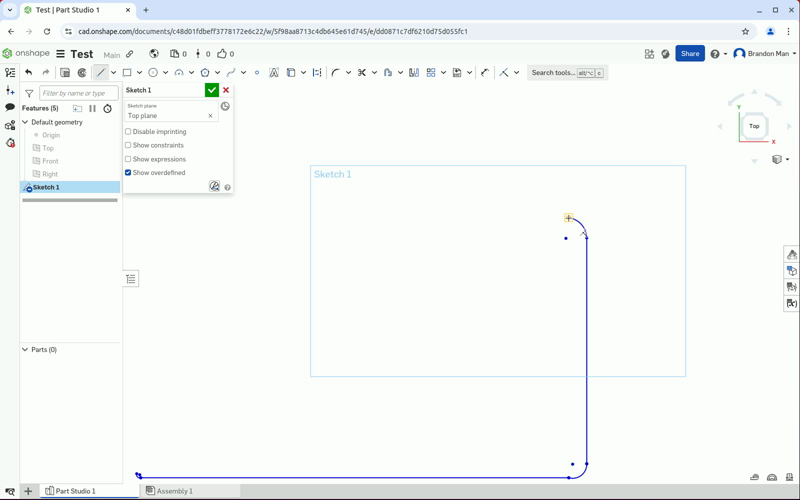
scroll(6)
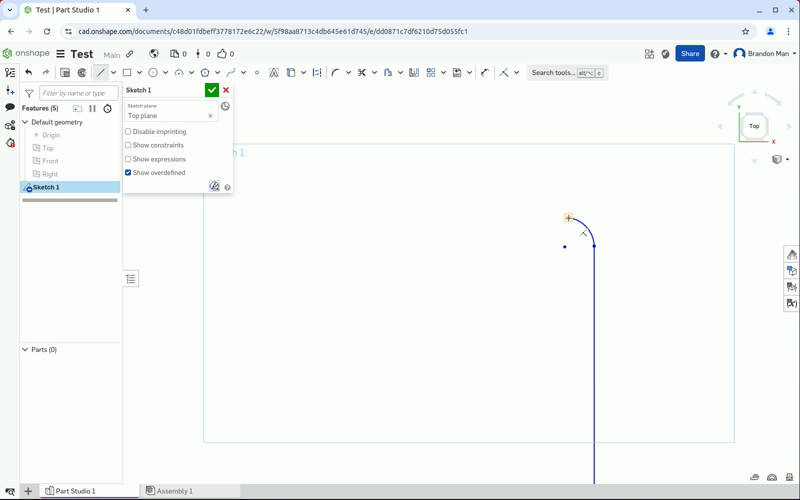
scroll(6)
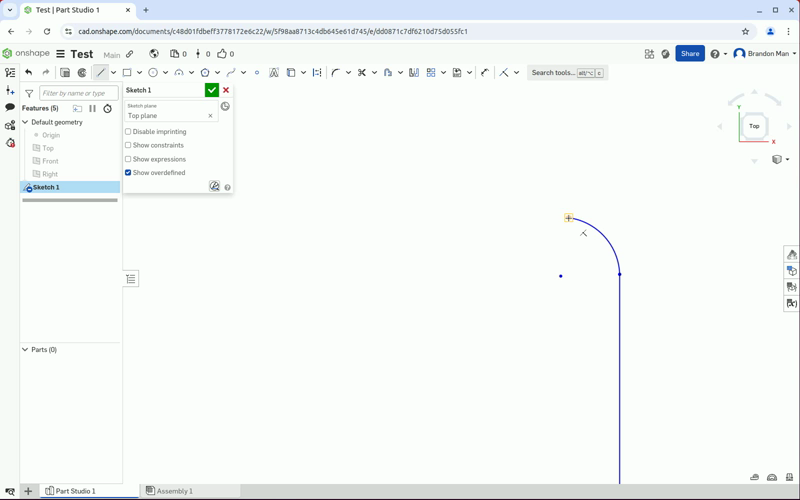
click(568, 217)
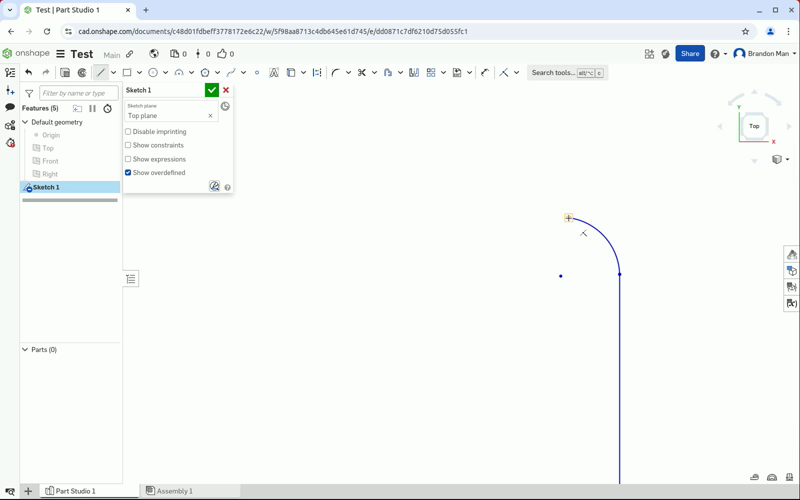
scroll(-6)
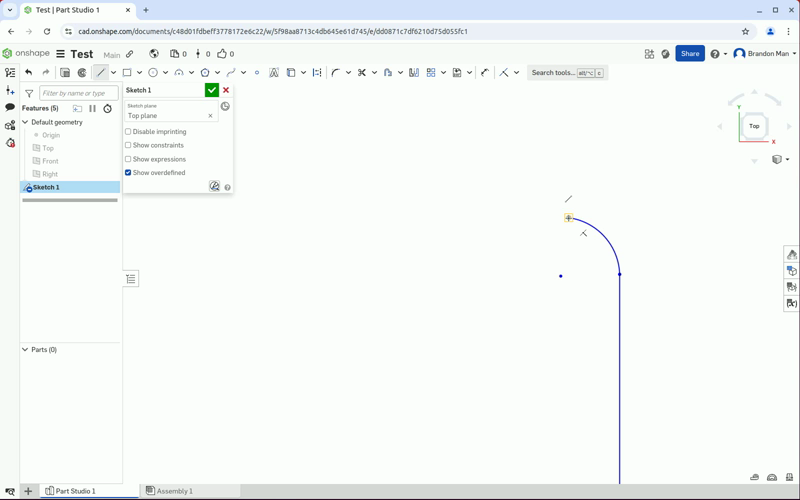
scroll(-6)
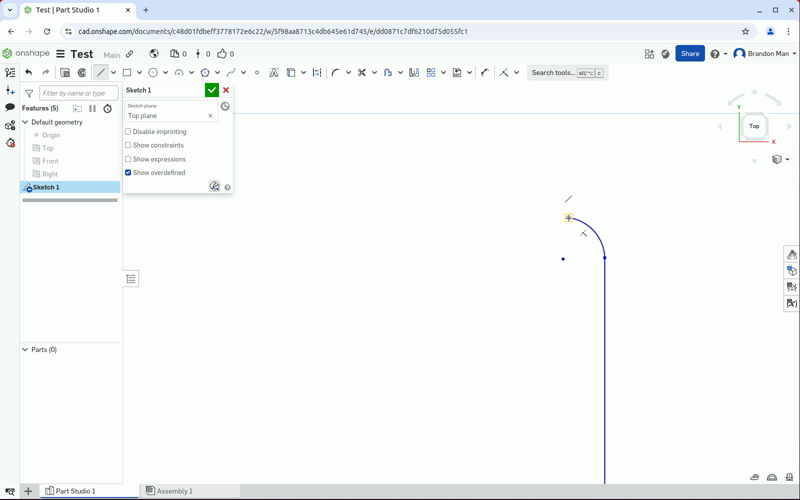
scroll(-6)
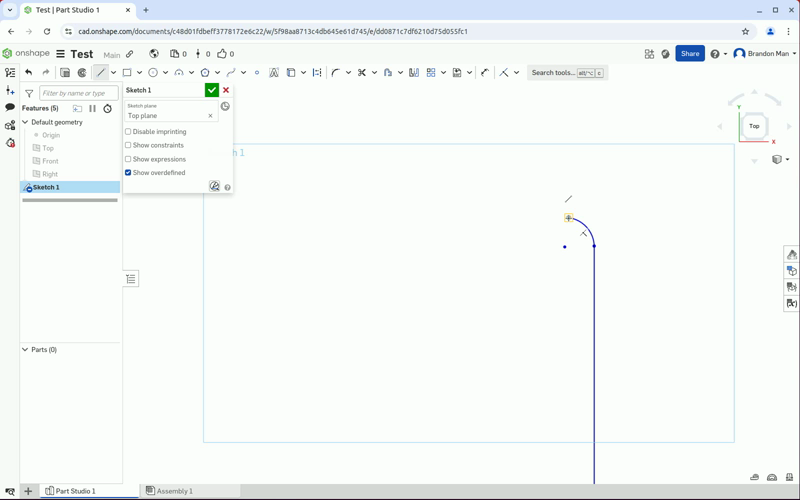
scroll(-6)
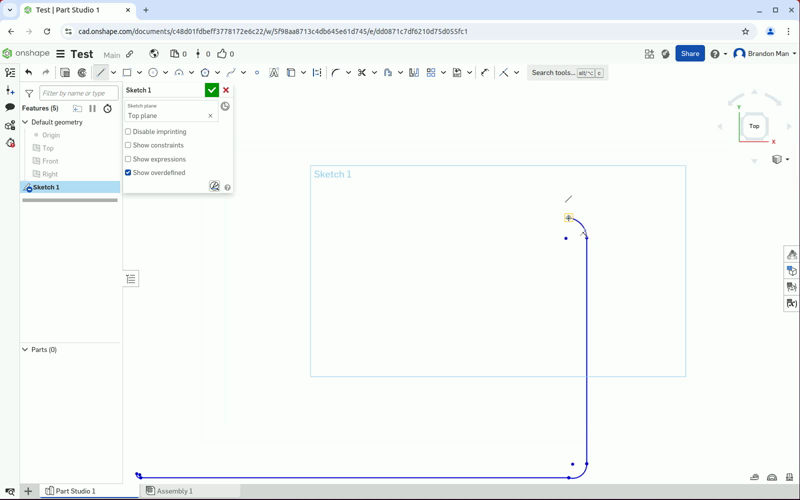
scroll(-6)
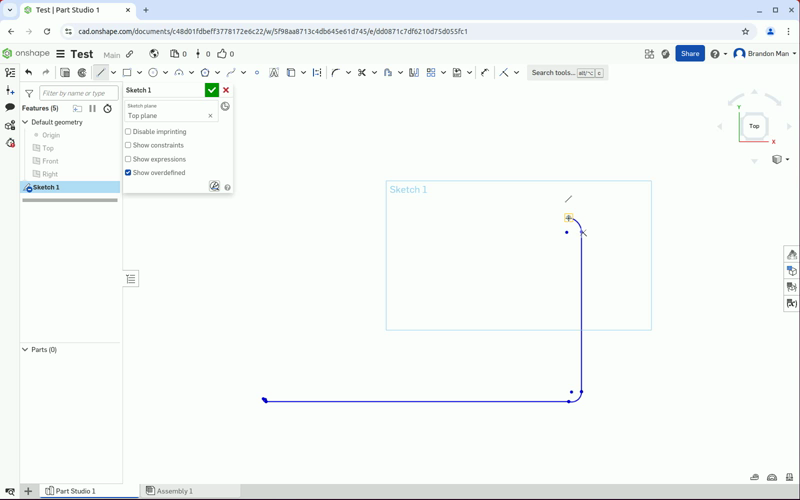
scroll(-6)
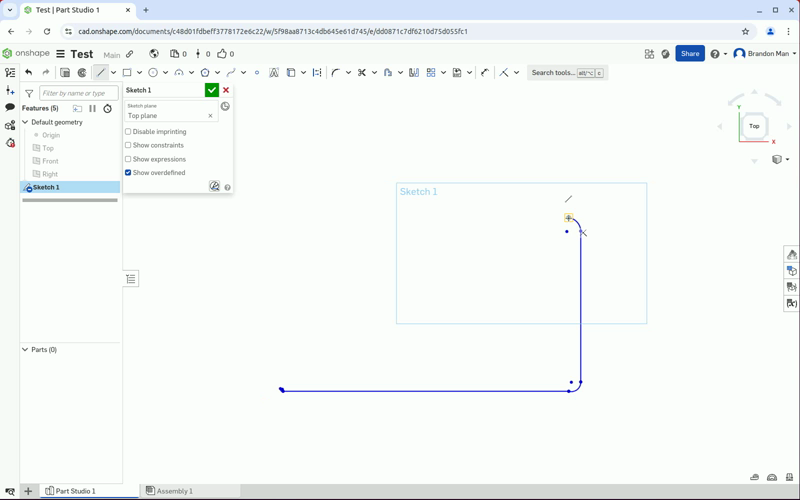
scroll(-6)
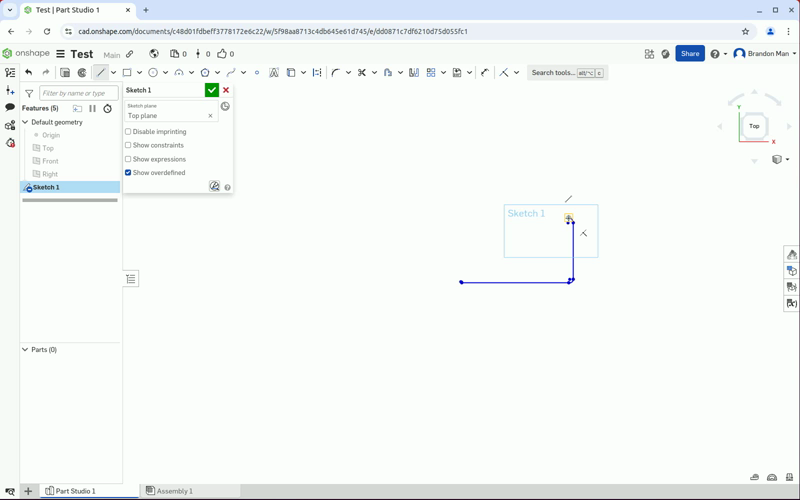
key_down(shift)
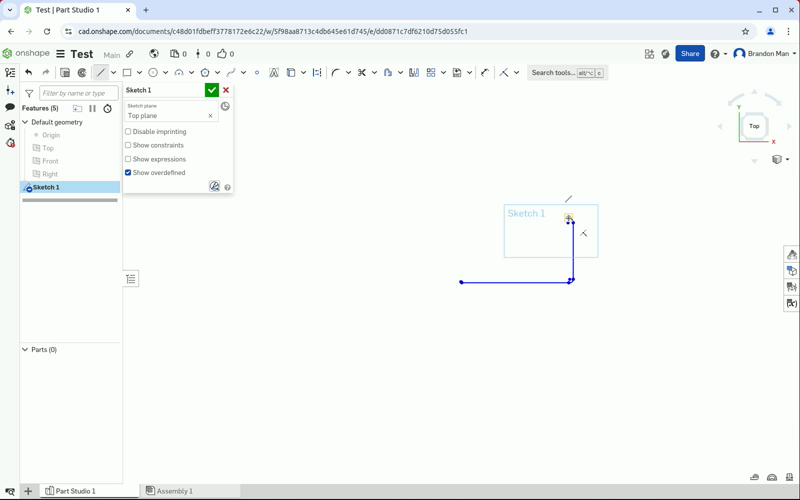
mouse_move(461, 217)
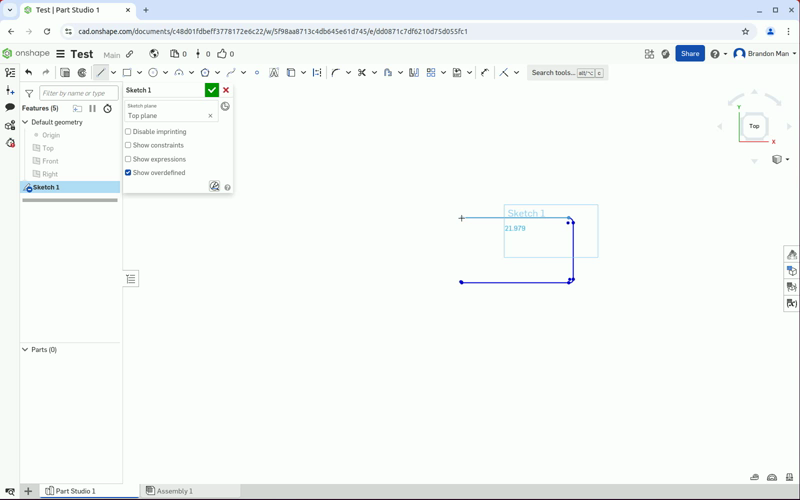
click(461, 217)
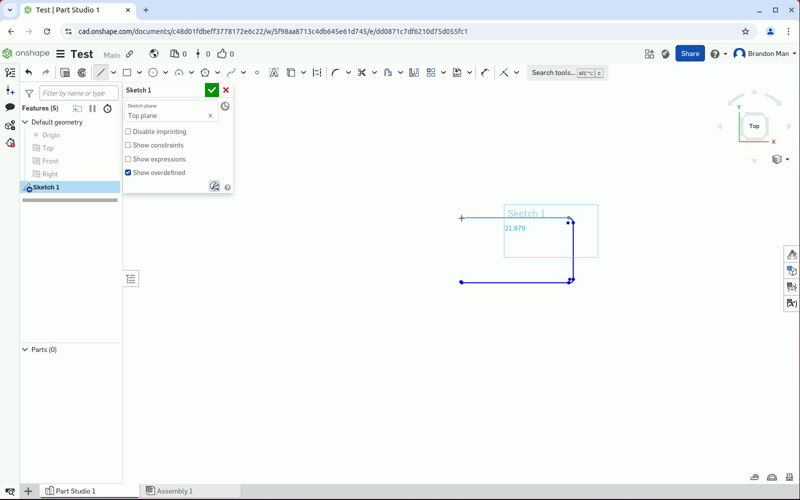
key_up(shift)
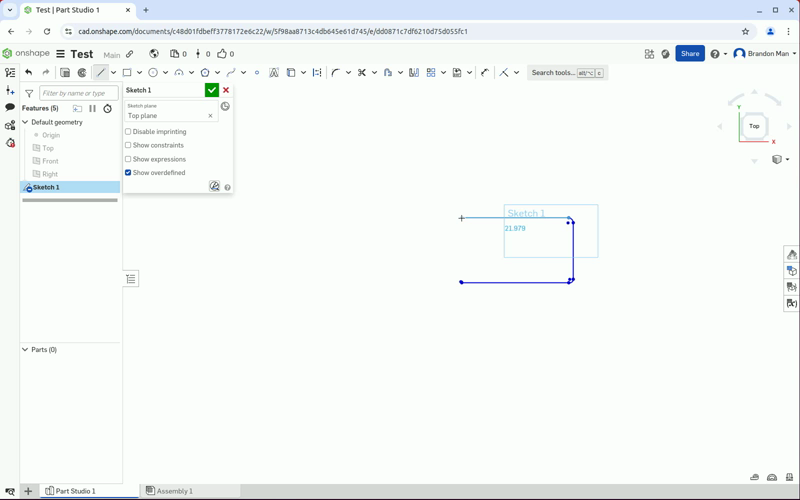
key(esc)
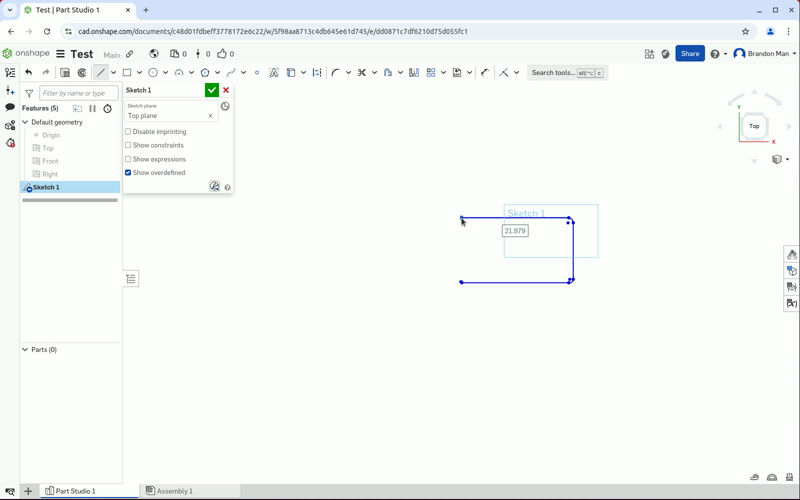
key(a)
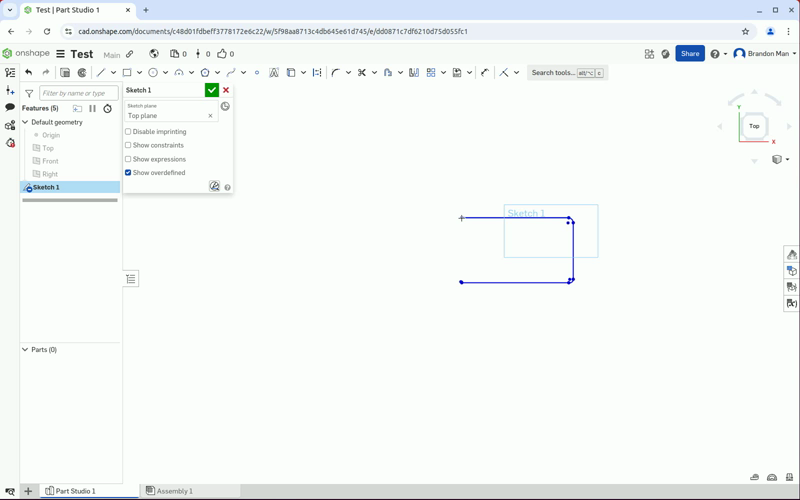
mouse_move(461, 217)
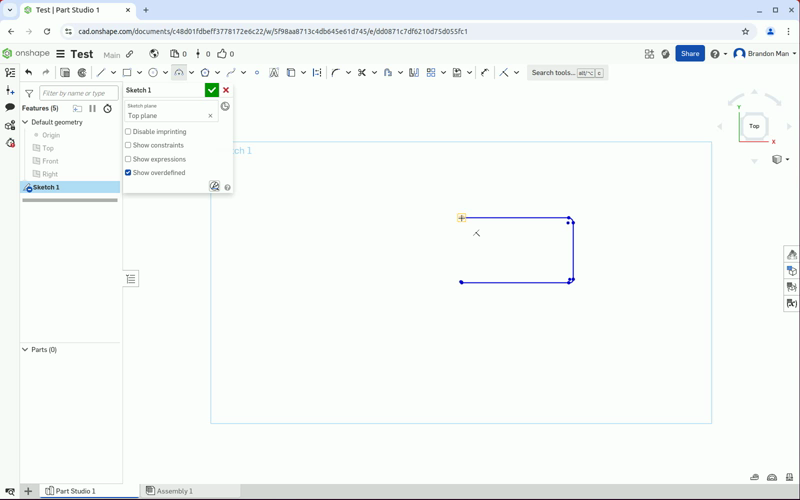
click(461, 217)
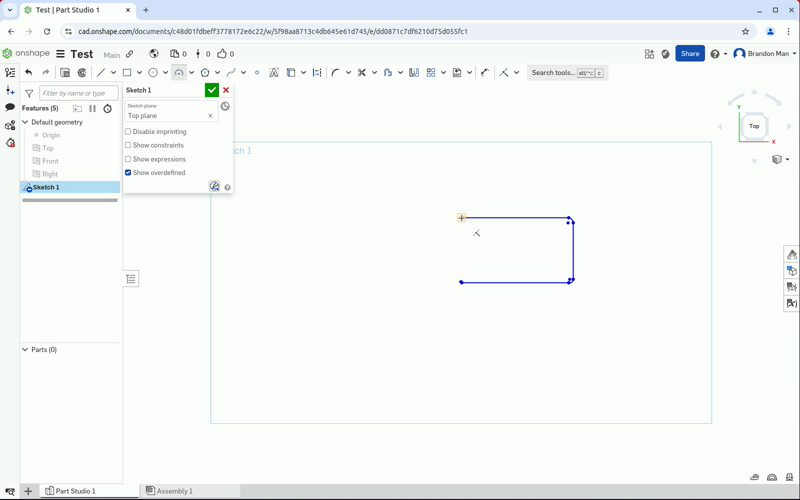
key_down(shift)
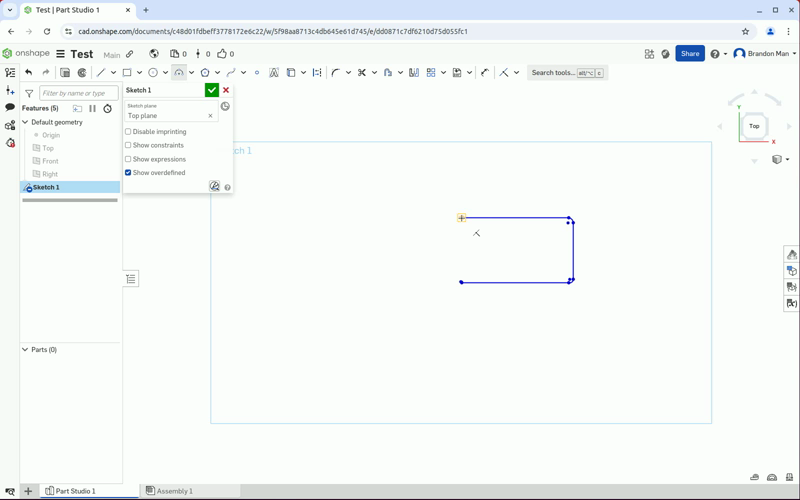
mouse_move(460, 219)
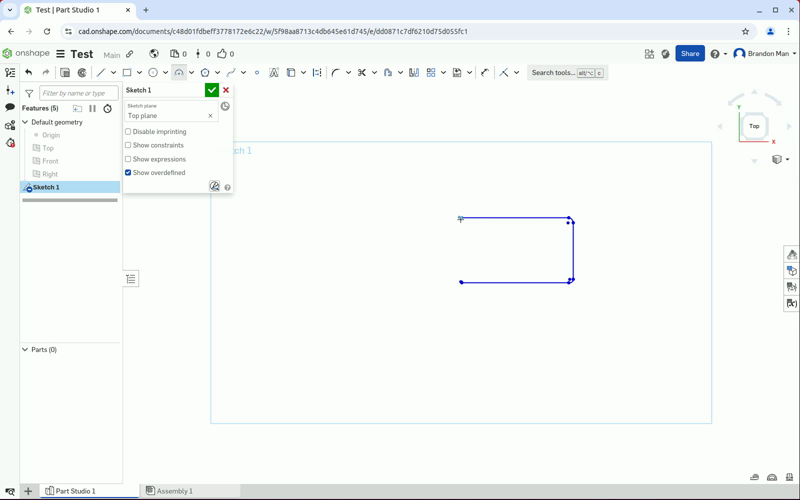
scroll(6)
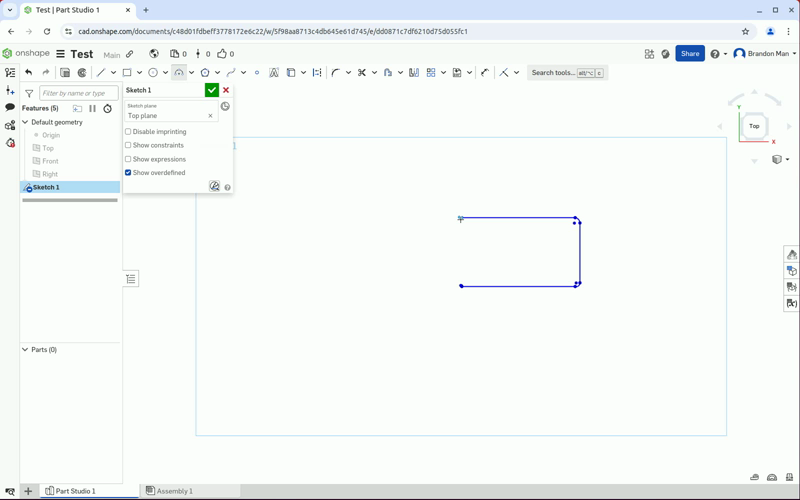
scroll(6)
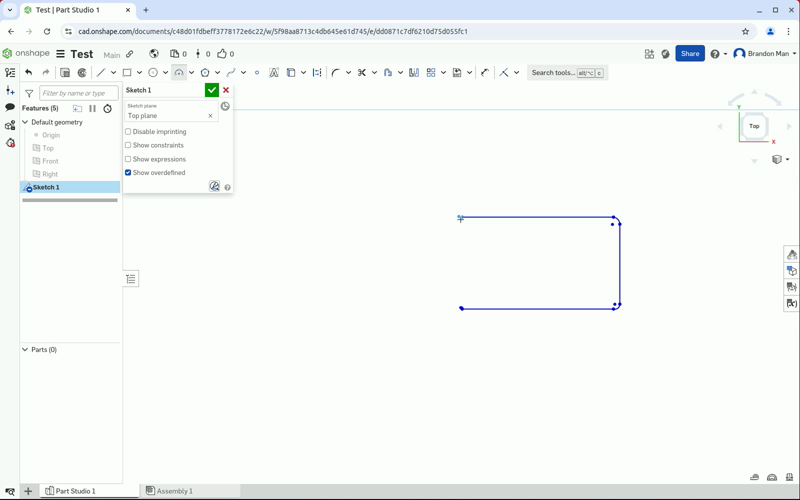
scroll(6)
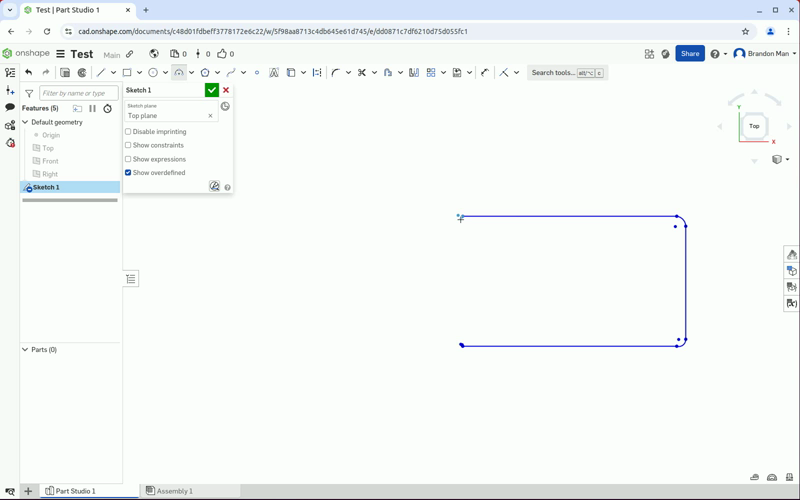
scroll(6)
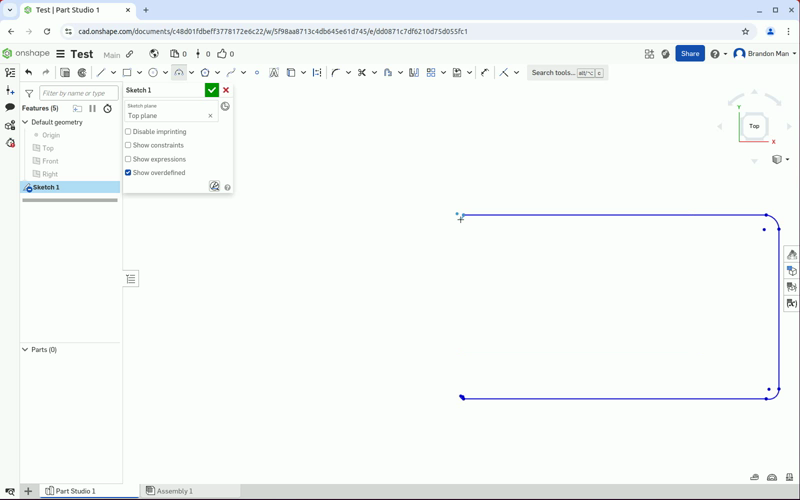
scroll(6)
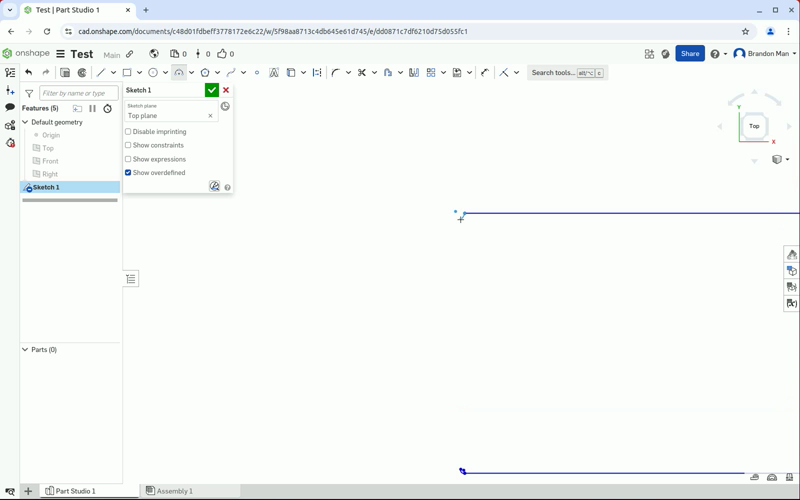
scroll(6)
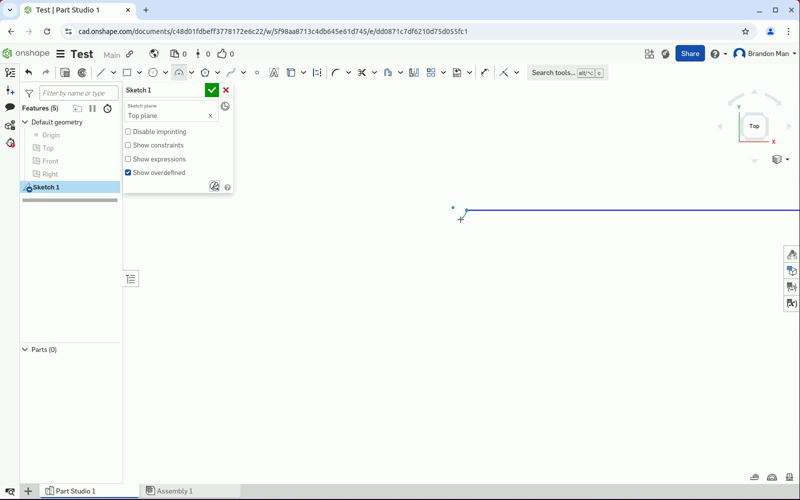
scroll(6)
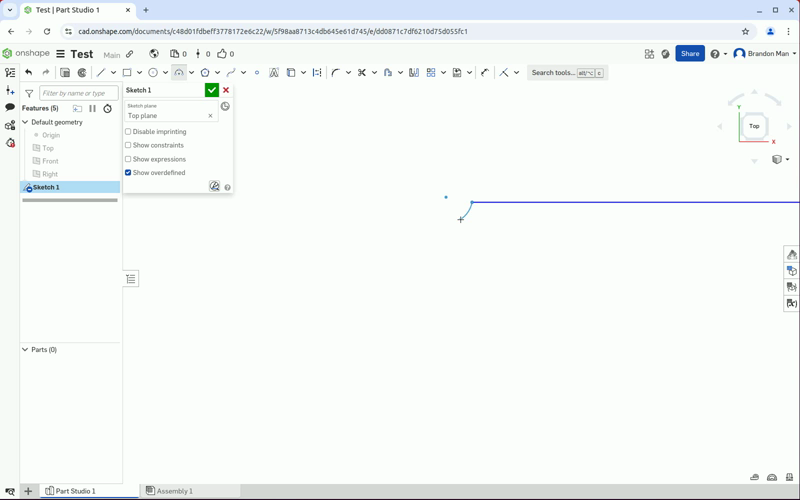
click(460, 219)
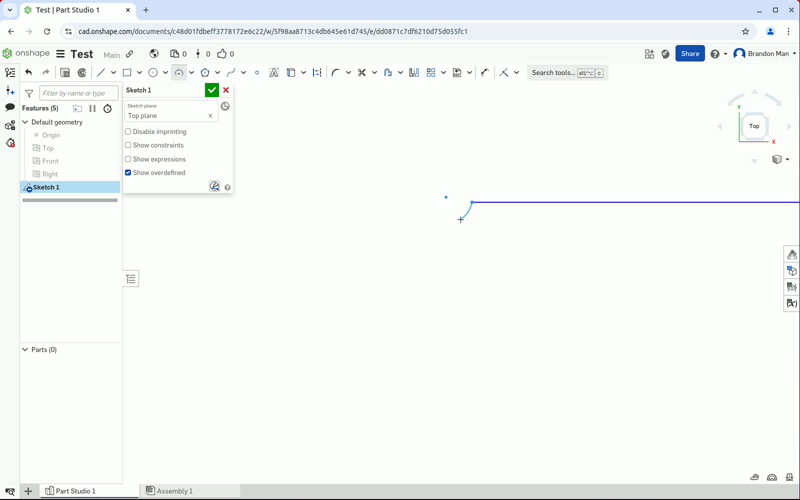
scroll(-6)
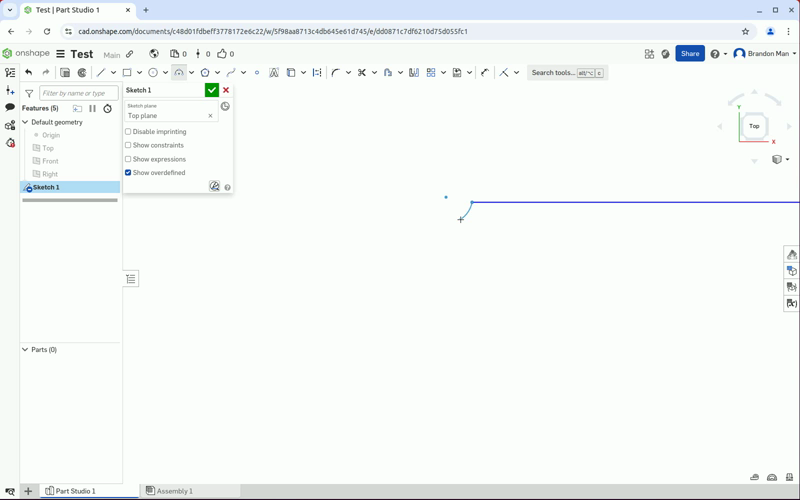
scroll(-6)
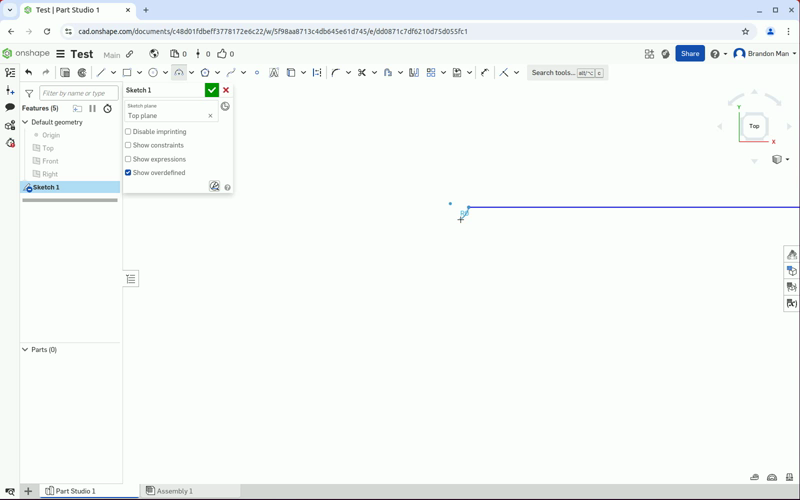
scroll(-6)
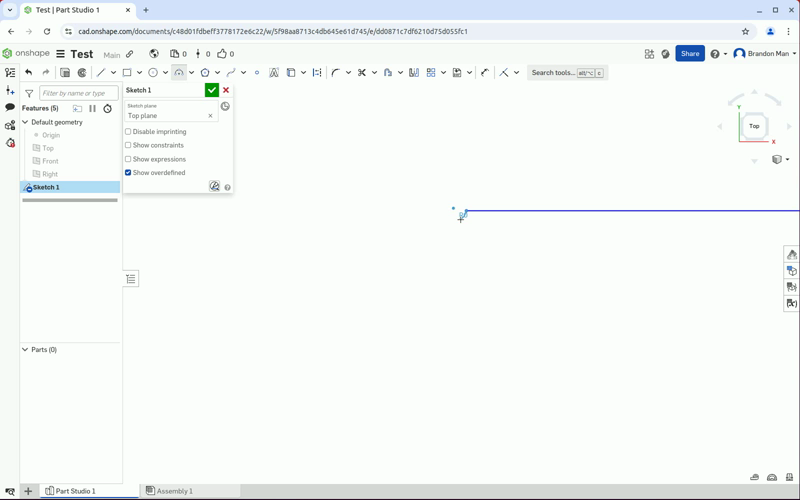
scroll(-6)
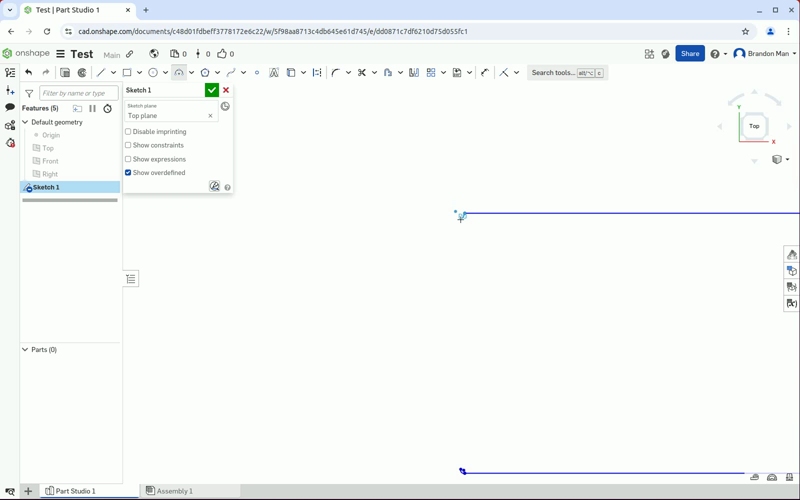
scroll(-6)
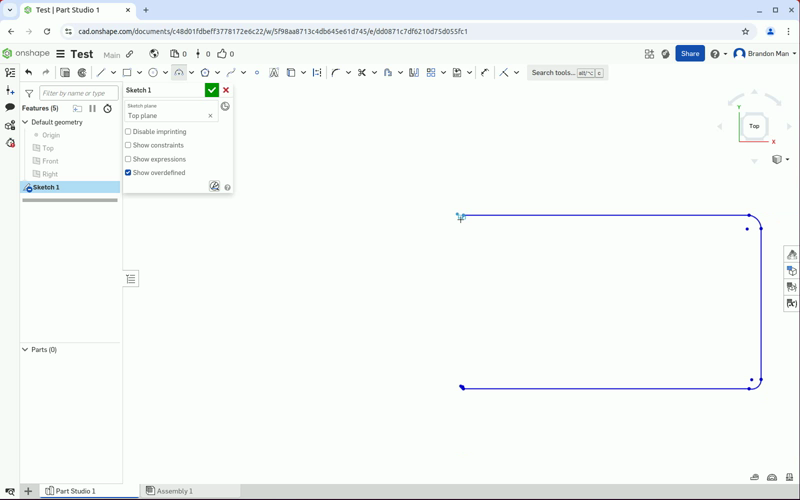
scroll(-6)
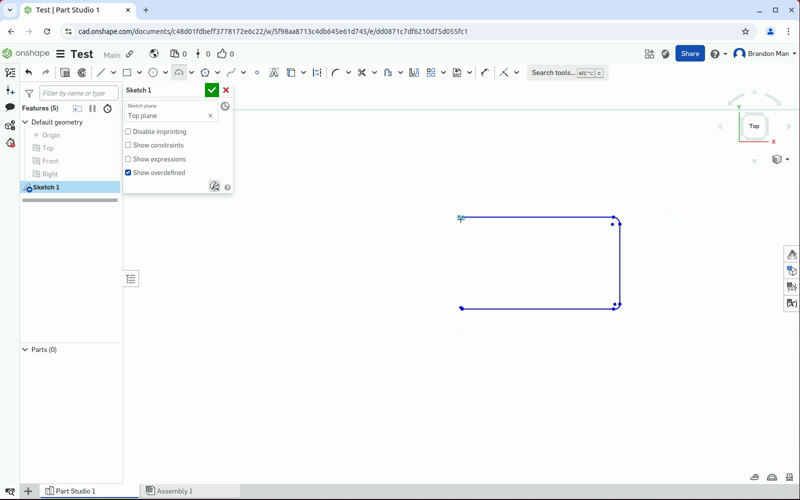
scroll(-6)
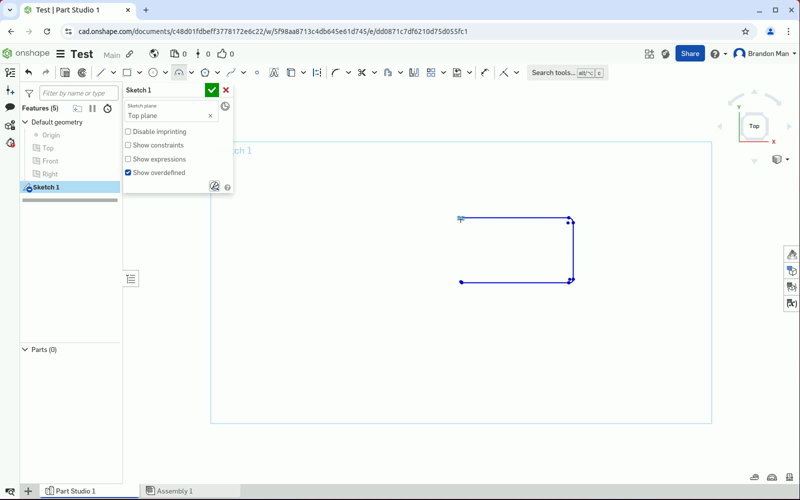
mouse_move(461, 218)
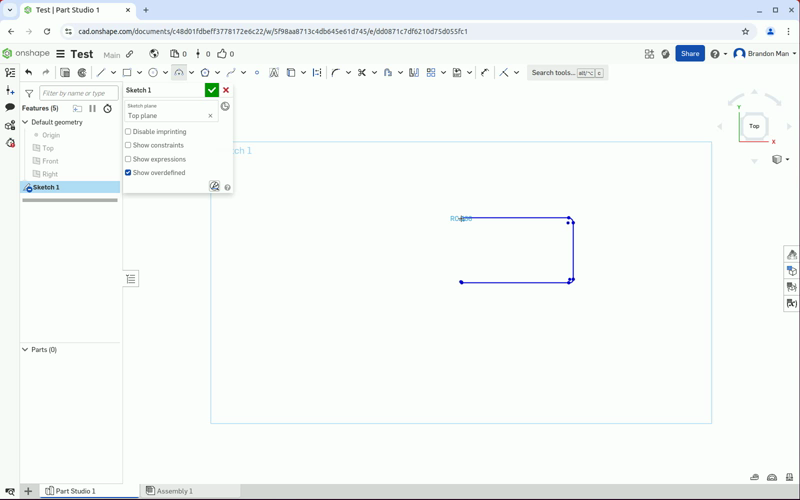
scroll(6)
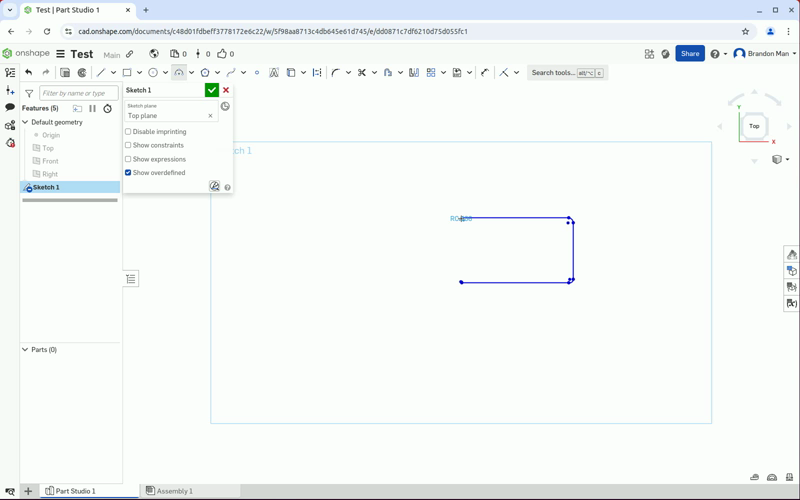
scroll(6)
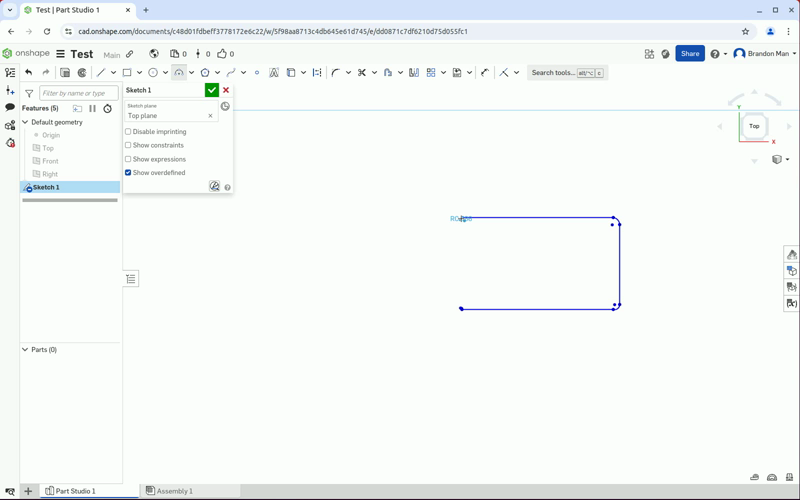
scroll(6)
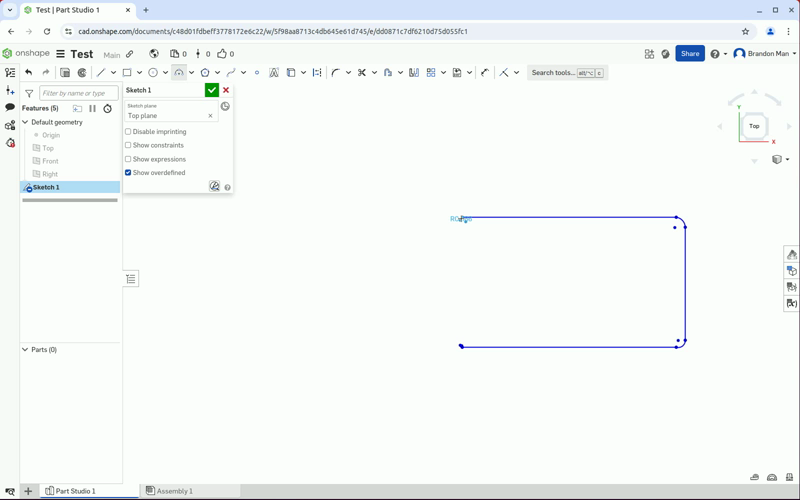
scroll(6)
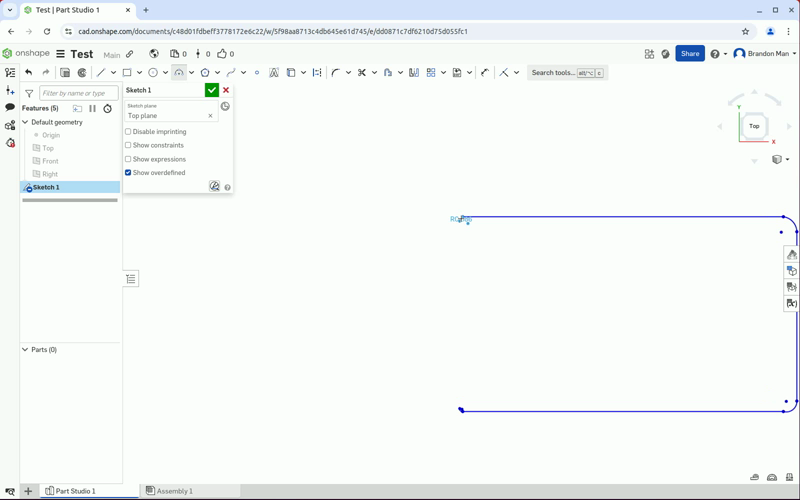
scroll(6)
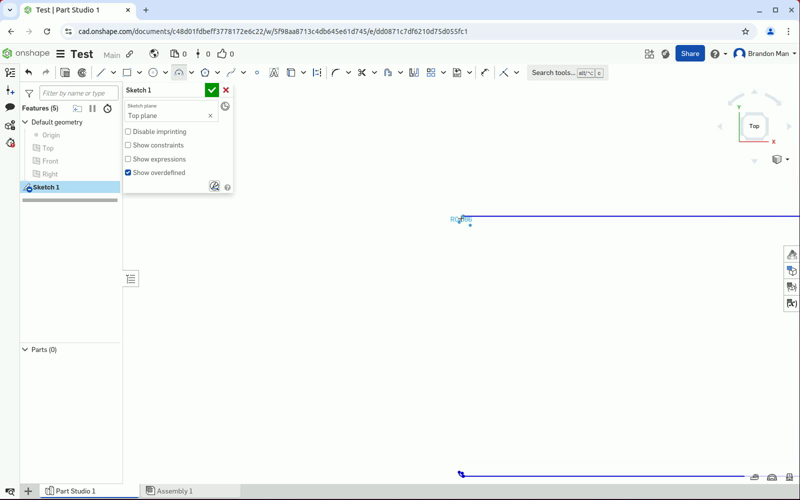
scroll(6)
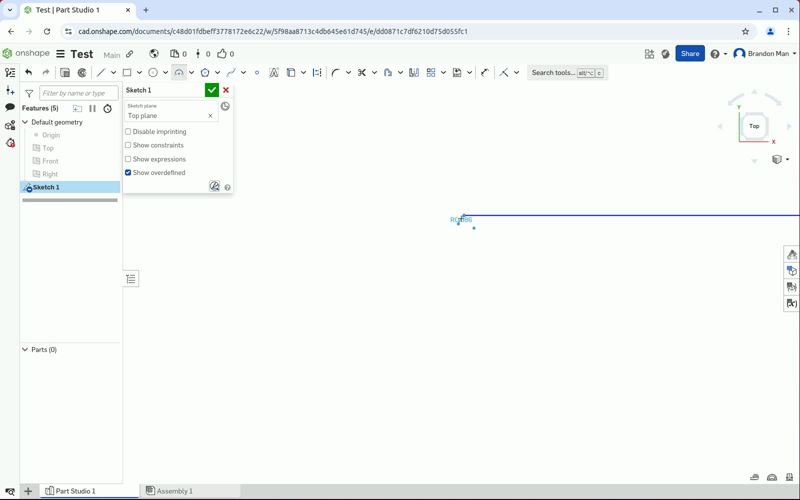
scroll(6)
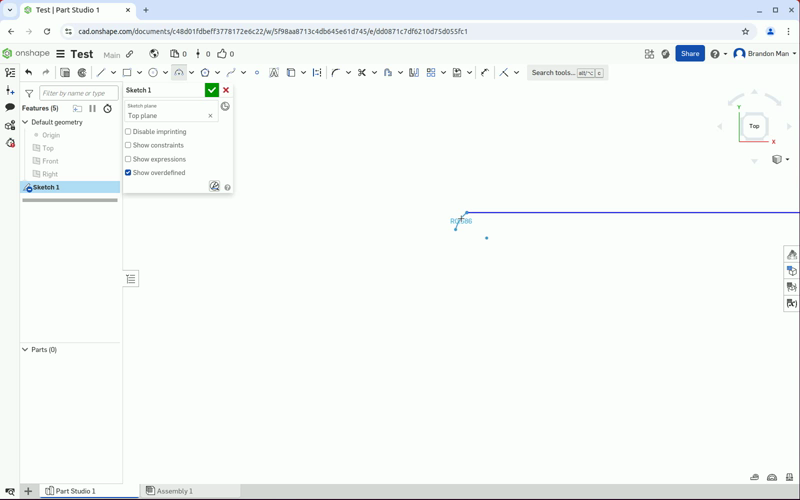
click(461, 218)
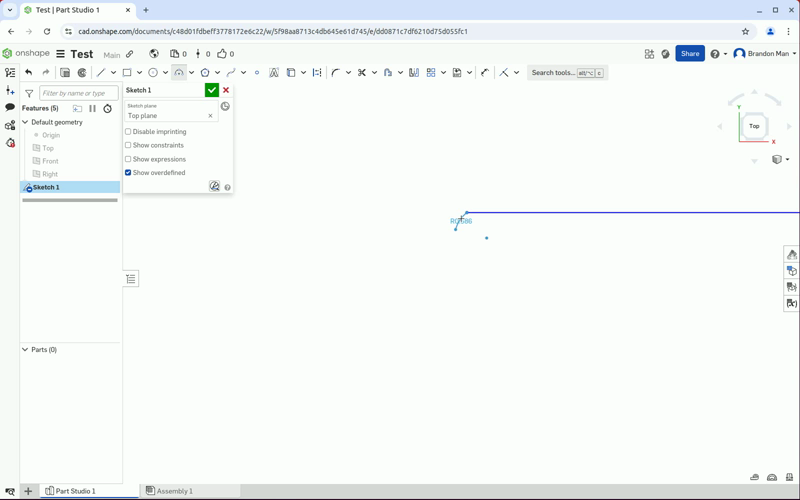
scroll(-6)
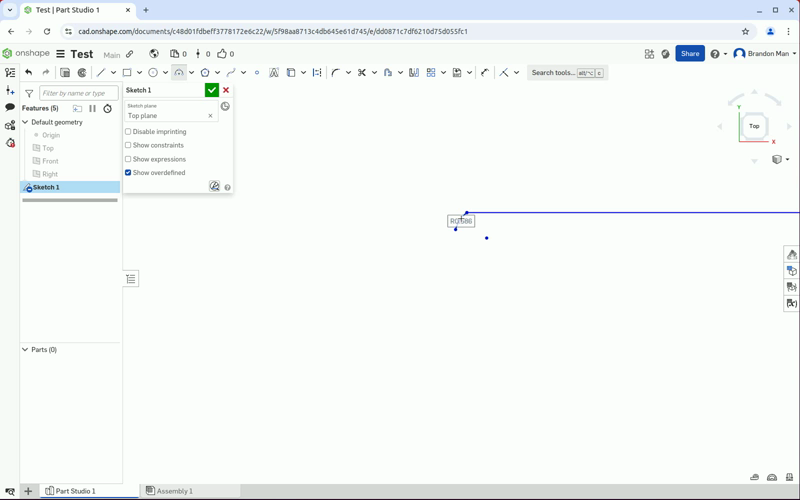
scroll(-6)
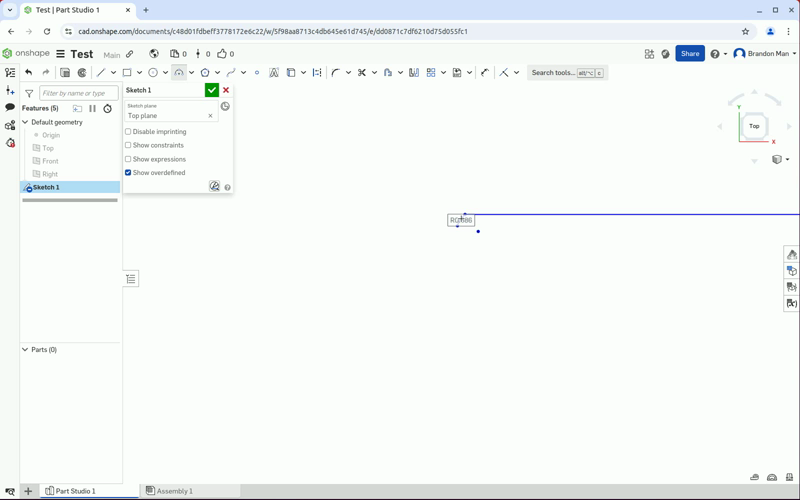
scroll(-6)
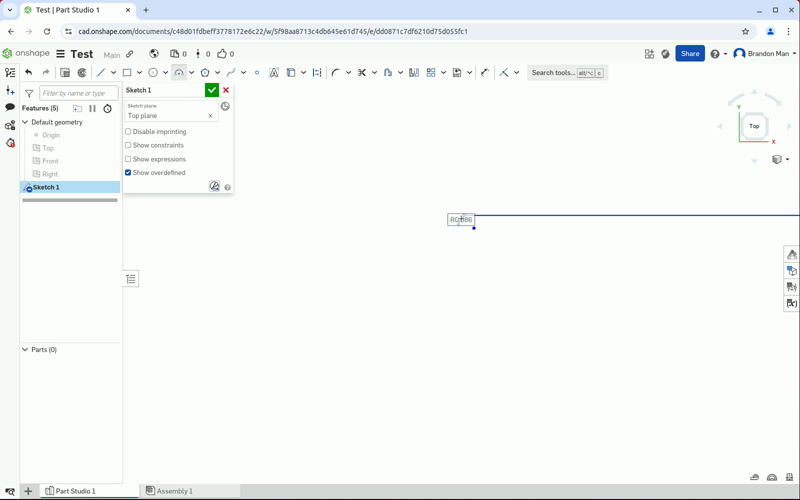
scroll(-6)
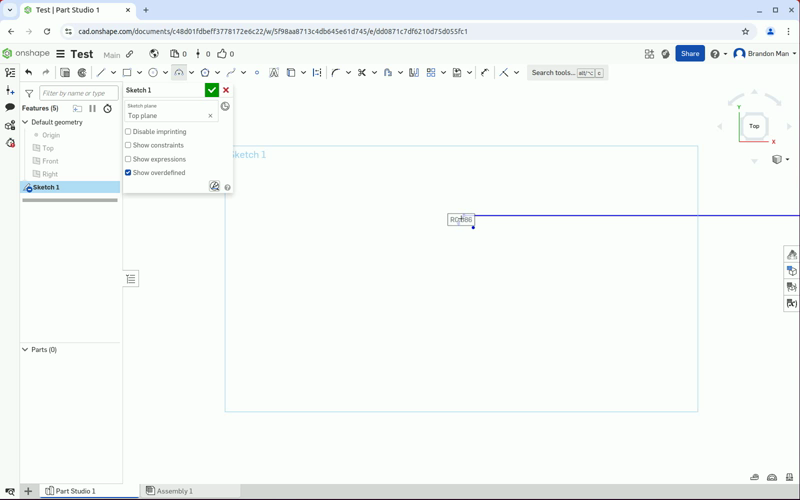
scroll(-6)
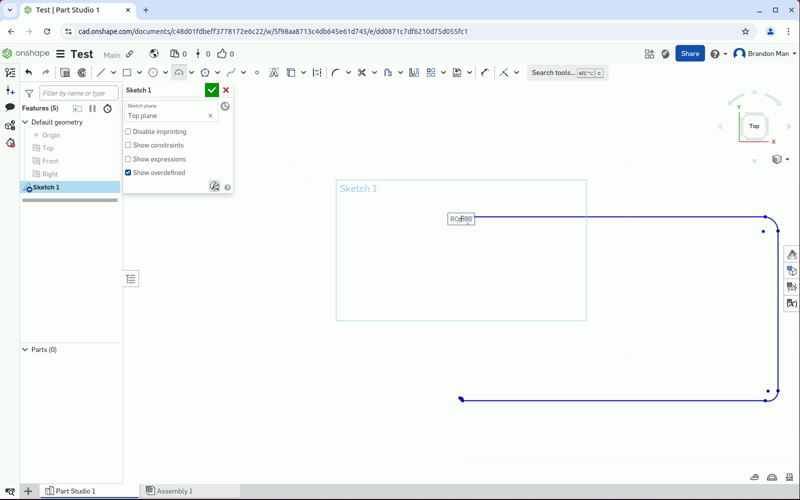
scroll(-6)
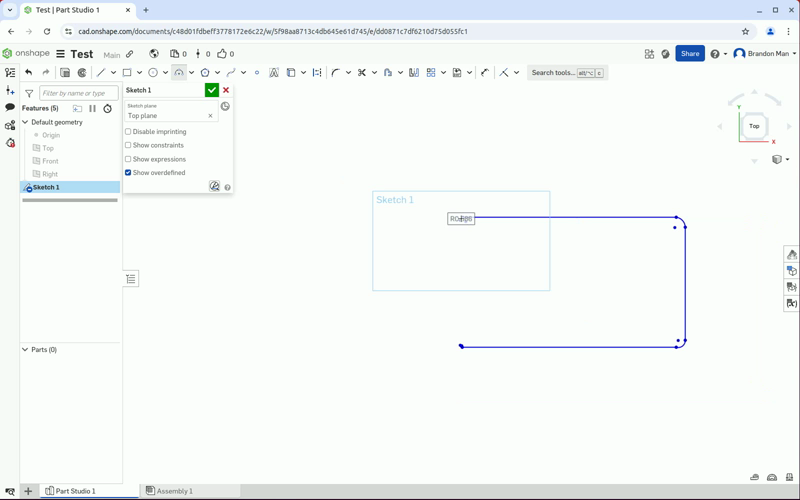
scroll(-6)
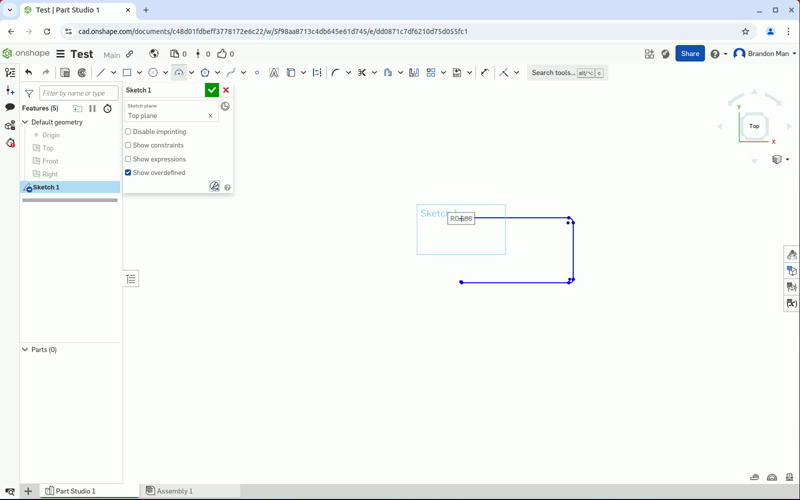
key_up(shift)
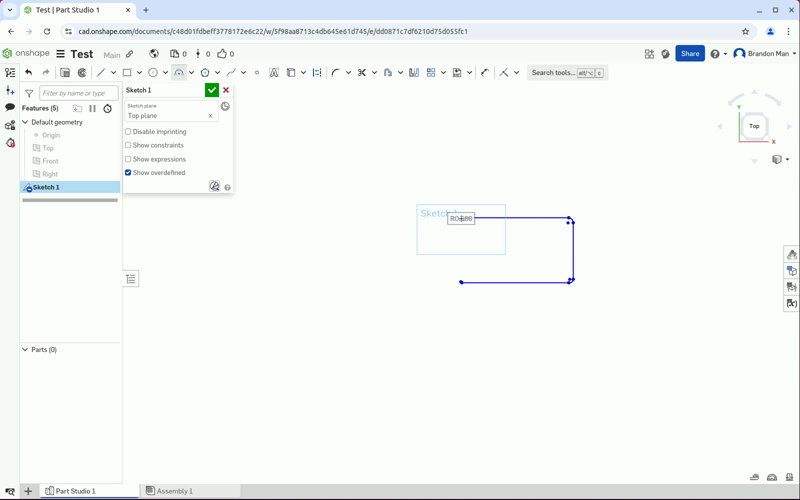
key(esc)
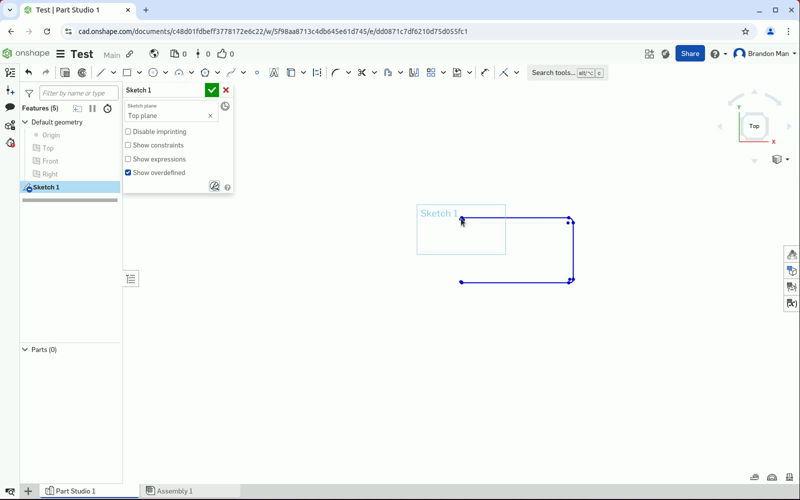
key(l)
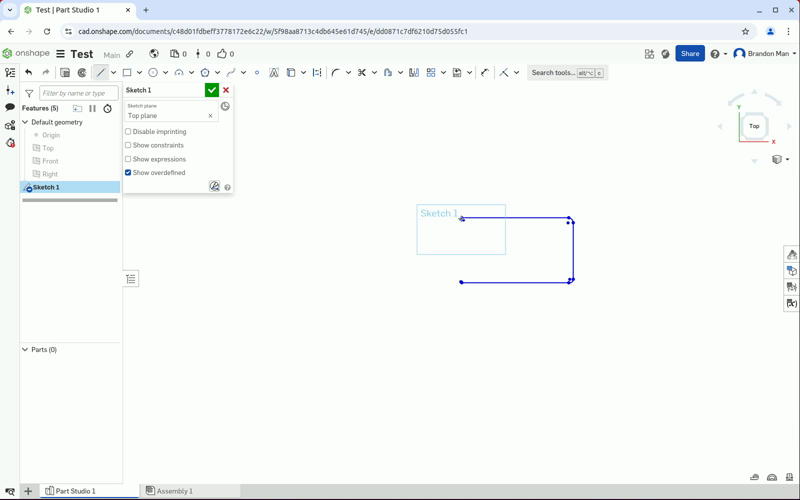
mouse_move(460, 219)
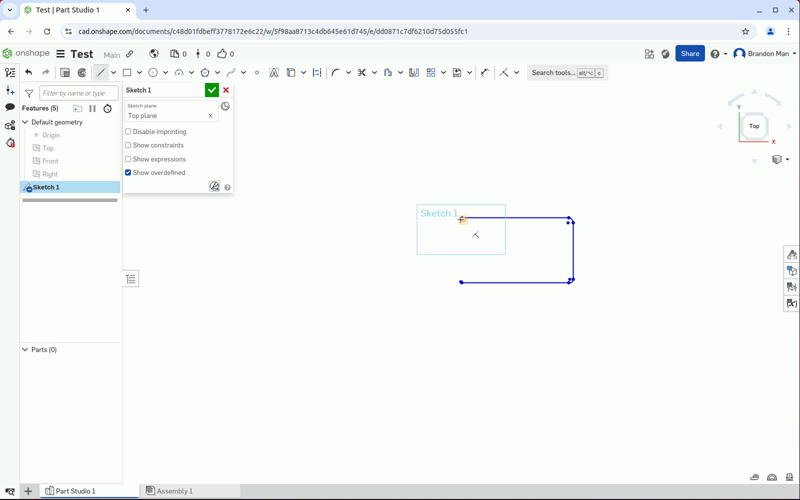
scroll(6)
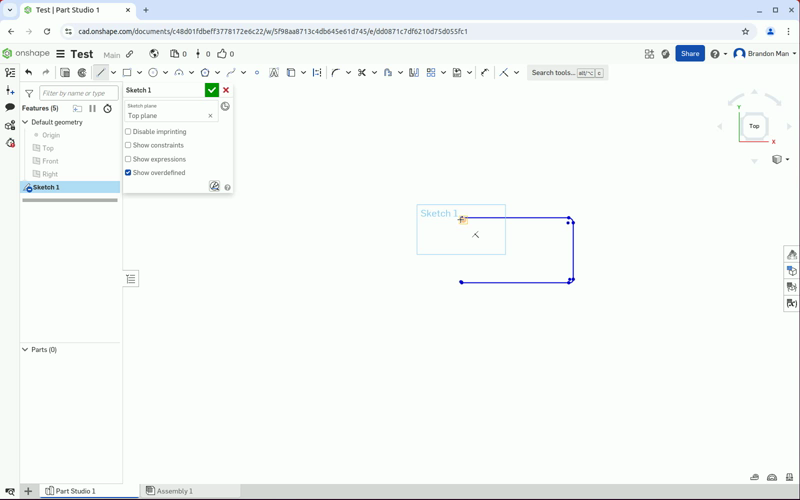
scroll(6)
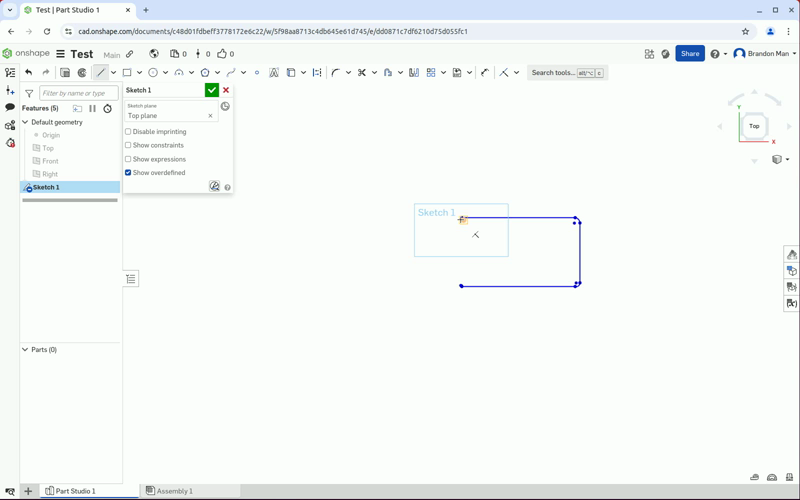
scroll(6)
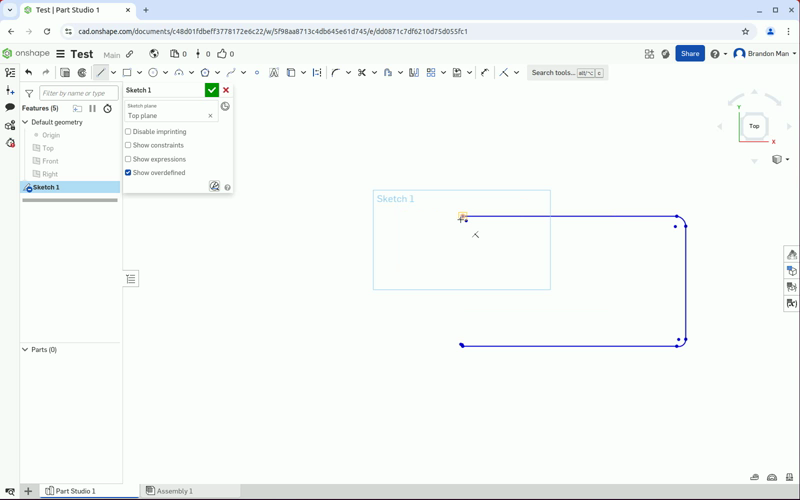
scroll(6)
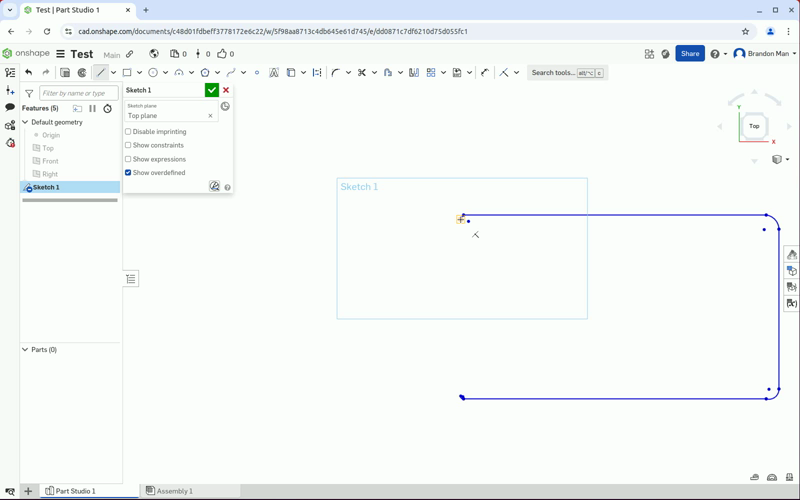
scroll(6)
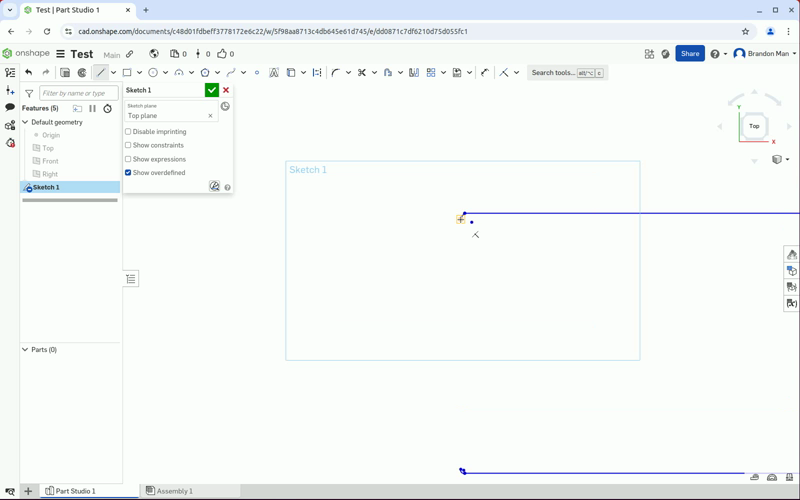
scroll(6)
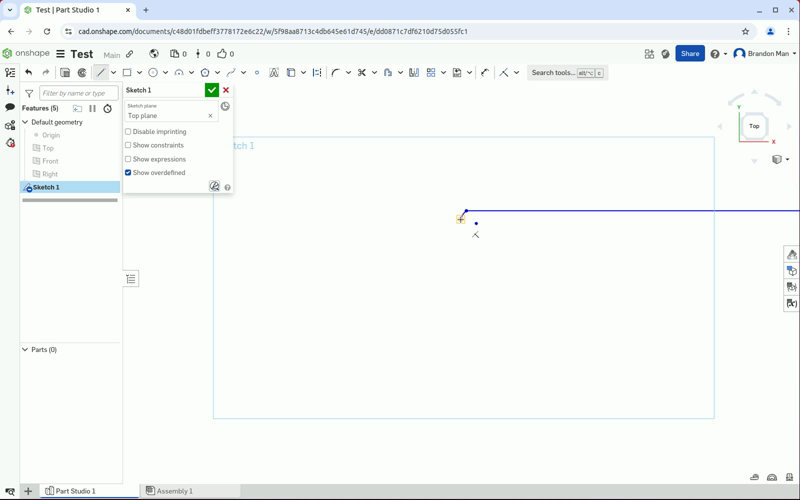
scroll(6)
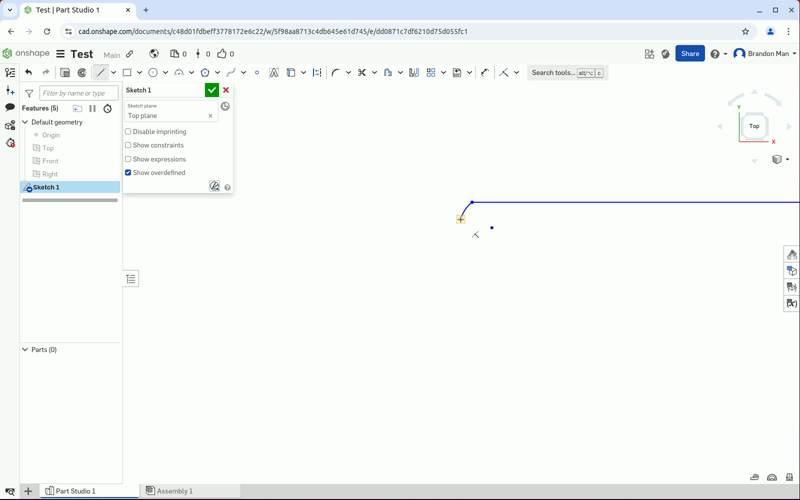
click(460, 219)
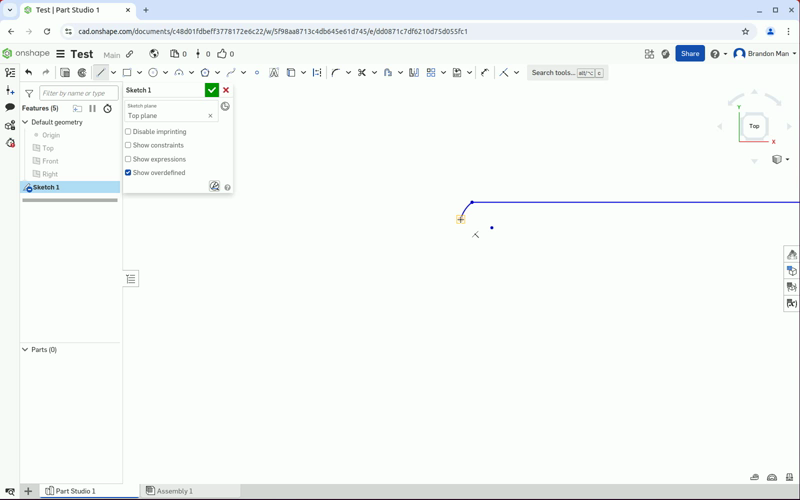
scroll(-6)
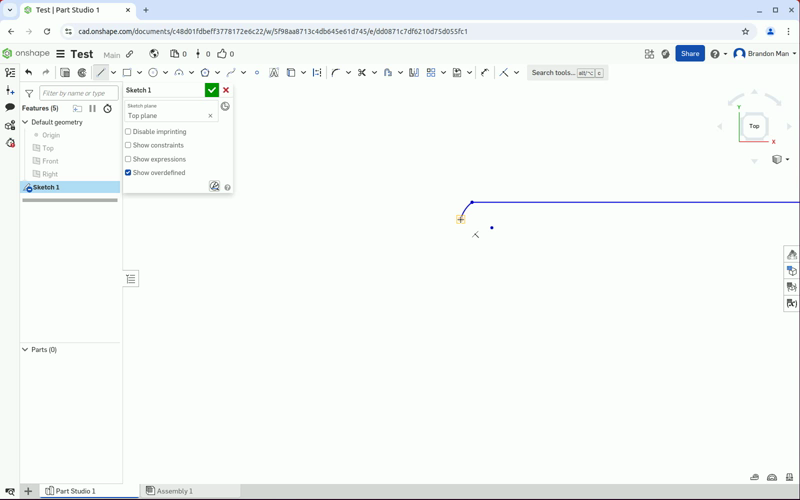
scroll(-6)
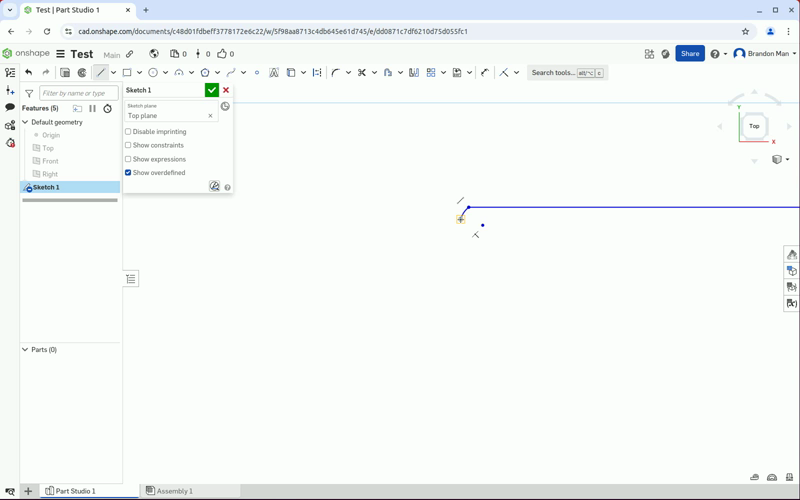
scroll(-6)
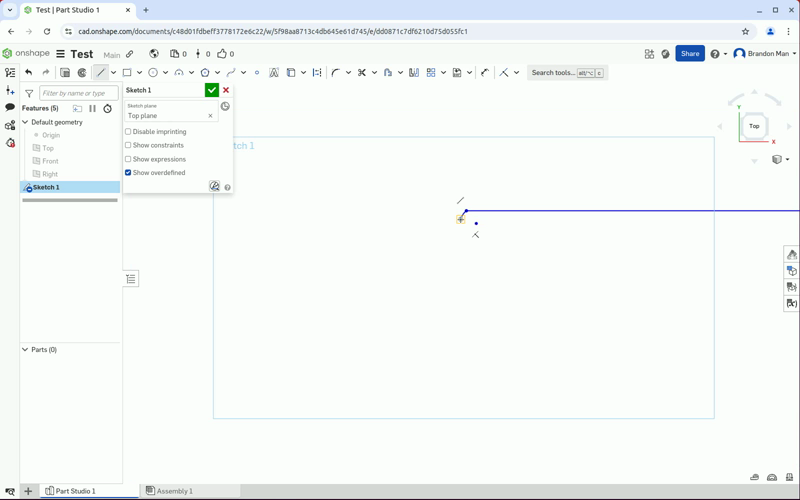
scroll(-6)
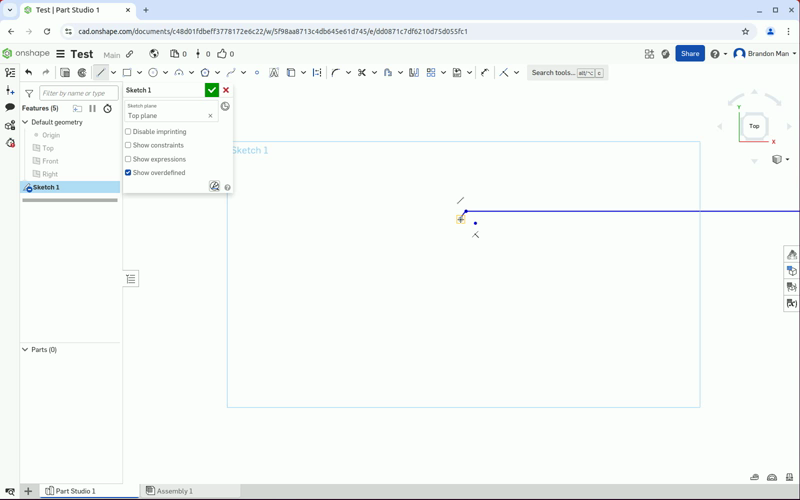
scroll(-6)
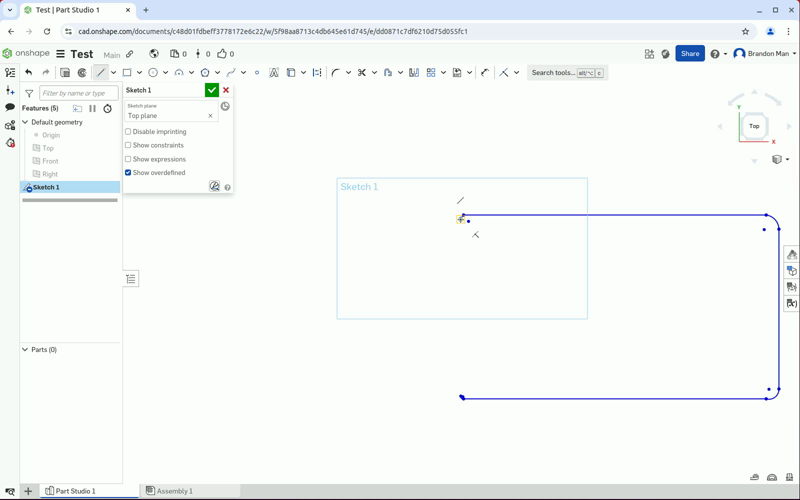
scroll(-6)
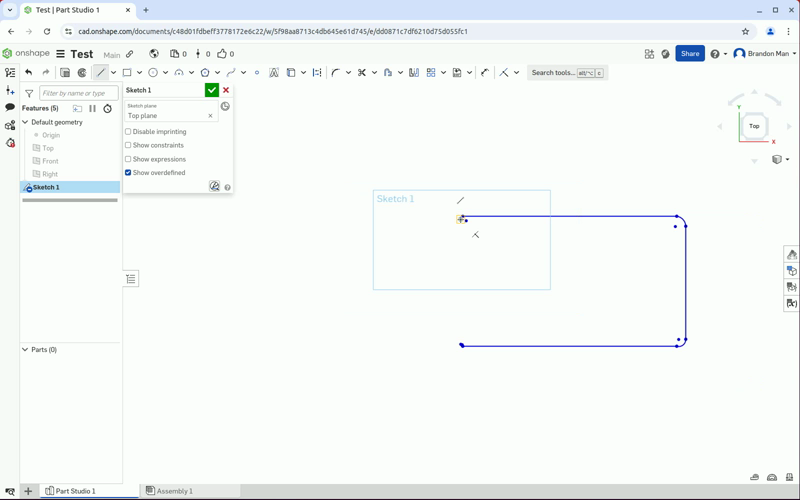
scroll(-6)
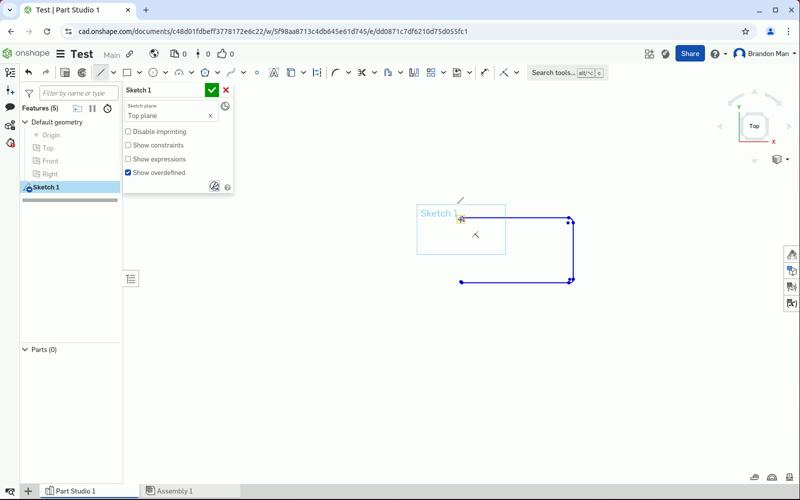
key_down(shift)
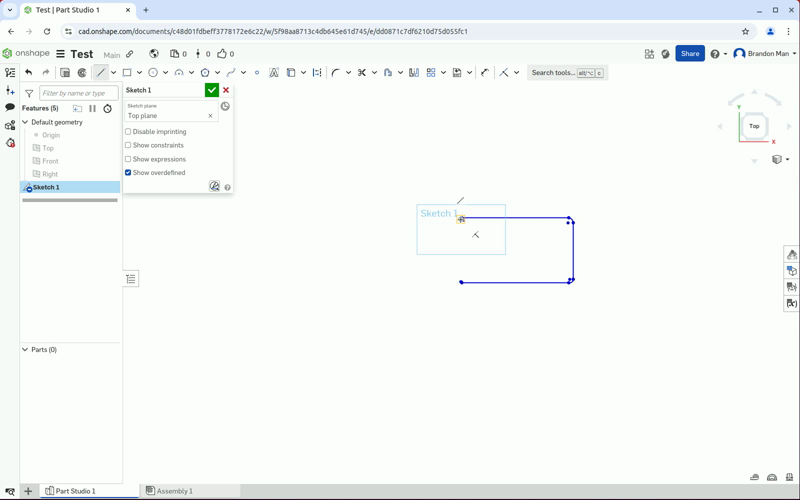
mouse_move(460, 281)
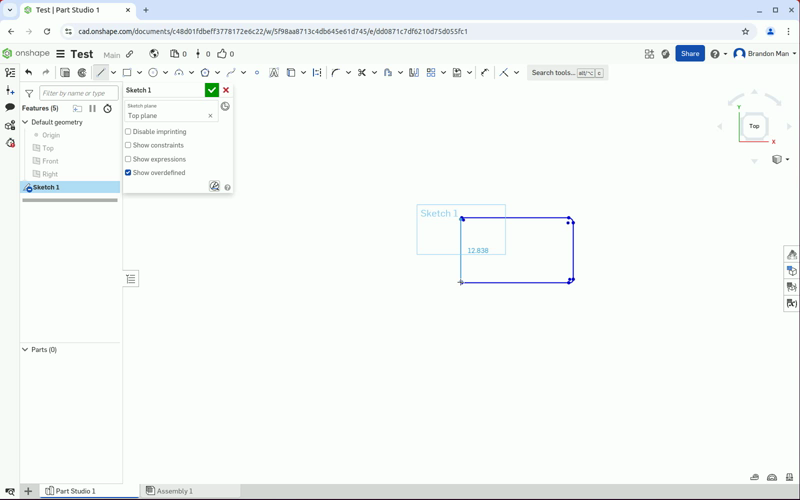
scroll(6)
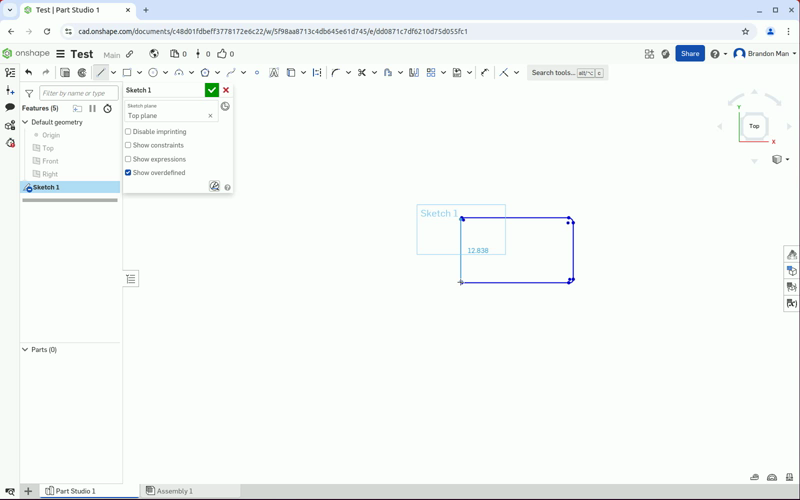
scroll(6)
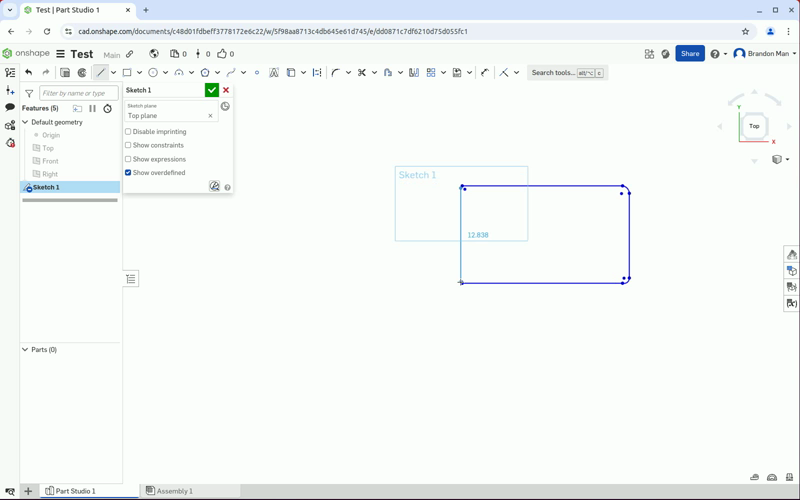
scroll(6)
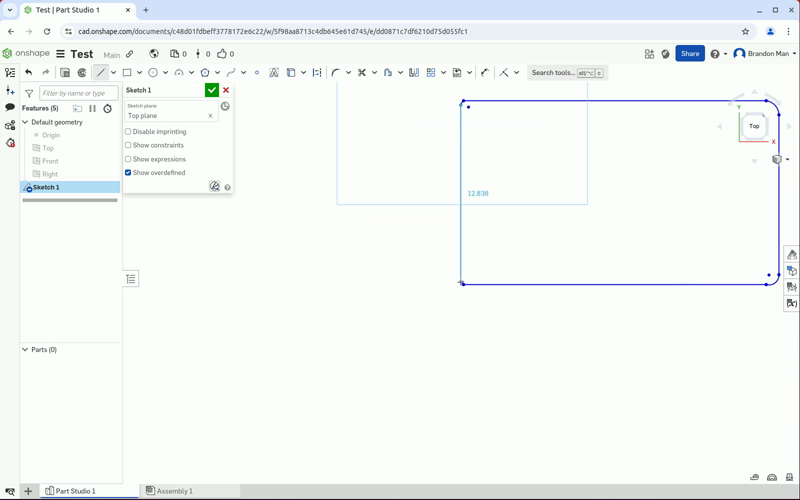
scroll(6)
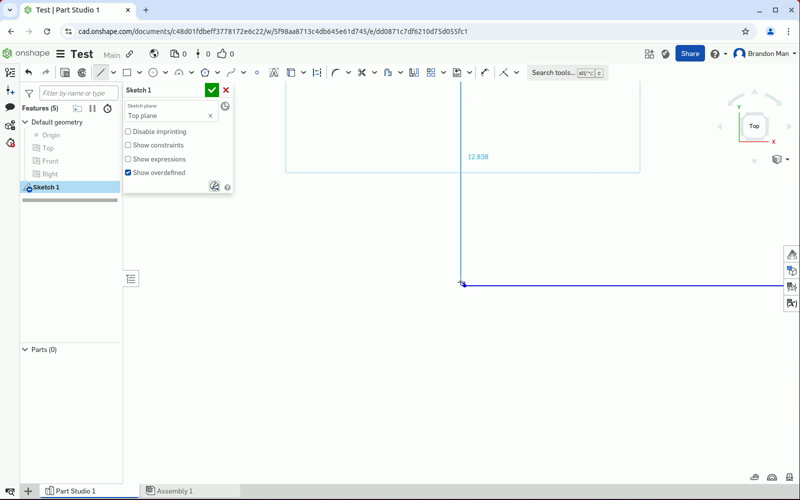
scroll(6)
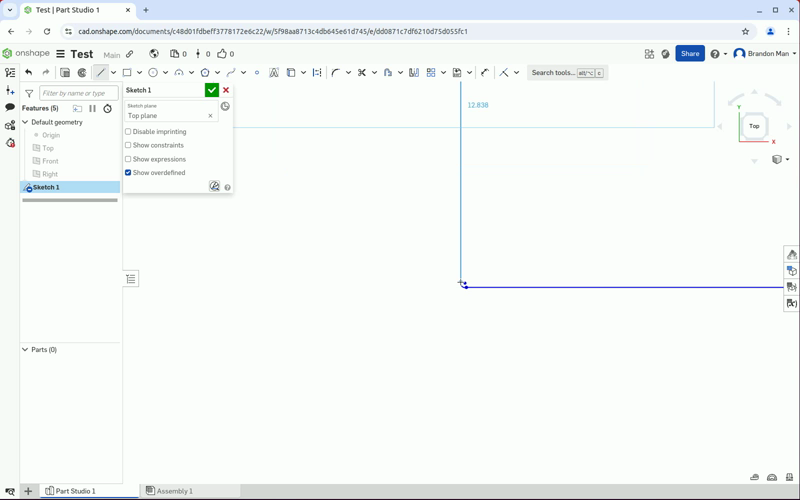
scroll(6)
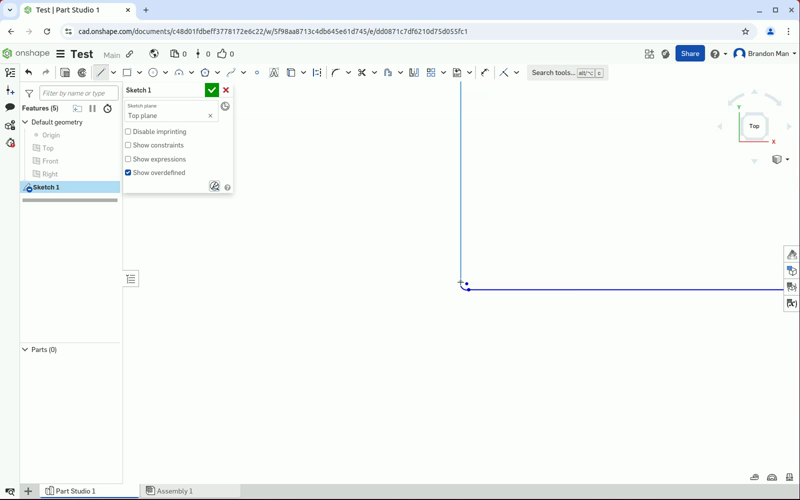
scroll(6)
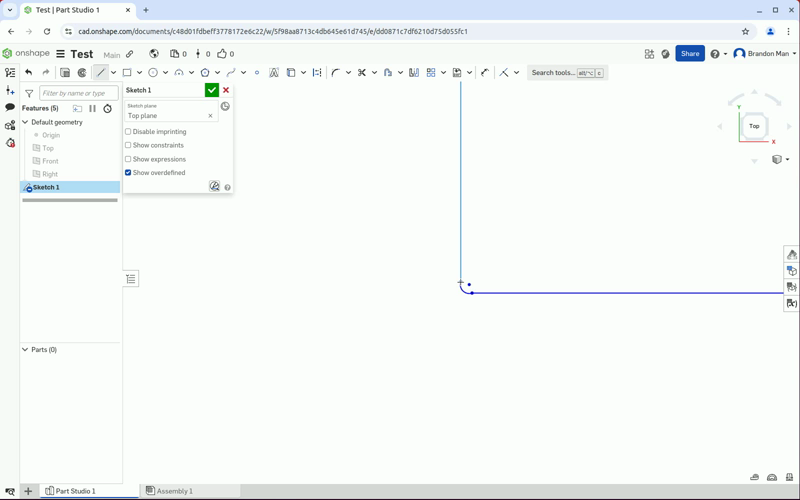
key_up(shift)
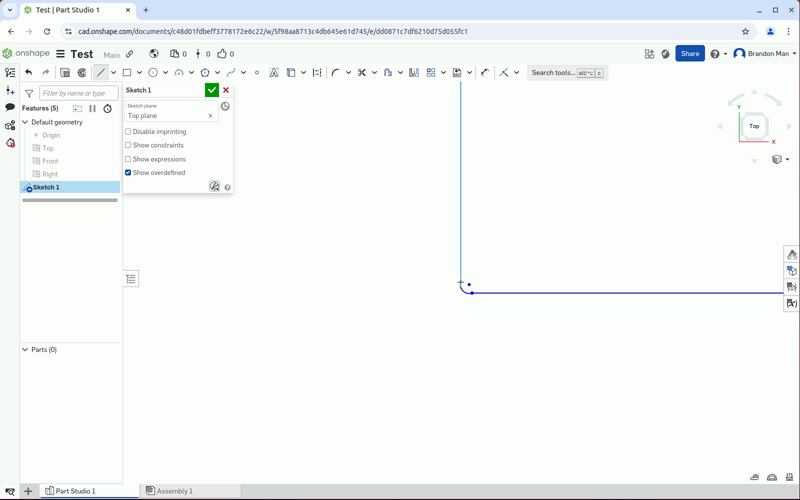
click(460, 281)
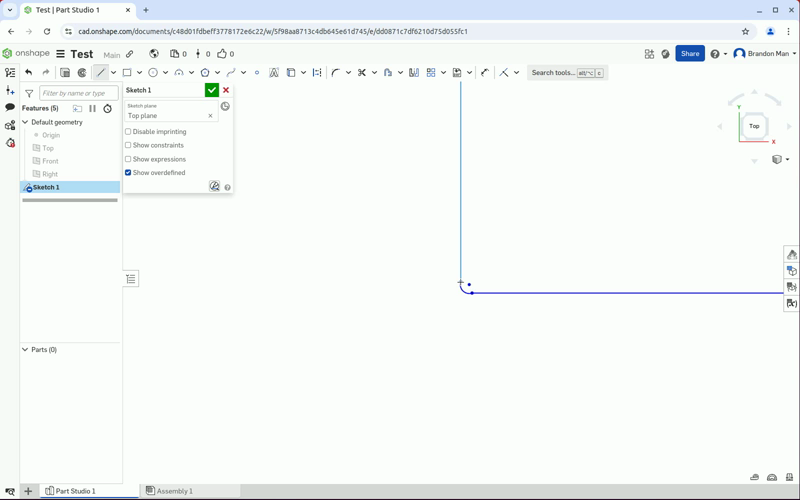
scroll(-6)
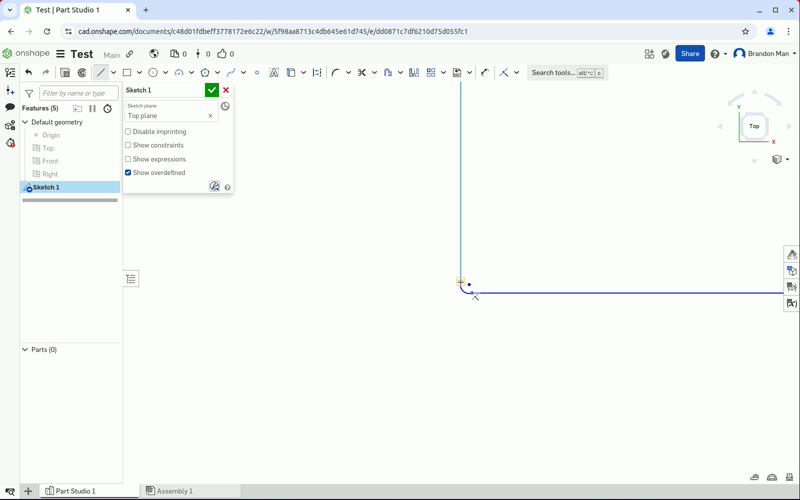
scroll(-6)
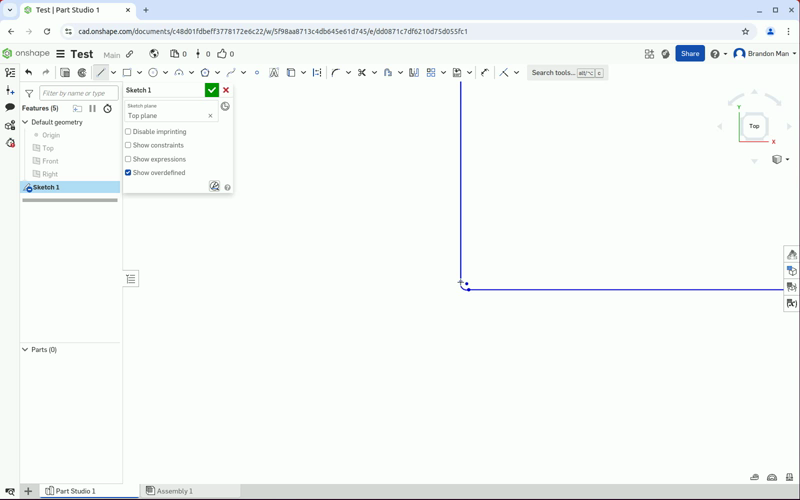
scroll(-6)
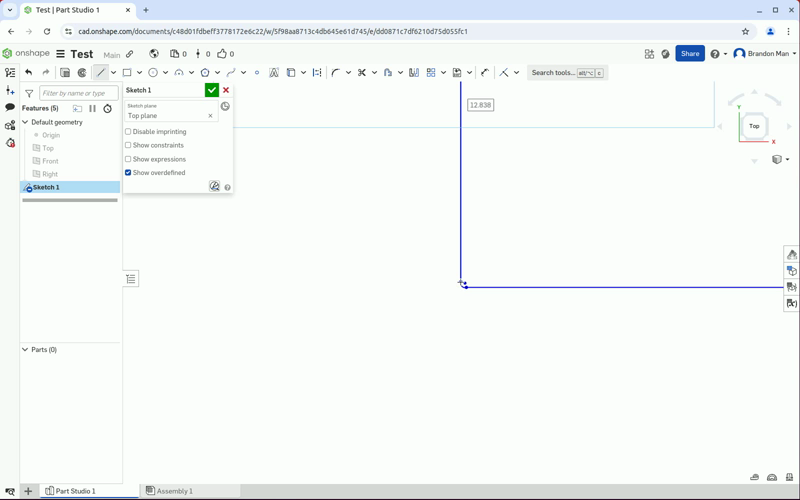
scroll(-6)
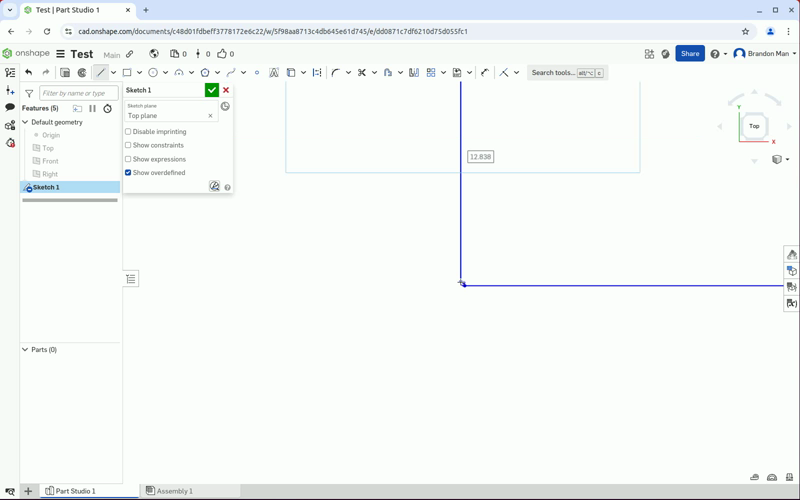
scroll(-6)
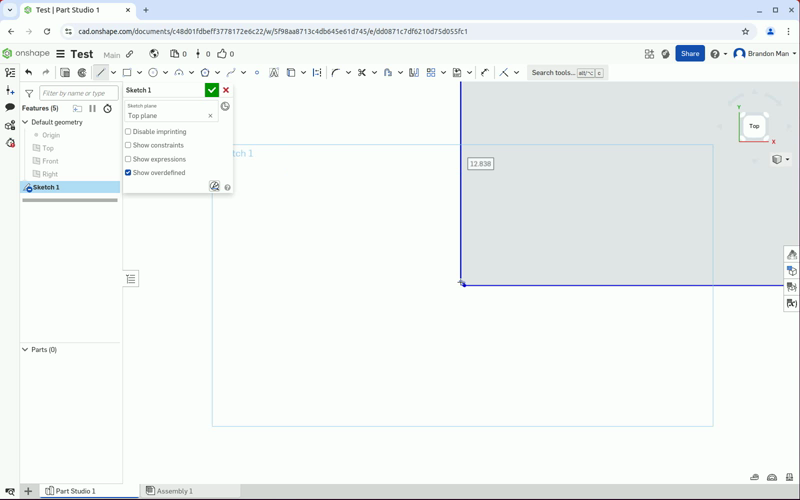
scroll(-6)
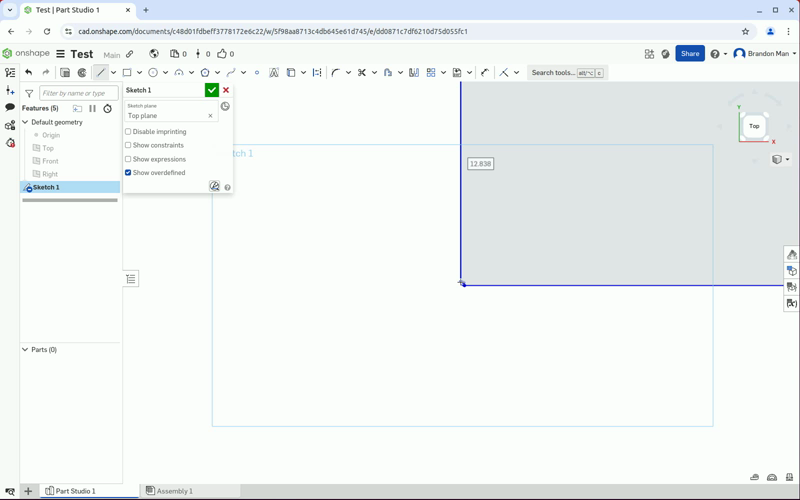
scroll(-6)
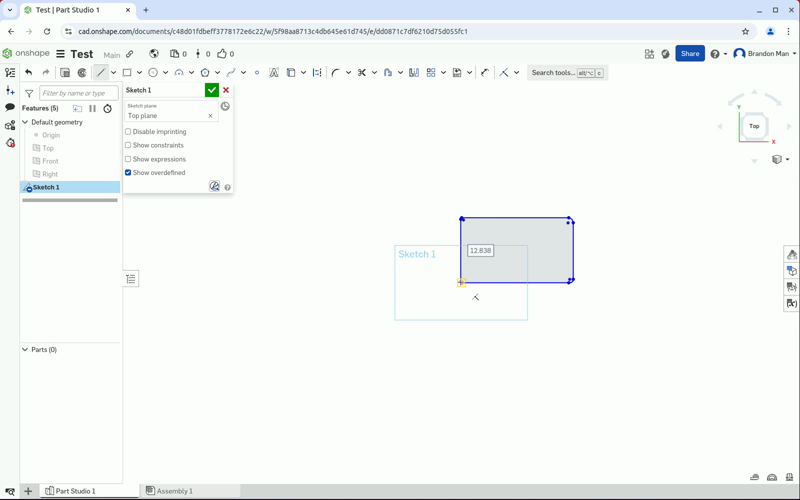
key(esc)
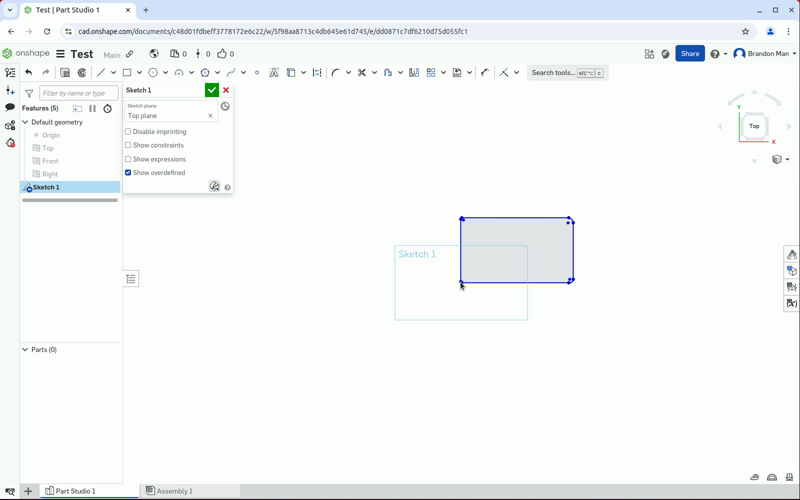
mouse_move(529, 259)
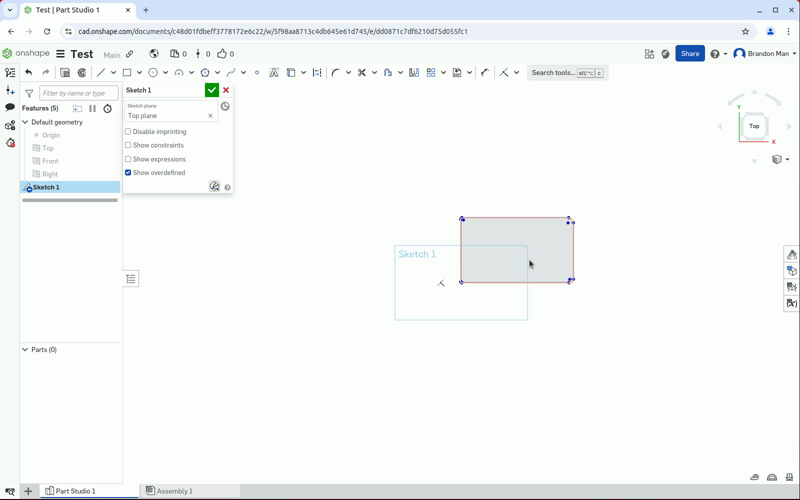
click(529, 259)
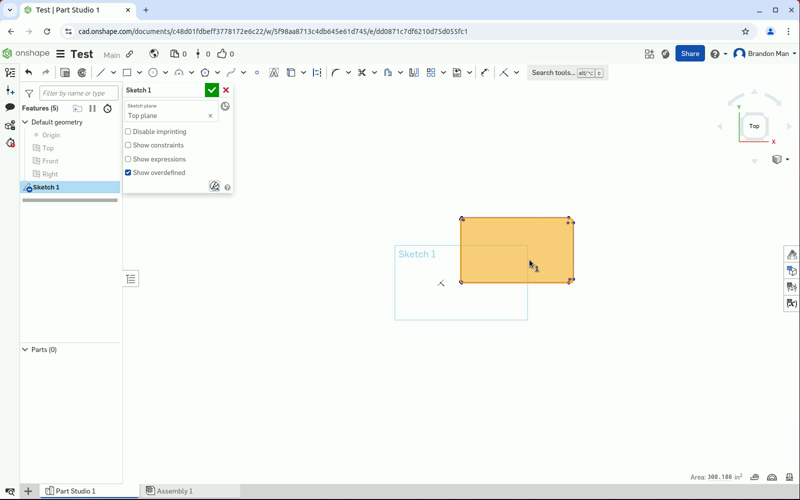
mouse_move(73, 352)
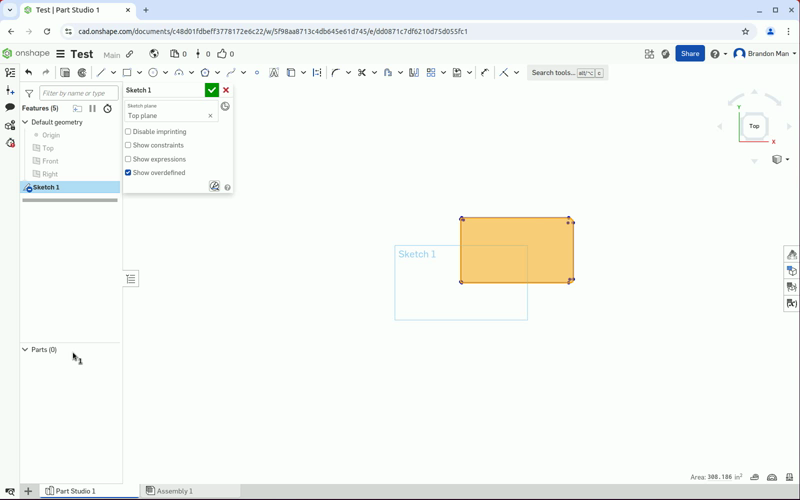
key(shift+y)
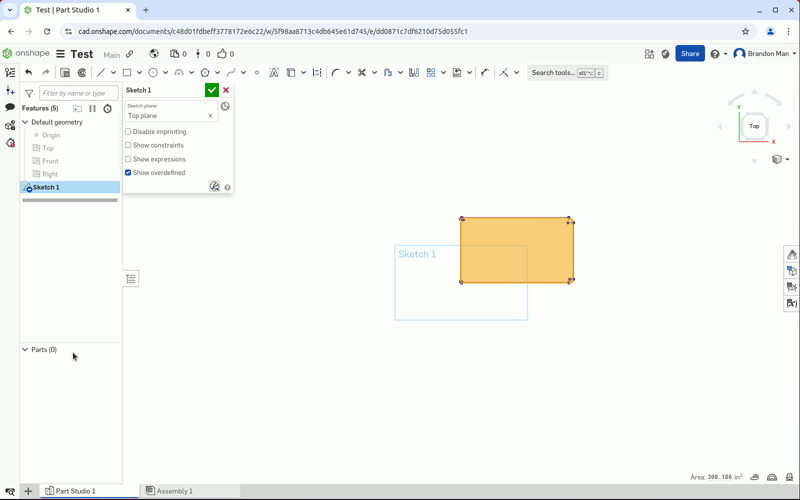
key(shift+e)
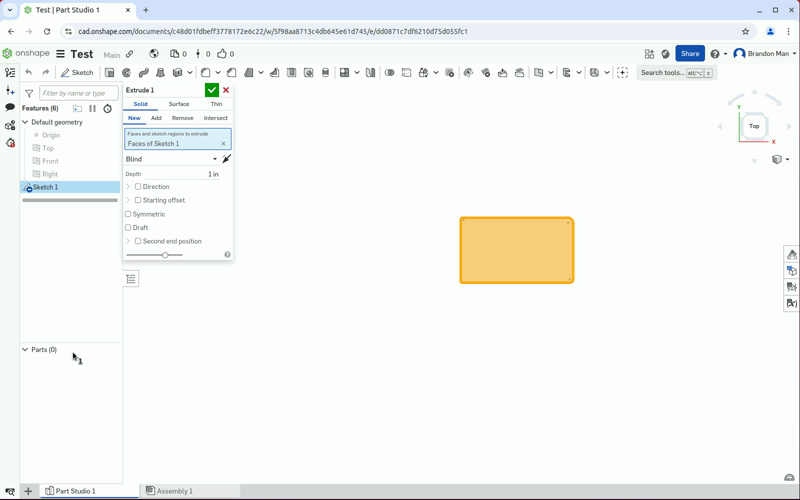
mouse_move(143, 106)
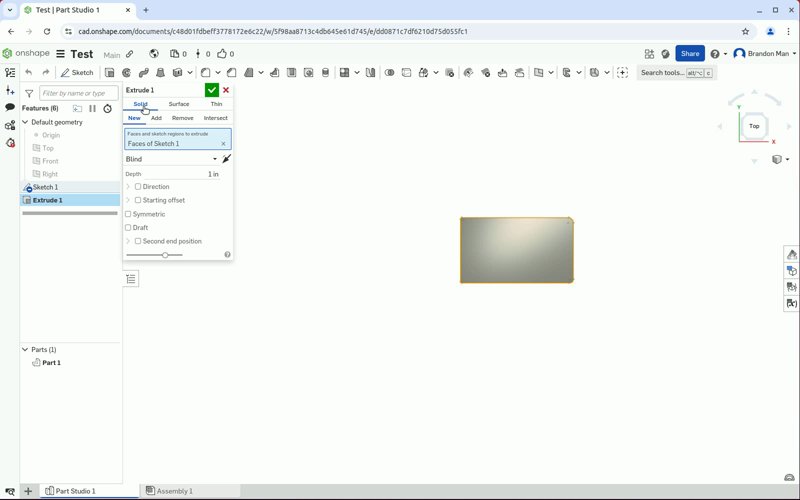
click(143, 106)
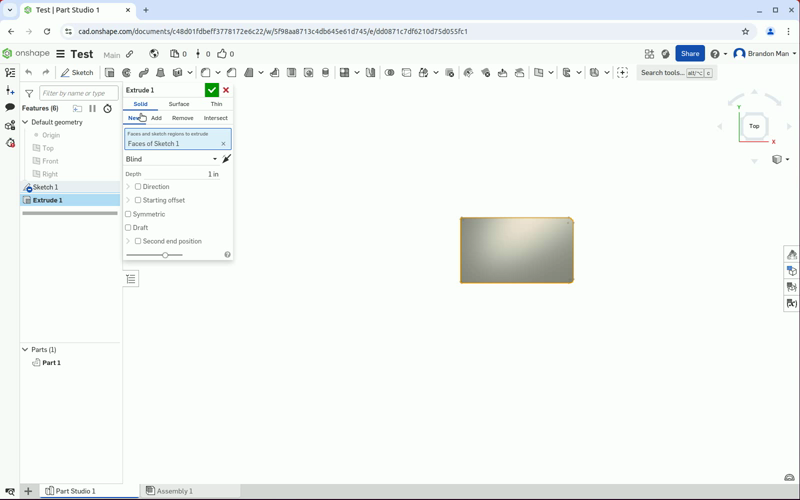
mouse_move(137, 120)
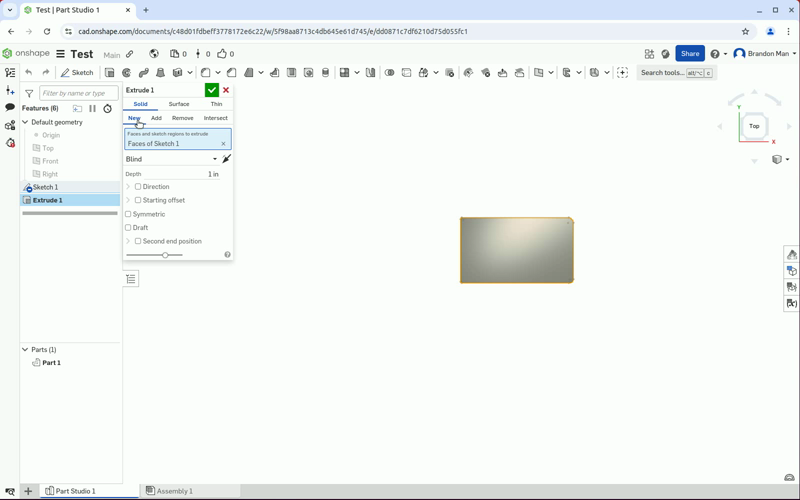
click(137, 120)
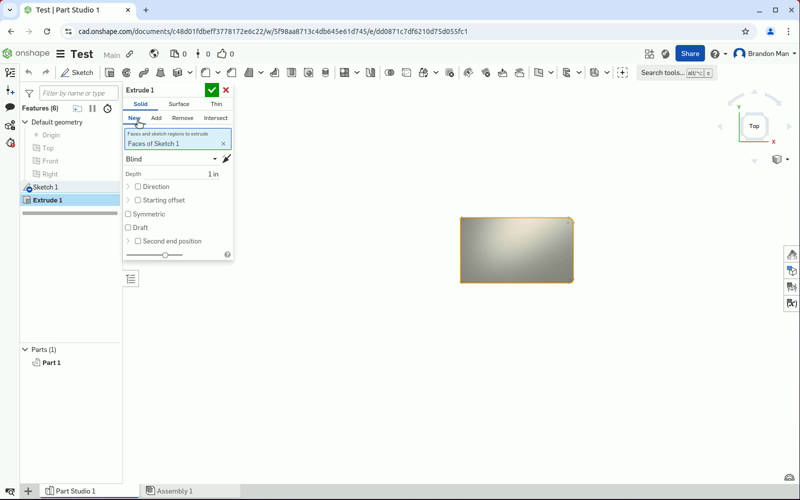
key(tab, 4)
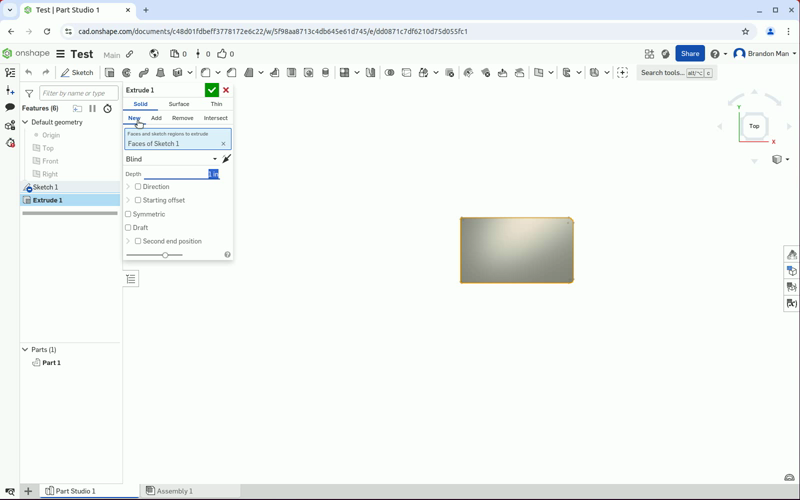
text(0.722)
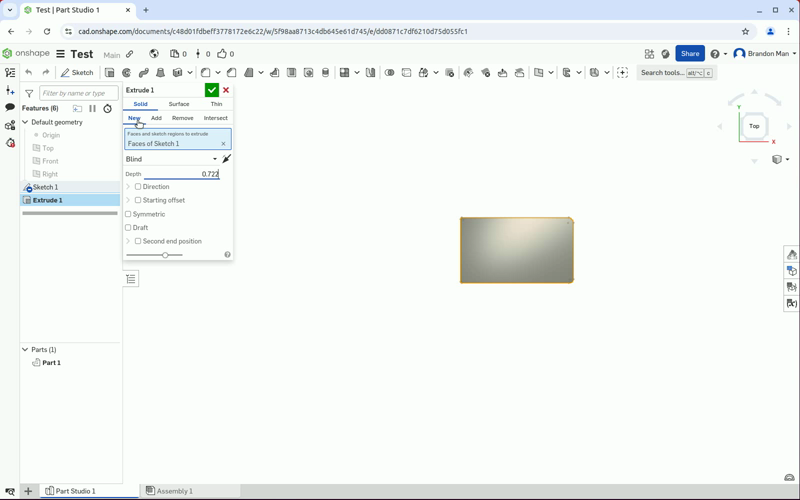
key(enter)
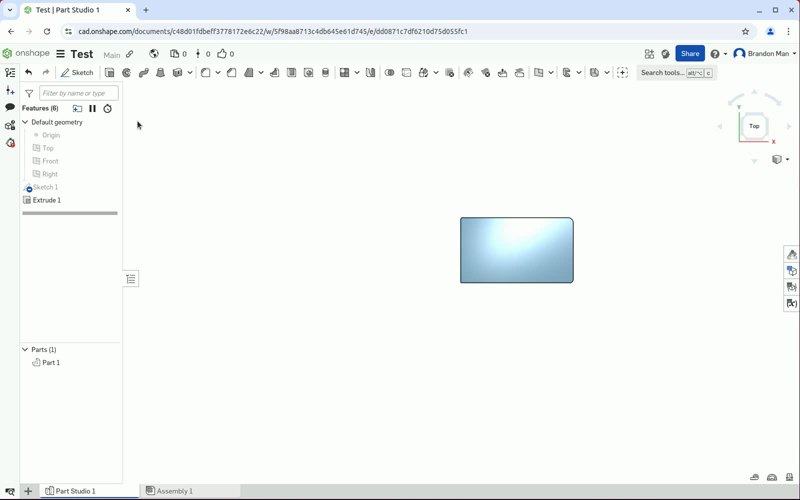
key(shift+h)
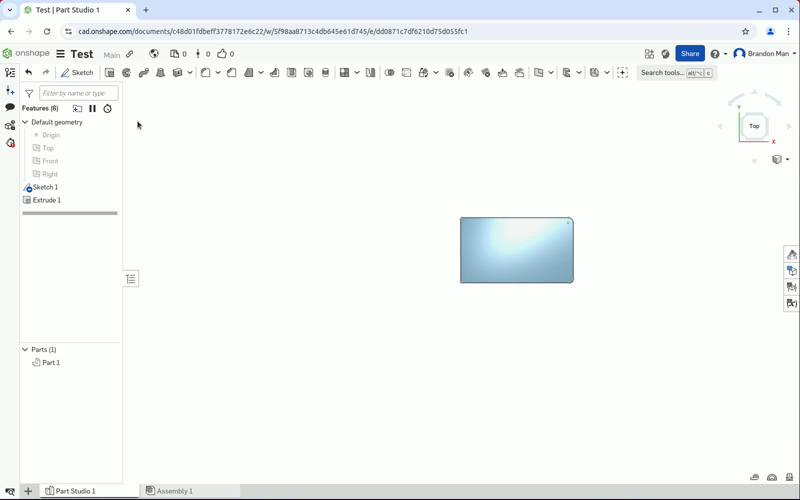
key(shift+h)
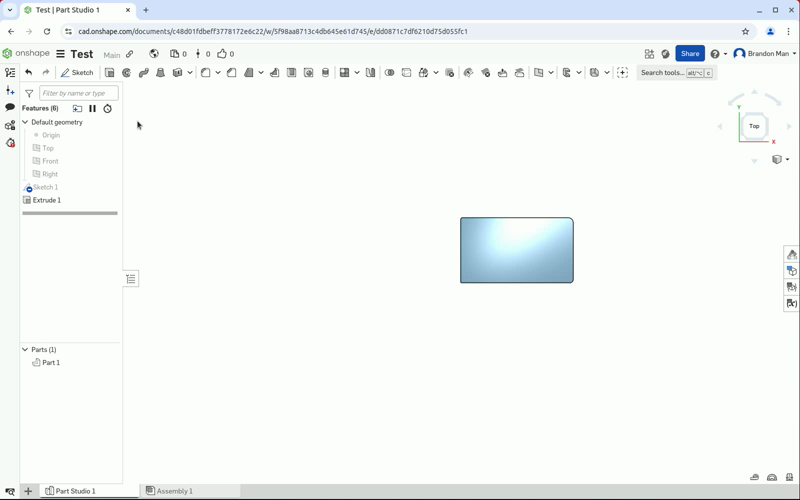
mouse_move(73, 189)
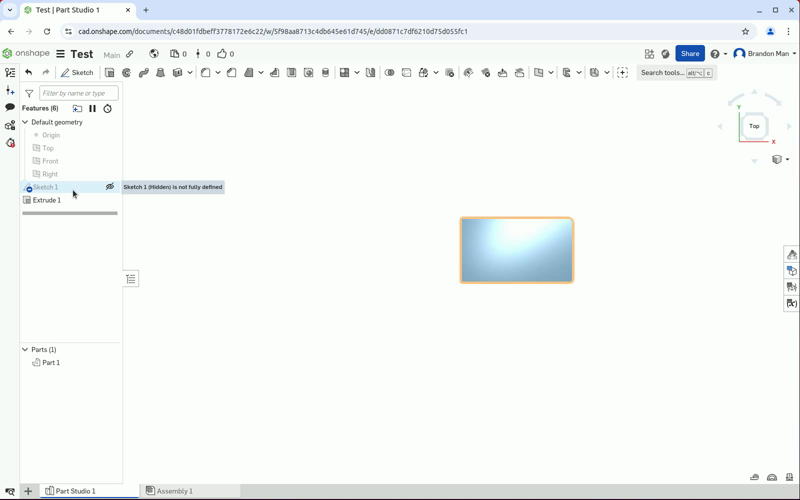
click(73, 189)
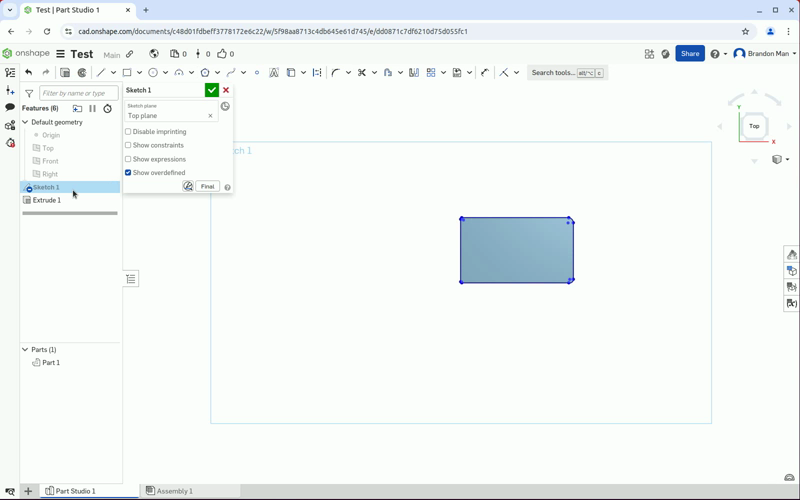
mouse_move(229, 92)
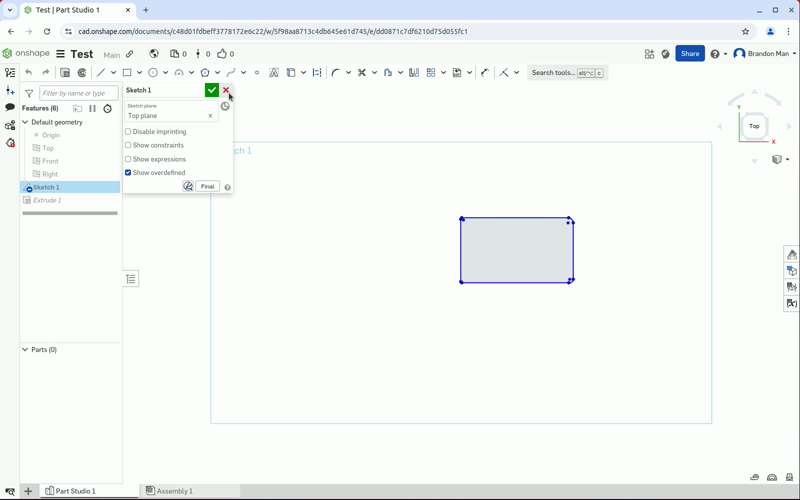
click(229, 92)
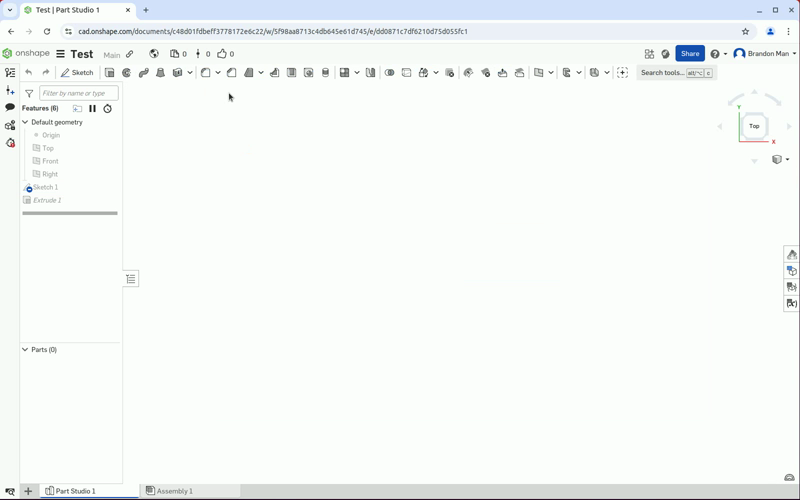
mouse_move(73, 352)
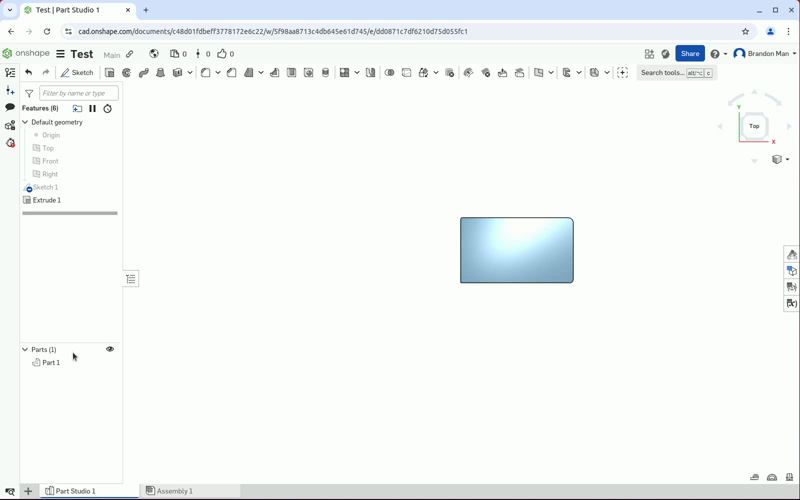
key(y)
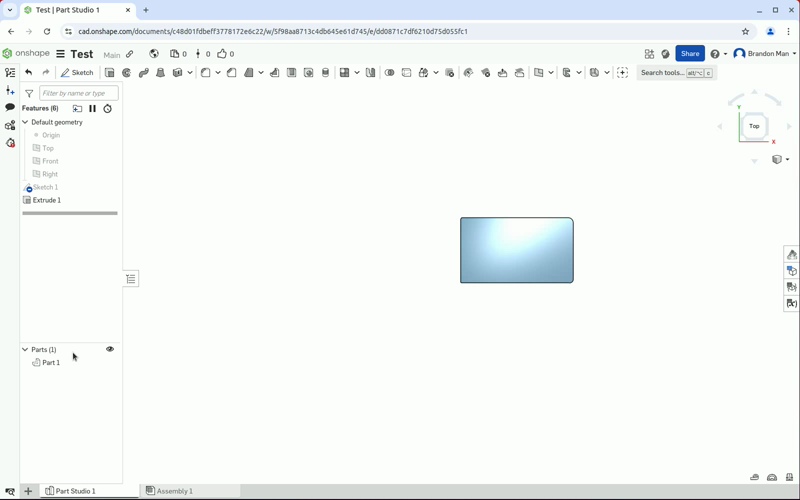
key(shift+p)
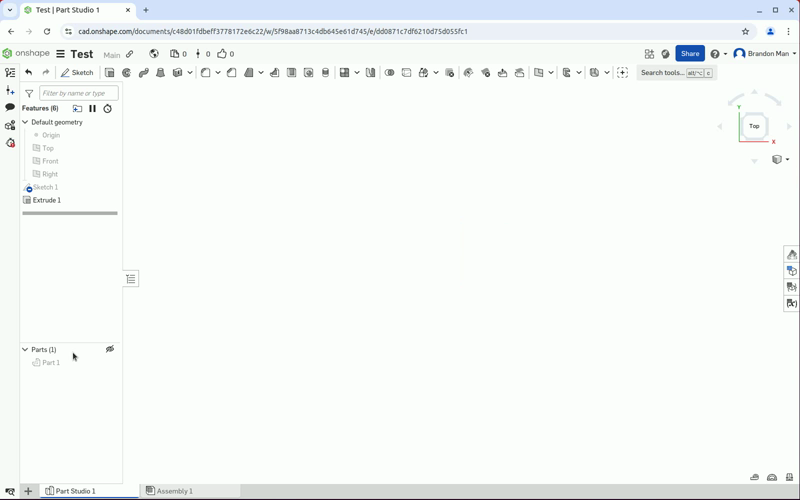
key(space)
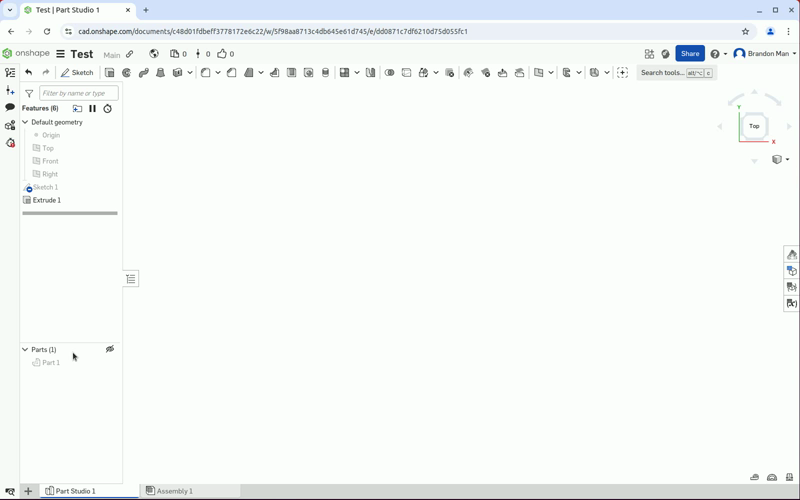
key_down(shift)
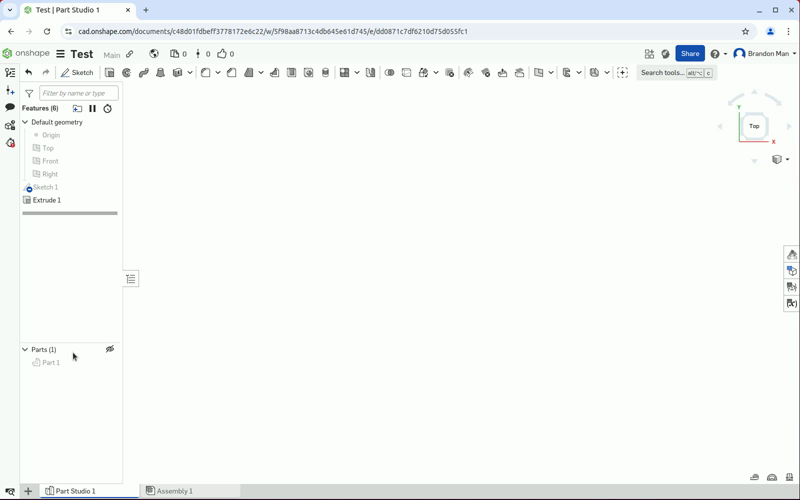
key(up)
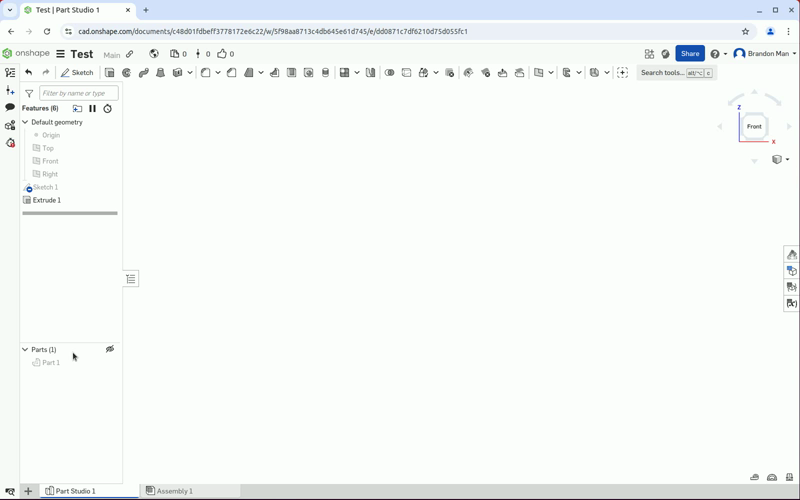
key_up(shift)
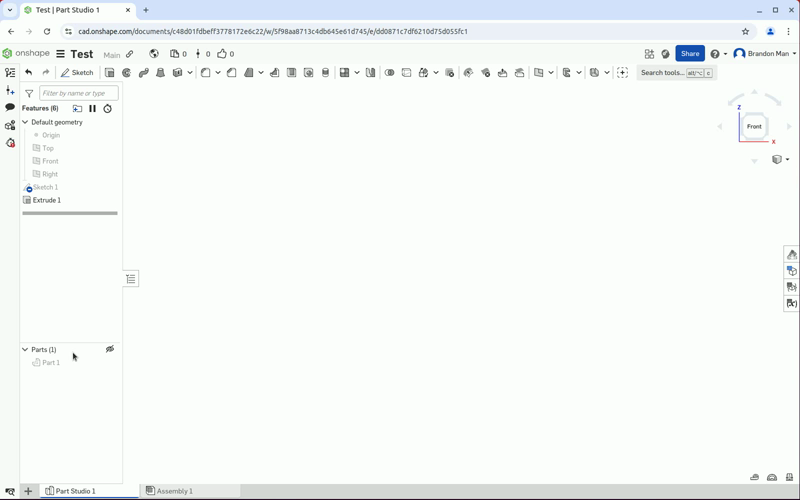
mouse_move(73, 352)
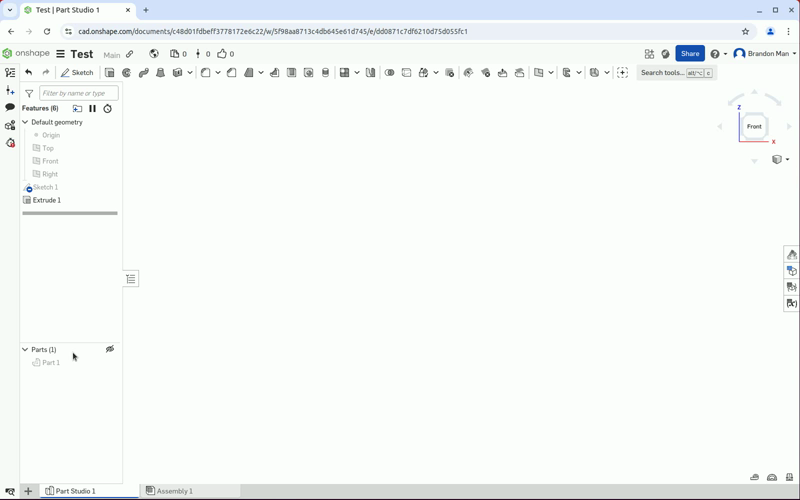
key(shift+y)
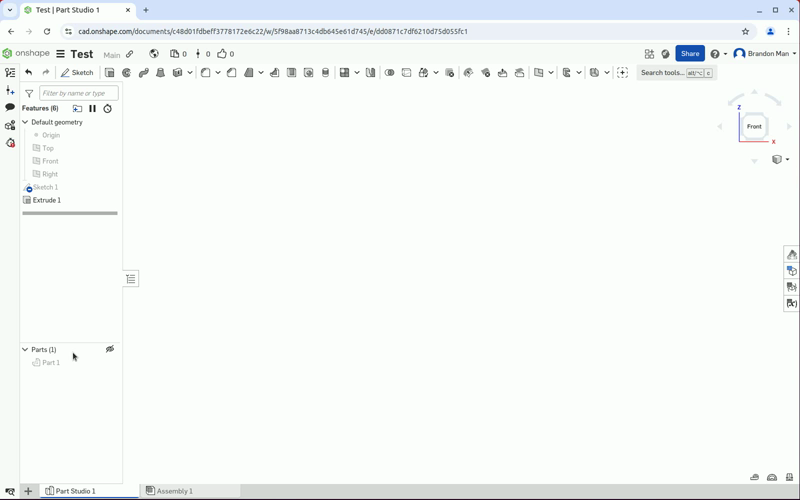
key(shift+s)
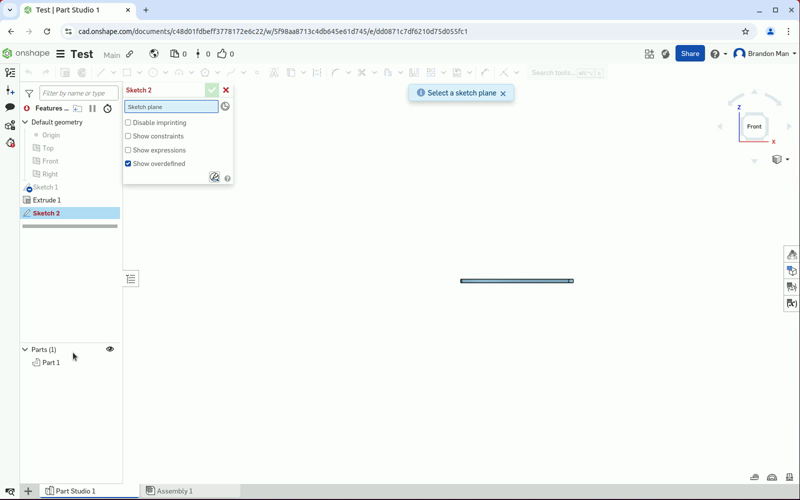
mouse_move(73, 163)
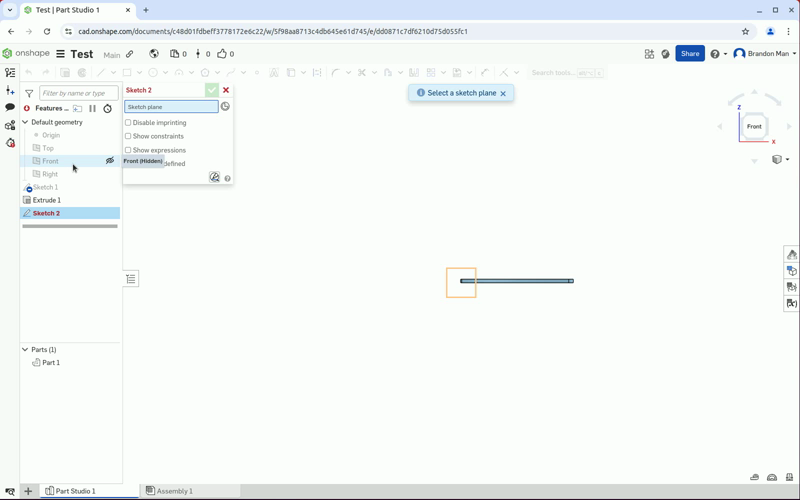
click(73, 163)
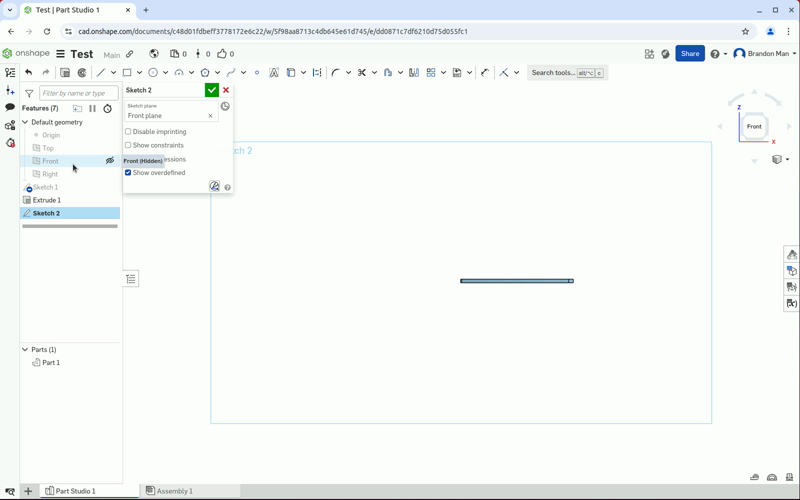
mouse_move(73, 352)
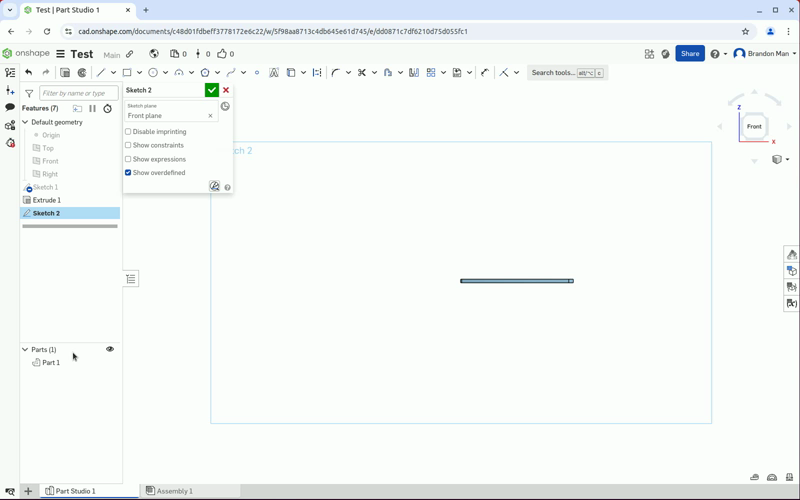
key(y)
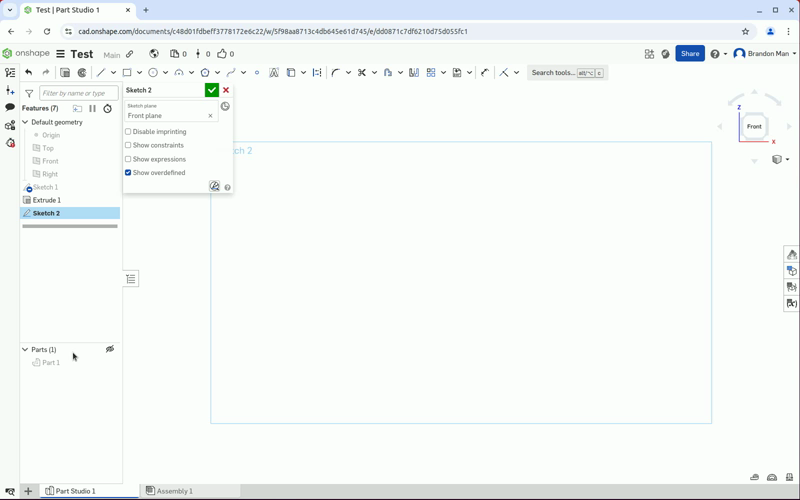
key(l)
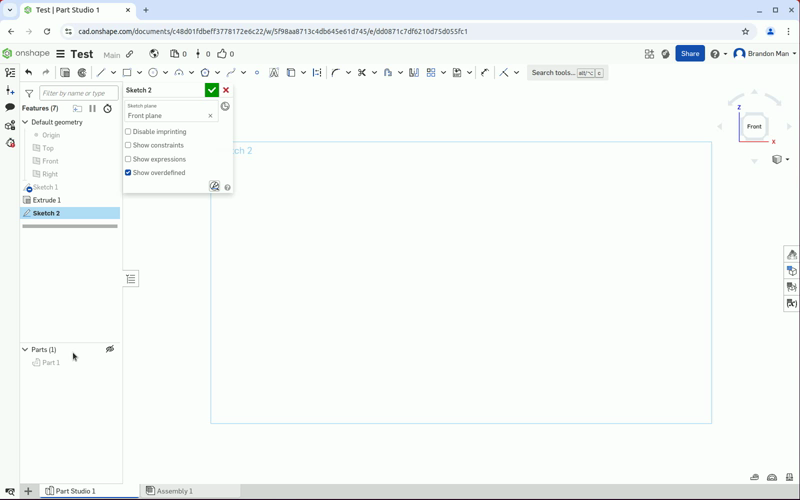
key_down(shift)
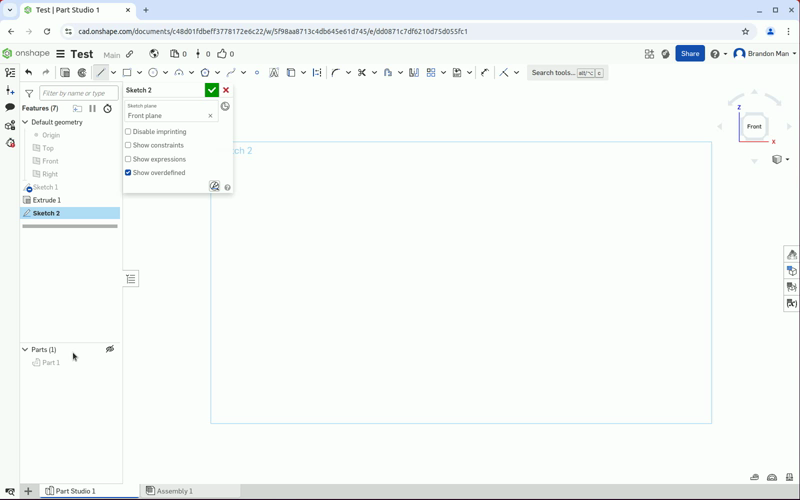
mouse_move(467, 281)
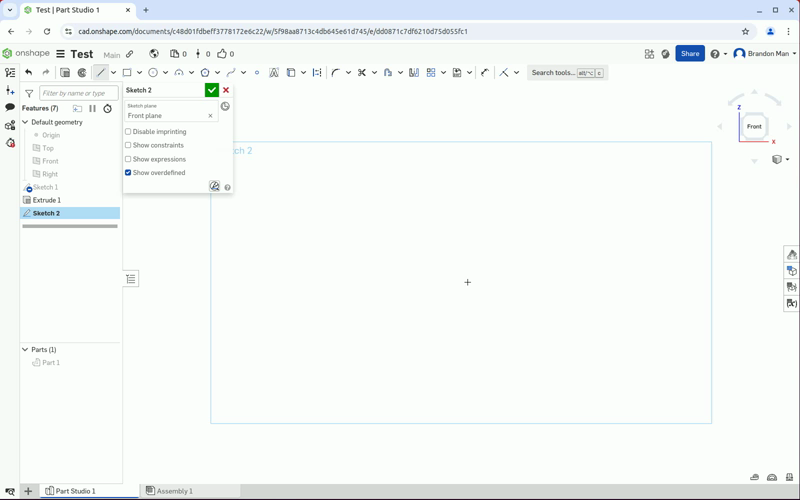
click(467, 281)
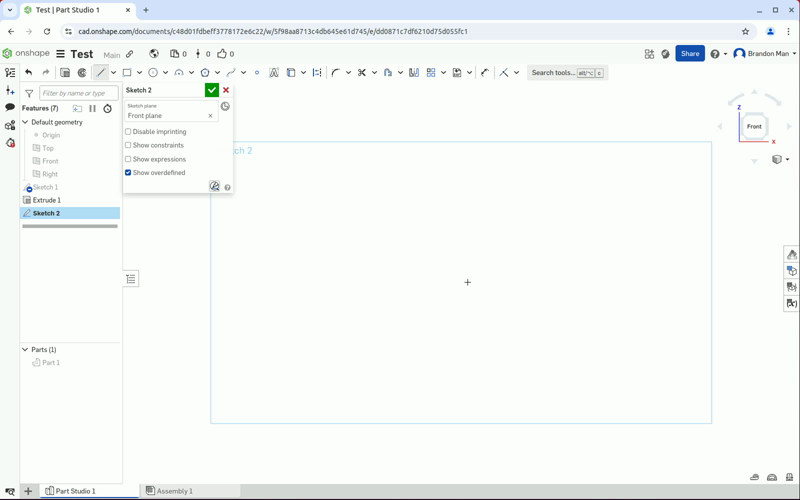
key_up(shift)
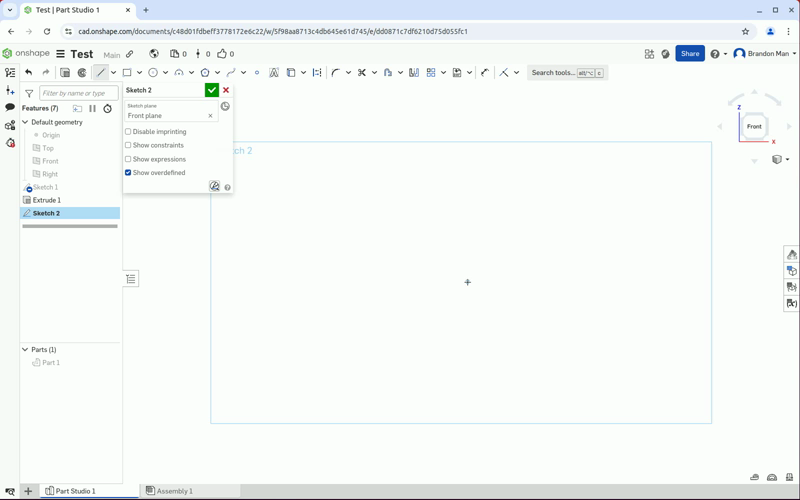
key_down(shift)
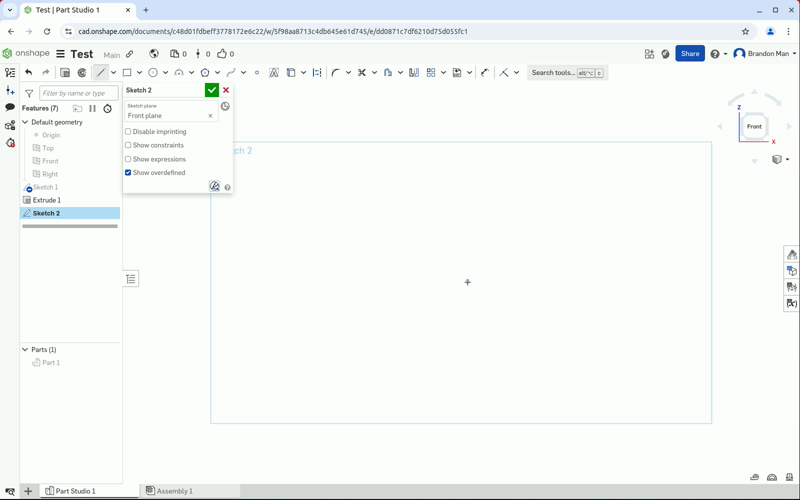
mouse_move(497, 281)
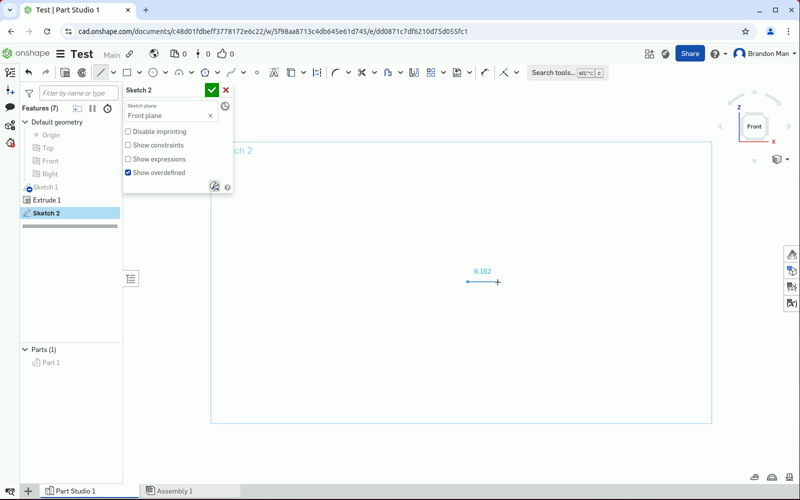
mouse_move(473, 281)
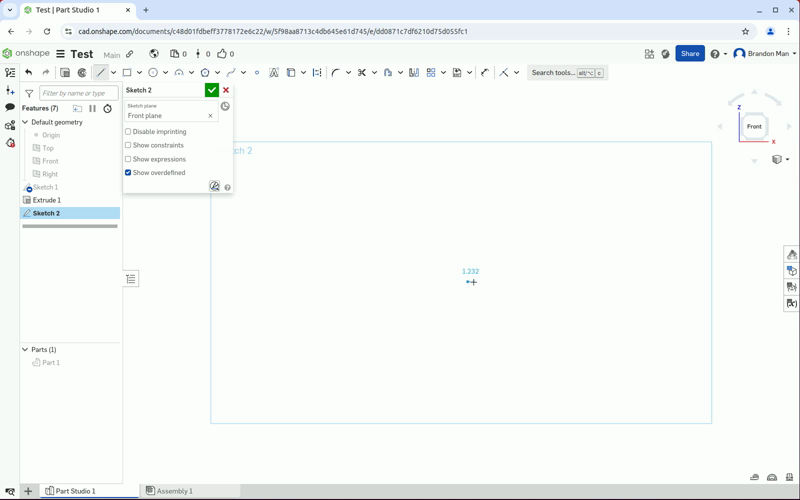
scroll(6)
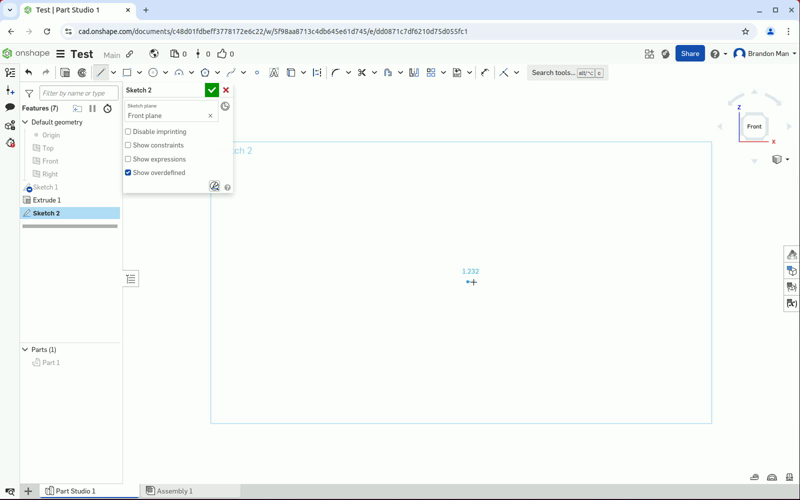
scroll(6)
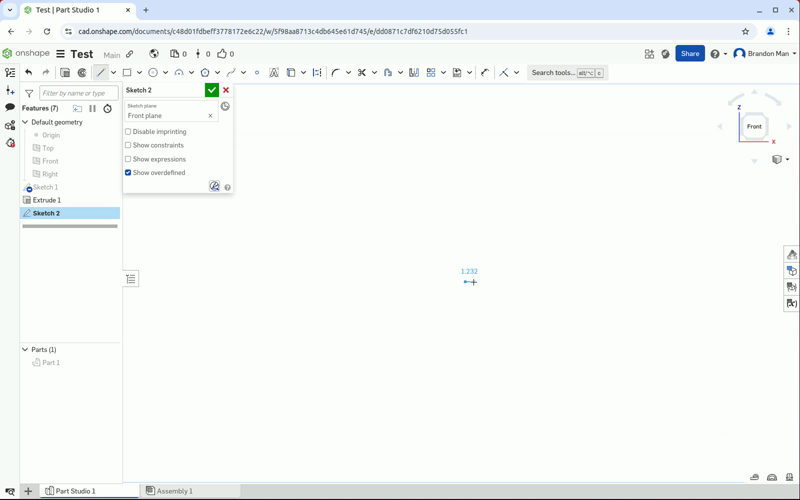
scroll(6)
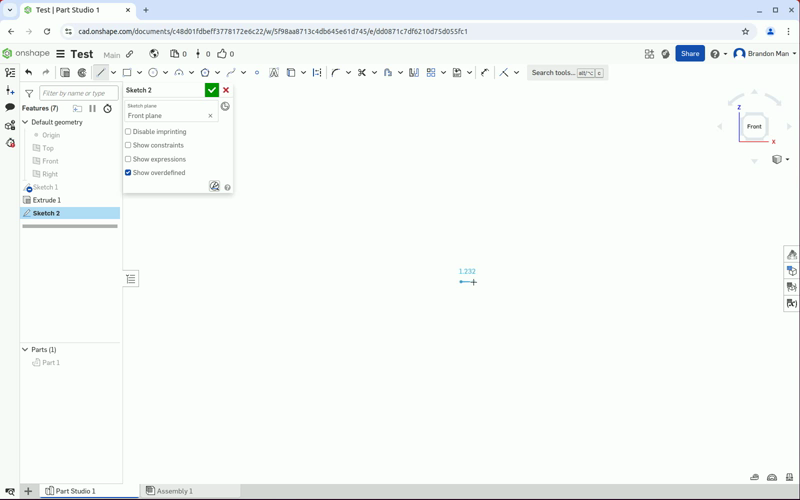
scroll(6)
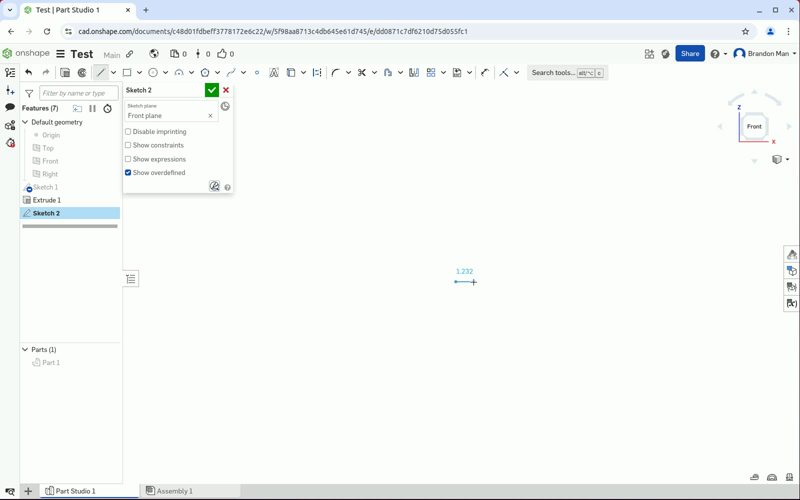
scroll(6)
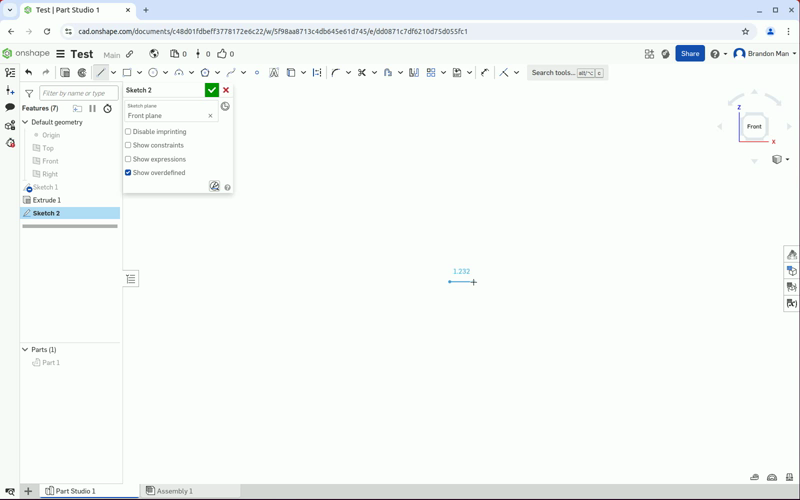
scroll(6)
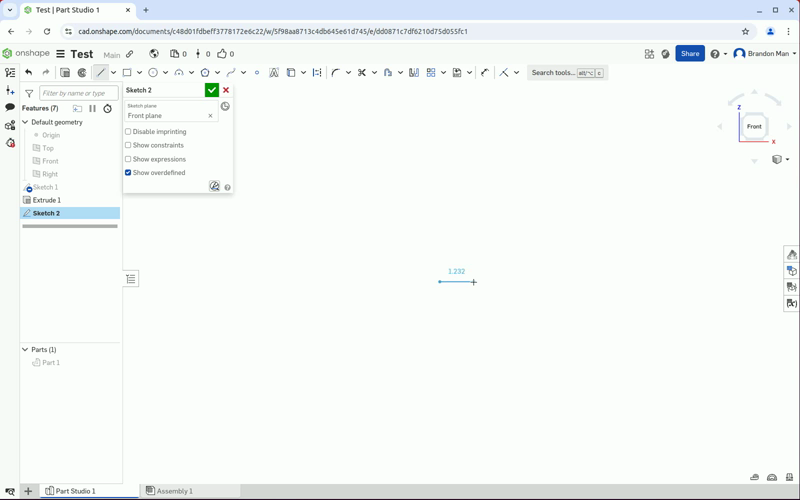
scroll(6)
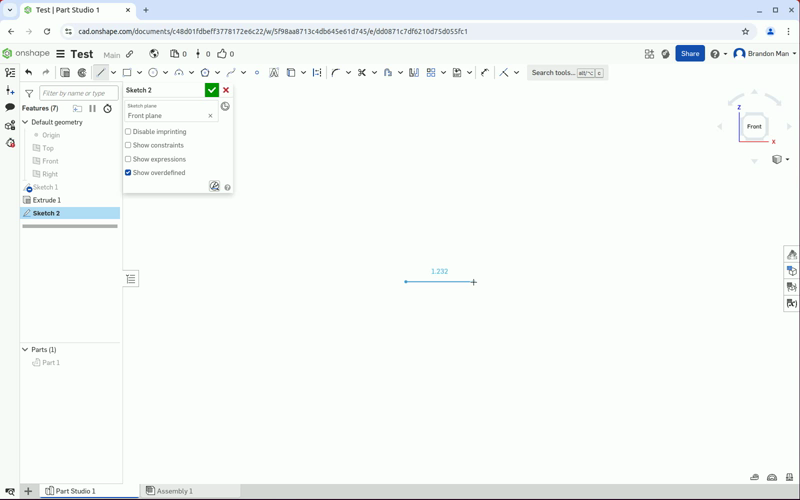
click(473, 281)
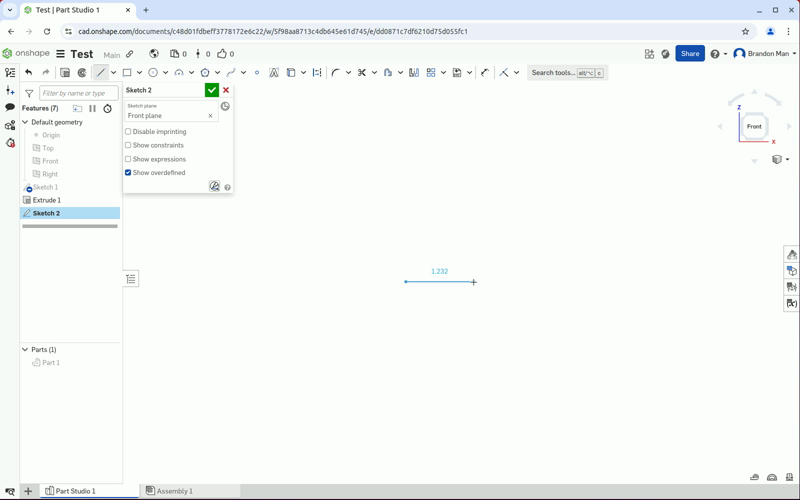
scroll(-6)
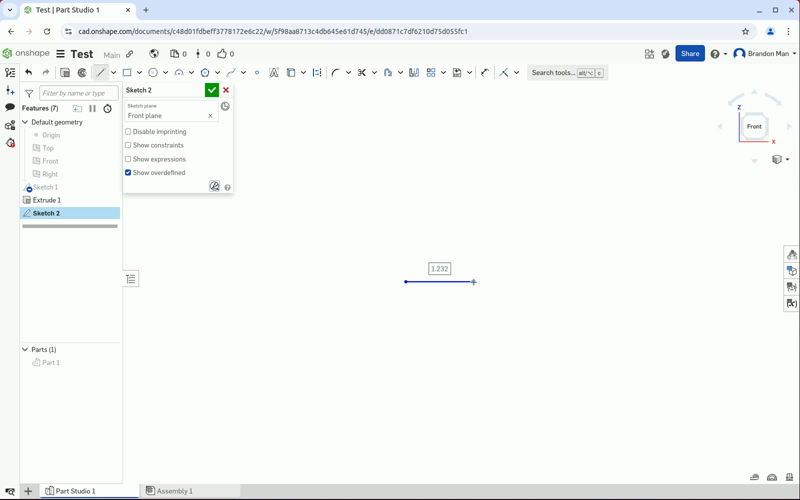
scroll(-6)
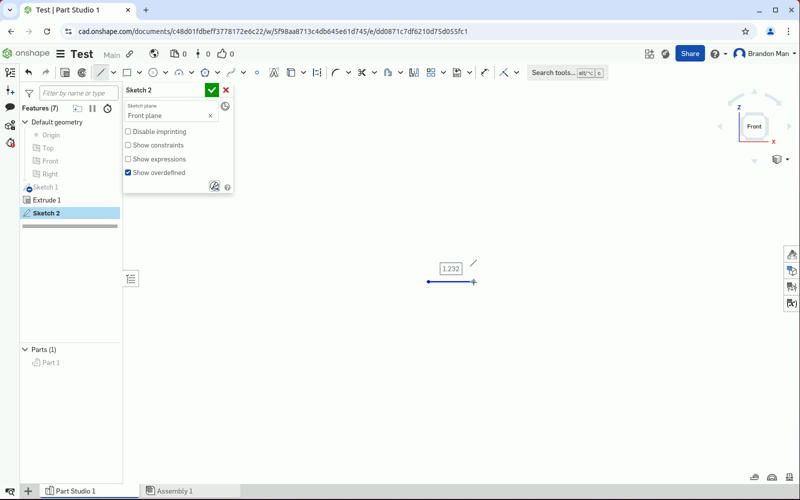
scroll(-6)
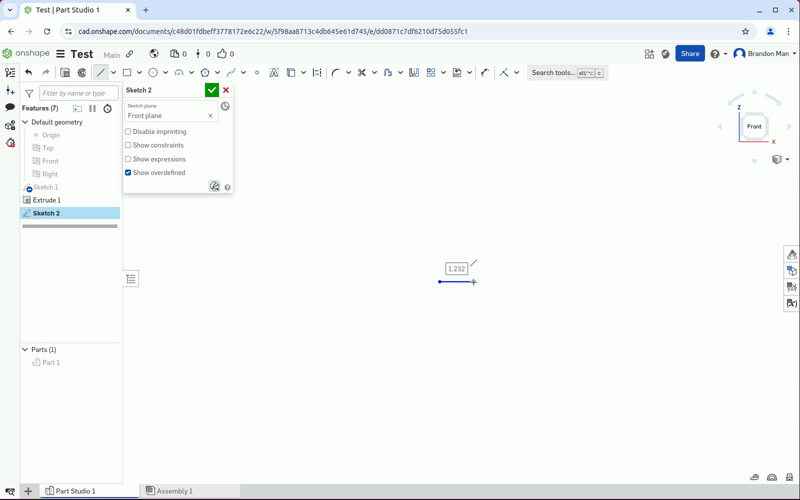
scroll(-6)
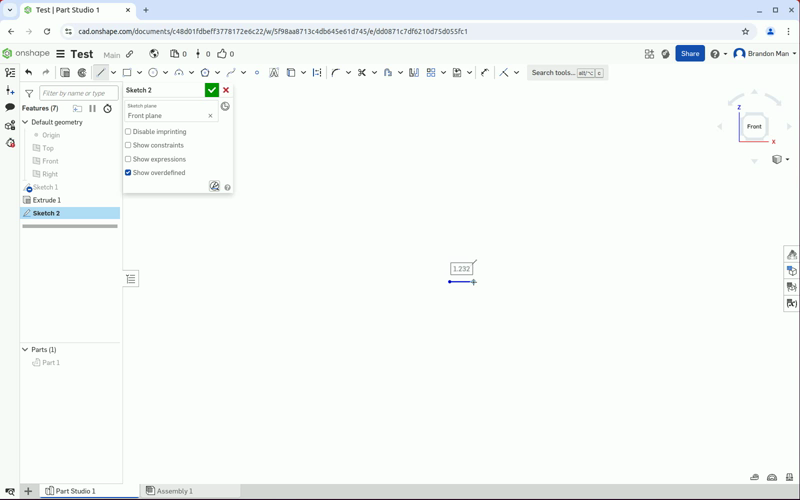
scroll(-6)
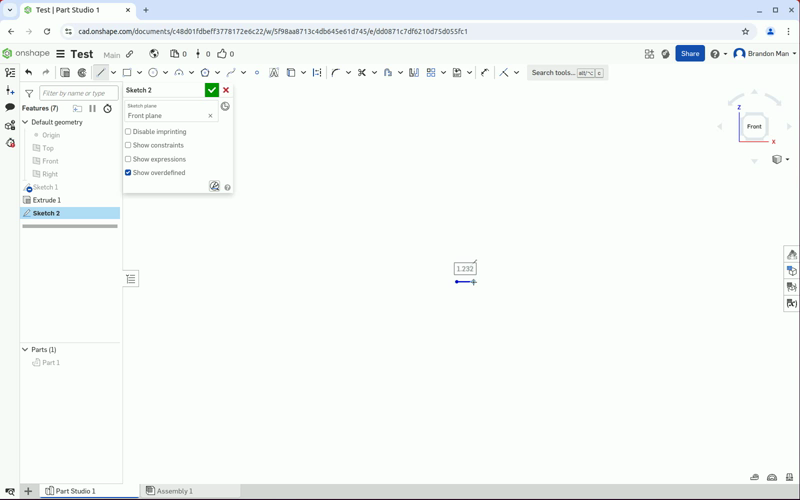
scroll(-6)
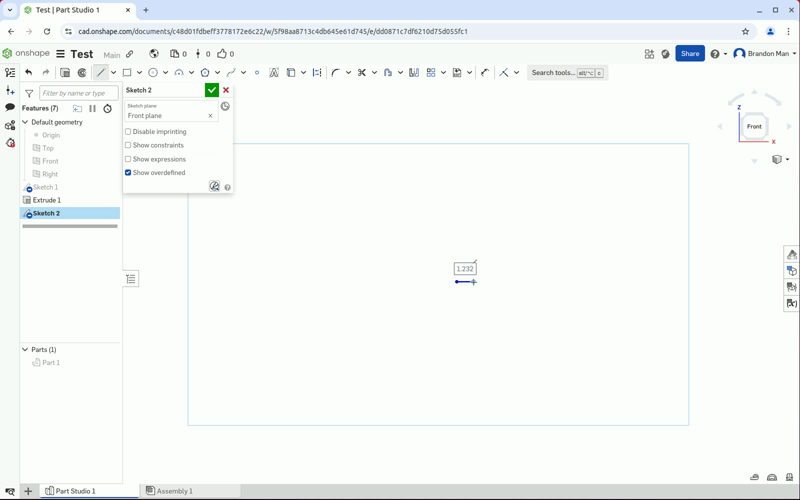
scroll(-6)
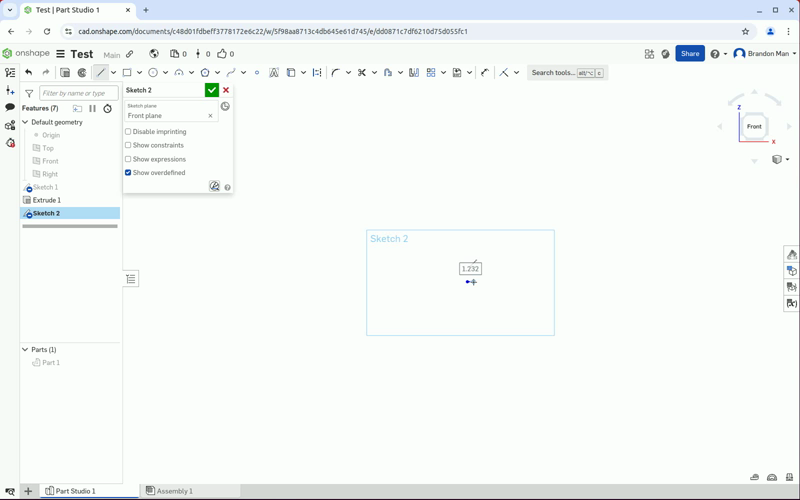
key_up(shift)
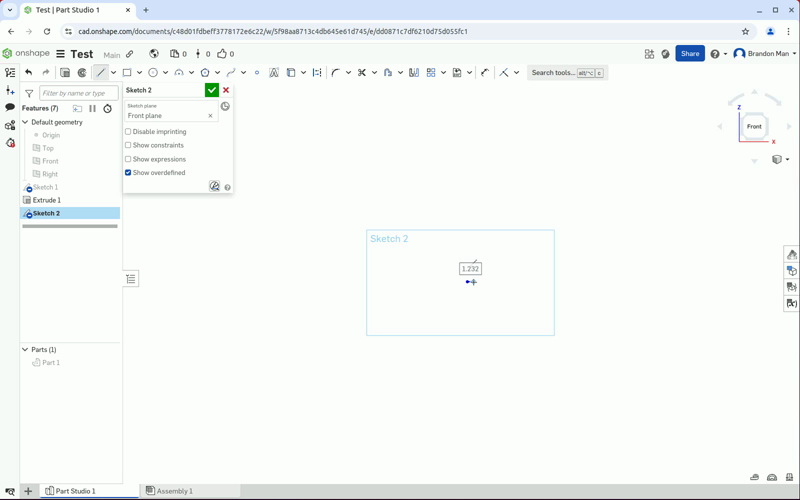
key_down(shift)
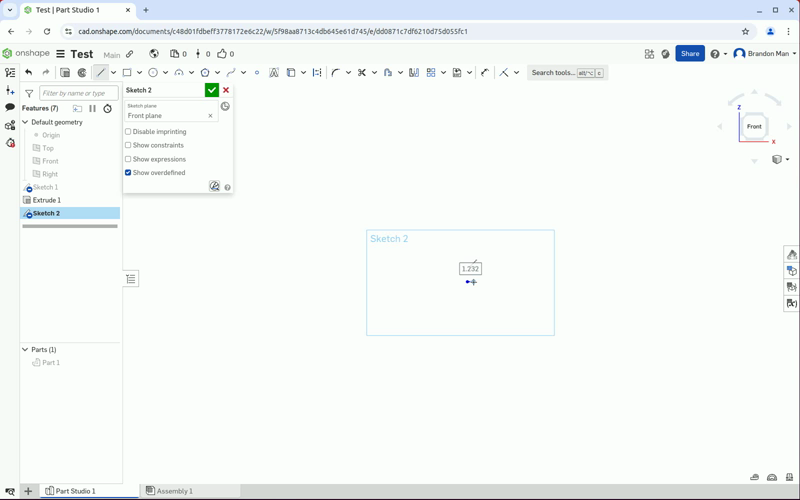
mouse_move(503, 281)
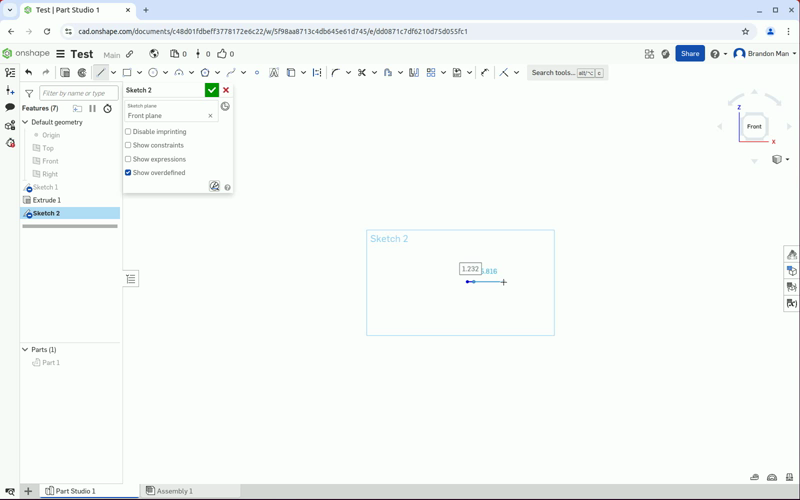
mouse_move(473, 279)
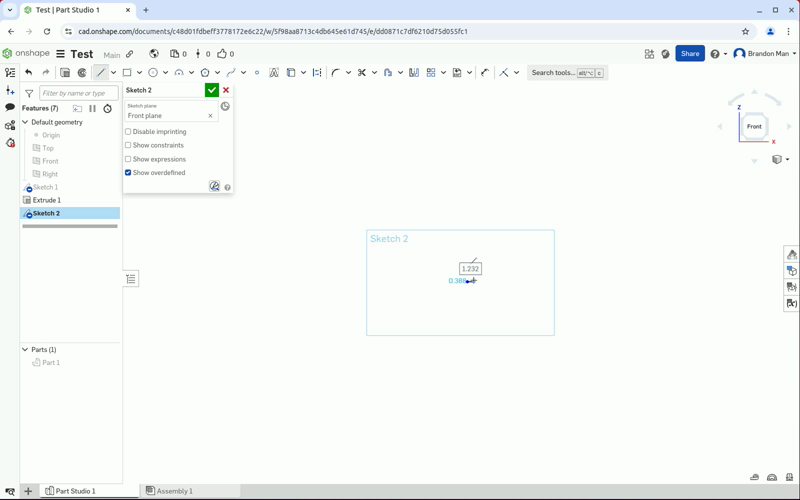
scroll(6)
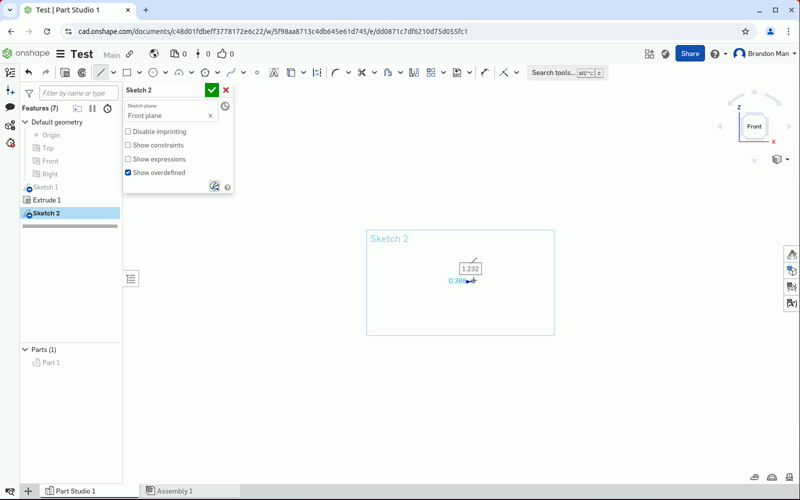
scroll(6)
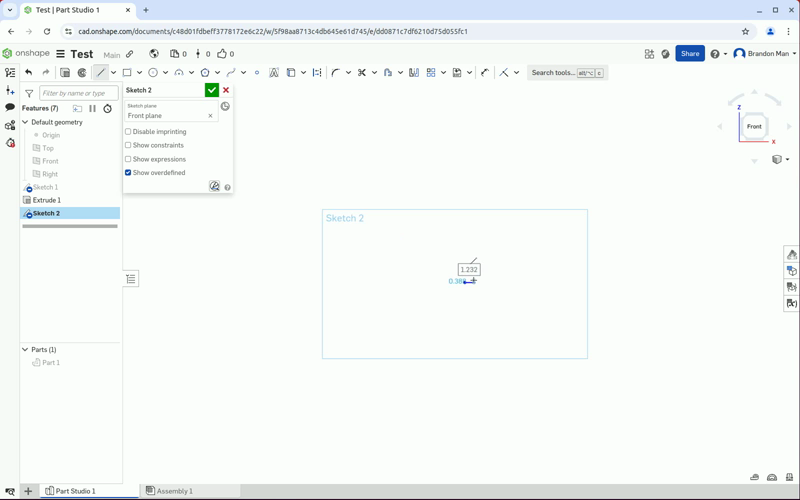
scroll(6)
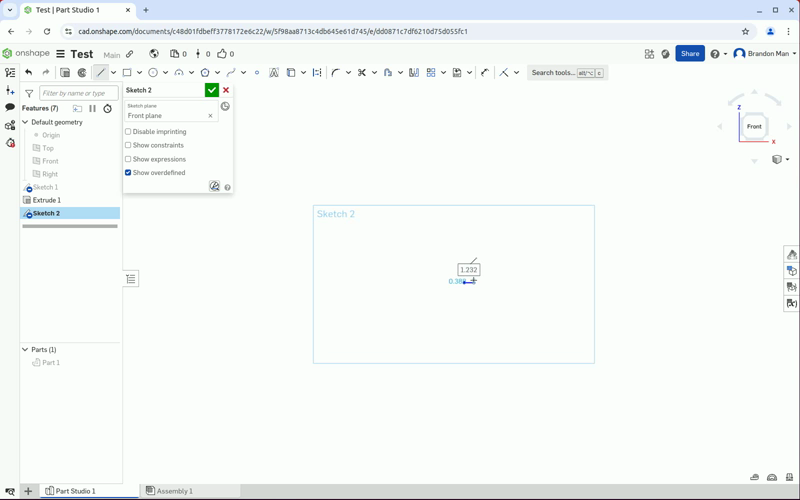
scroll(6)
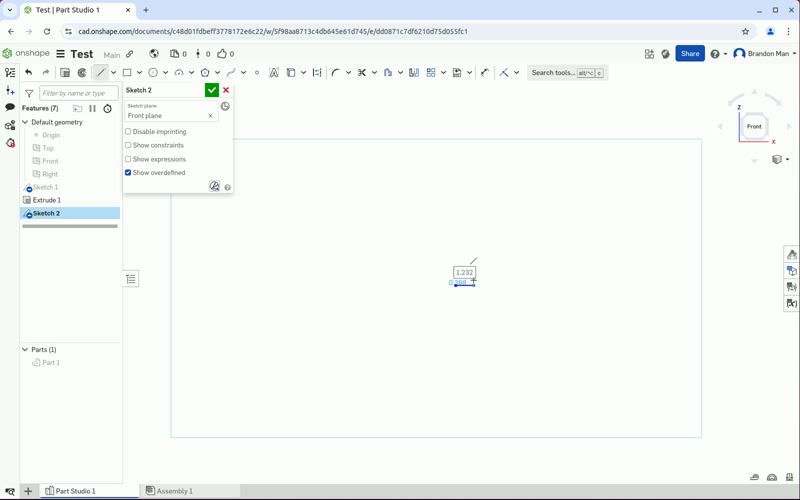
scroll(6)
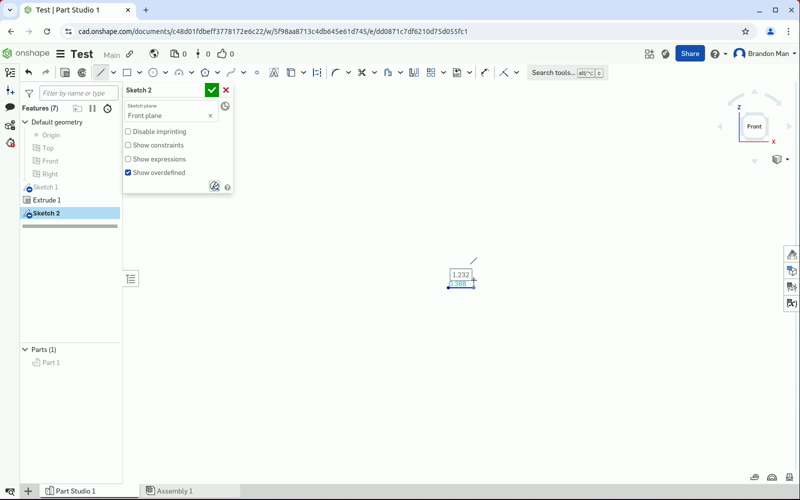
scroll(6)
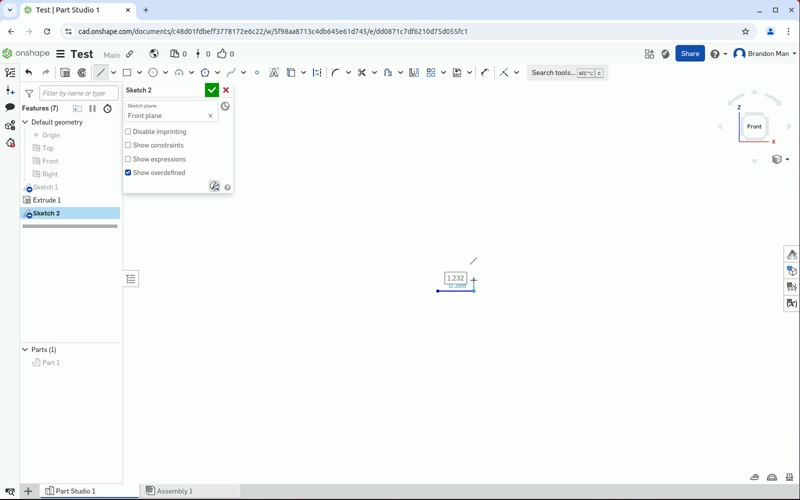
scroll(6)
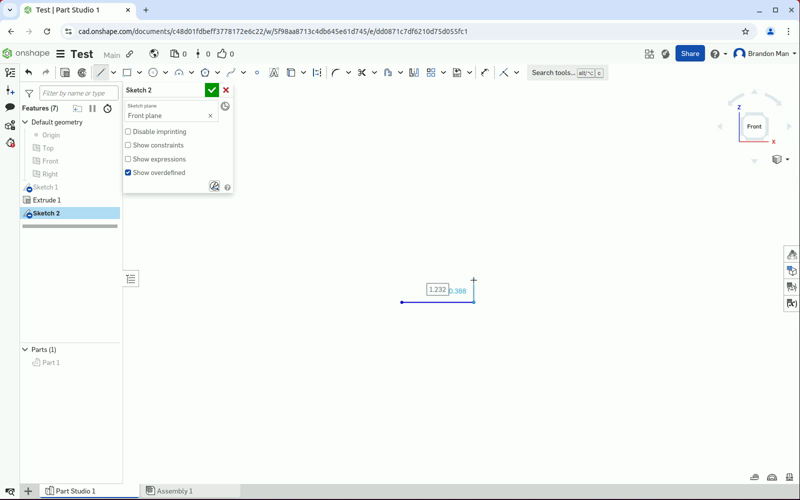
click(473, 279)
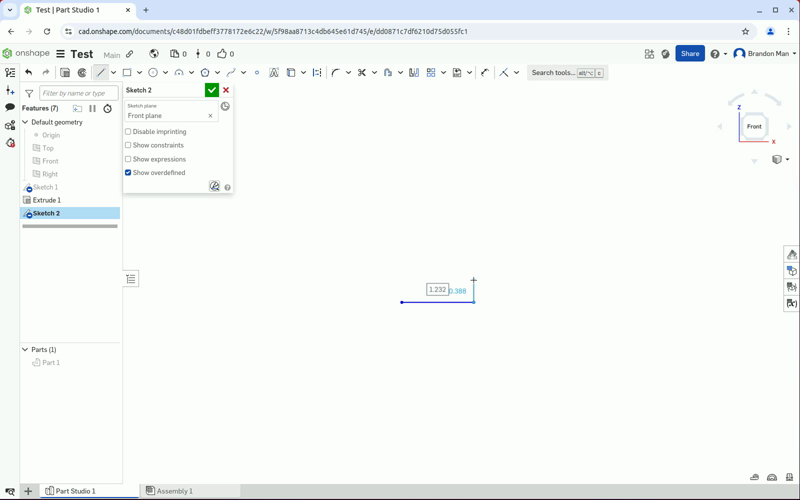
scroll(-6)
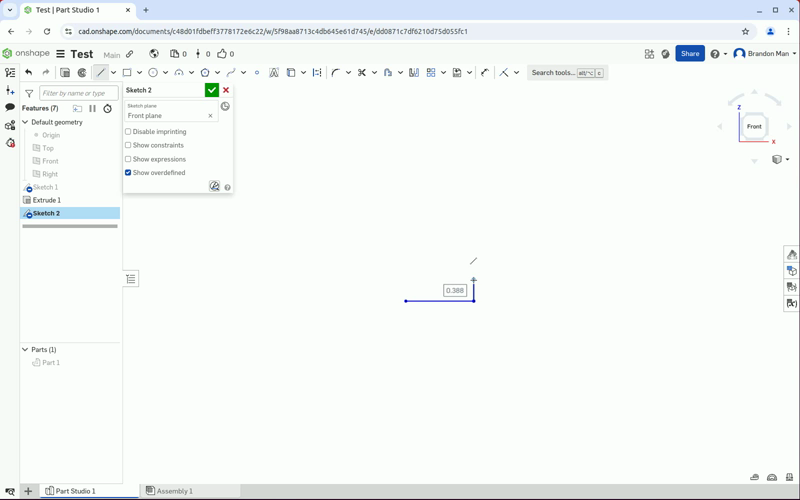
scroll(-6)
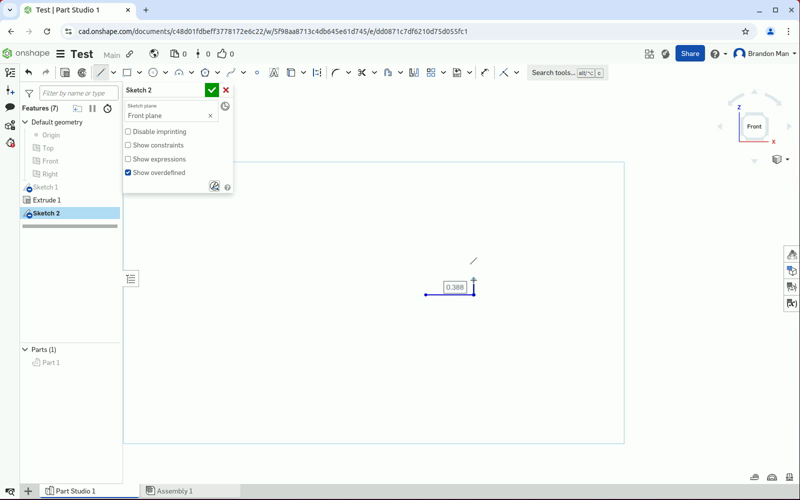
scroll(-6)
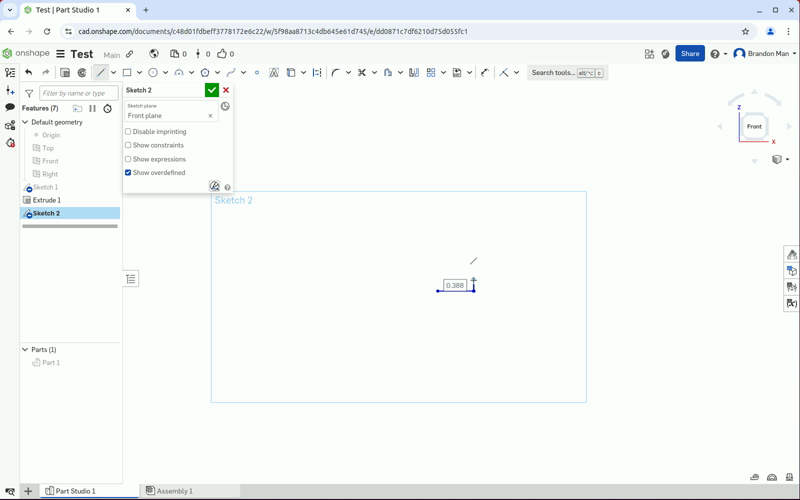
scroll(-6)
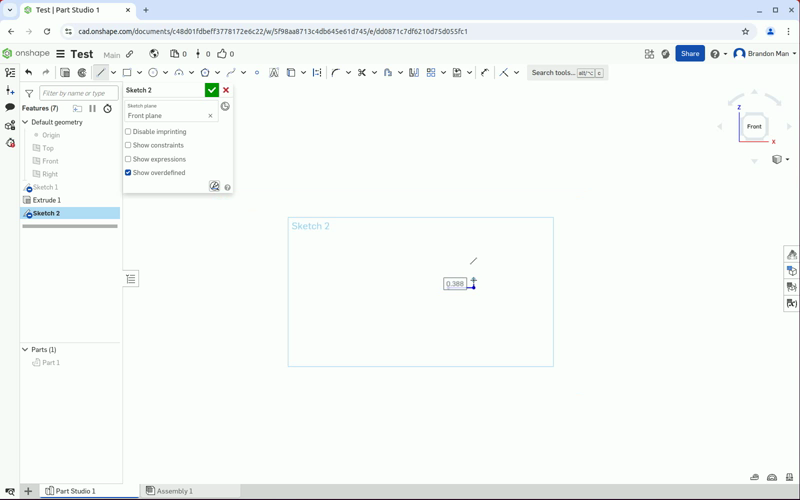
scroll(-6)
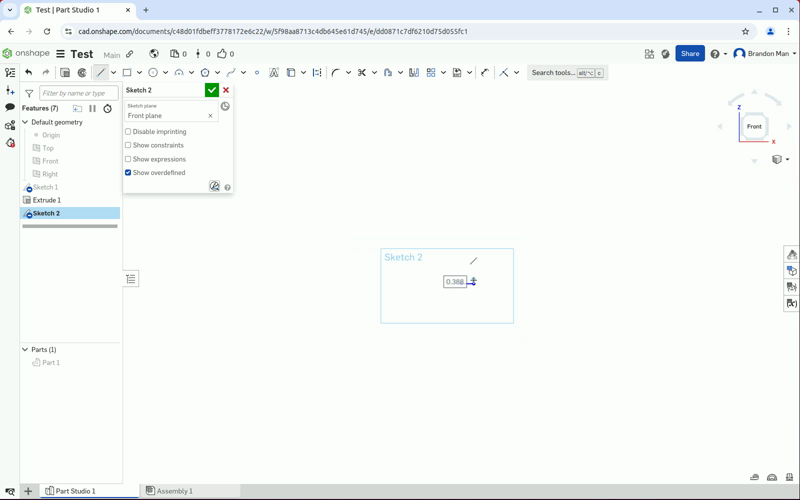
scroll(-6)
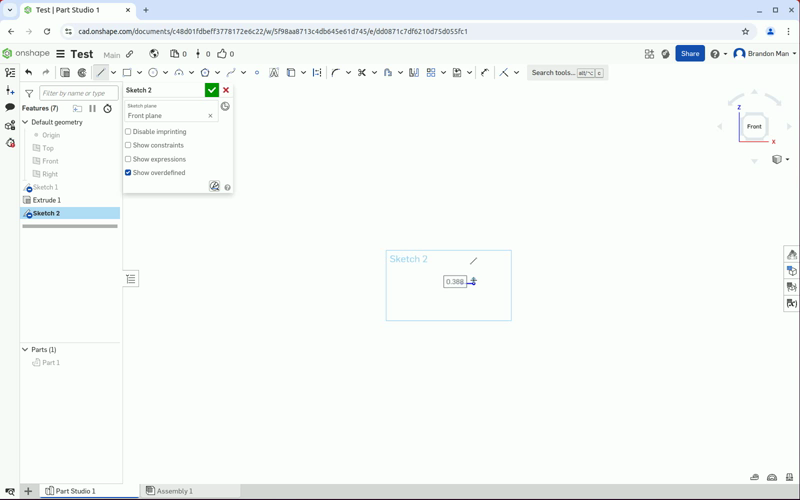
scroll(-6)
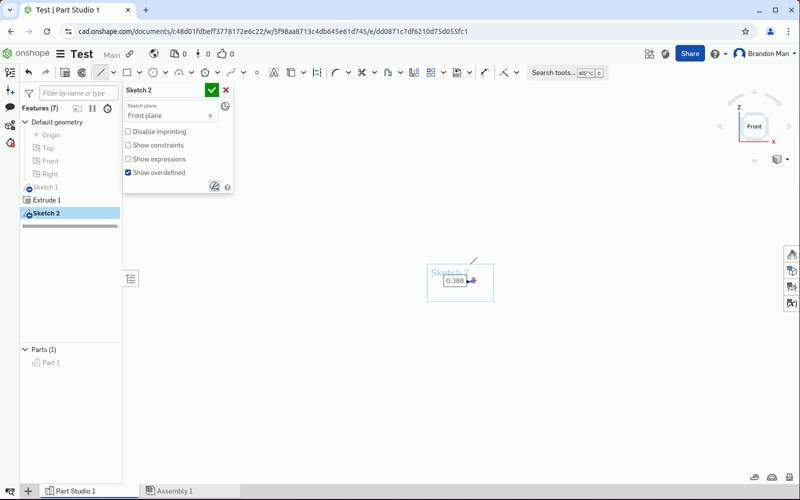
key_up(shift)
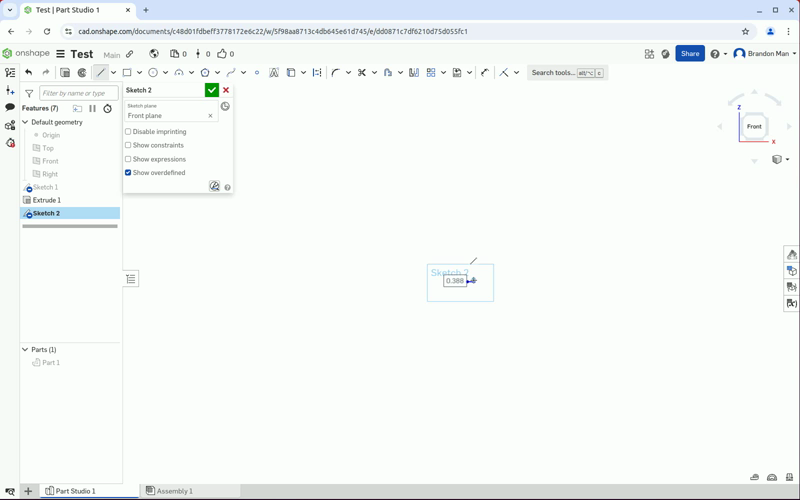
key_down(shift)
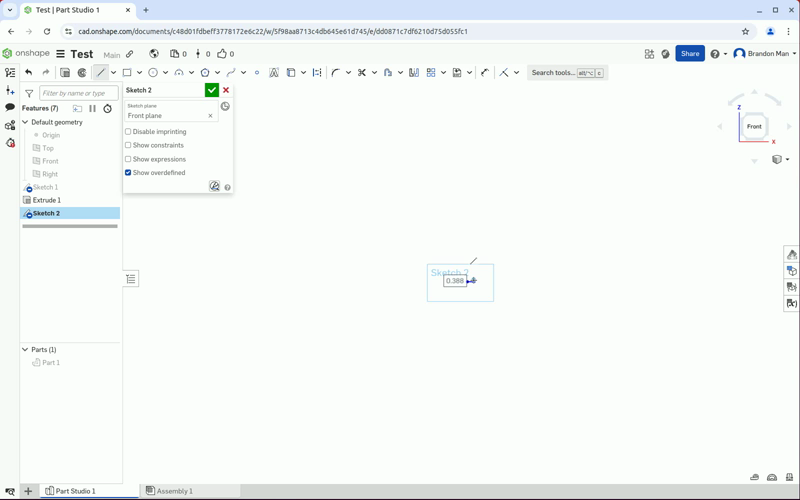
mouse_move(503, 279)
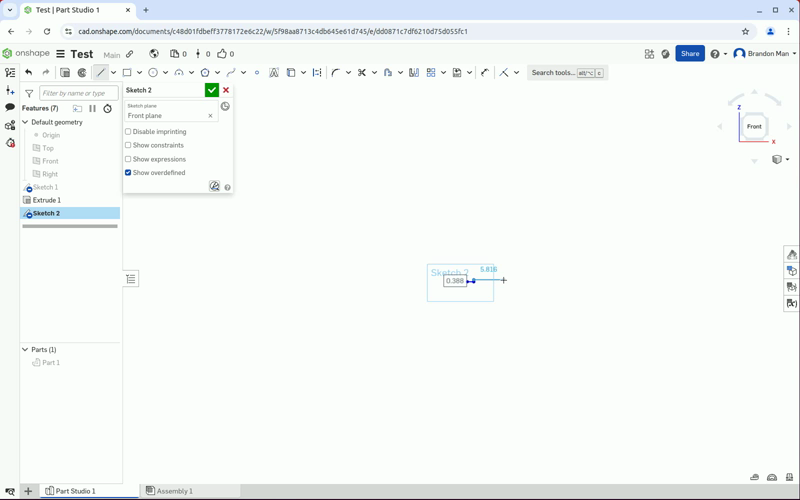
mouse_move(467, 279)
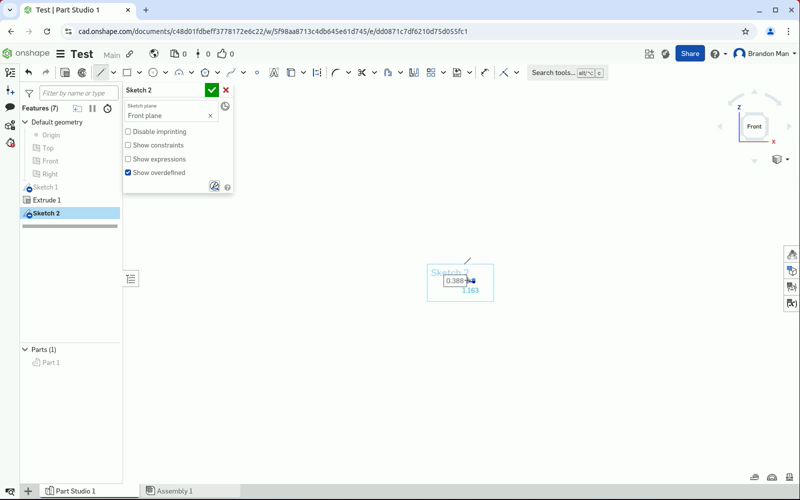
scroll(6)
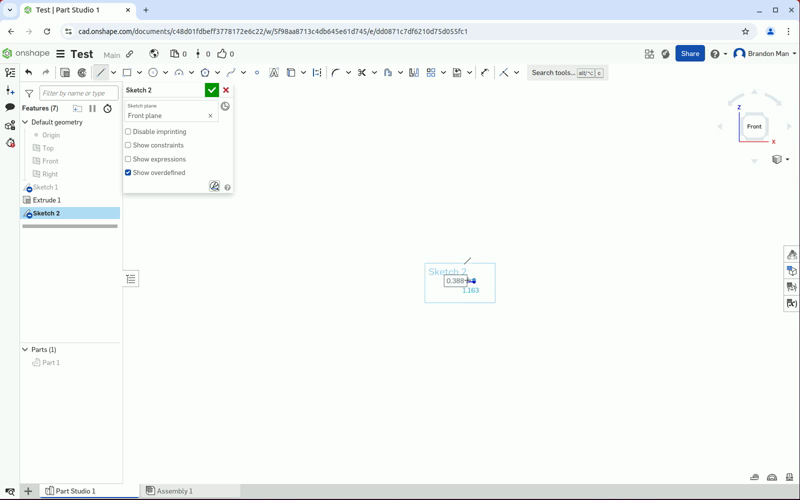
scroll(6)
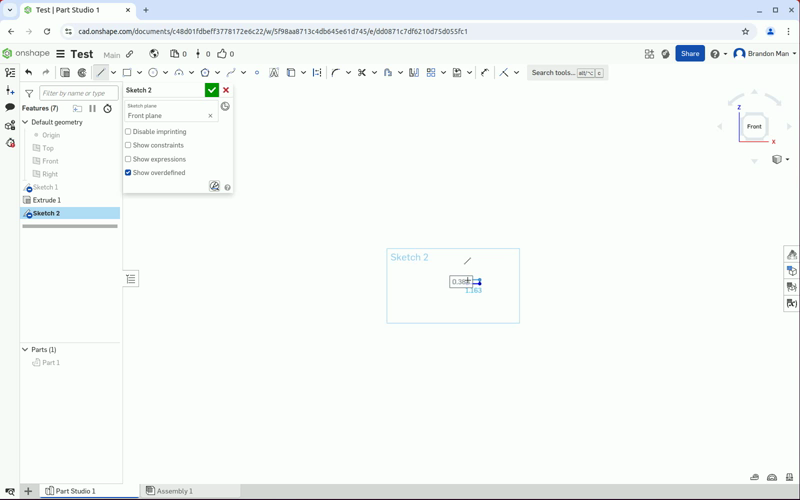
scroll(6)
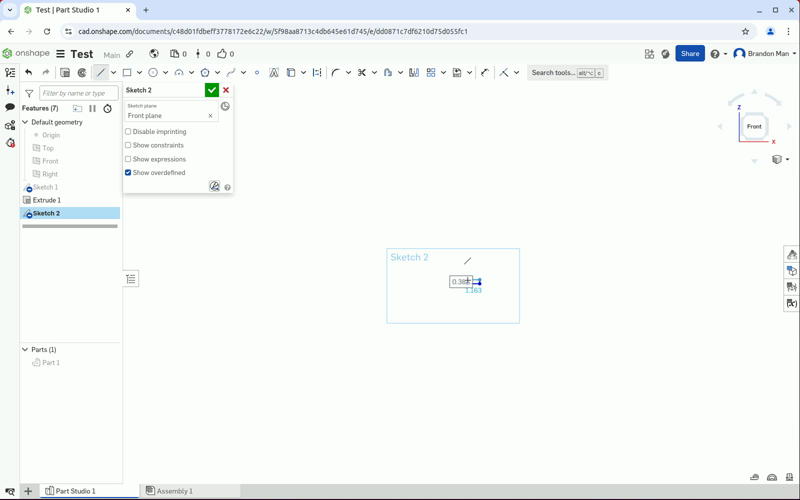
scroll(6)
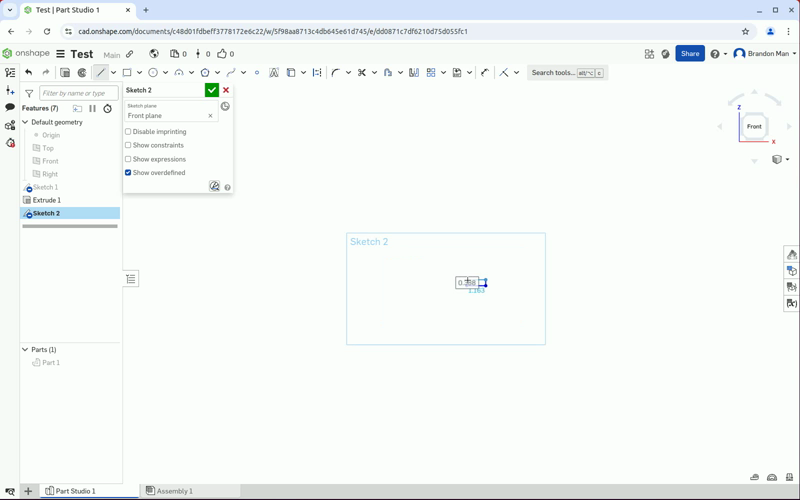
scroll(6)
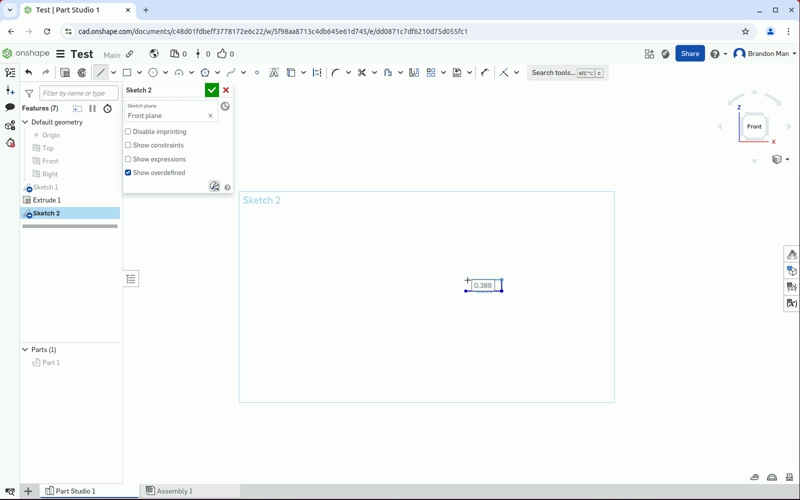
scroll(6)
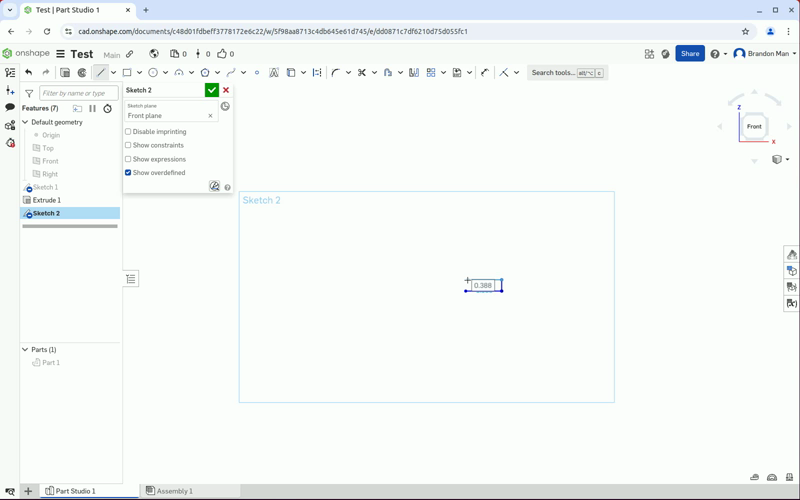
scroll(6)
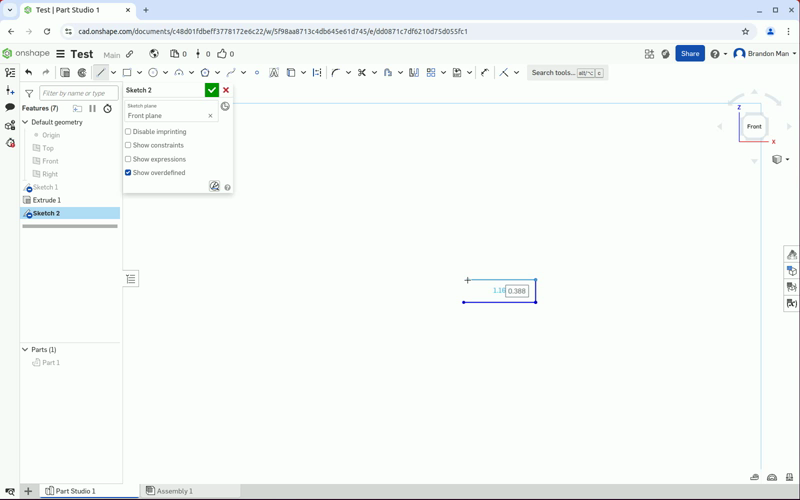
click(467, 279)
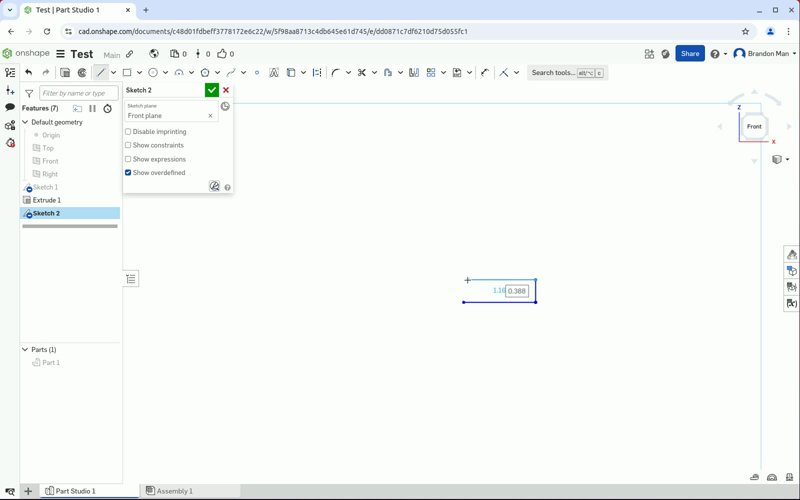
scroll(-6)
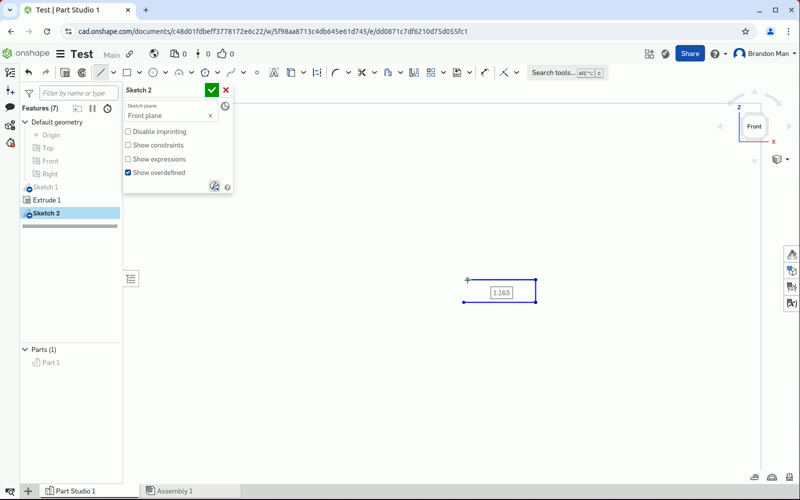
scroll(-6)
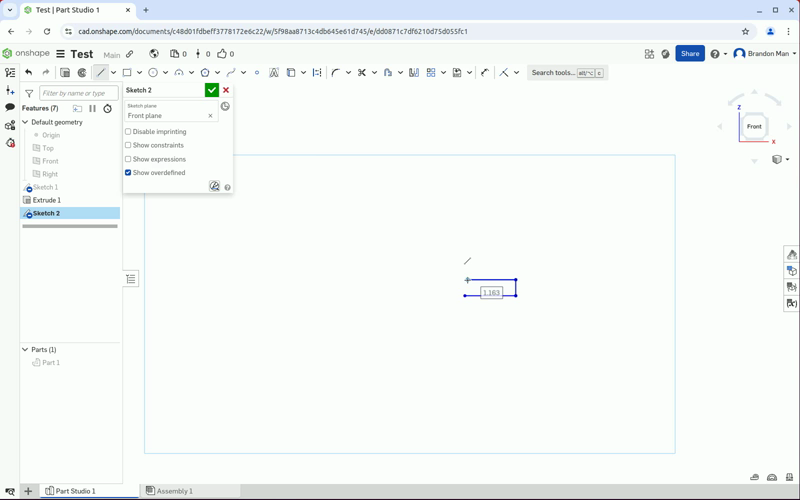
scroll(-6)
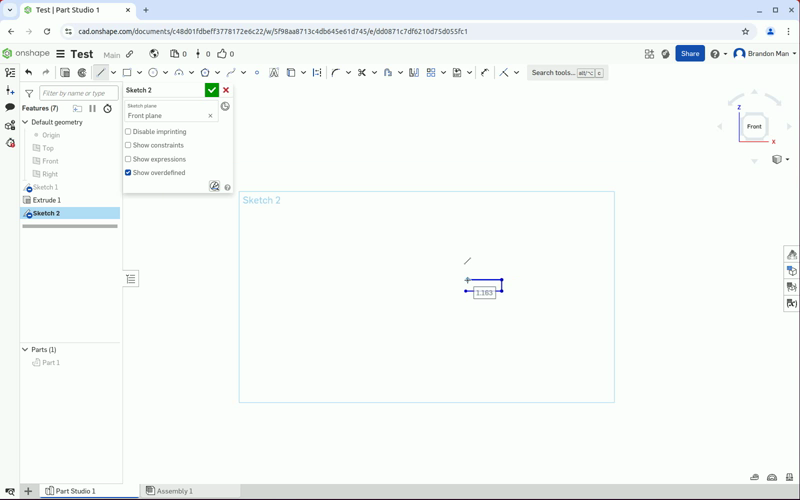
scroll(-6)
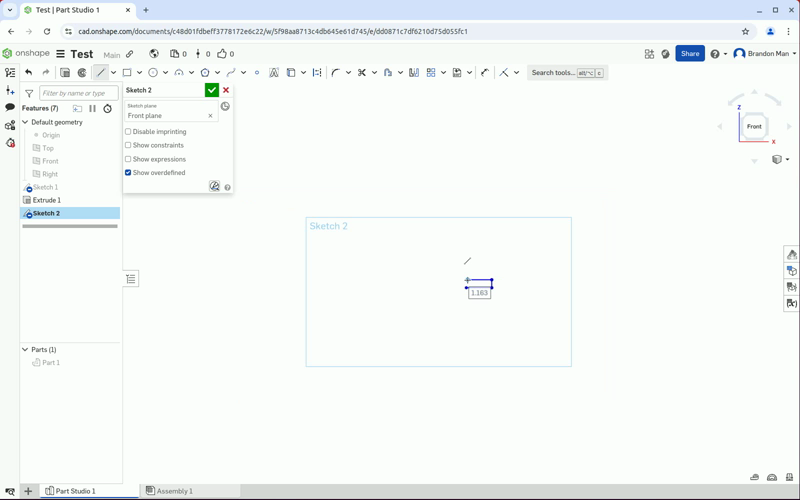
scroll(-6)
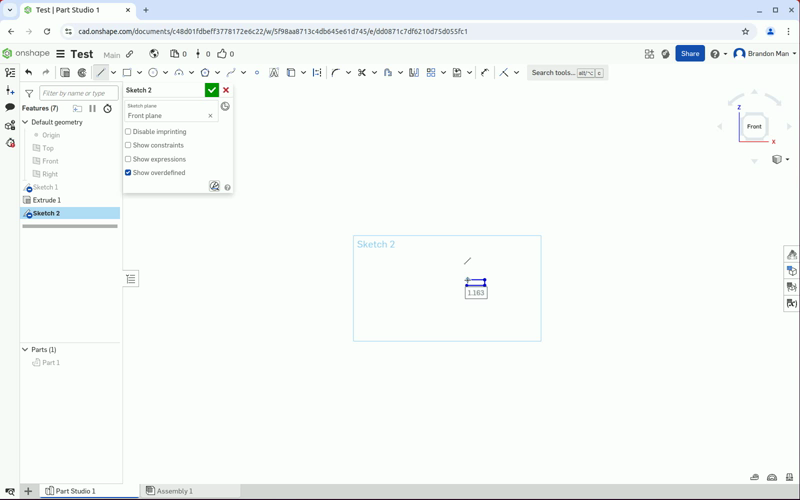
scroll(-6)
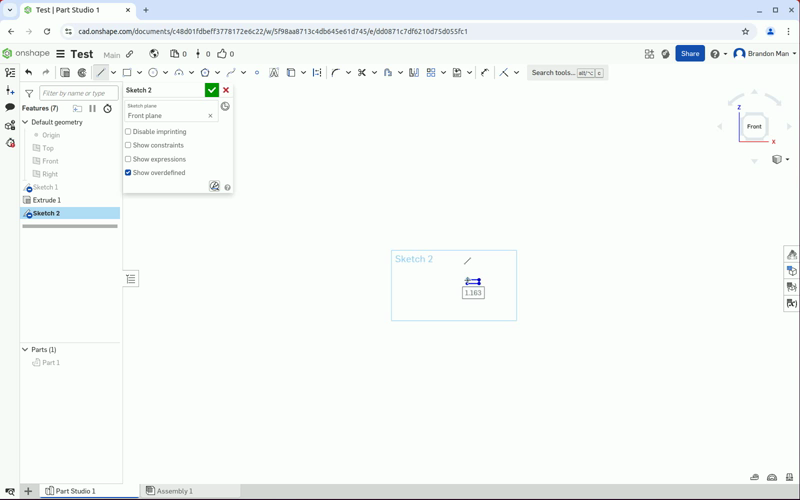
scroll(-6)
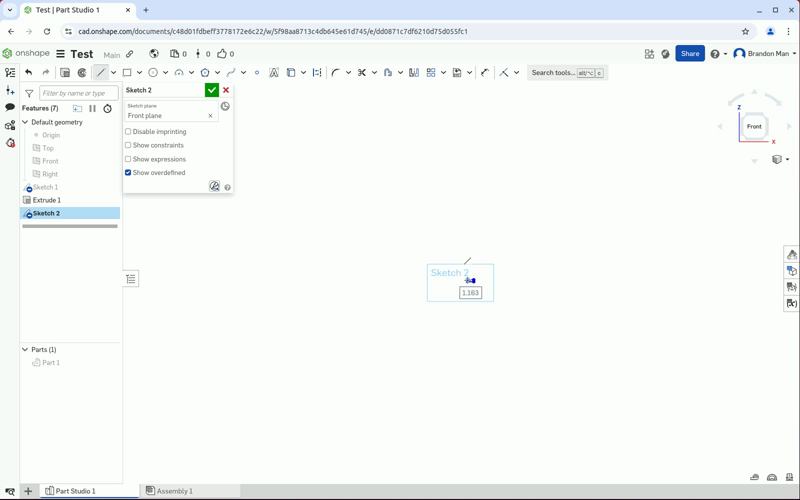
key_up(shift)
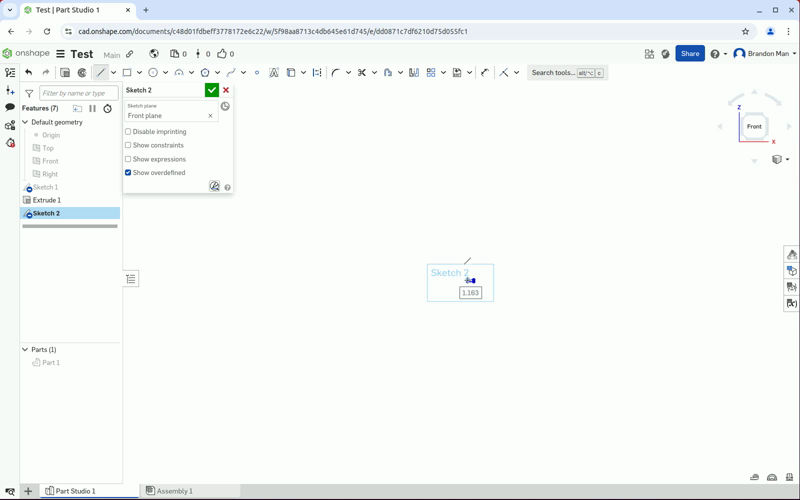
mouse_move(497, 279)
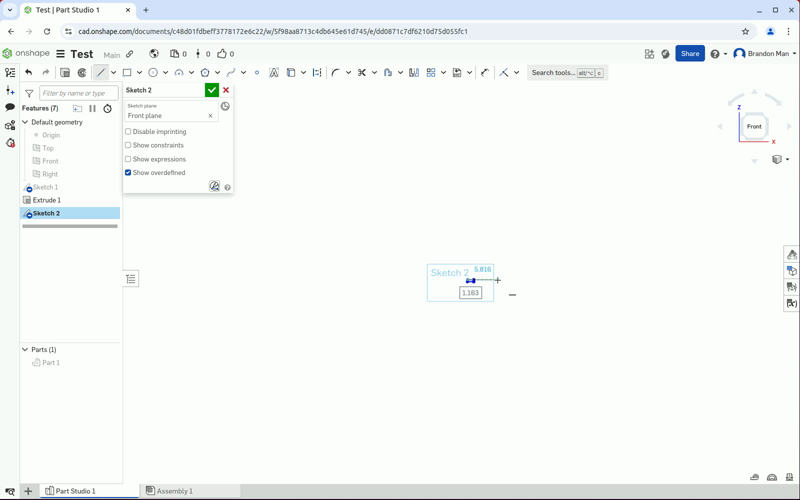
key_down(shift)
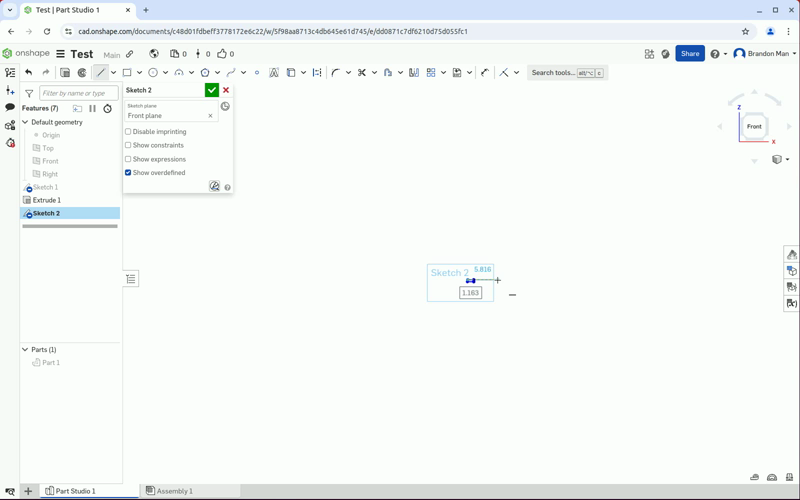
mouse_move(467, 281)
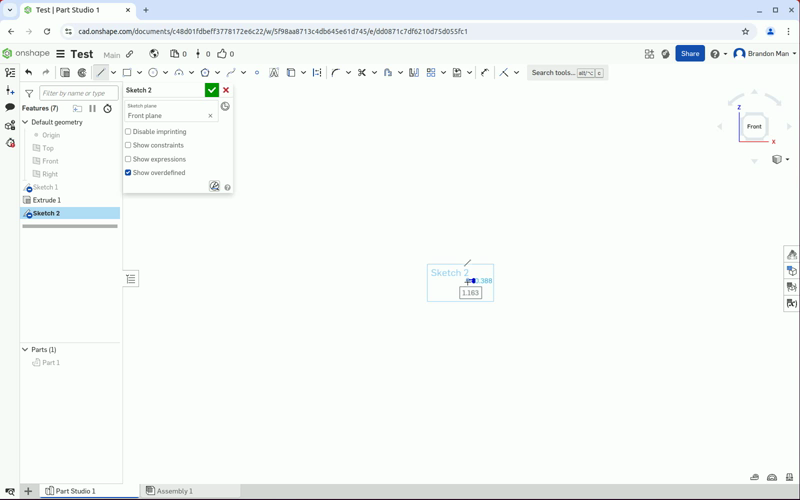
scroll(6)
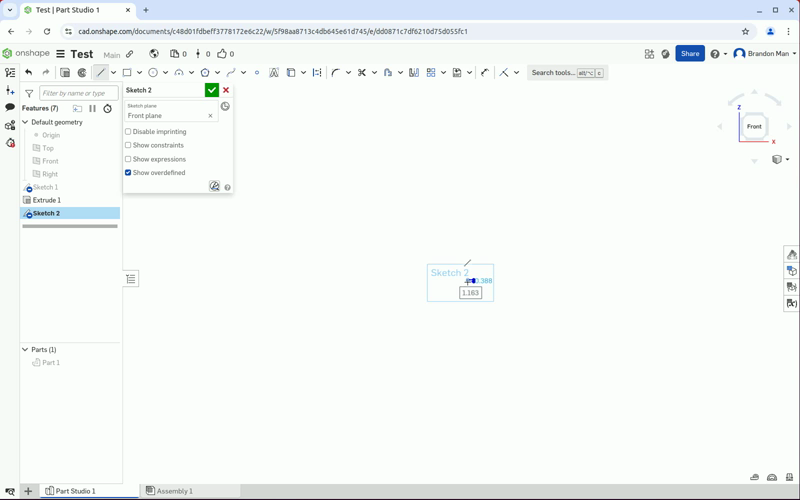
scroll(6)
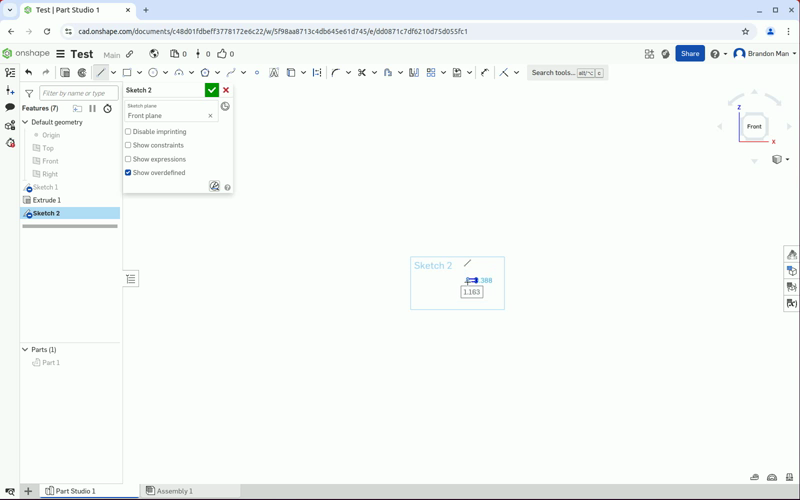
scroll(6)
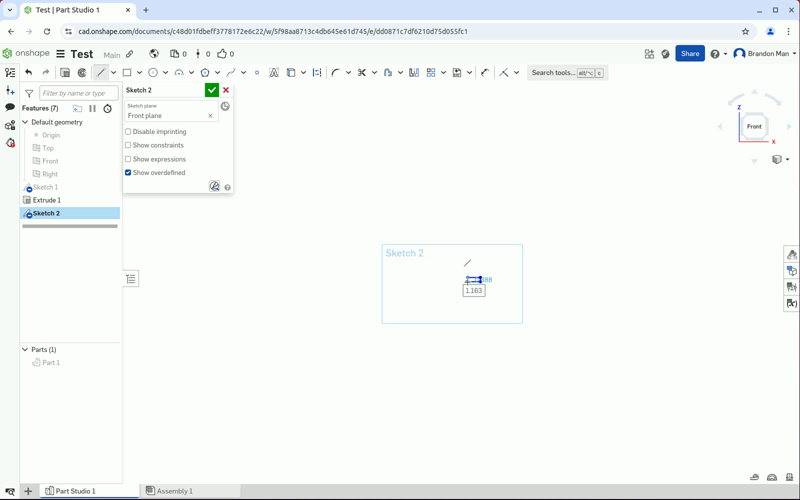
scroll(6)
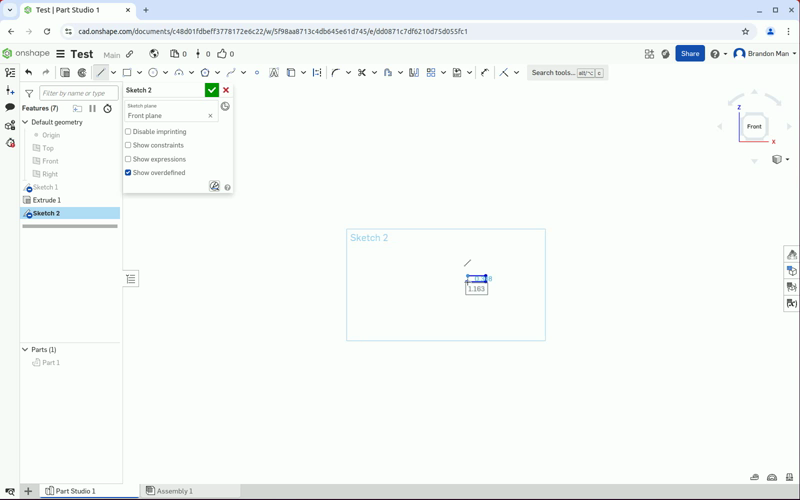
scroll(6)
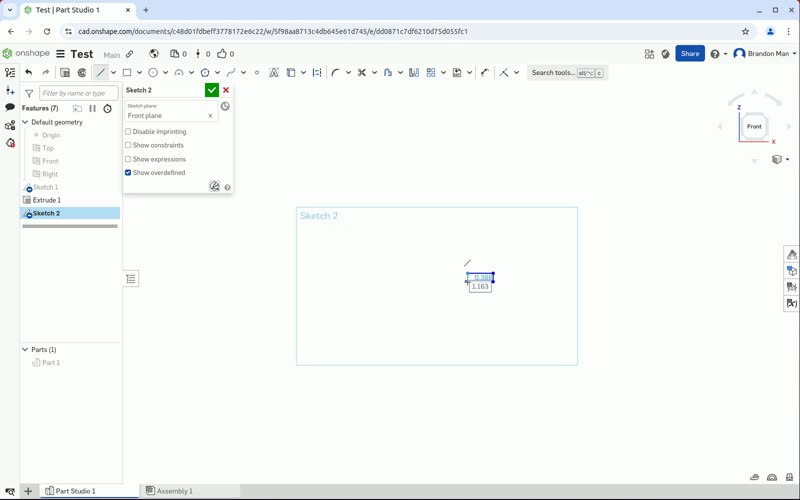
scroll(6)
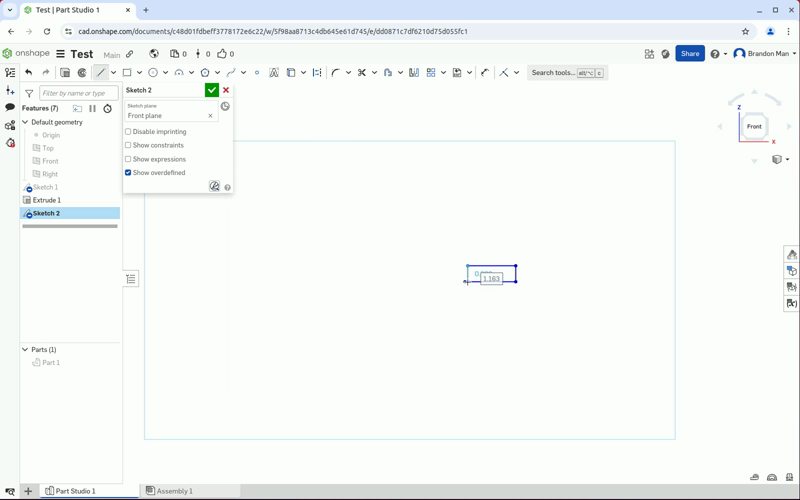
scroll(6)
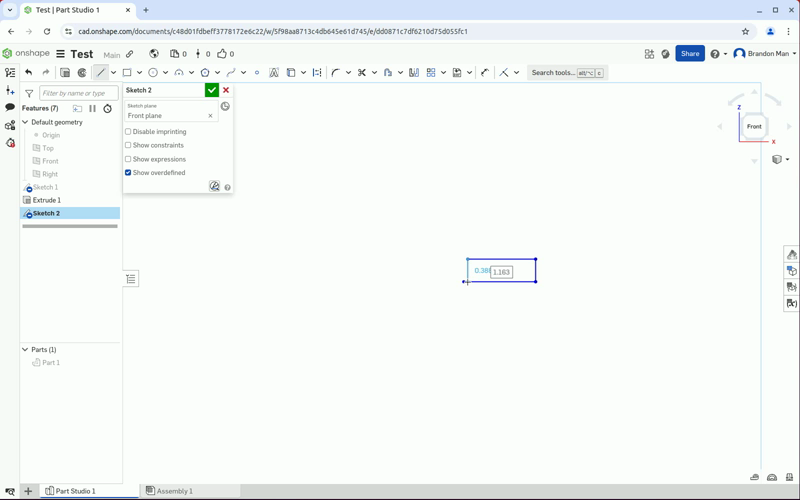
key_up(shift)
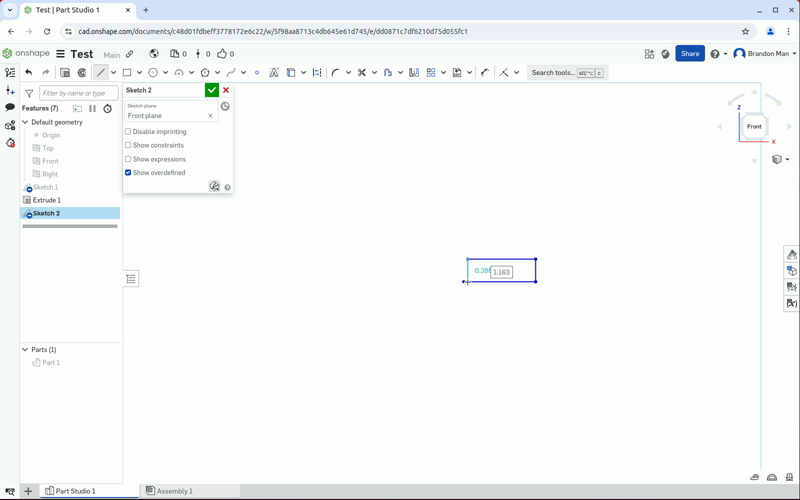
click(467, 281)
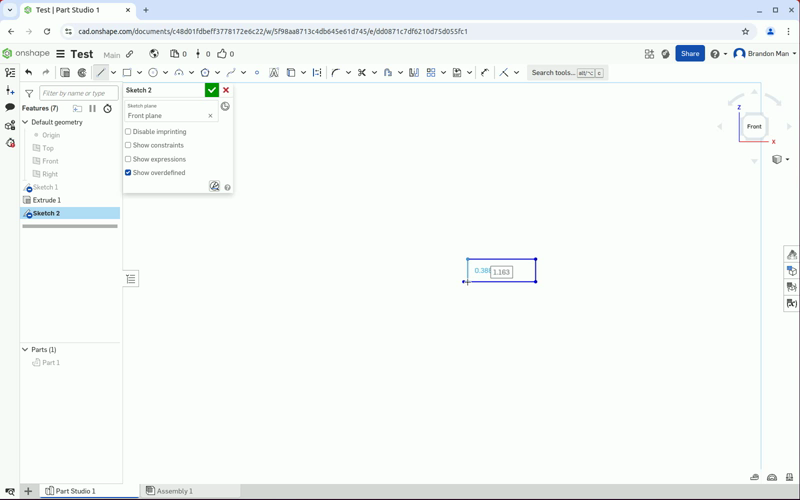
scroll(-6)
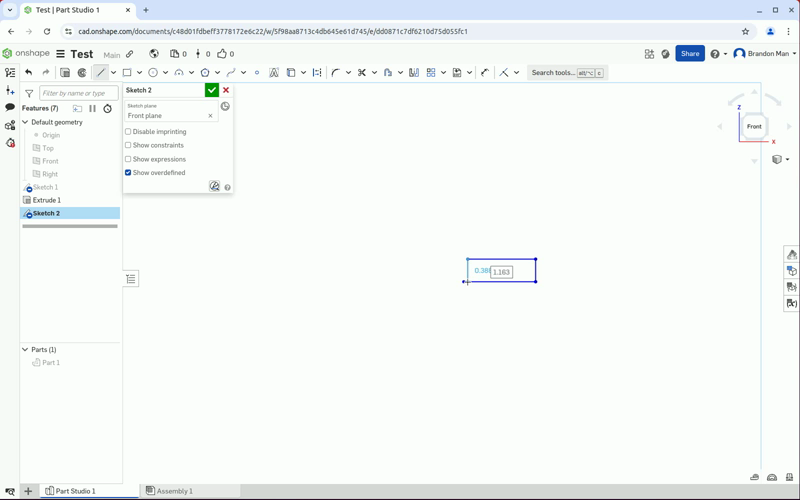
scroll(-6)
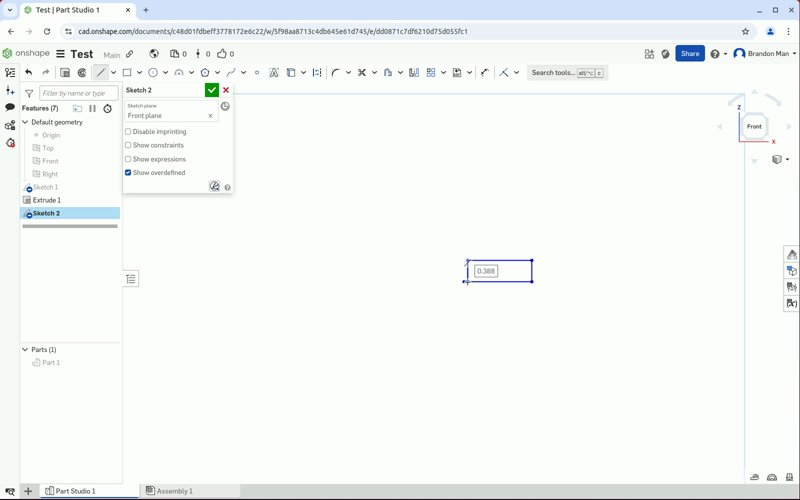
scroll(-6)
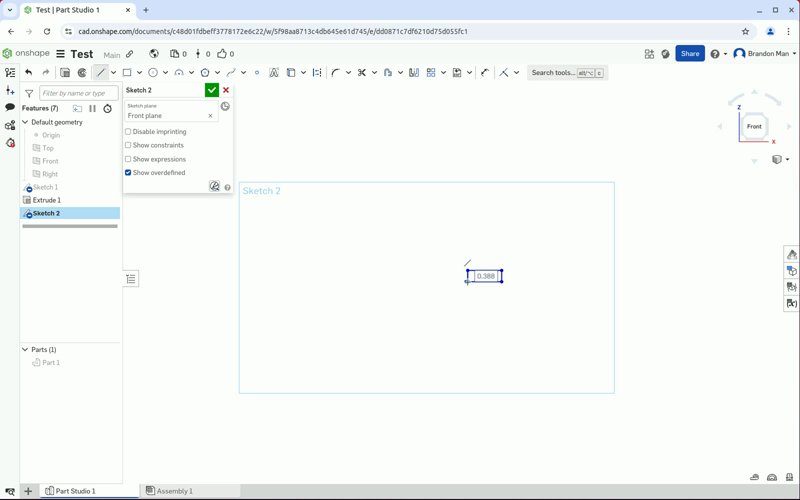
scroll(-6)
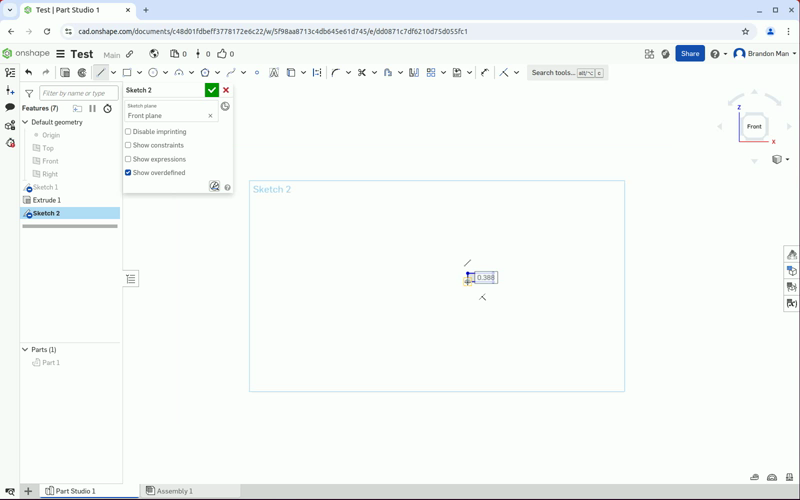
scroll(-6)
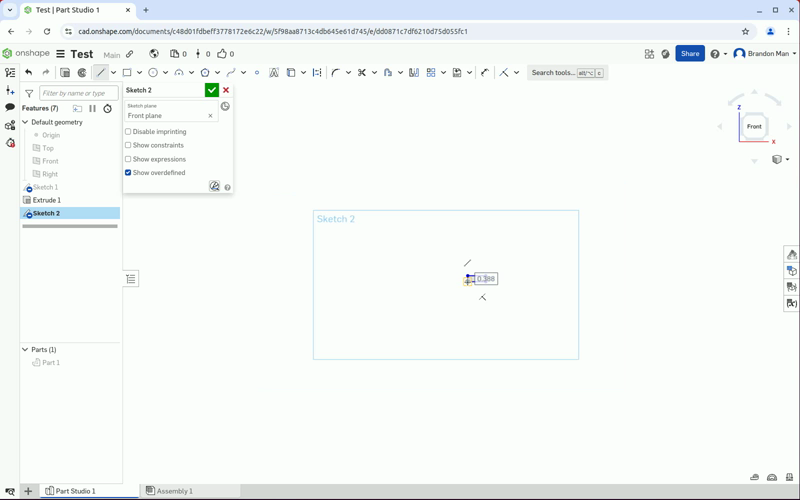
scroll(-6)
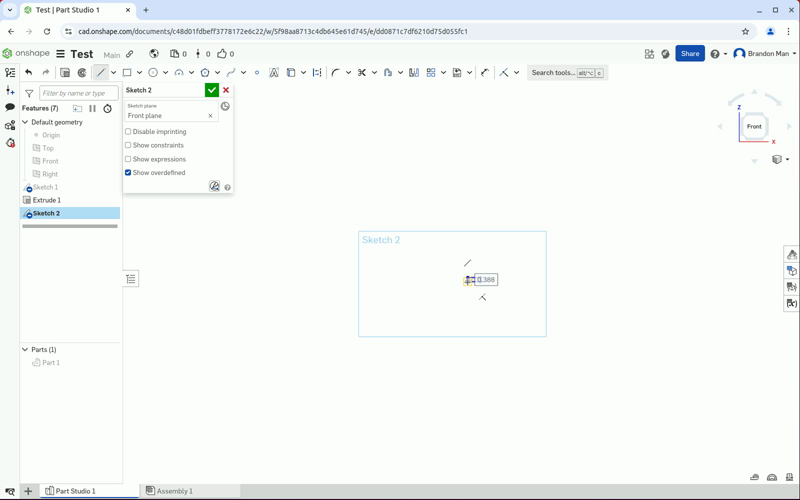
scroll(-6)
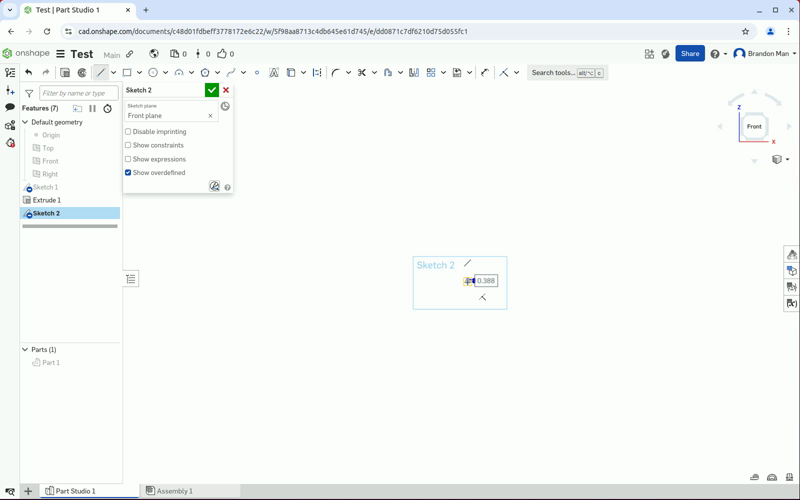
key(esc)
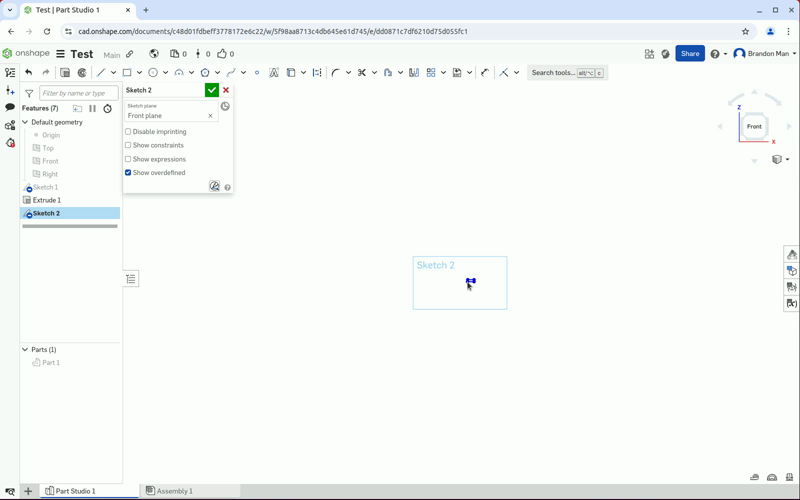
mouse_move(468, 280)
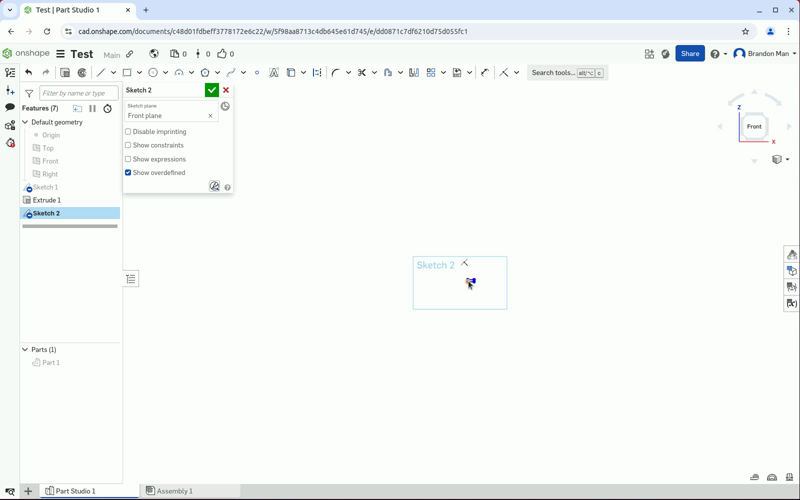
scroll(6)
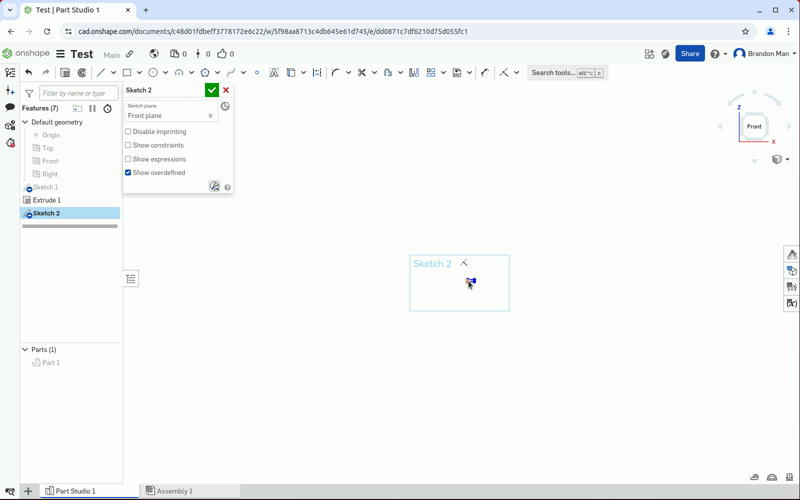
scroll(6)
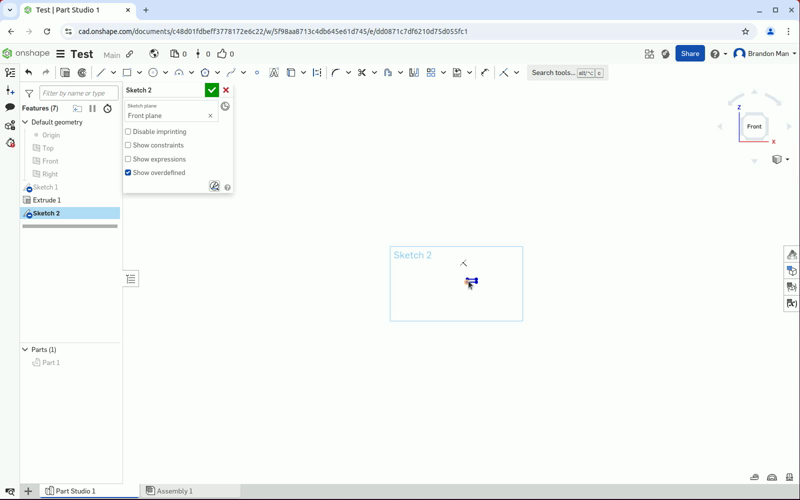
scroll(6)
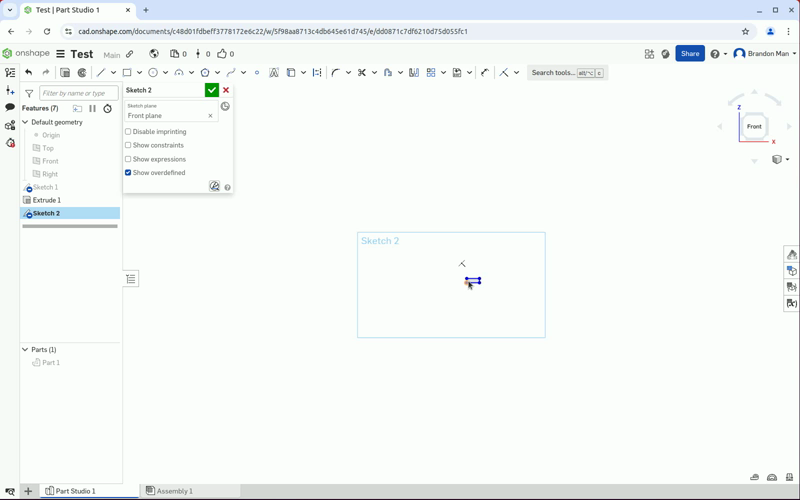
scroll(6)
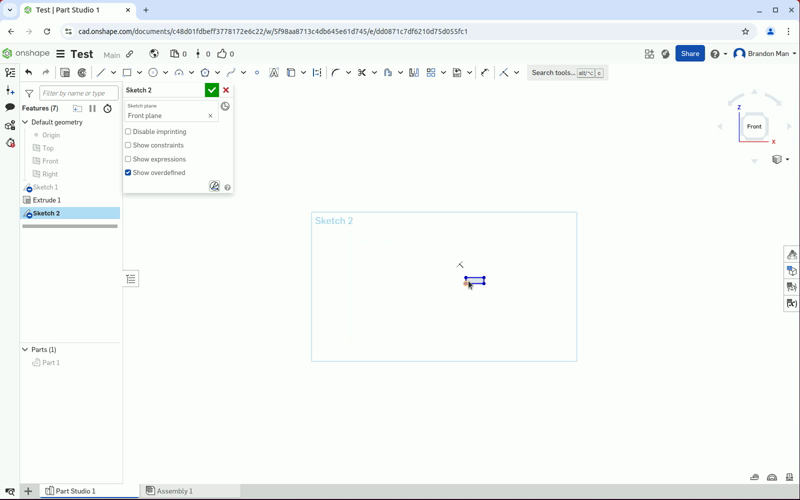
scroll(6)
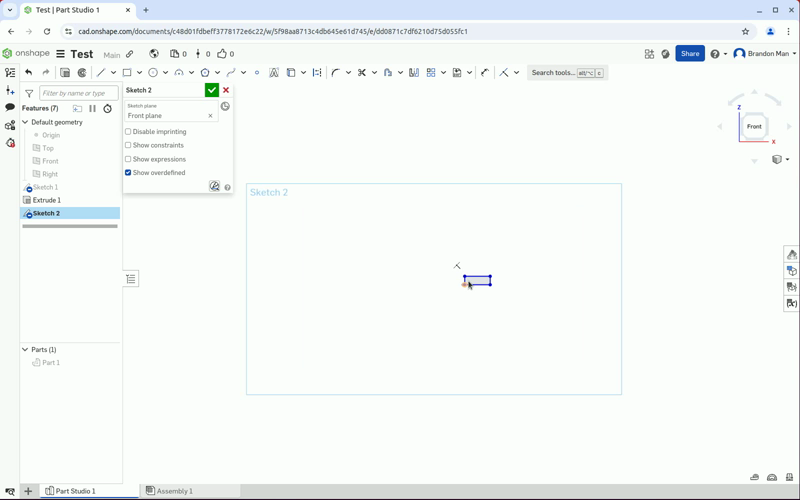
scroll(6)
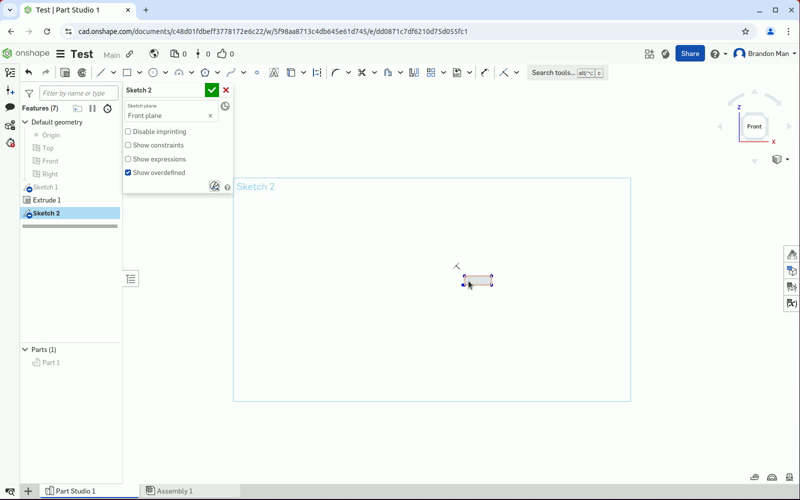
scroll(6)
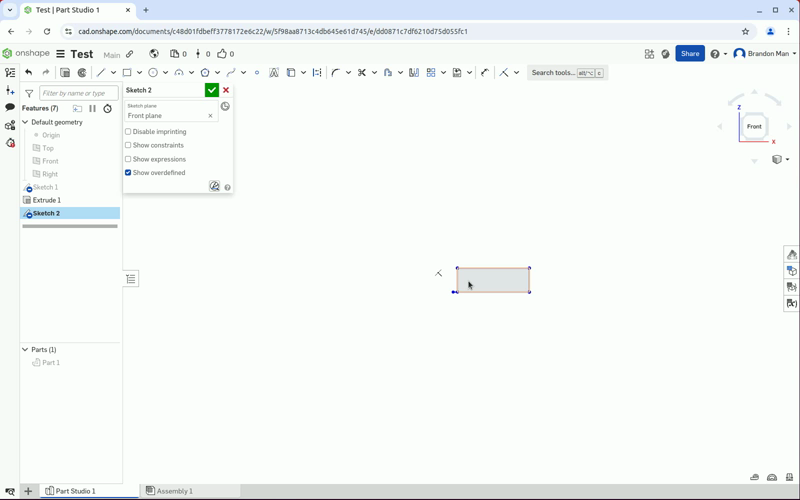
click(468, 280)
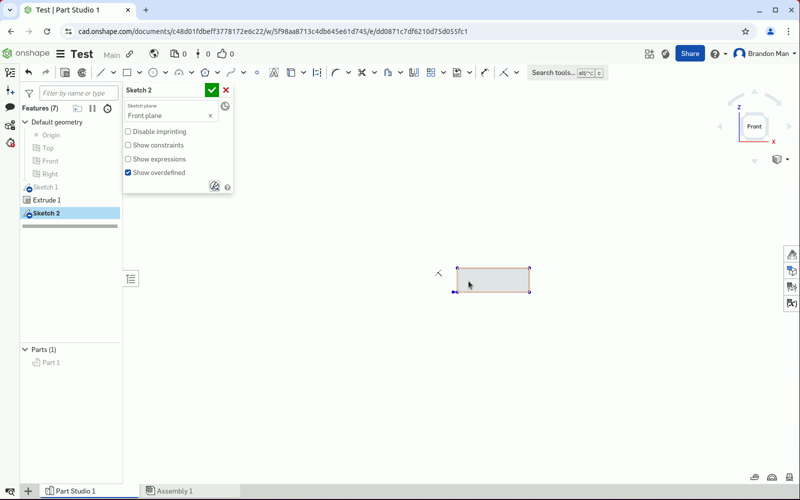
scroll(-6)
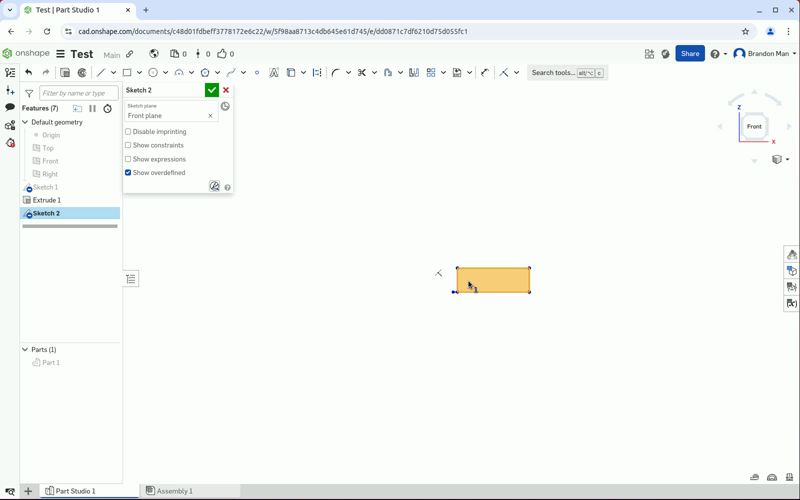
scroll(-6)
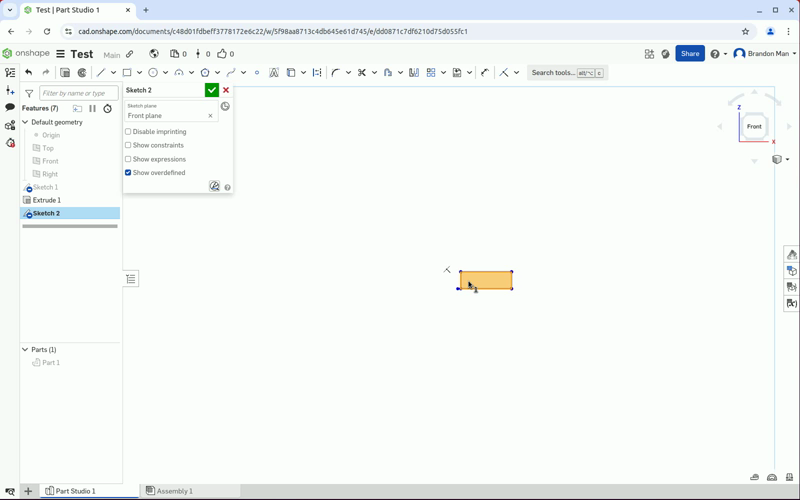
scroll(-6)
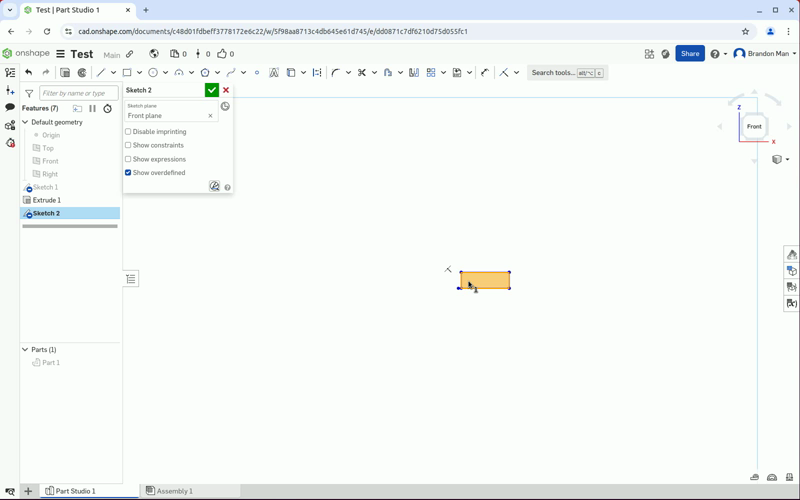
scroll(-6)
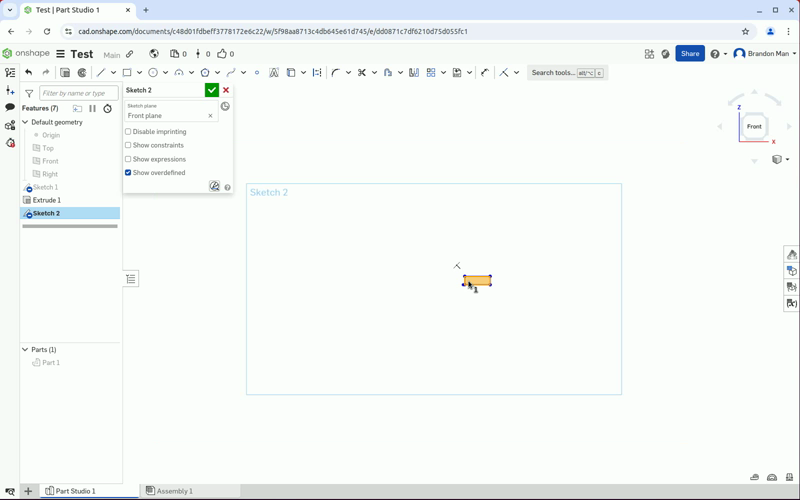
scroll(-6)
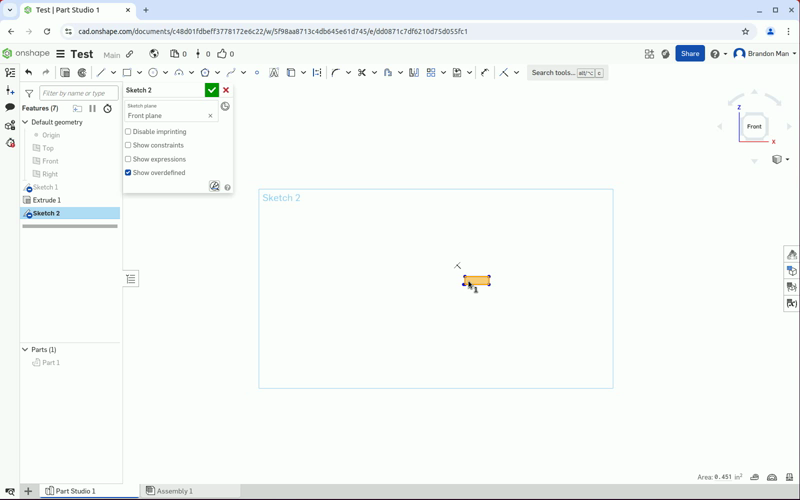
scroll(-6)
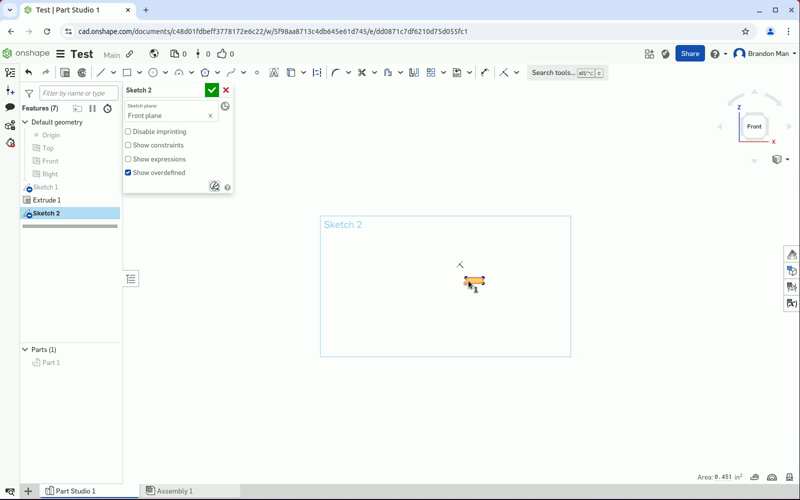
scroll(-6)
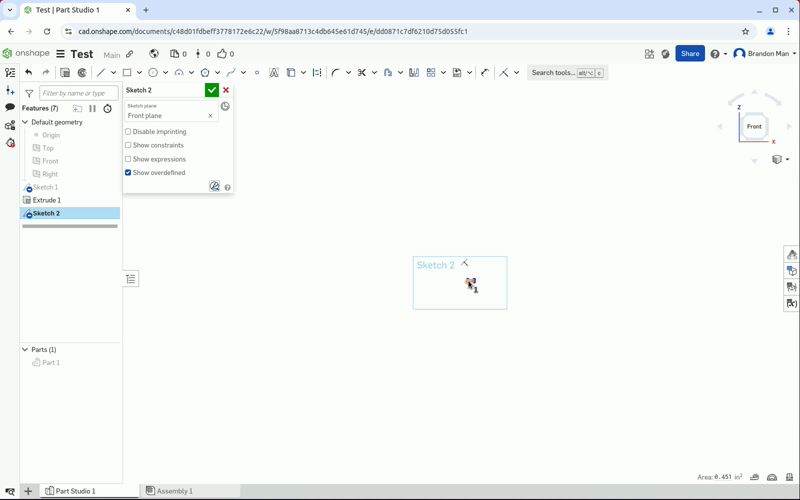
mouse_move(73, 352)
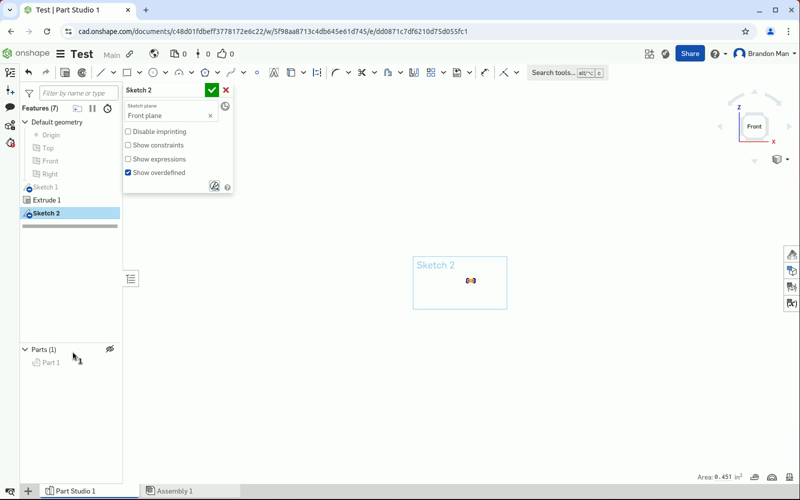
key(shift+y)
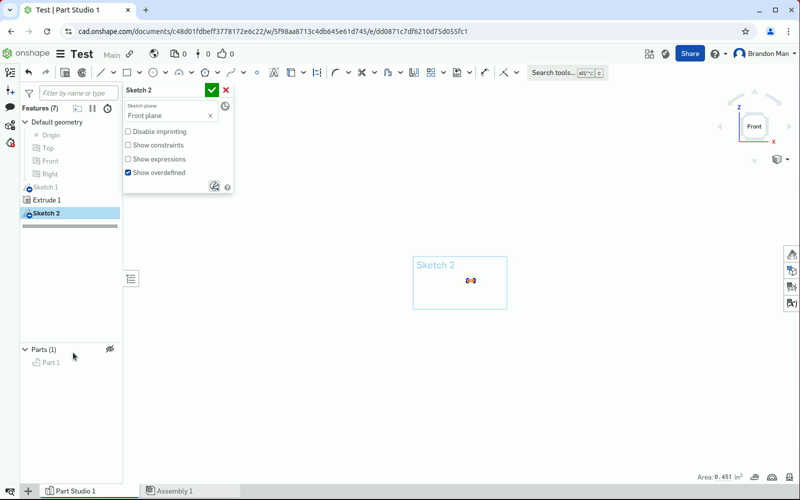
key(shift+e)
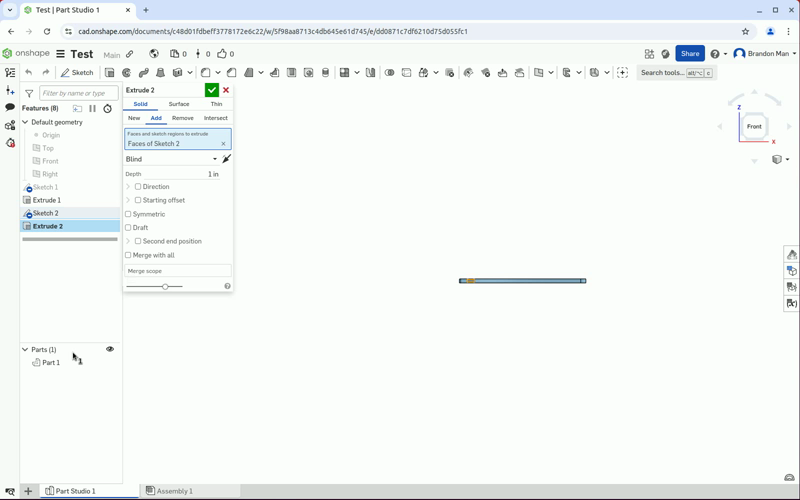
mouse_move(143, 106)
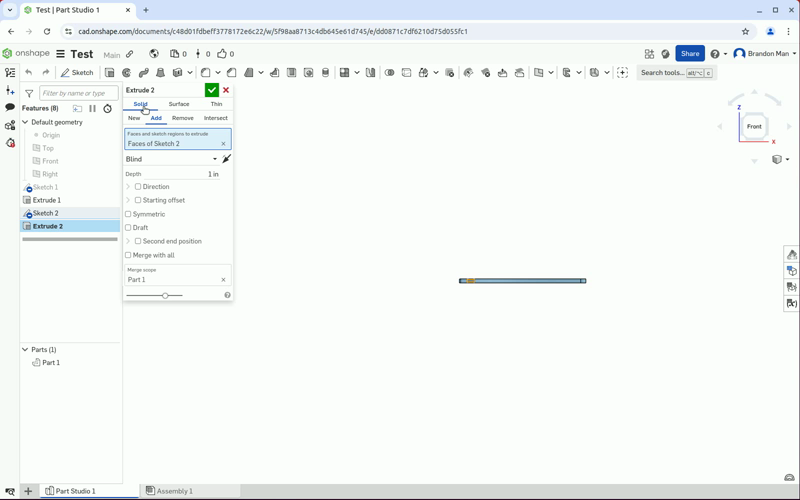
click(143, 106)
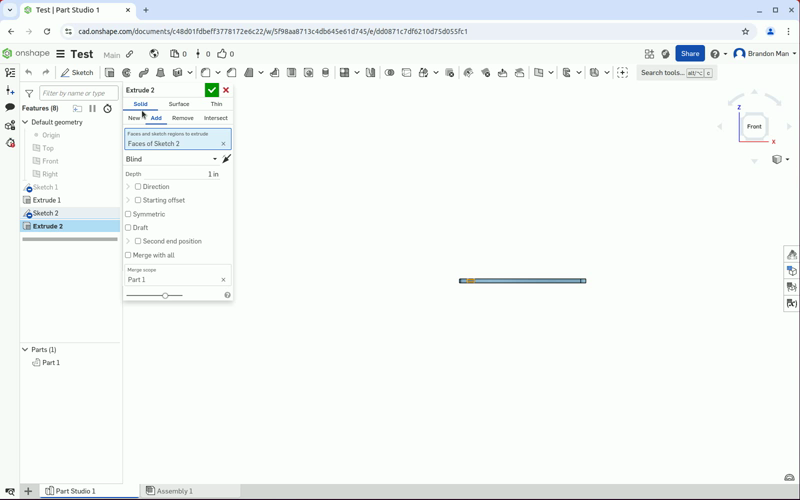
mouse_move(137, 120)
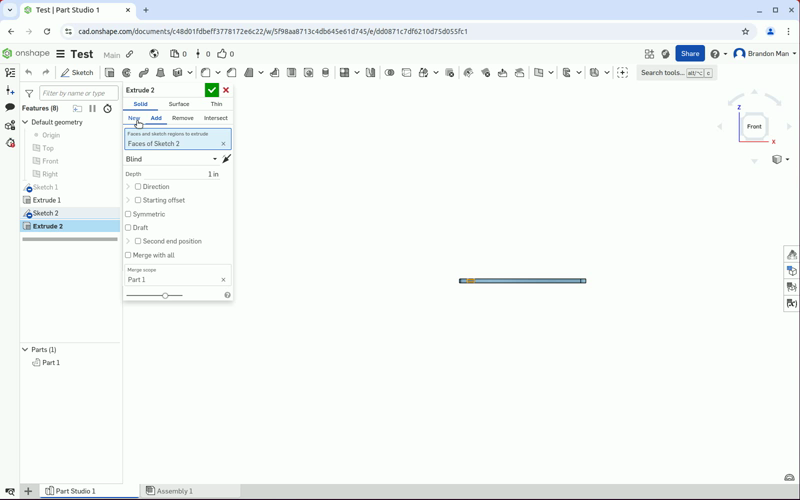
click(137, 120)
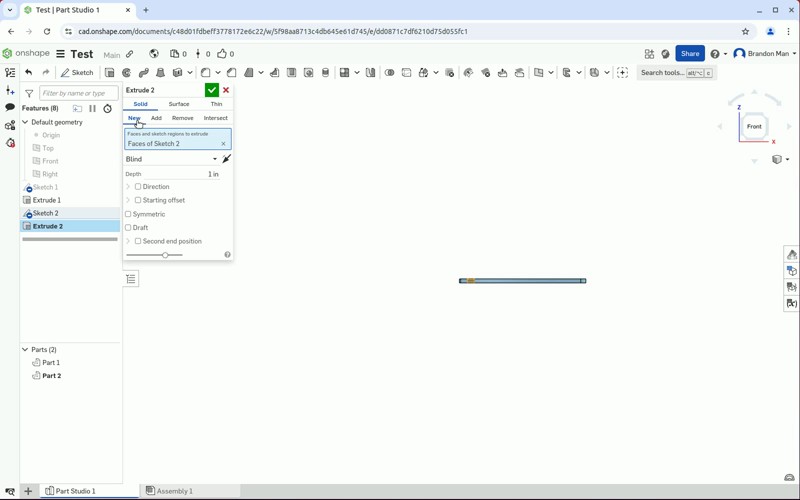
key(tab, 4)
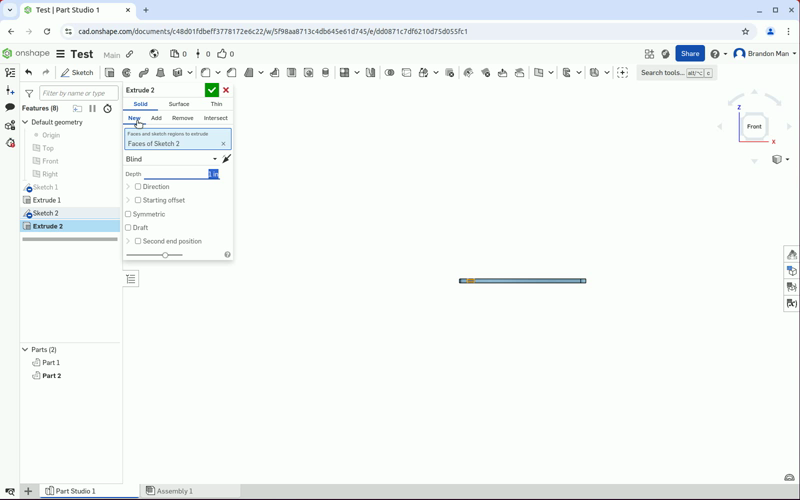
text(-0.241)
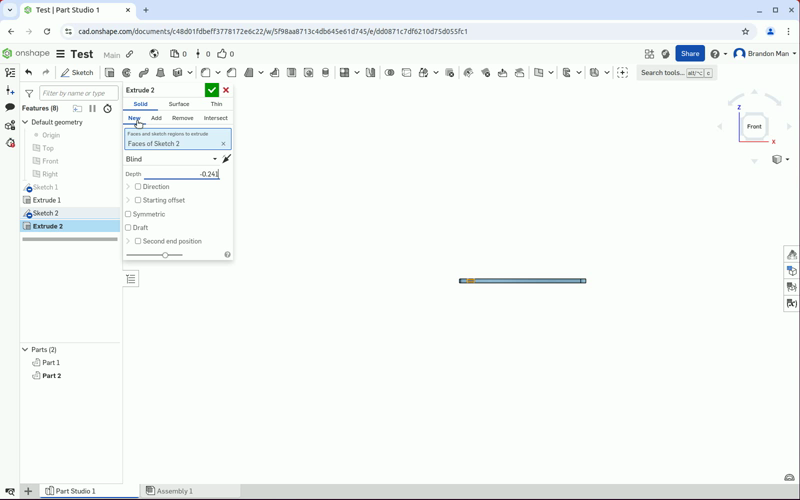
key(enter)
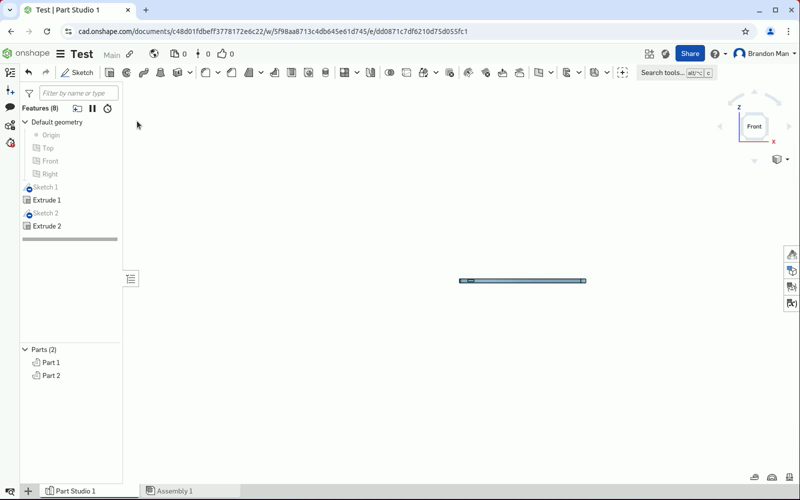
key(shift+h)
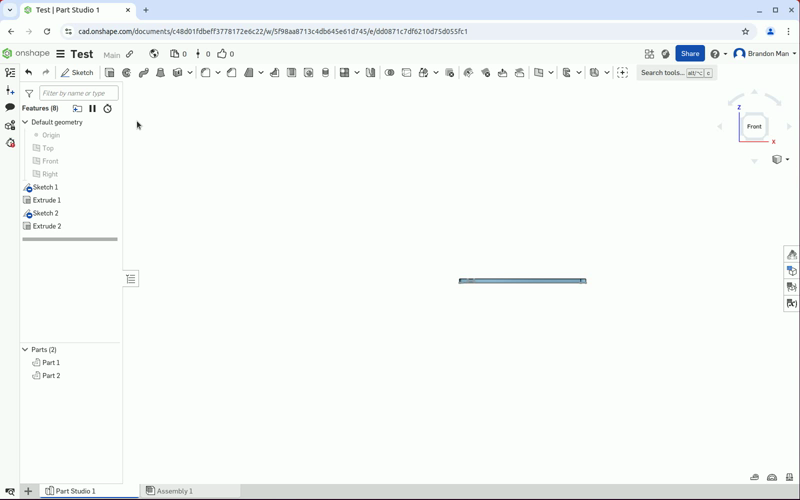
key(shift+h)
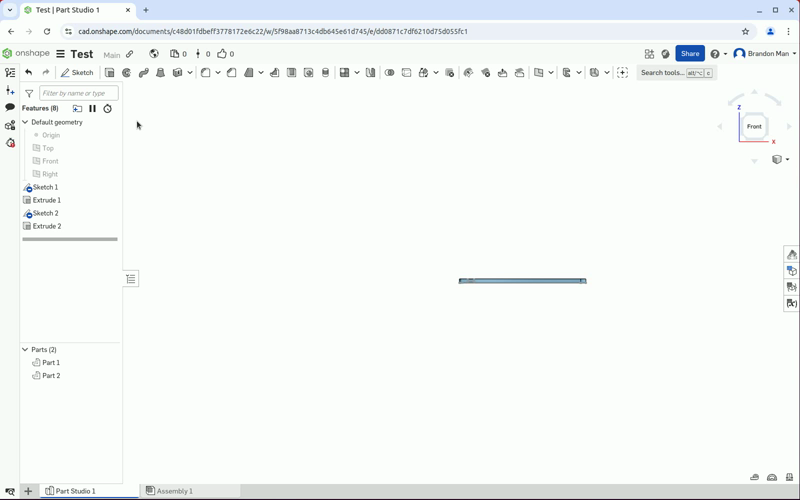
key(shift+7)
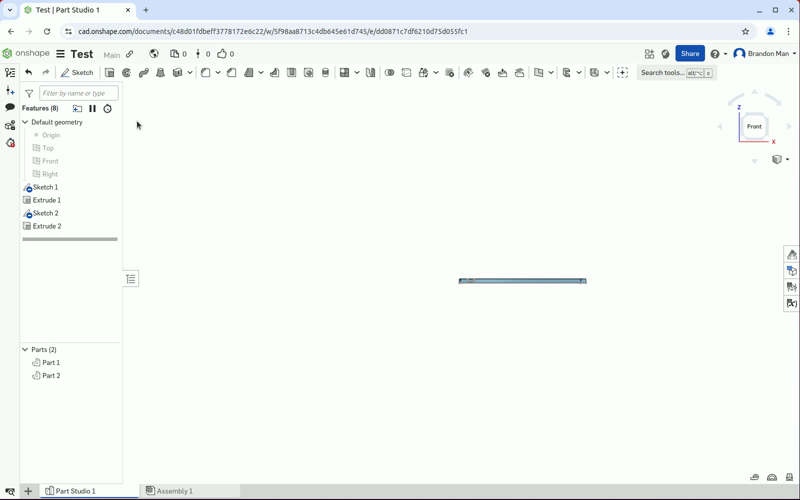
key(left, 2)
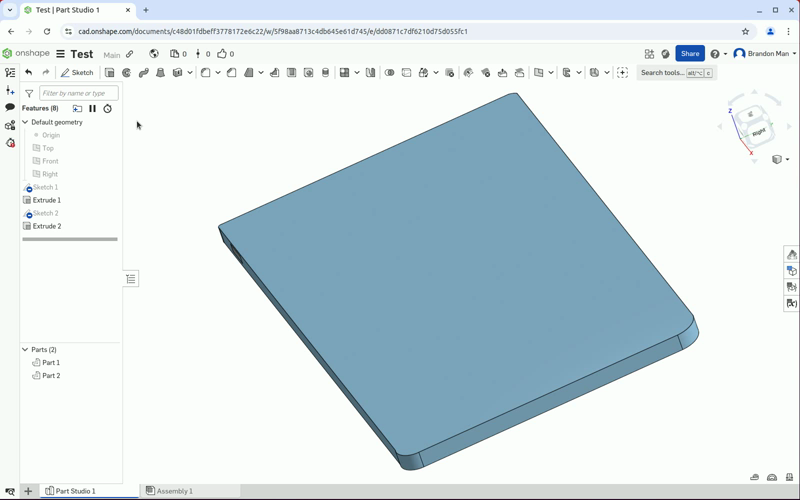
key(down, 2)
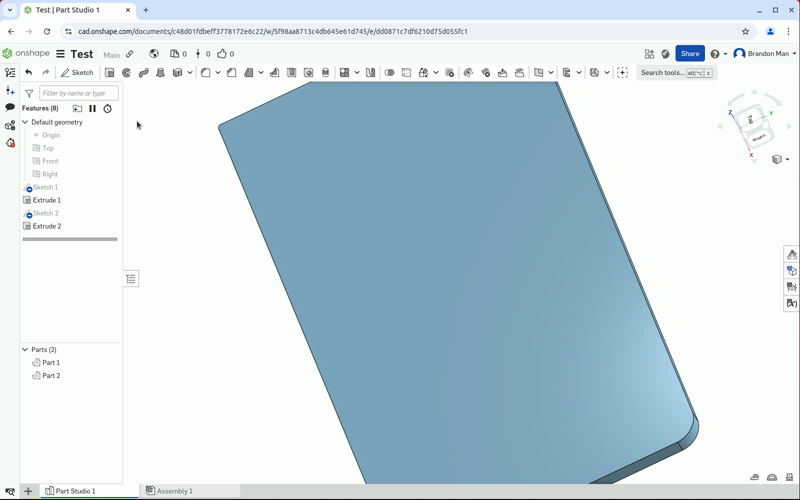
key(up, 2)
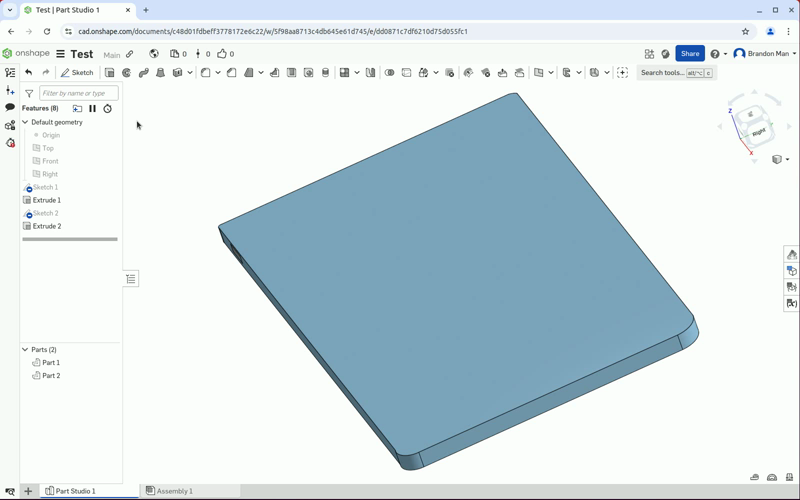
key(right, 2)
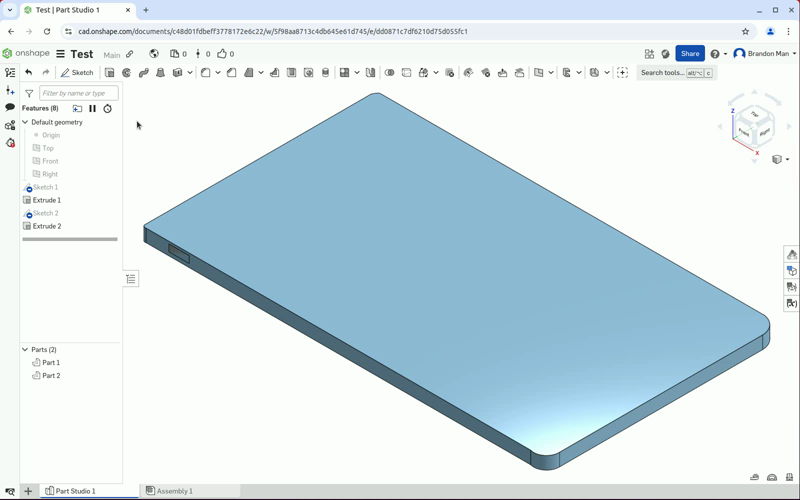
mouse_move(73, 189)
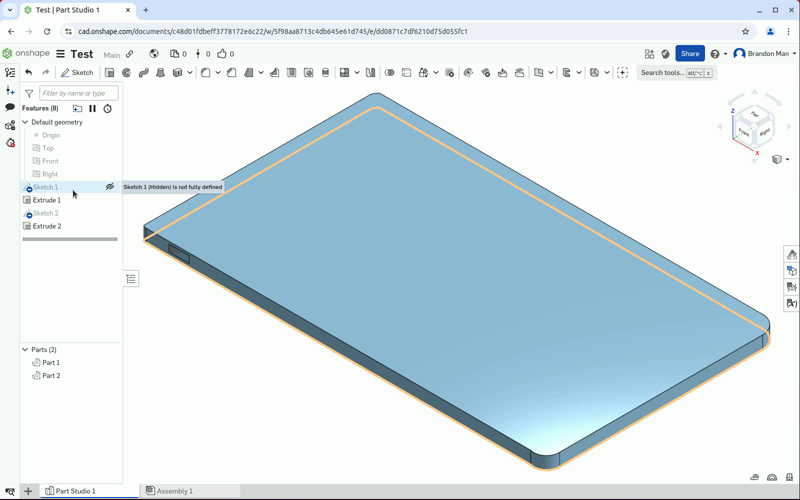
click(73, 189)